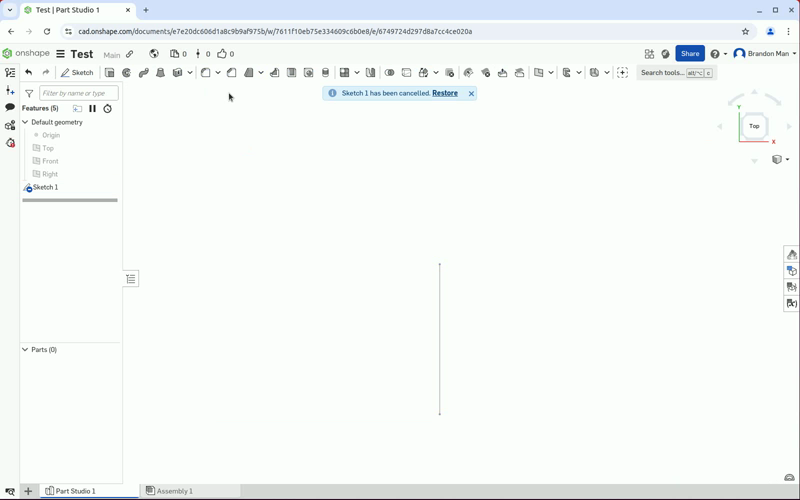
key(shift+h)
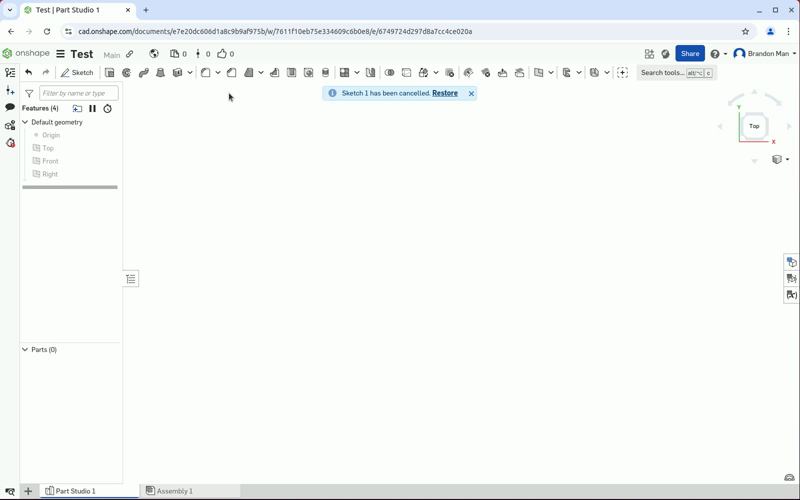
mouse_move(73, 352)
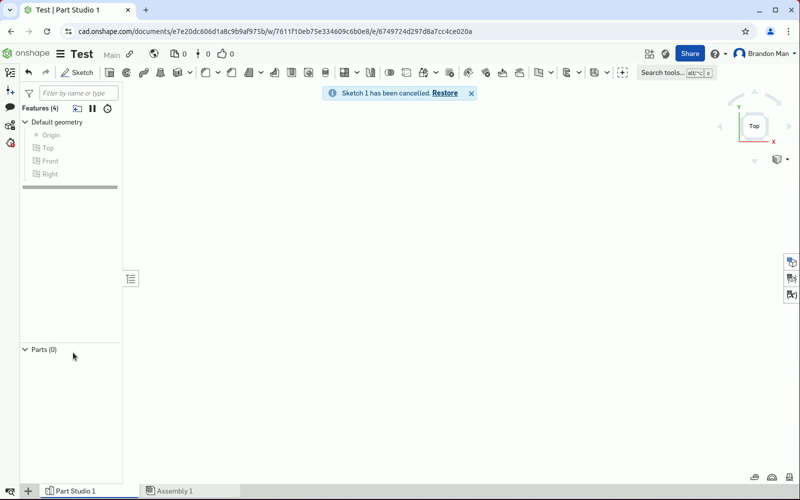
key(y)
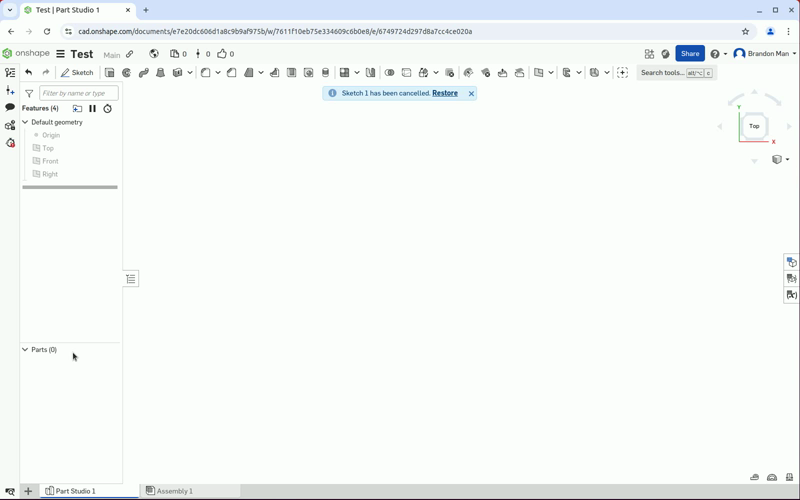
key(shift+p)
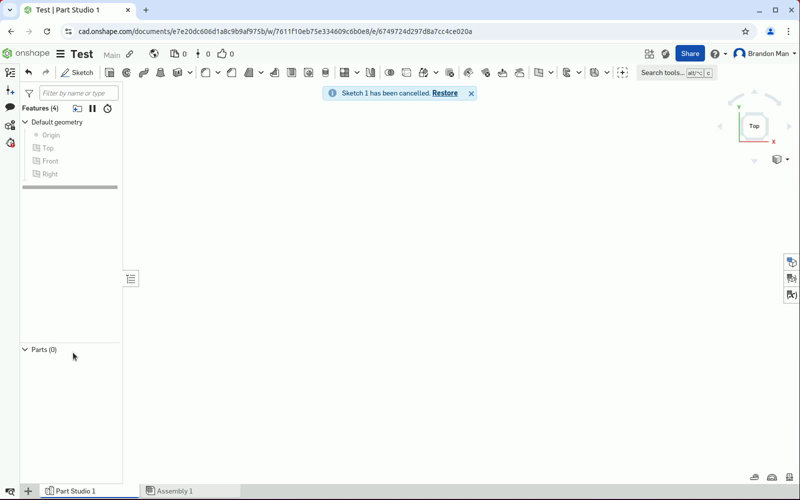
key(space)
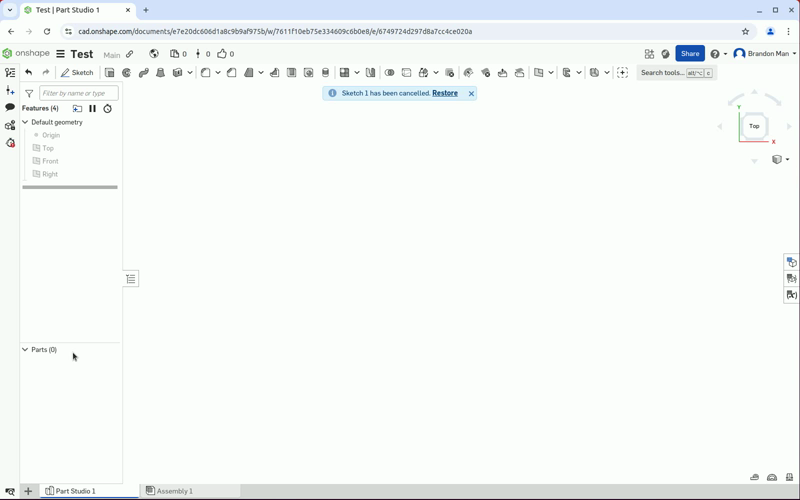
key_down(shift)
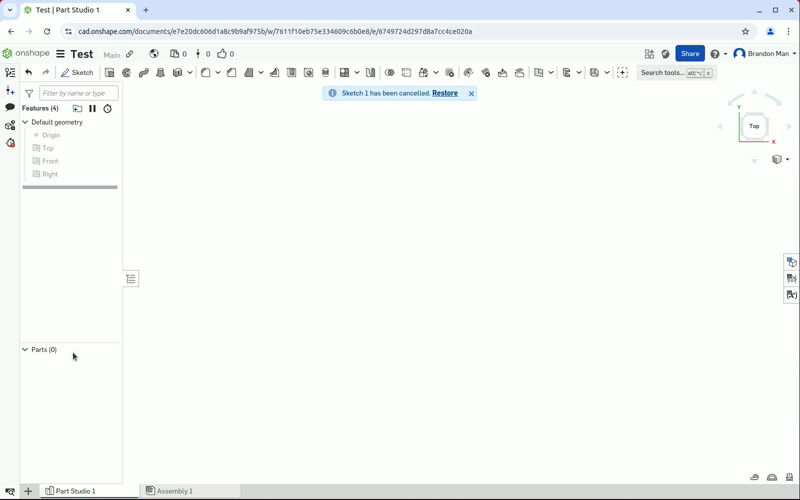
key(up)
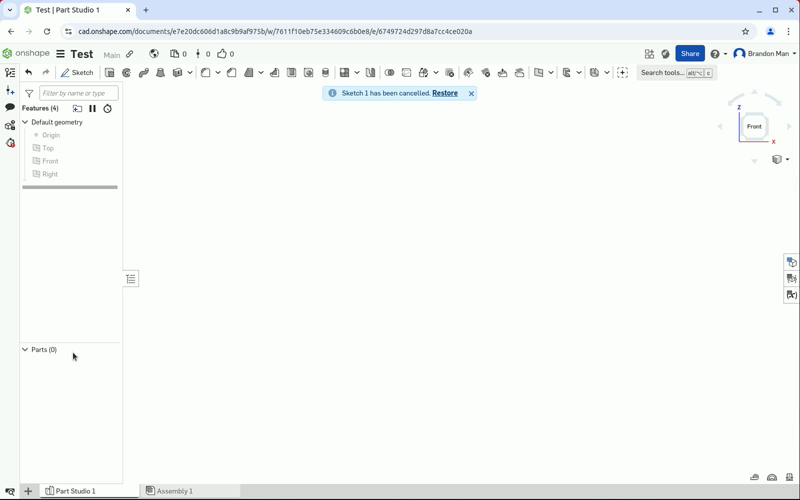
key_up(shift)
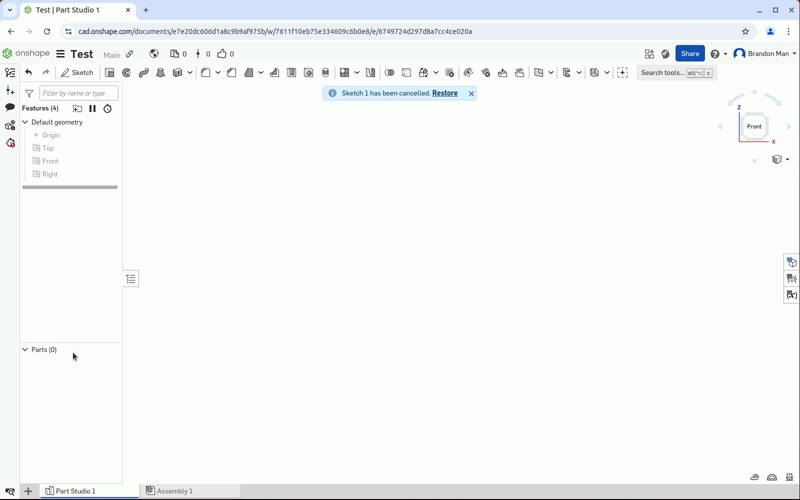
mouse_move(73, 352)
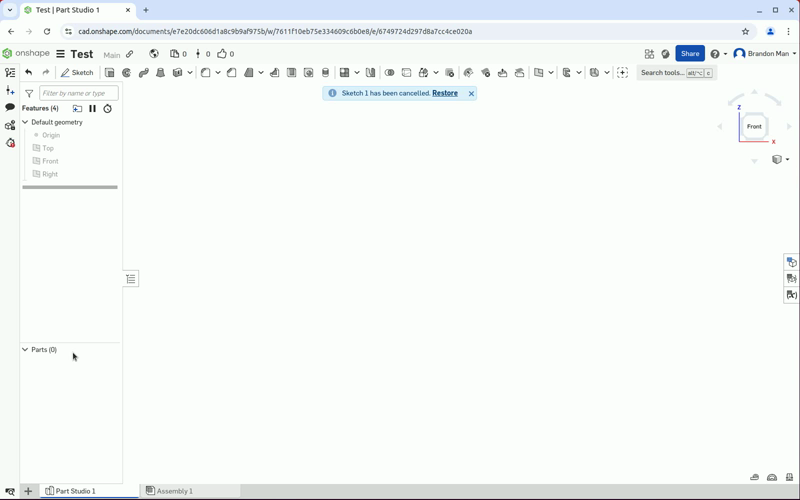
key(shift+y)
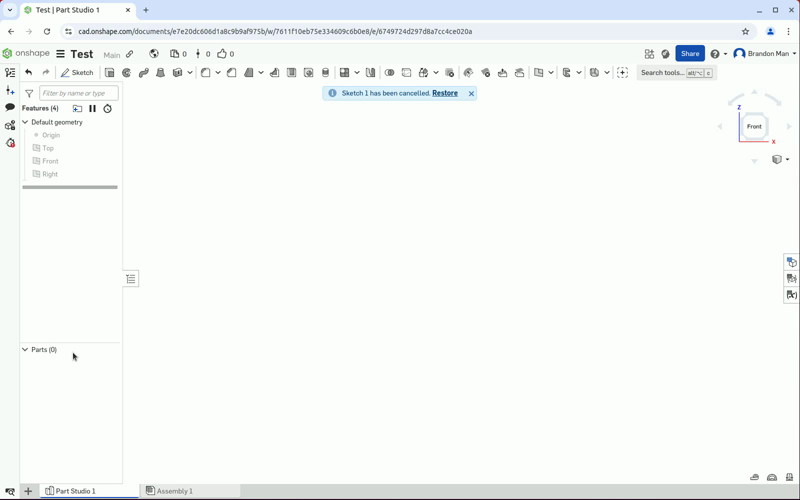
key(shift+s)
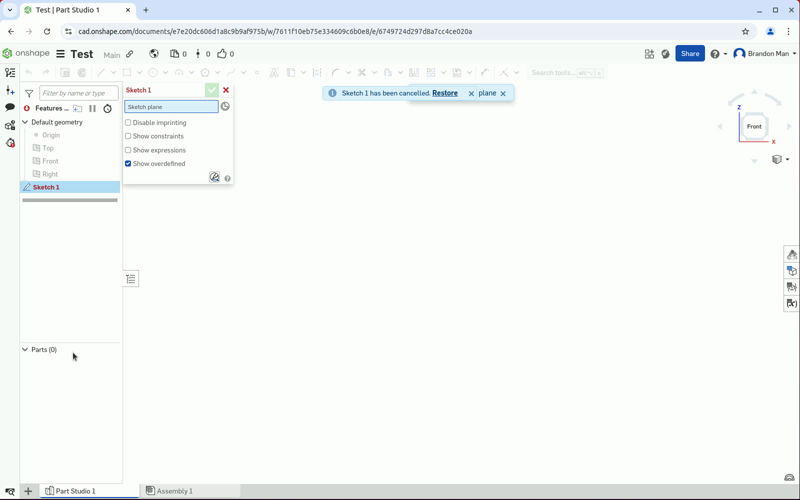
mouse_move(73, 163)
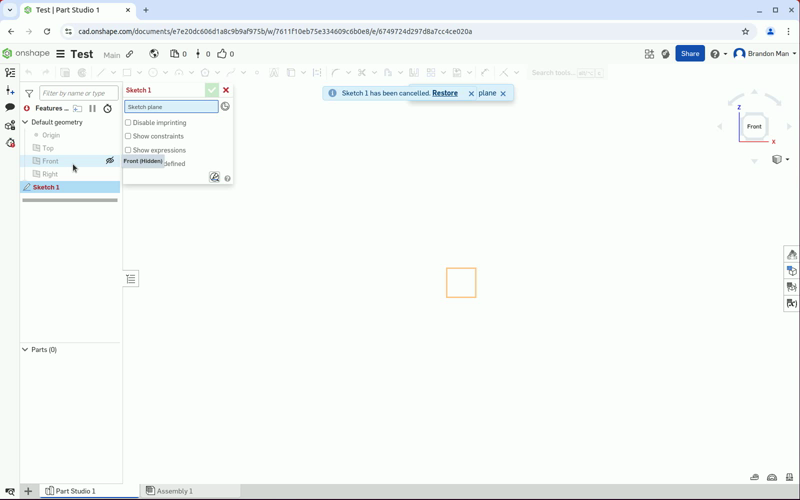
click(73, 163)
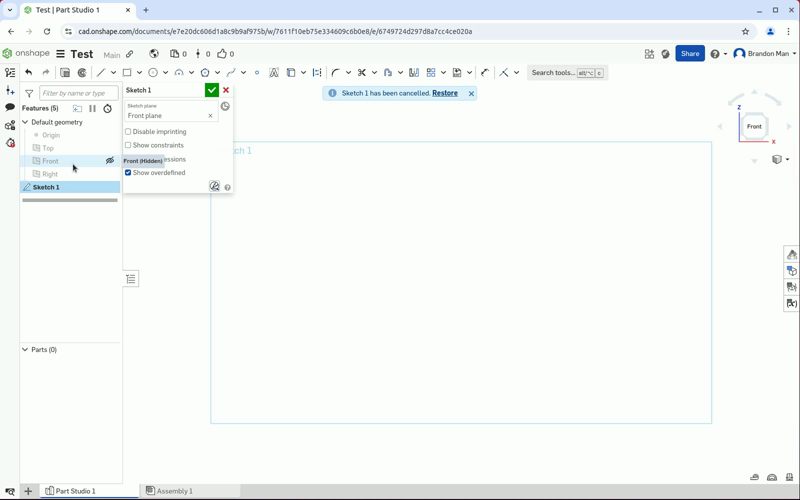
mouse_move(73, 352)
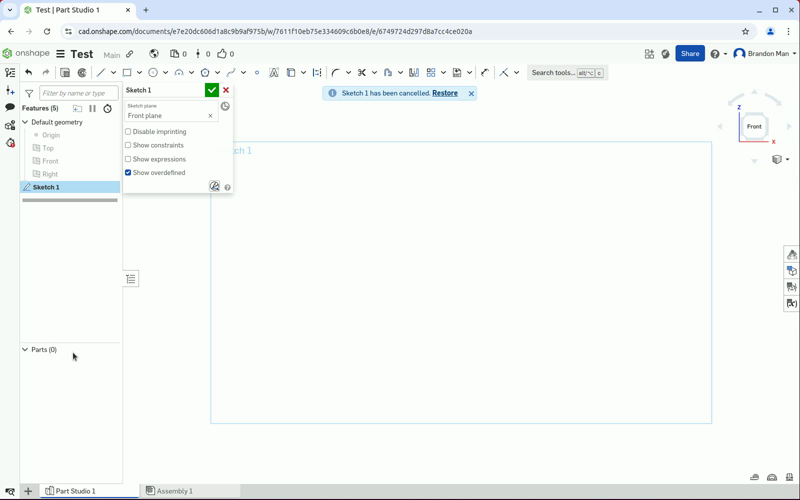
key(y)
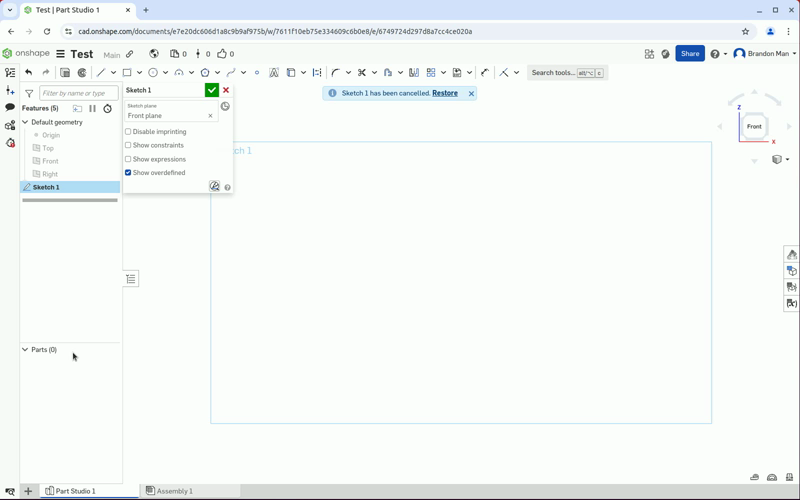
key(c)
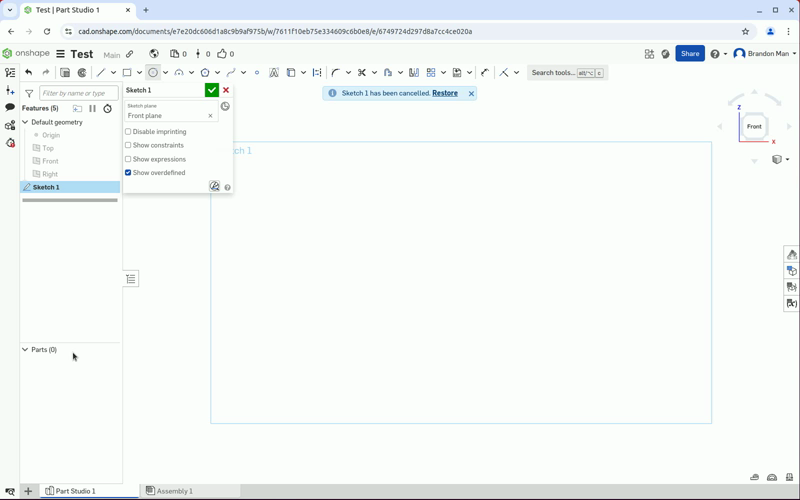
key_down(shift)
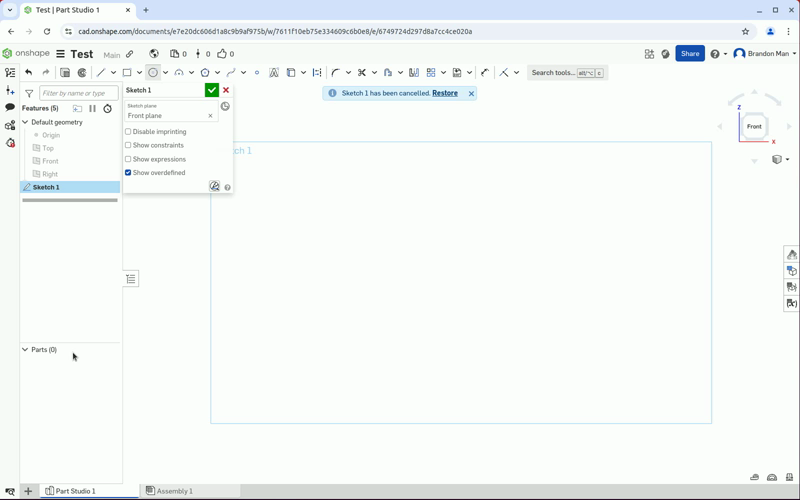
mouse_move(461, 178)
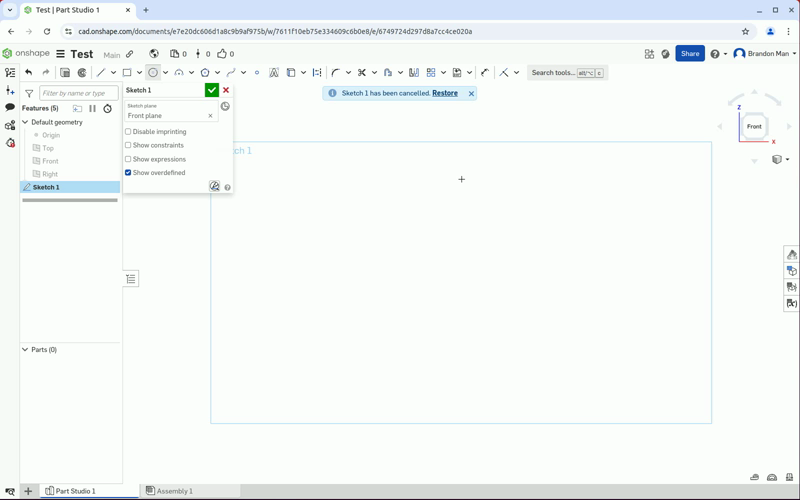
click(461, 178)
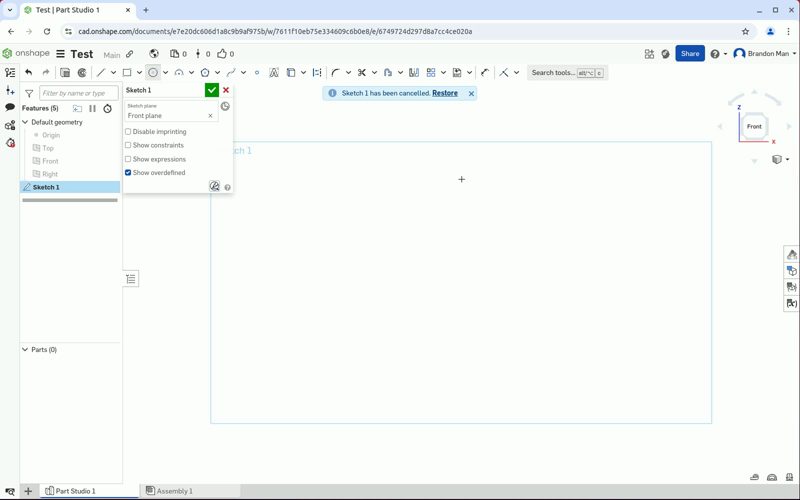
key_up(shift)
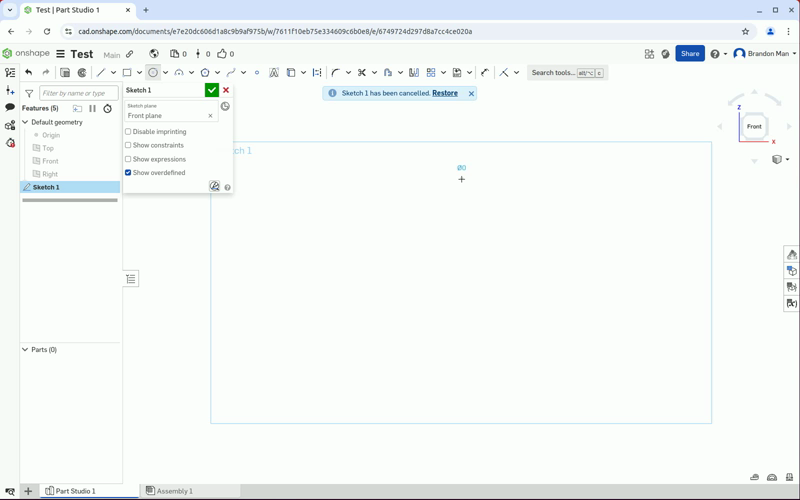
mouse_move(471, 178)
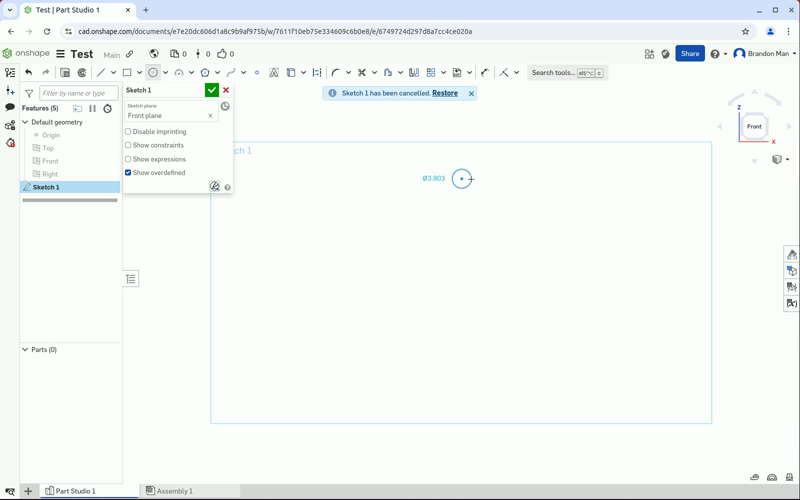
click(471, 178)
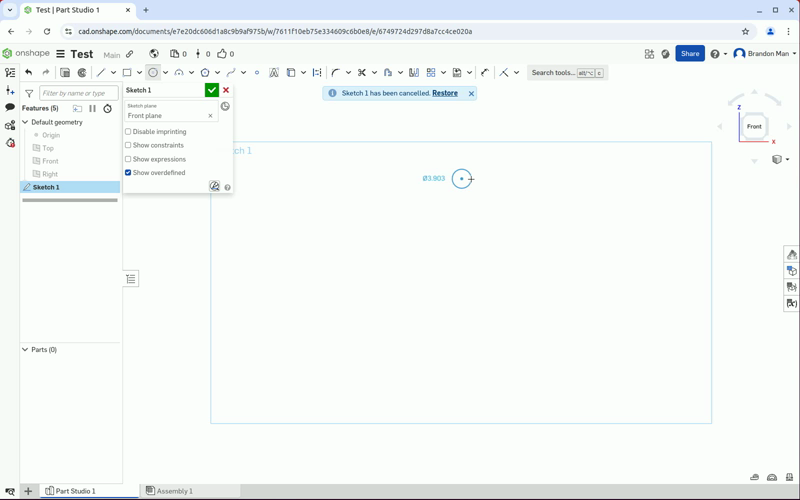
key(esc)
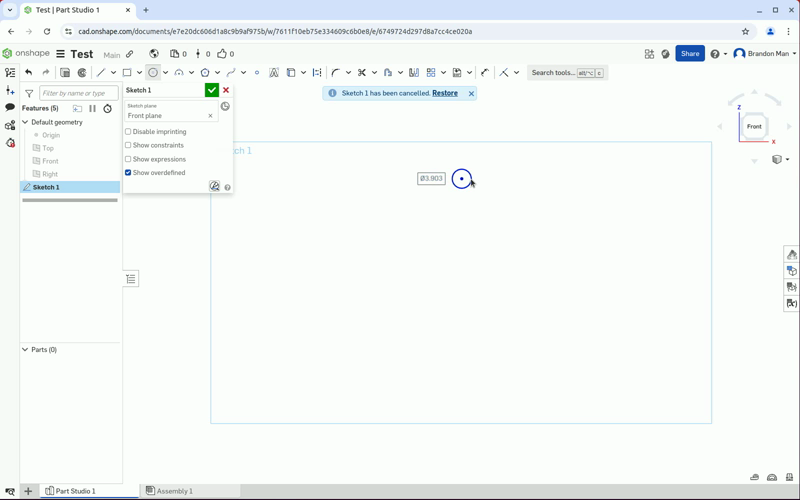
key(c)
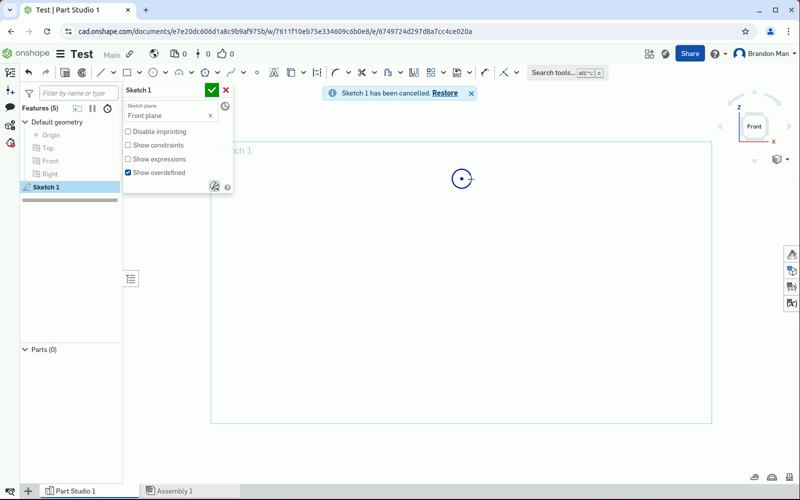
key_down(shift)
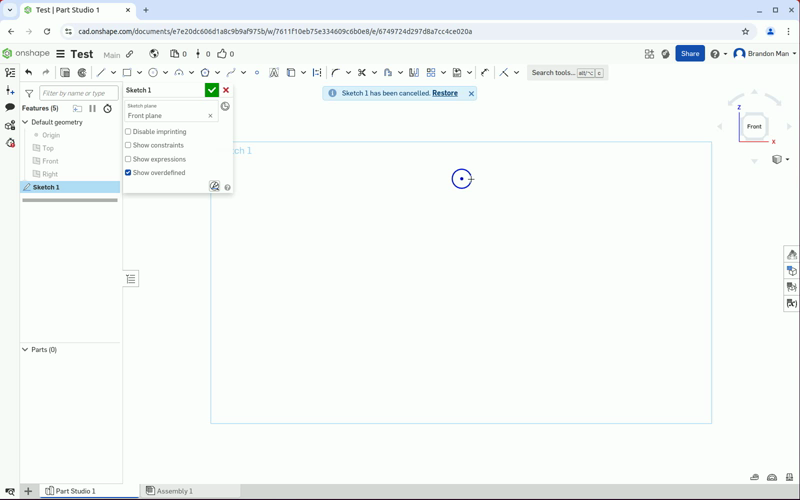
mouse_move(461, 178)
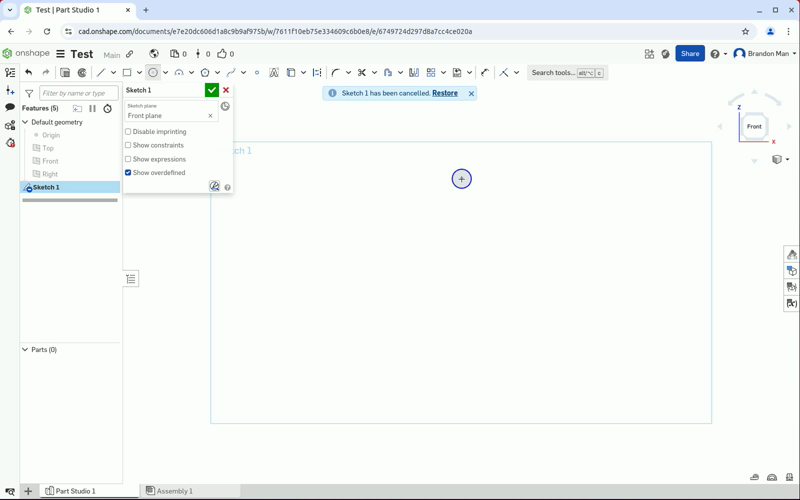
click(461, 178)
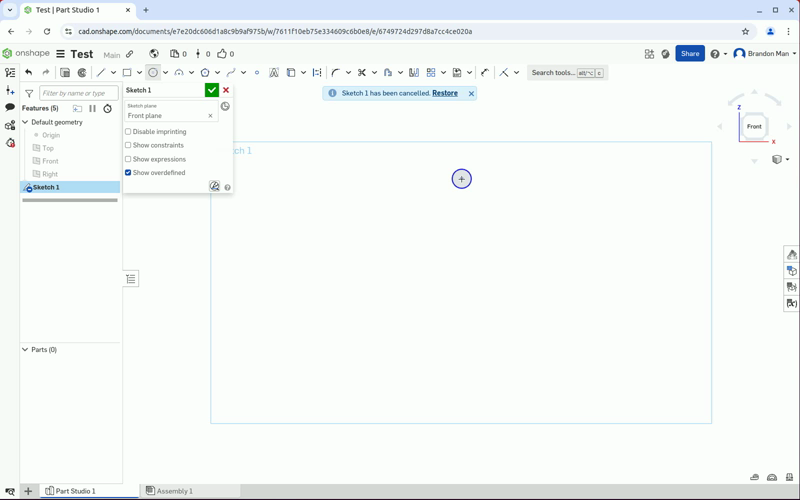
key_up(shift)
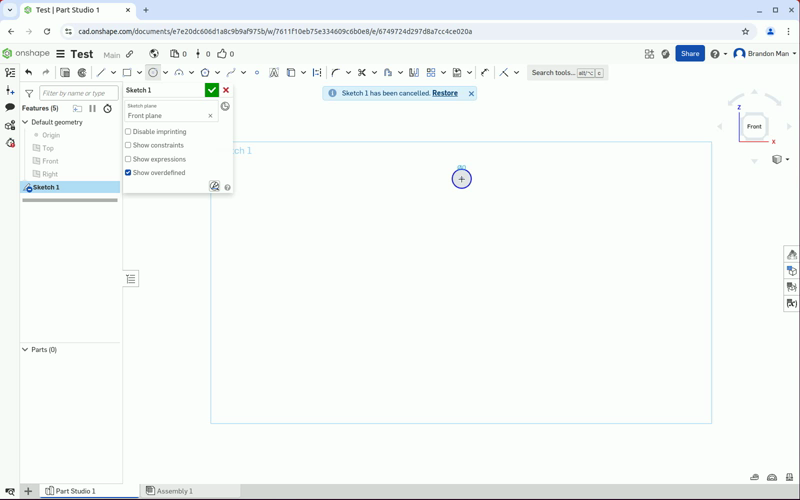
mouse_move(464, 178)
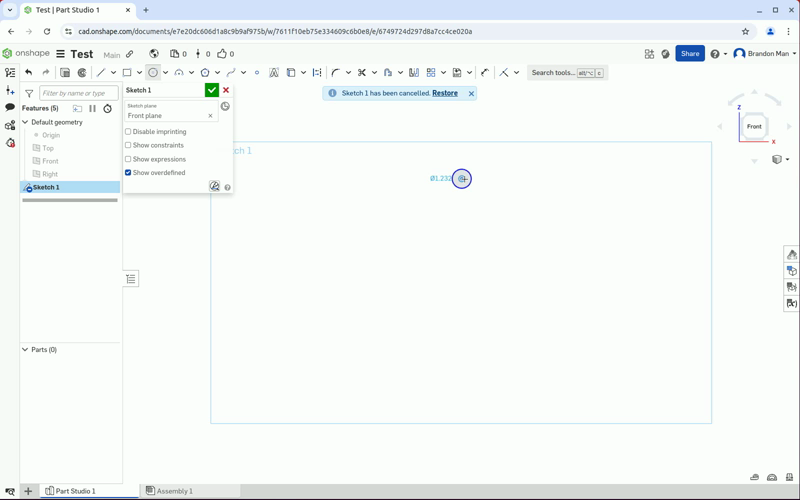
scroll(6)
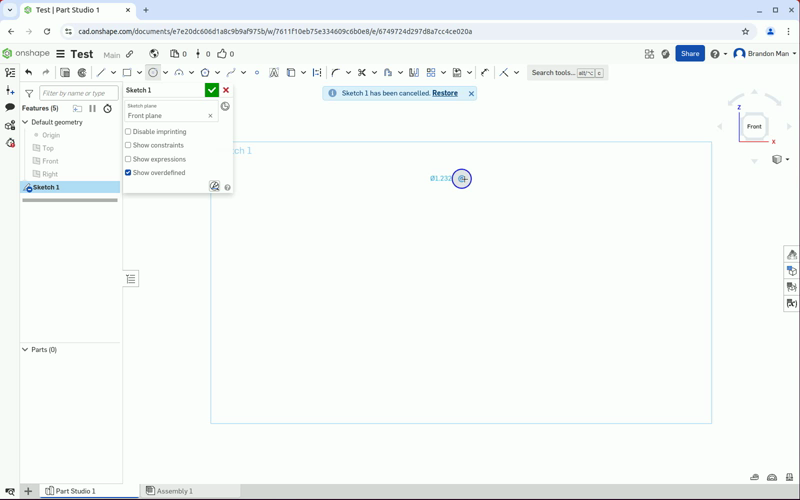
scroll(6)
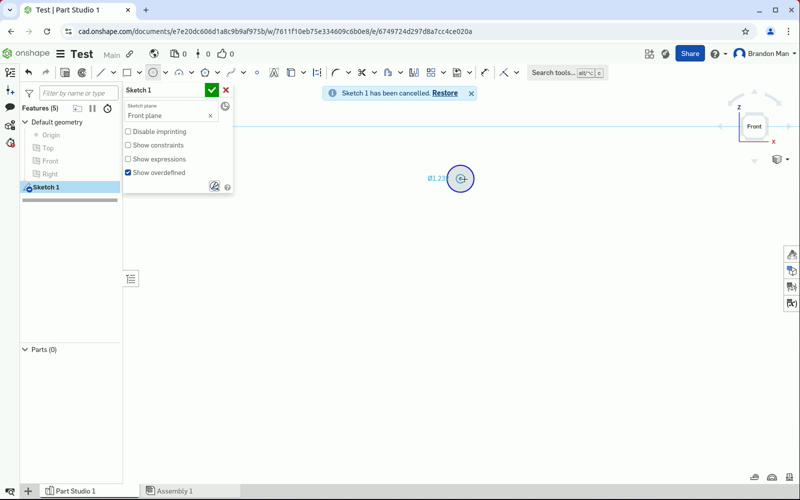
scroll(6)
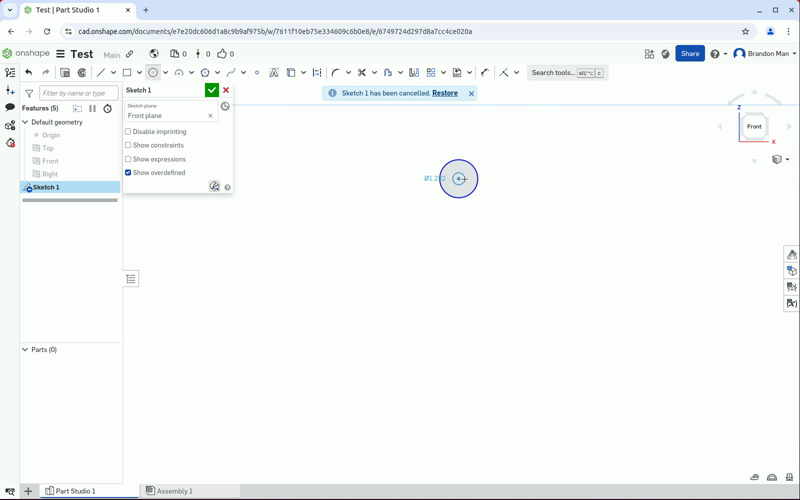
scroll(6)
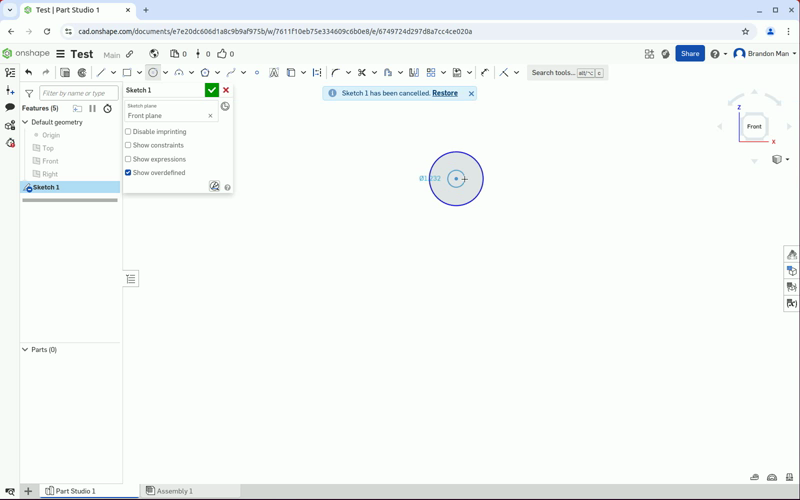
scroll(6)
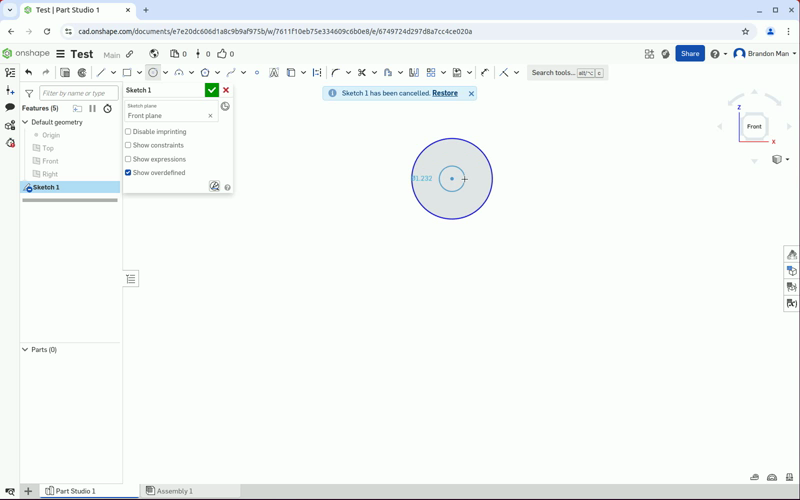
scroll(6)
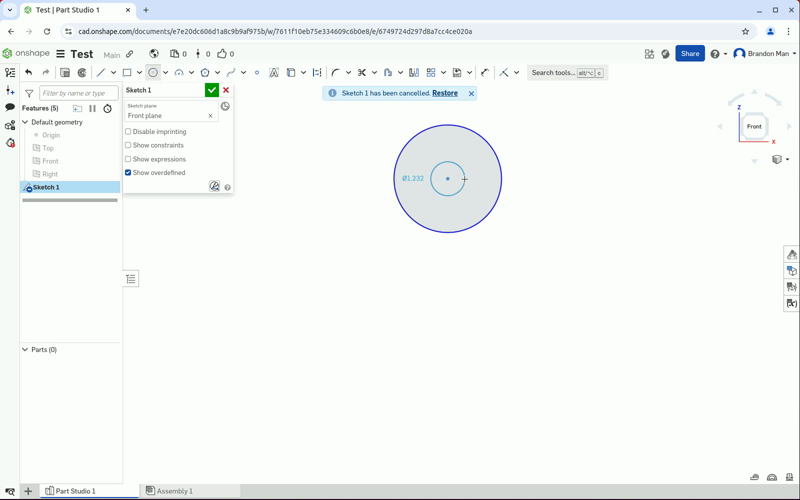
scroll(6)
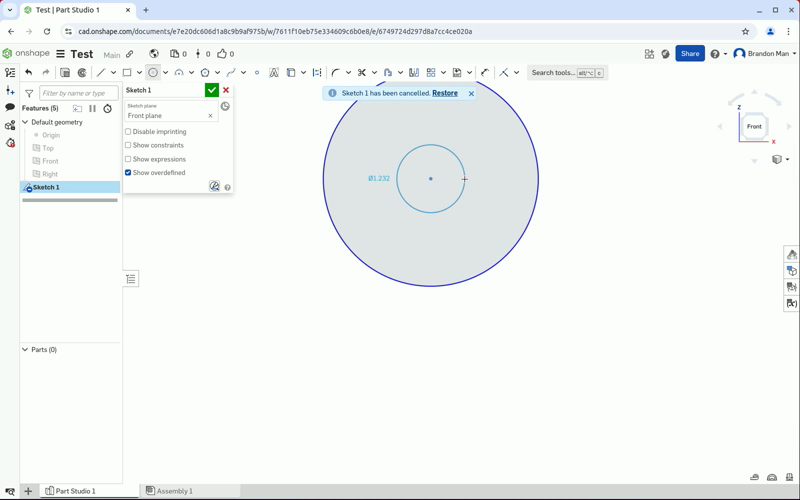
click(464, 178)
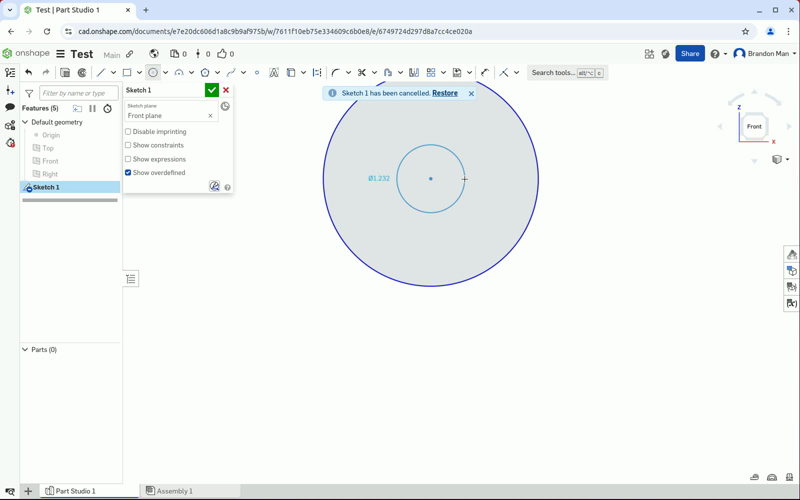
scroll(-6)
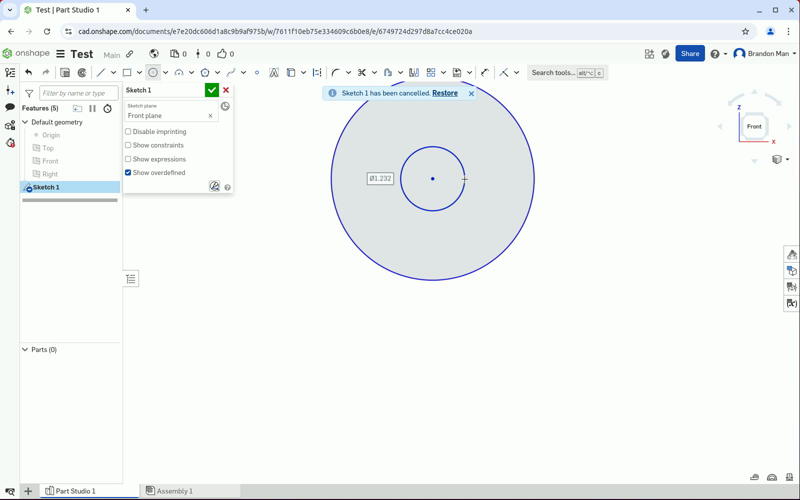
scroll(-6)
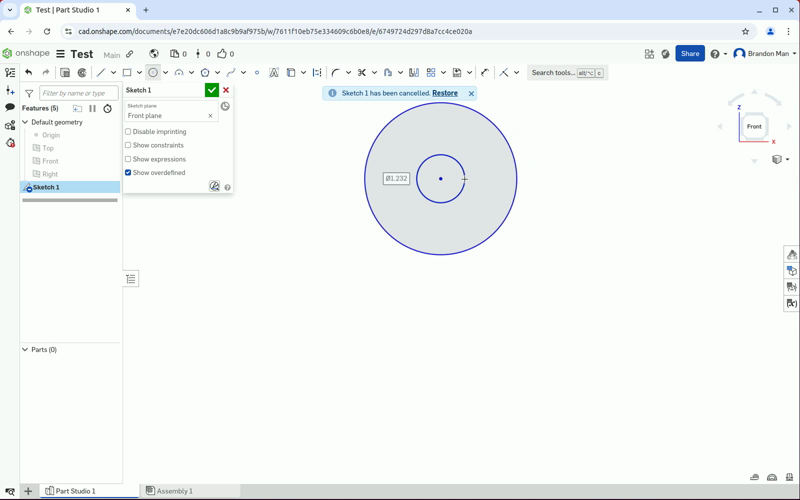
scroll(-6)
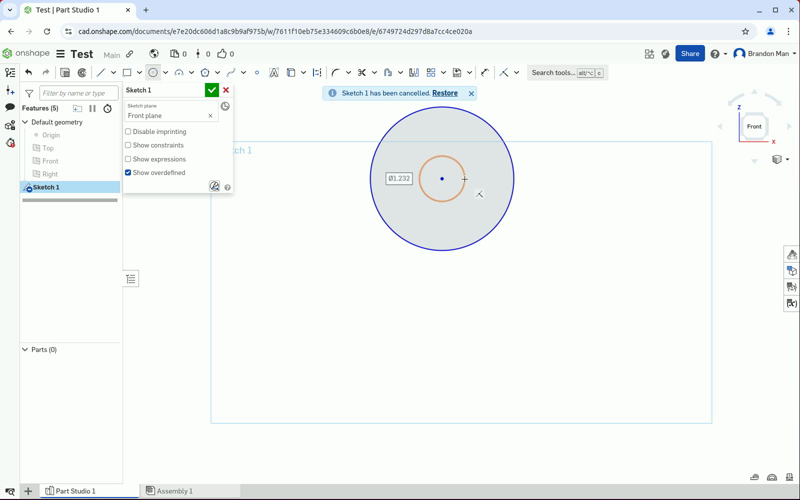
scroll(-6)
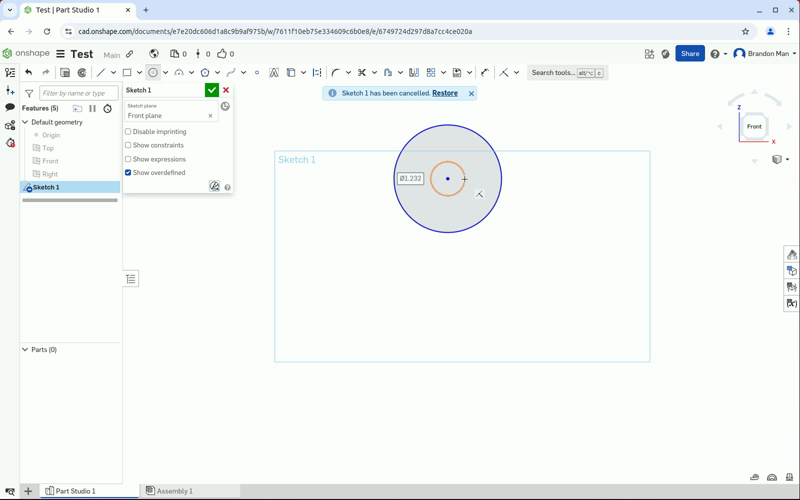
scroll(-6)
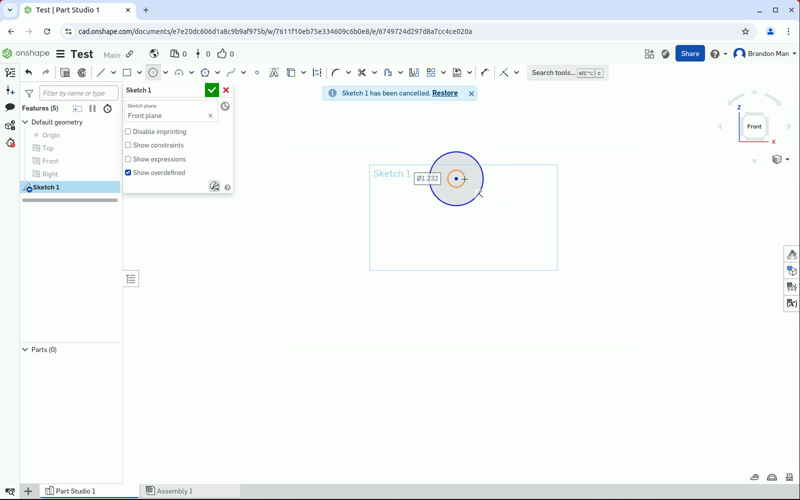
scroll(-6)
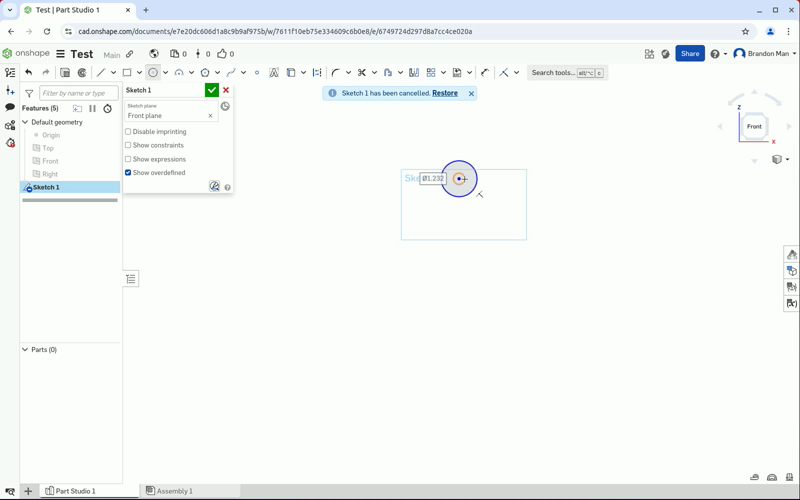
scroll(-6)
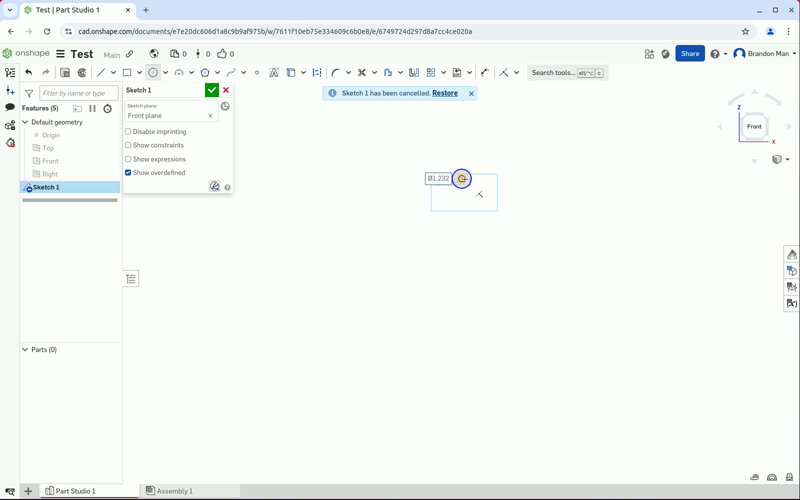
key(esc)
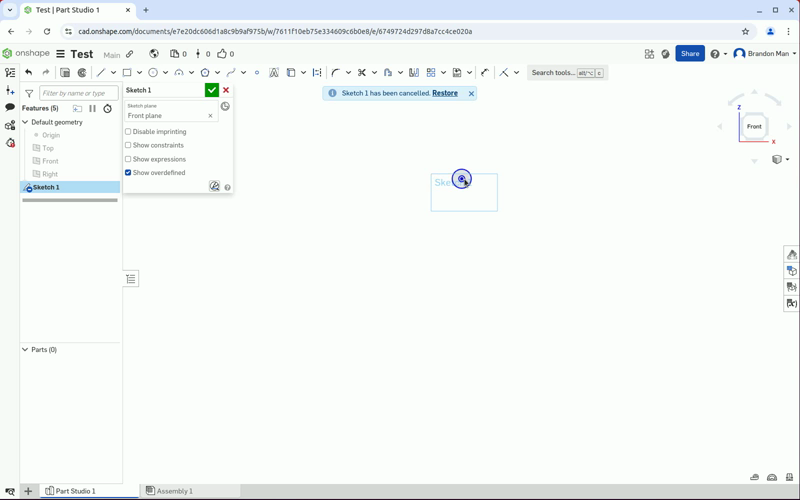
mouse_move(464, 172)
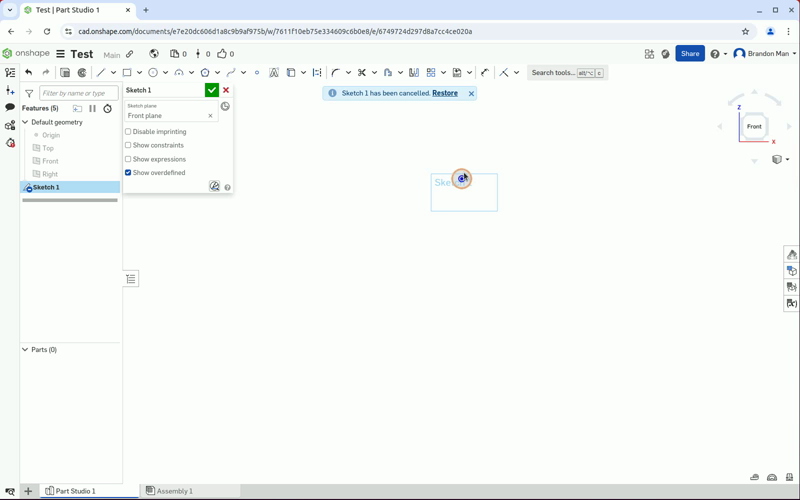
scroll(6)
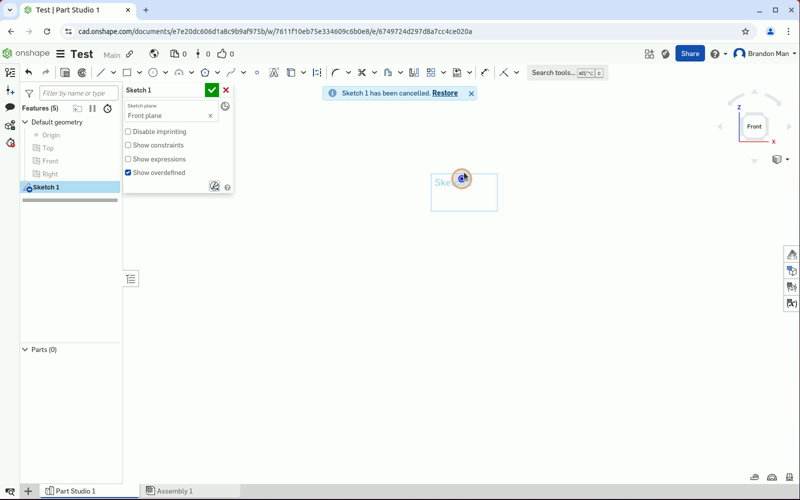
scroll(6)
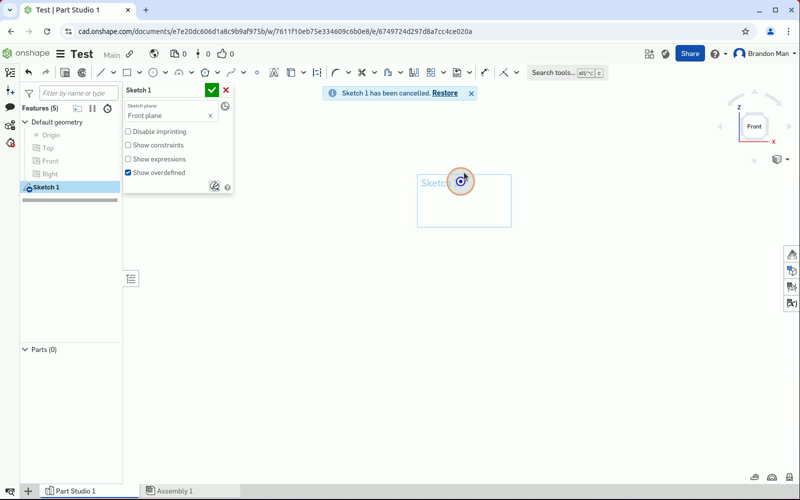
scroll(6)
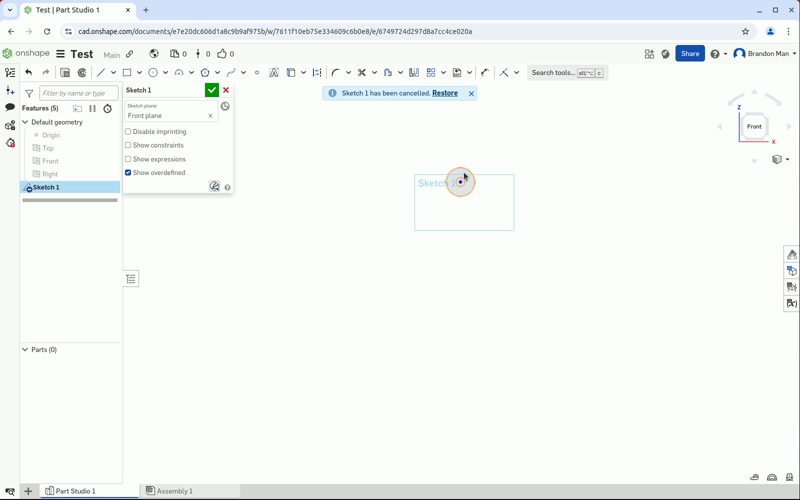
scroll(6)
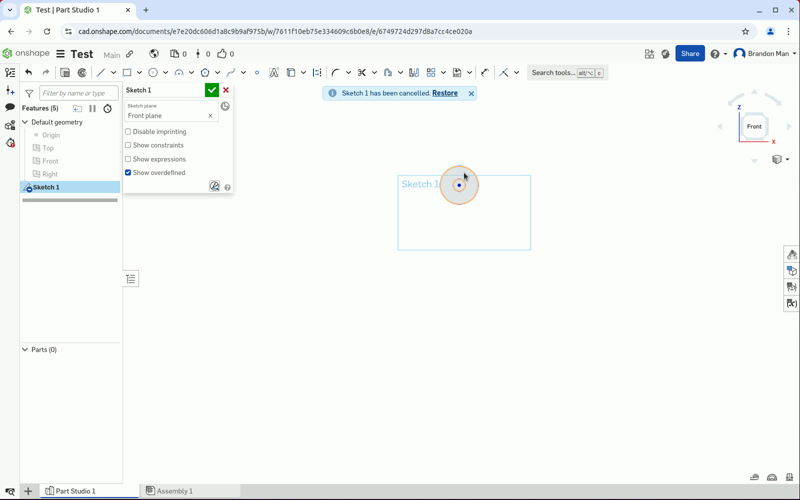
scroll(6)
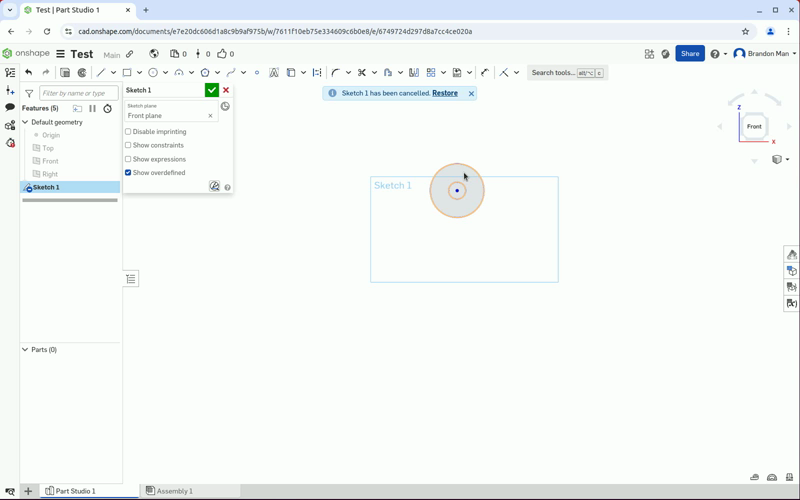
scroll(6)
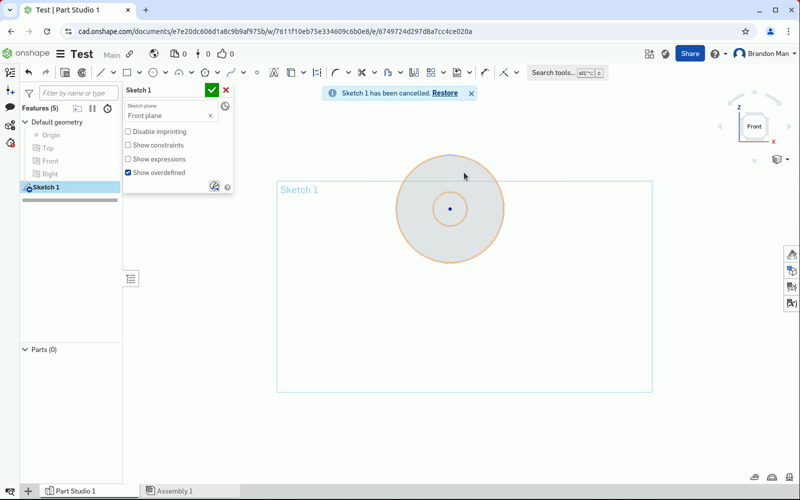
scroll(6)
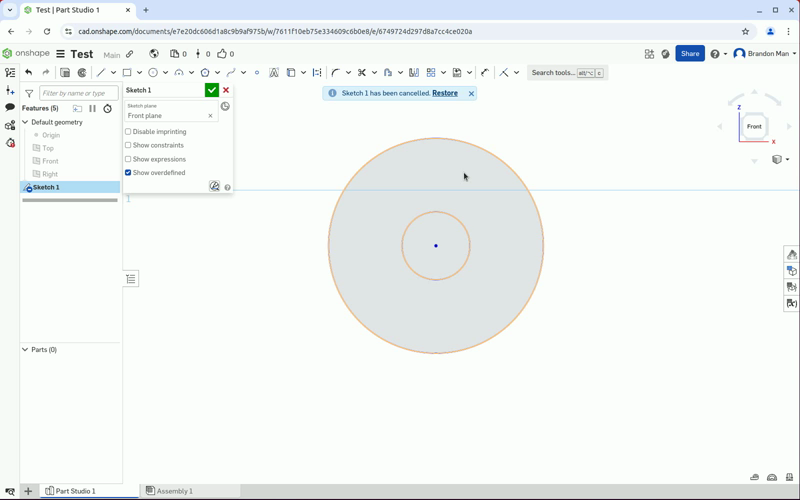
click(464, 172)
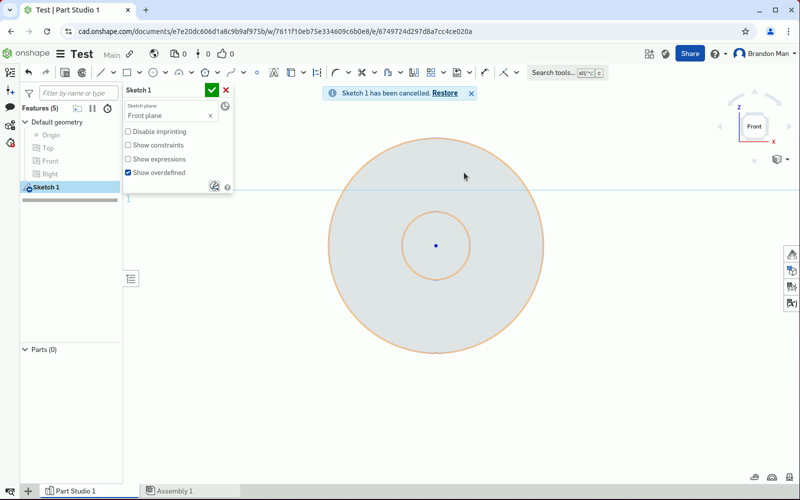
scroll(-6)
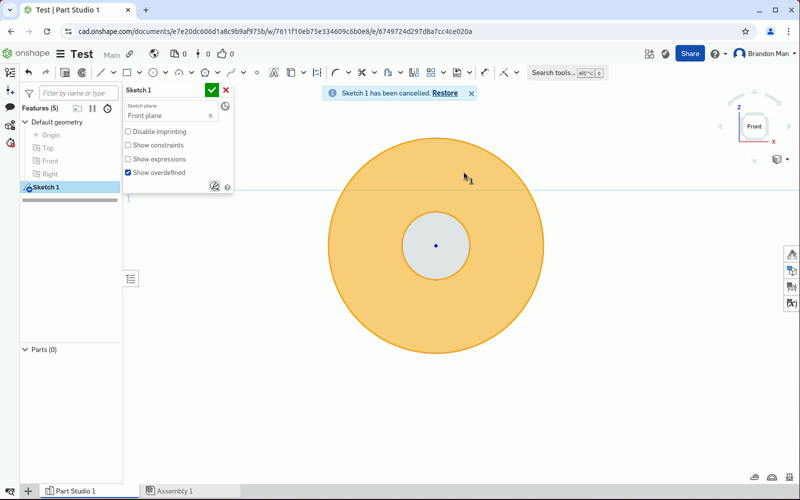
scroll(-6)
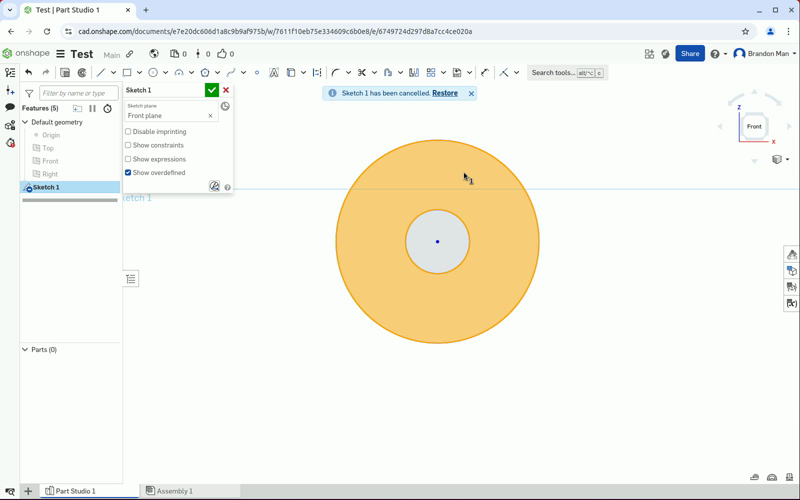
scroll(-6)
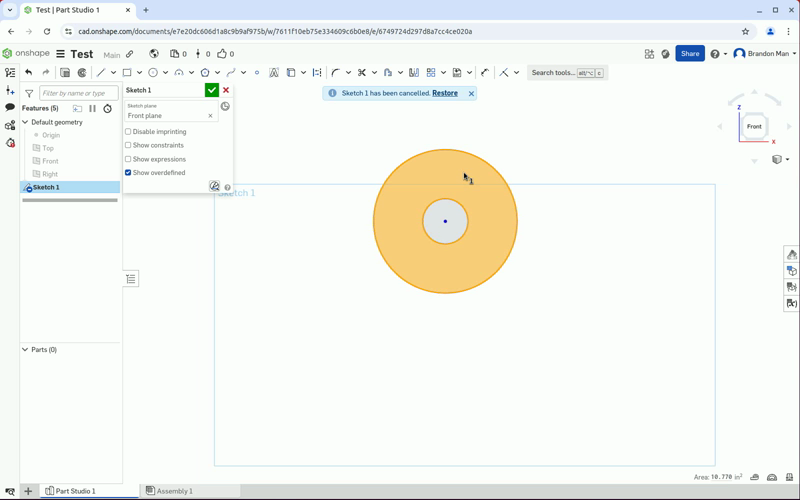
scroll(-6)
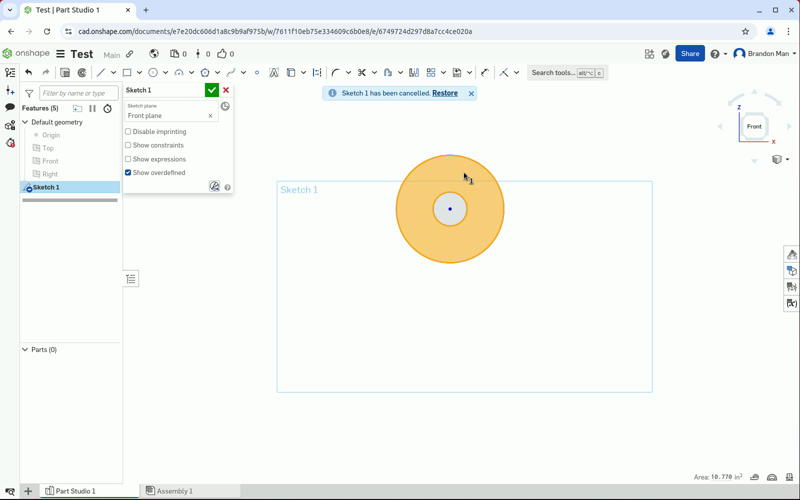
scroll(-6)
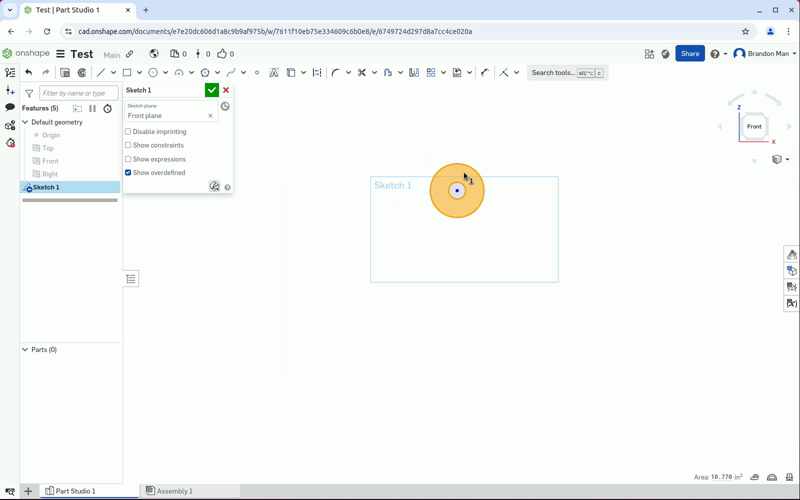
scroll(-6)
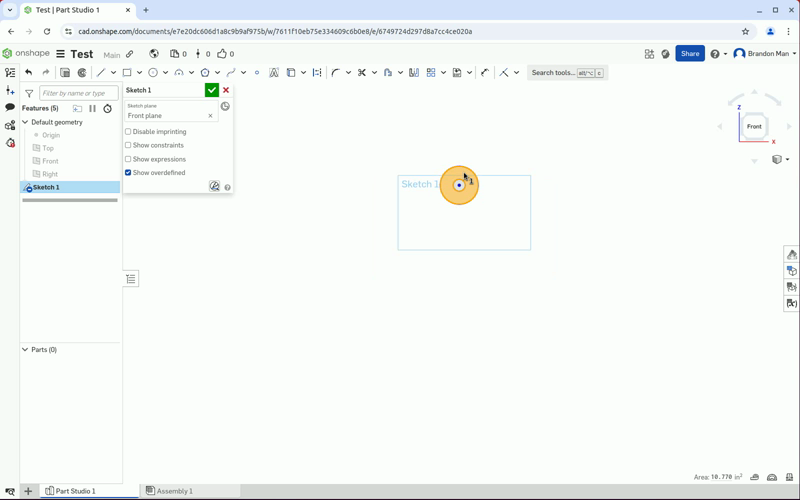
scroll(-6)
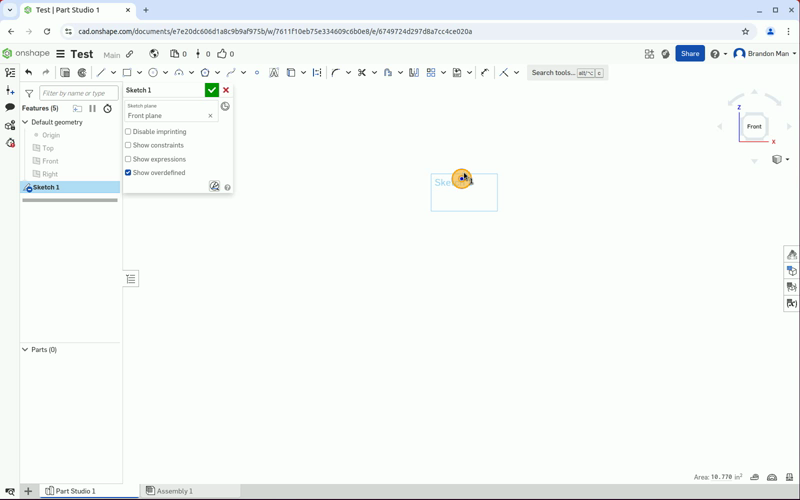
mouse_move(73, 352)
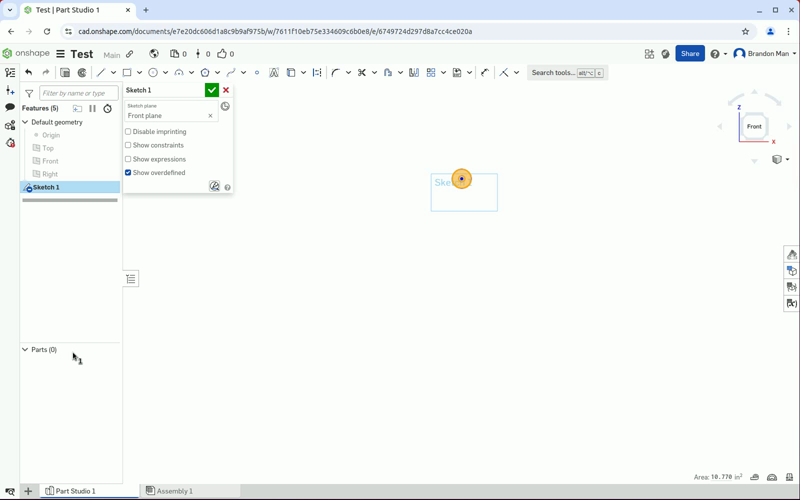
key(shift+y)
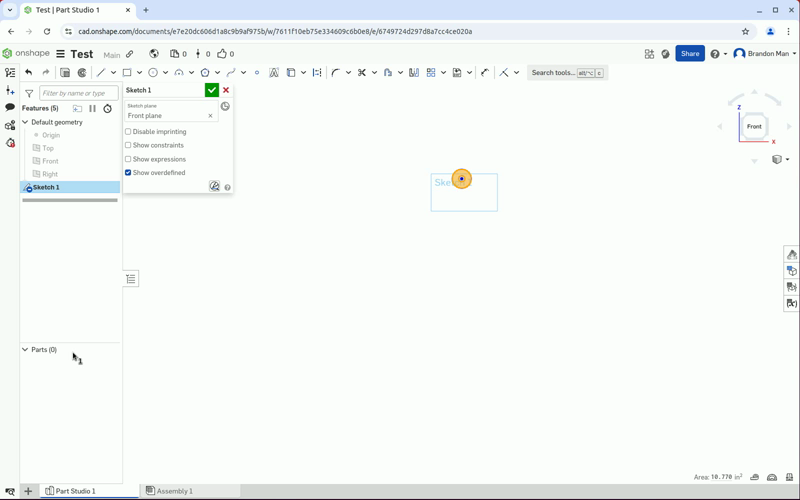
key(shift+e)
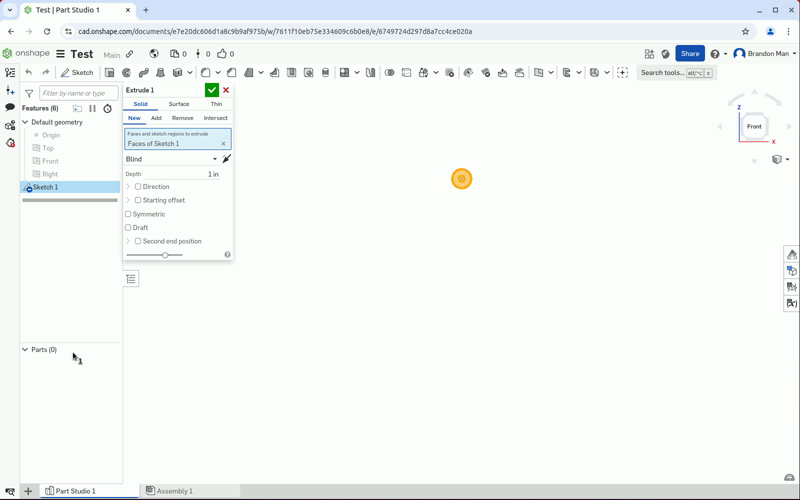
mouse_move(143, 106)
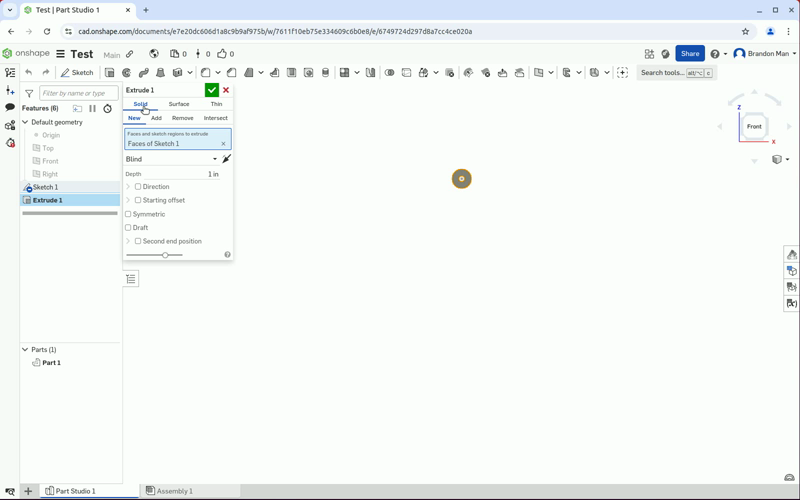
click(143, 106)
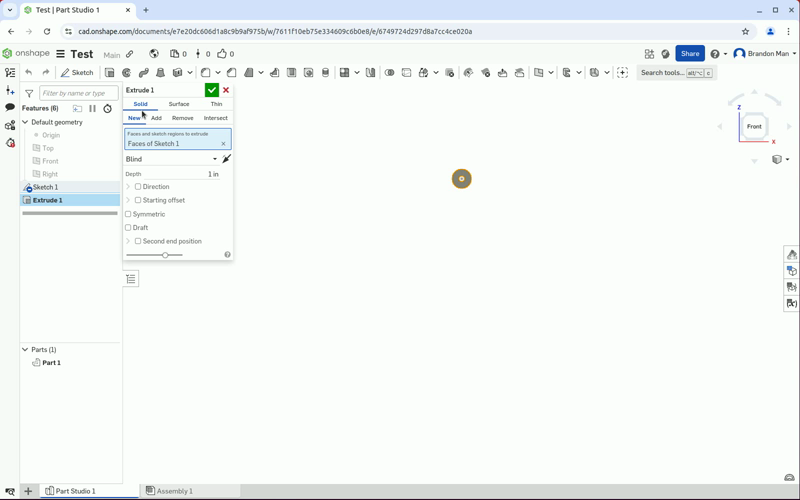
mouse_move(137, 120)
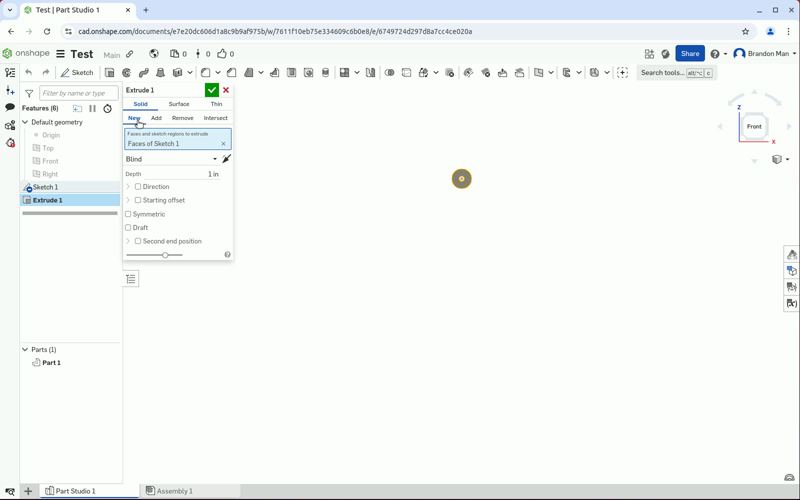
click(137, 120)
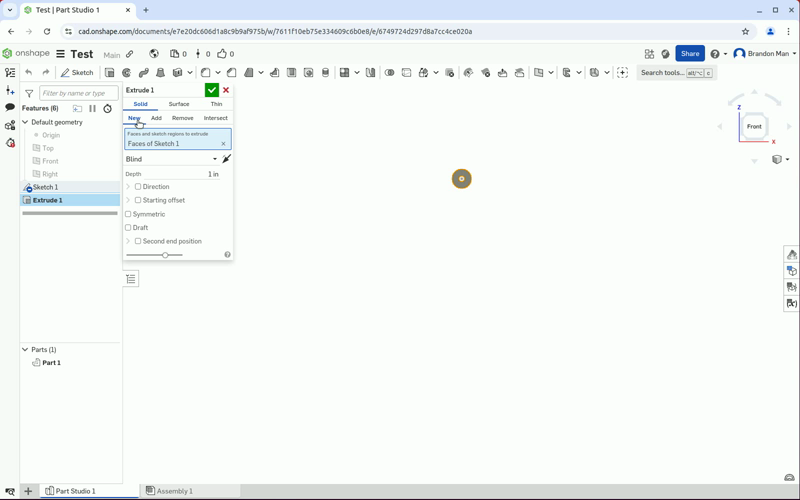
key(tab, 4)
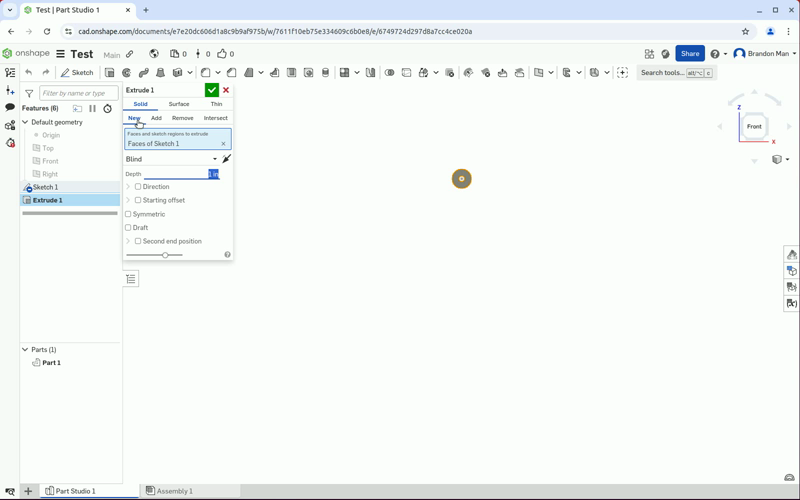
text(0.481)
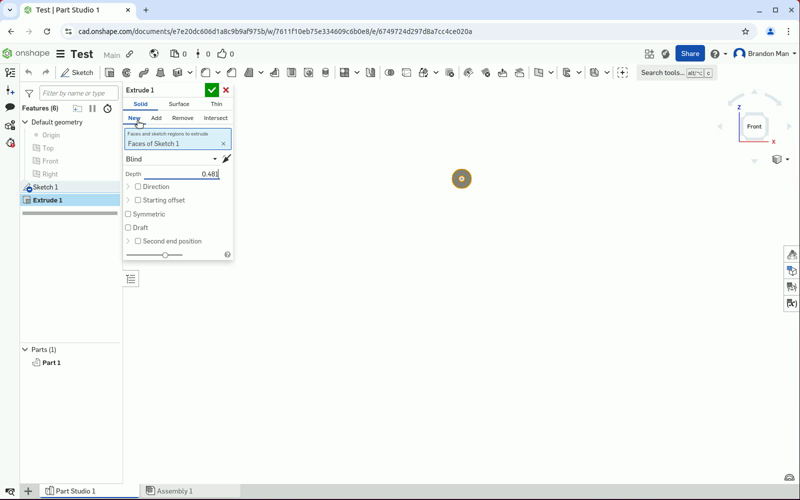
key(enter)
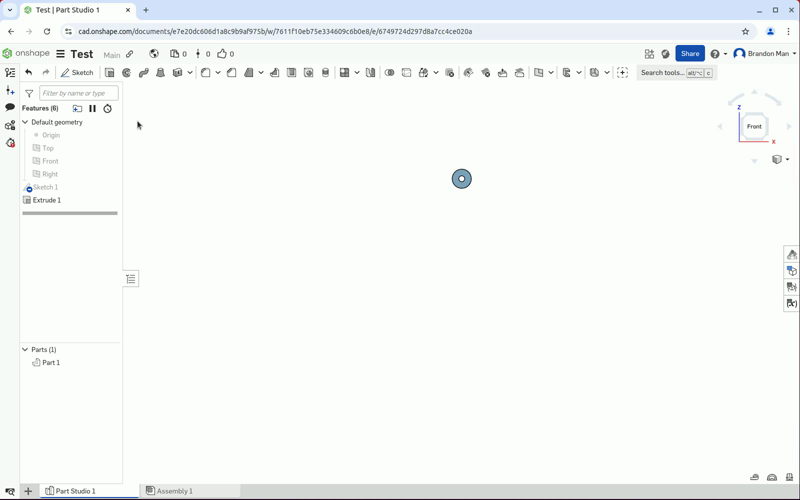
key(shift+h)
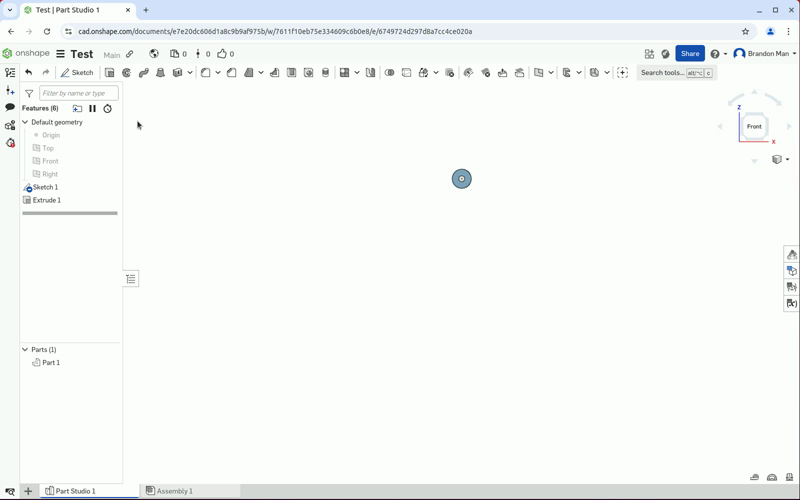
key(shift+h)
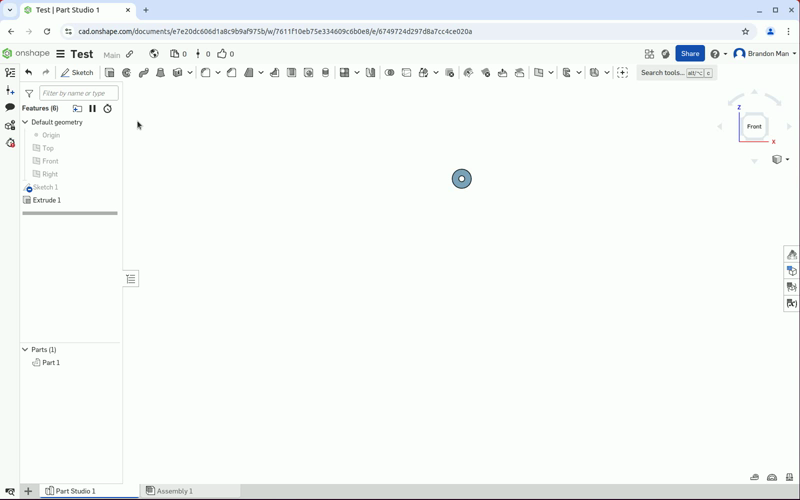
mouse_move(73, 189)
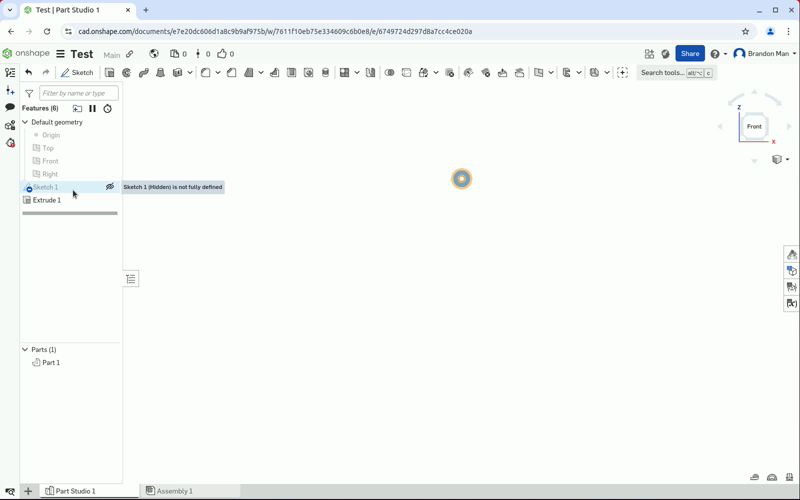
click(73, 189)
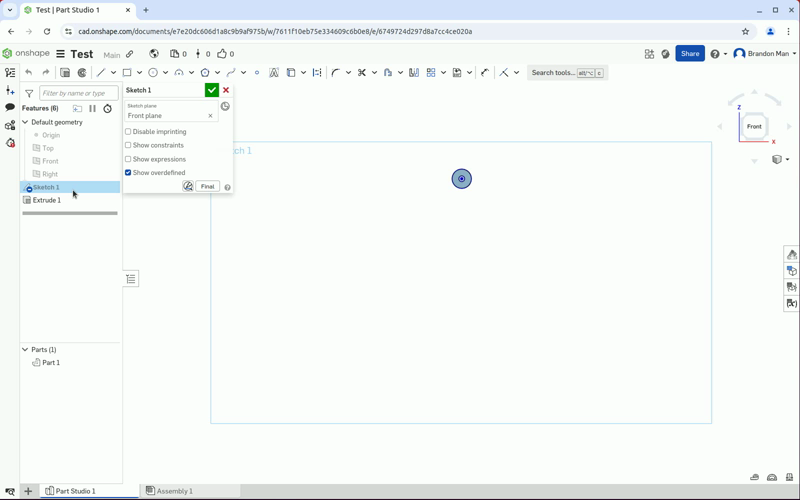
mouse_move(229, 92)
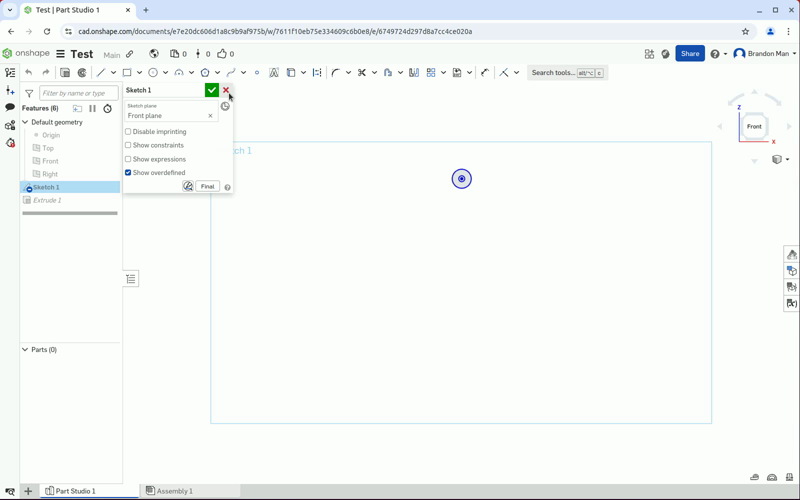
click(229, 92)
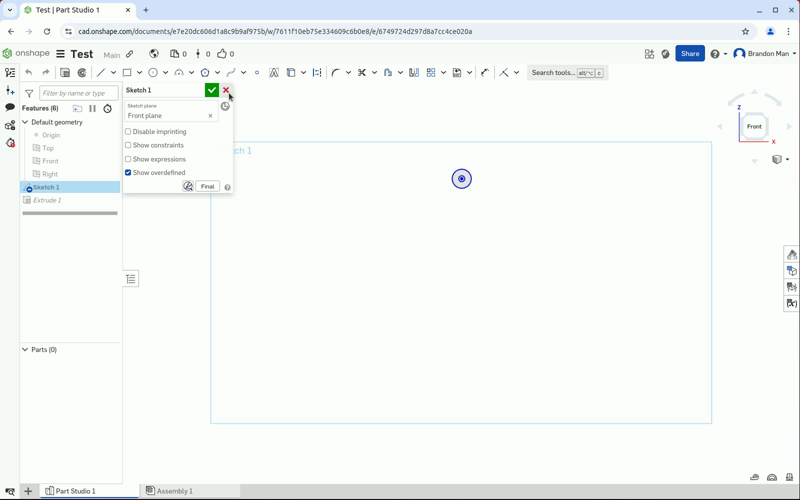
key(shift+s)
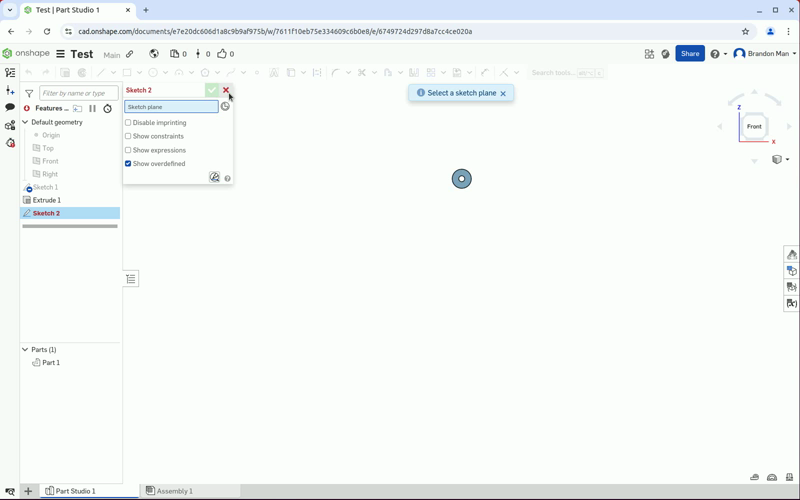
mouse_move(73, 163)
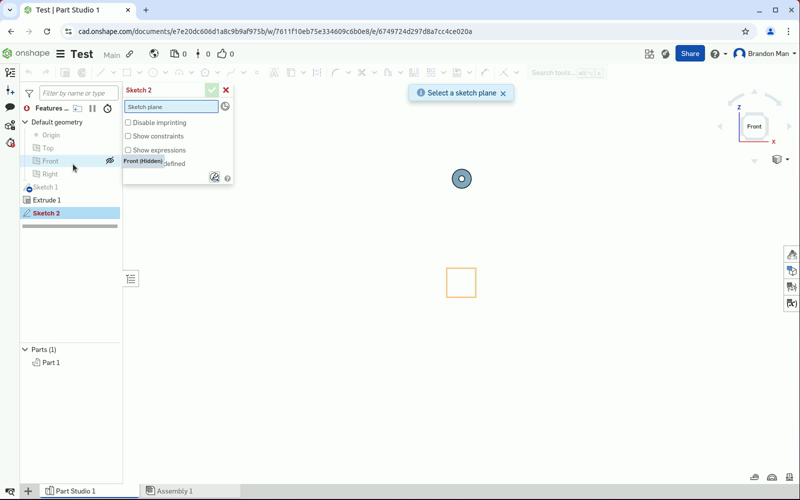
click(73, 163)
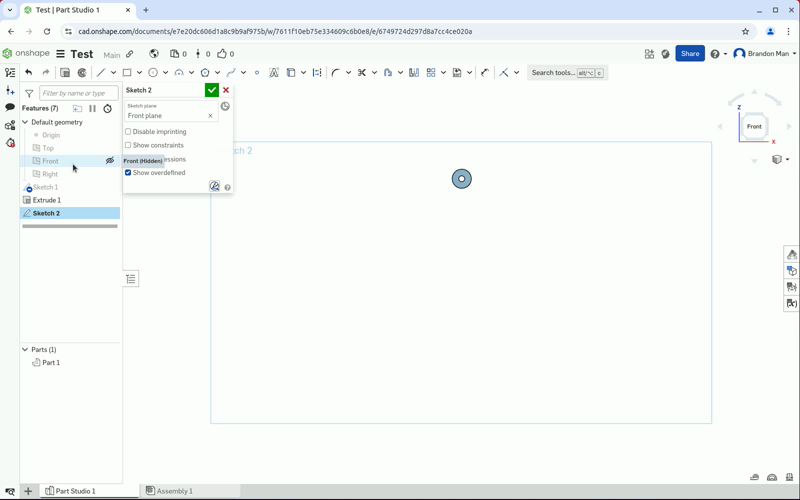
mouse_move(73, 352)
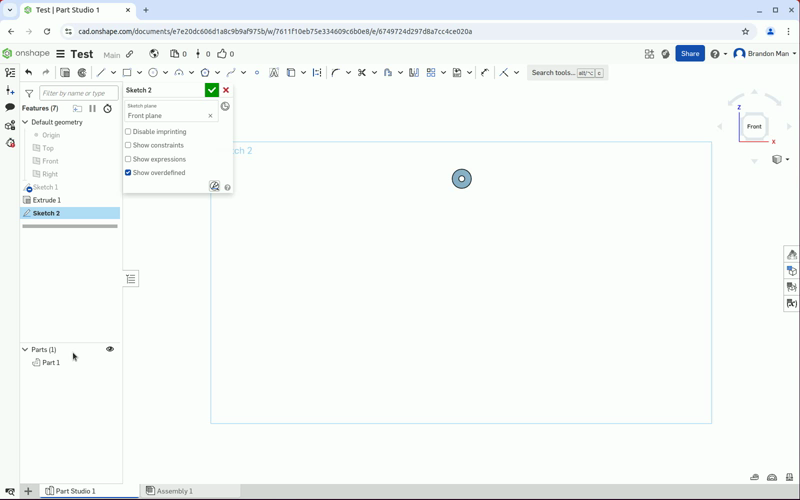
key(y)
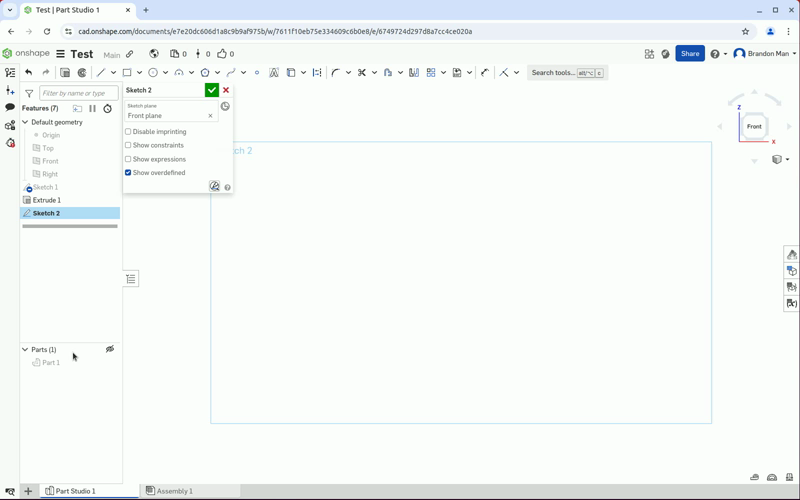
key(a)
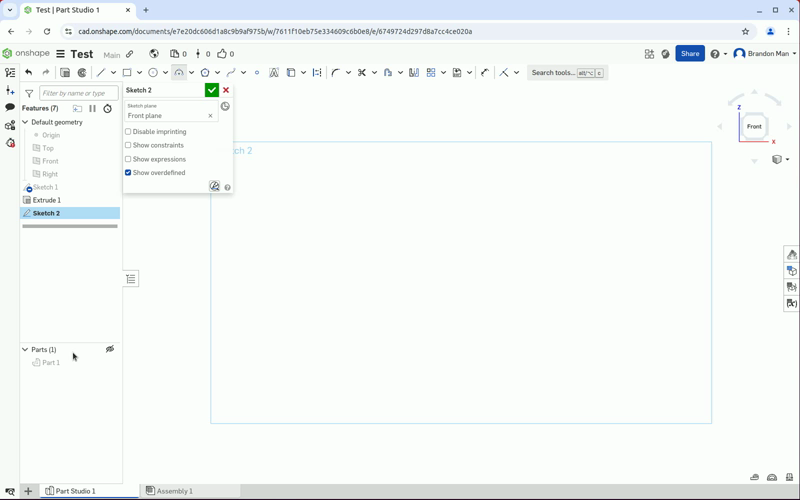
key_down(shift)
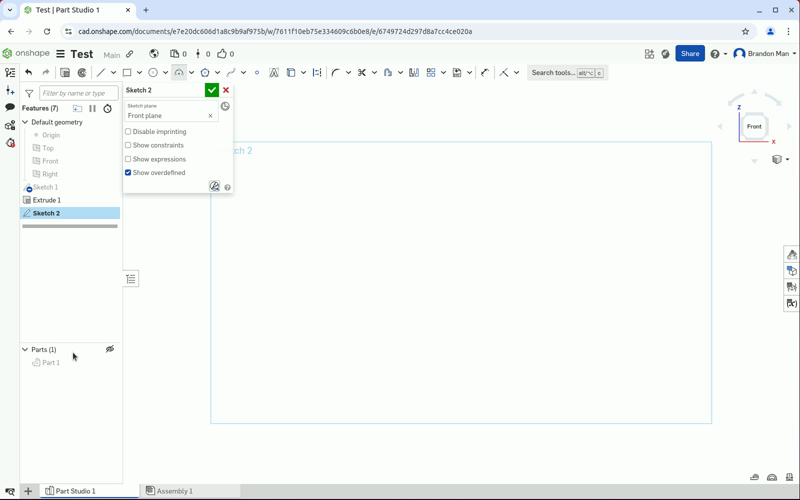
mouse_move(446, 223)
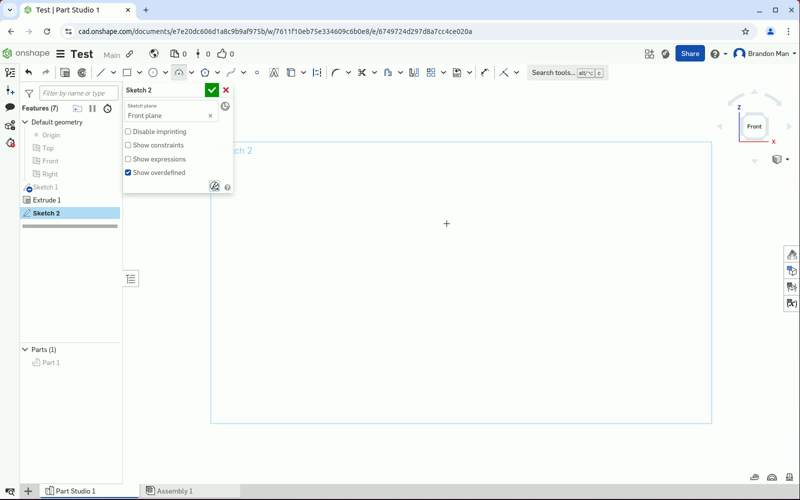
click(446, 223)
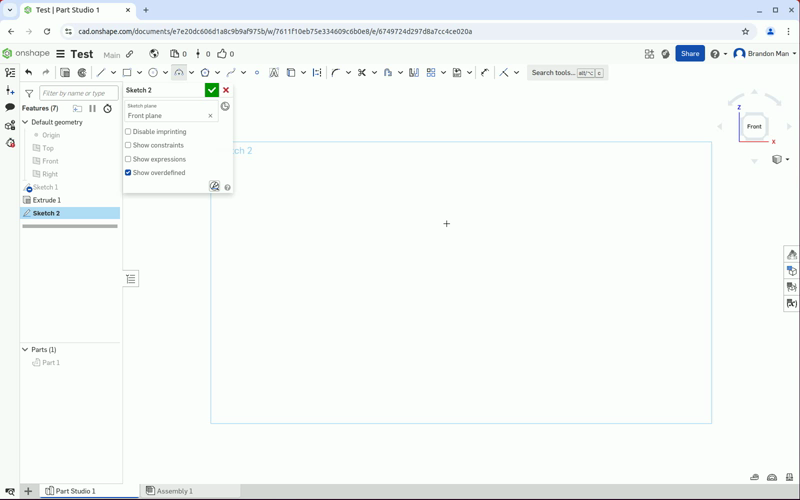
key_up(shift)
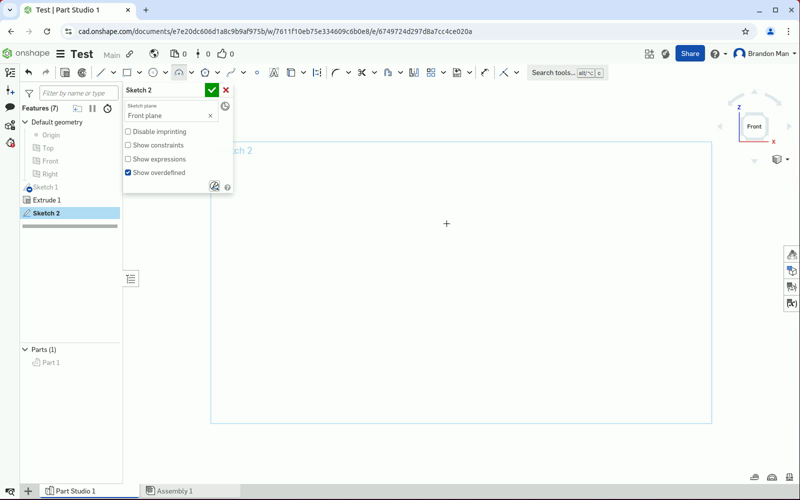
key_down(shift)
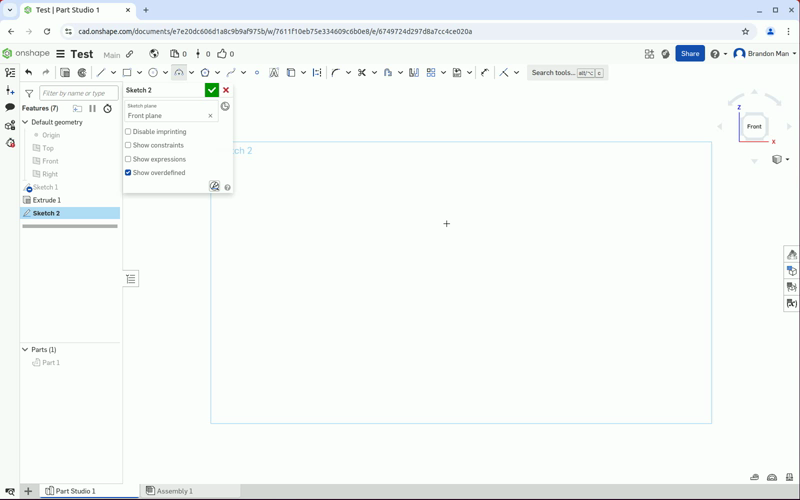
mouse_move(476, 223)
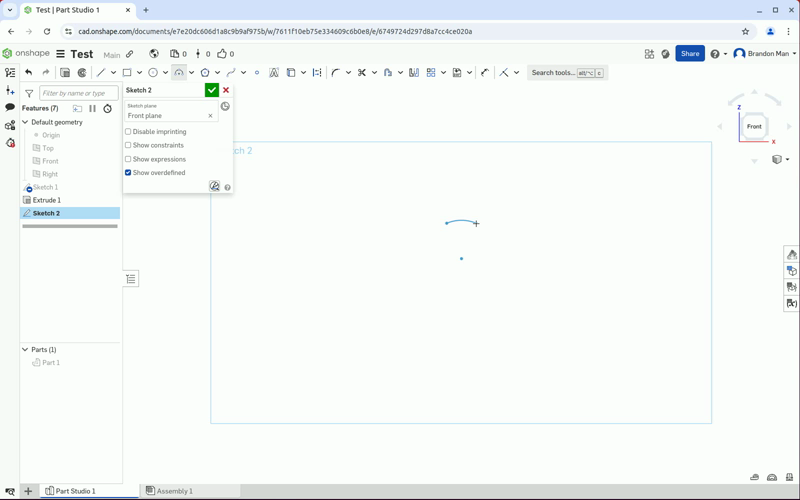
click(476, 223)
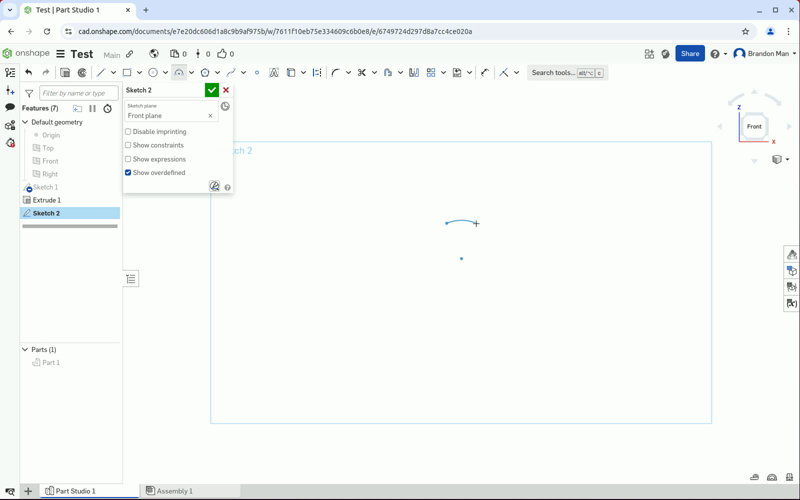
mouse_move(461, 210)
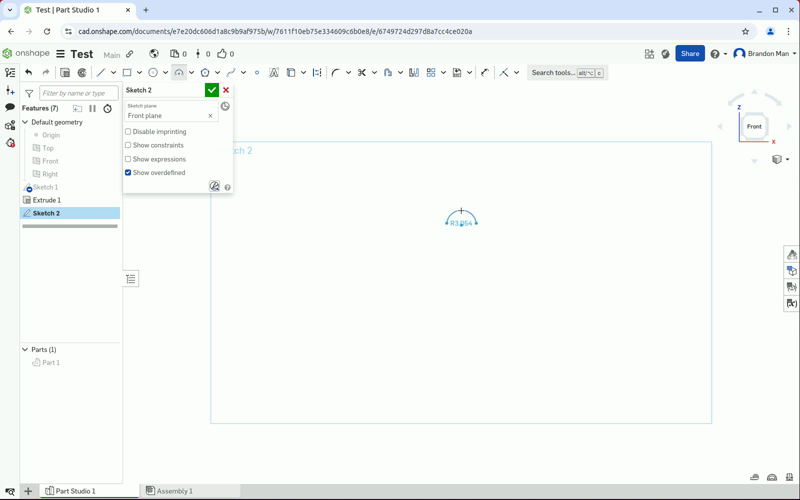
click(461, 210)
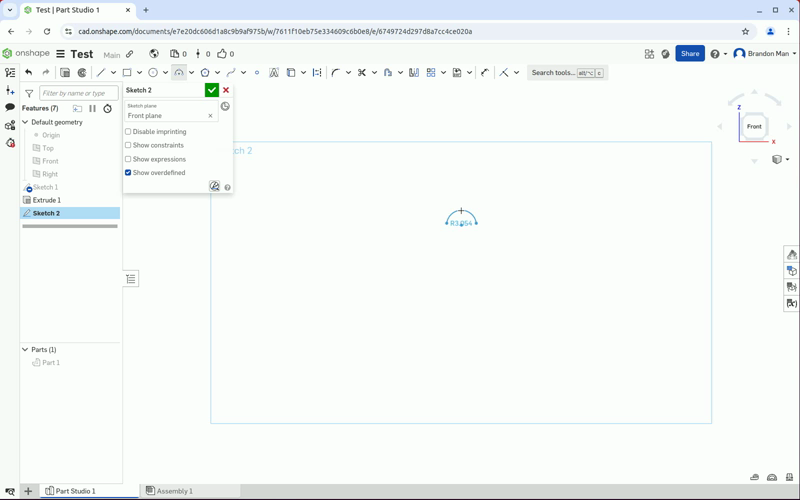
key_up(shift)
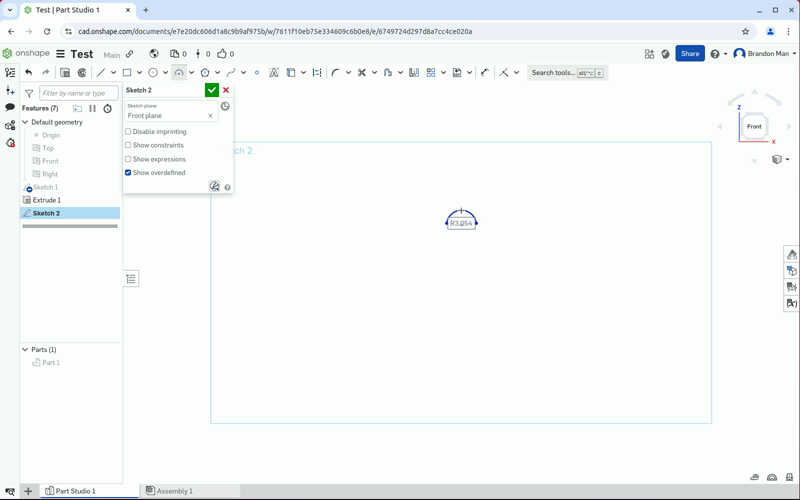
key(esc)
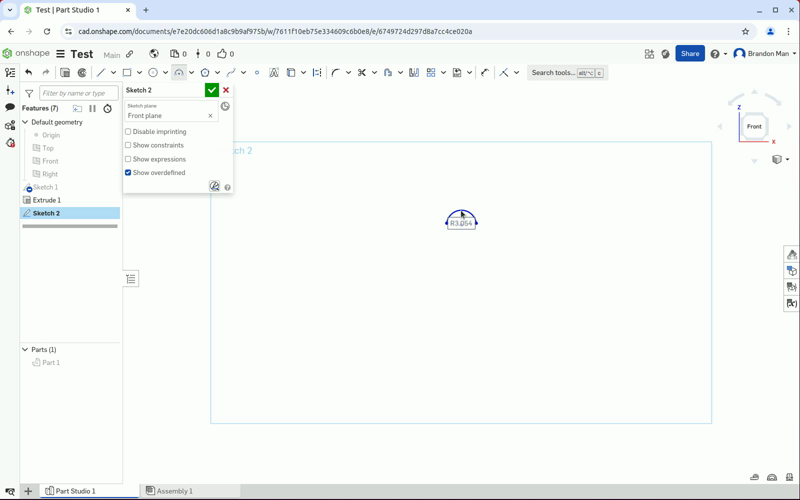
key(l)
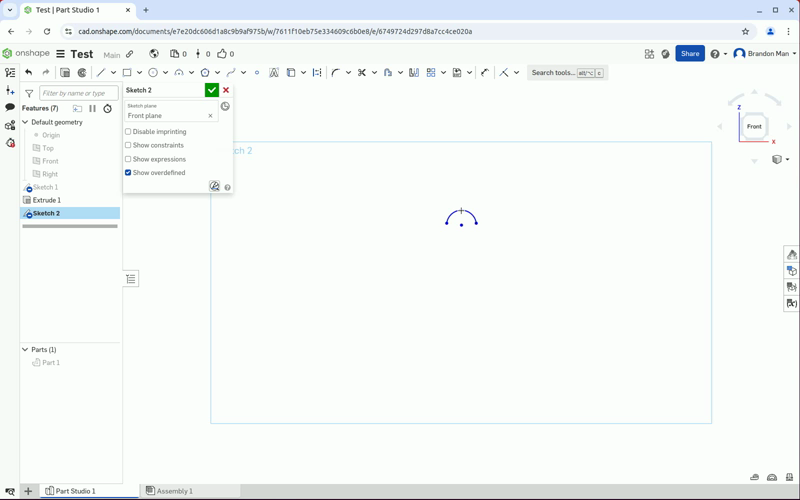
mouse_move(476, 223)
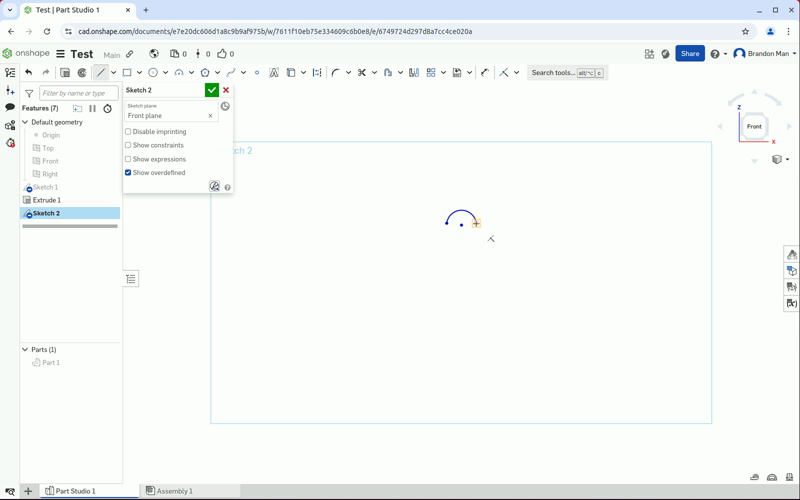
click(476, 223)
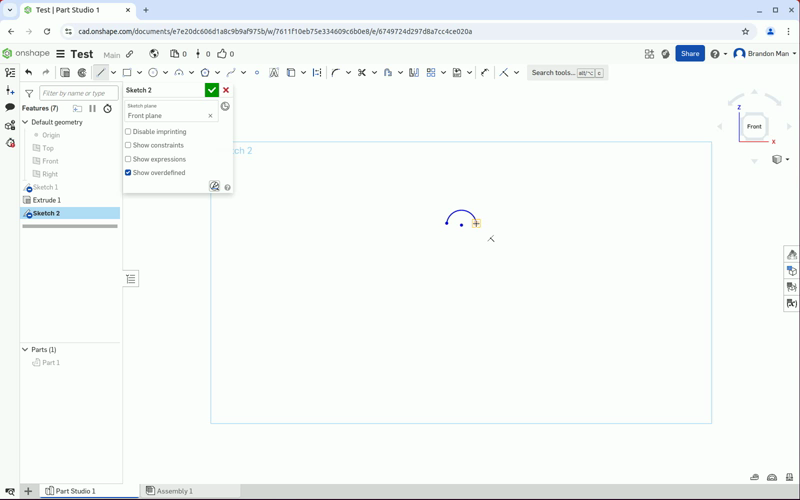
key_down(shift)
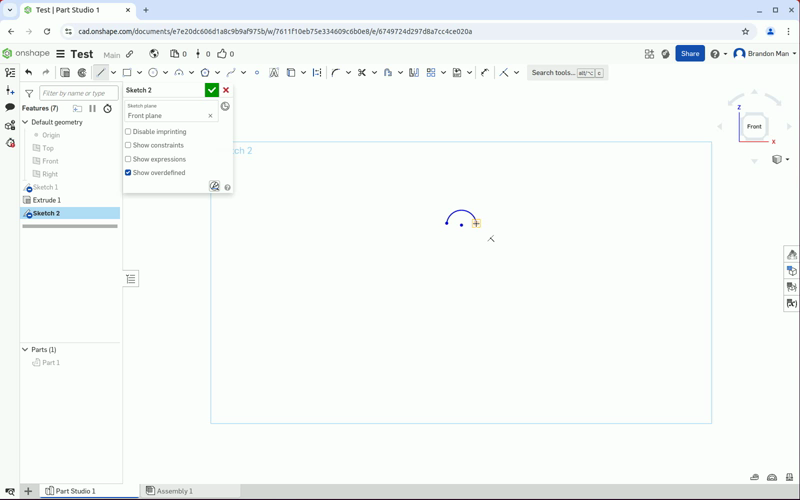
mouse_move(506, 223)
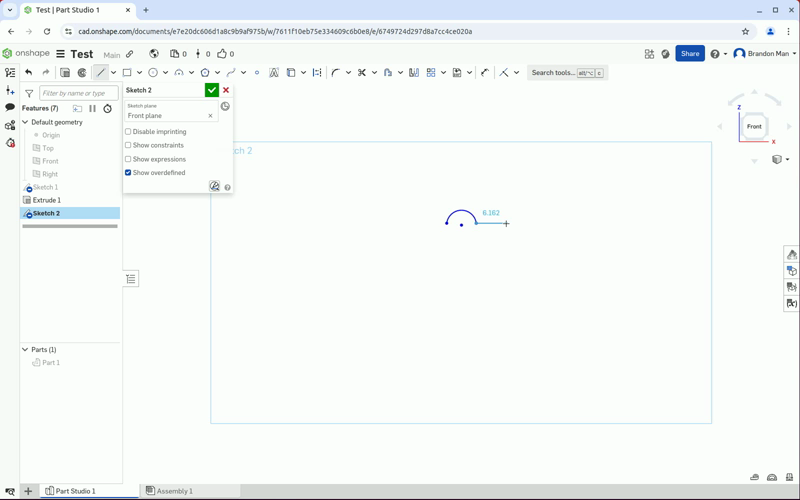
mouse_move(470, 176)
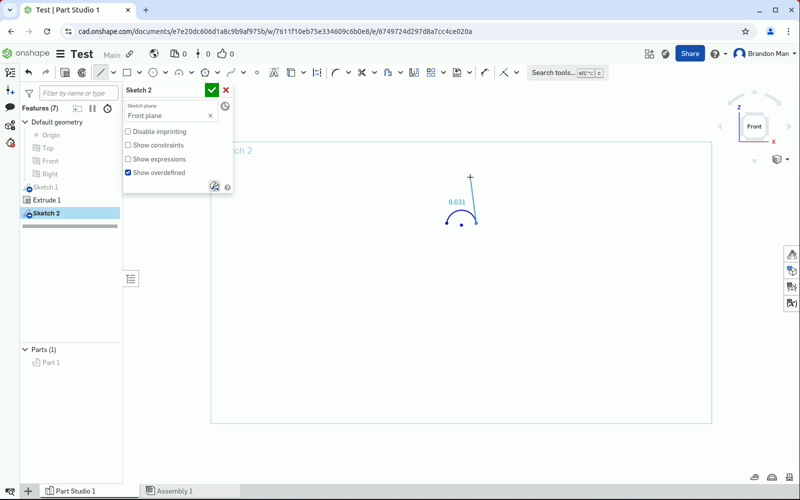
click(470, 176)
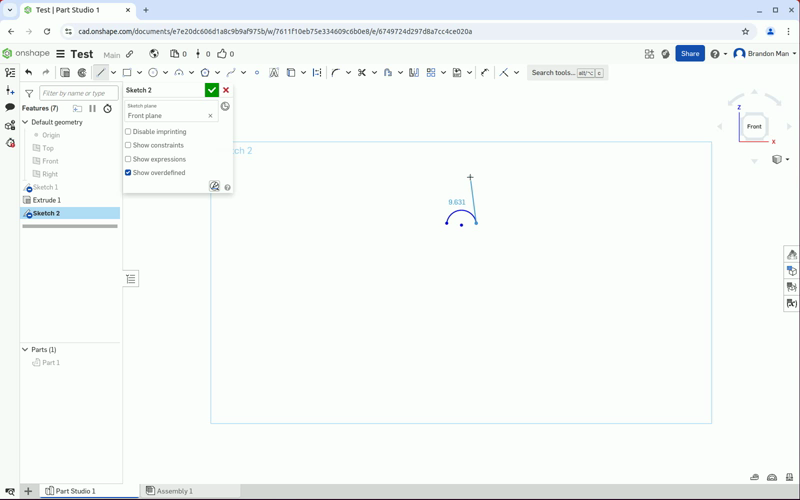
key_up(shift)
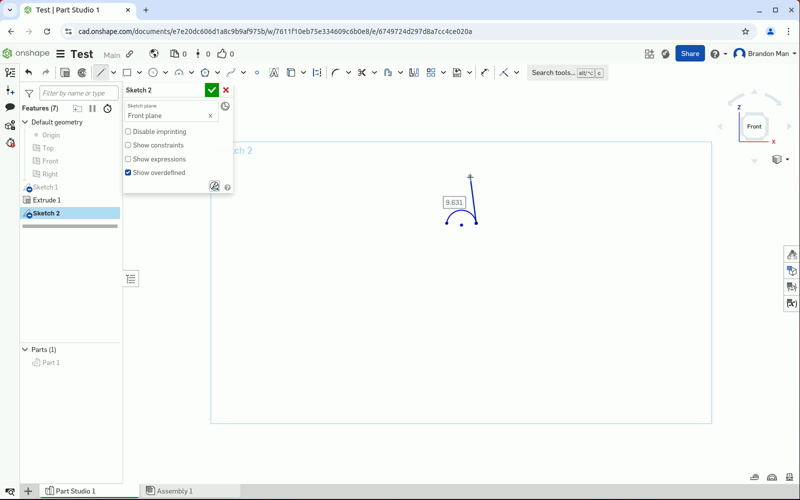
key(esc)
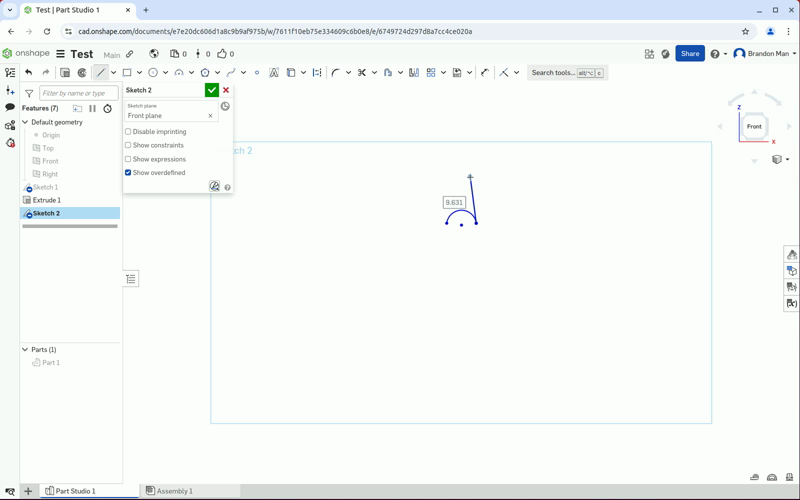
key(a)
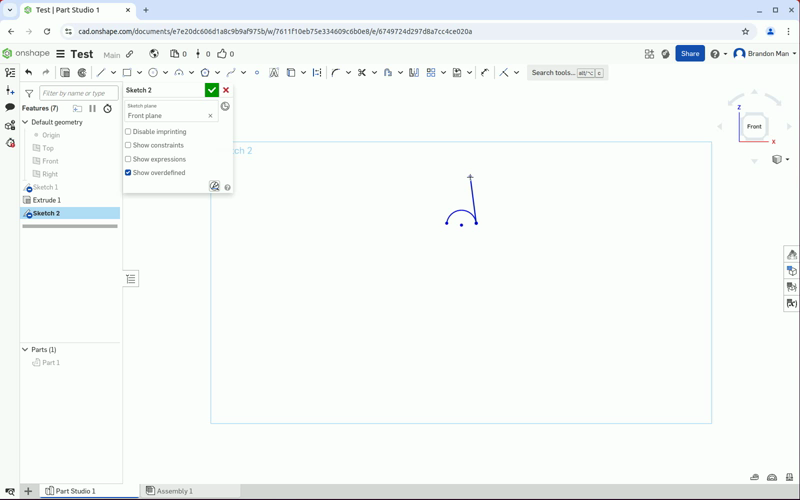
mouse_move(470, 176)
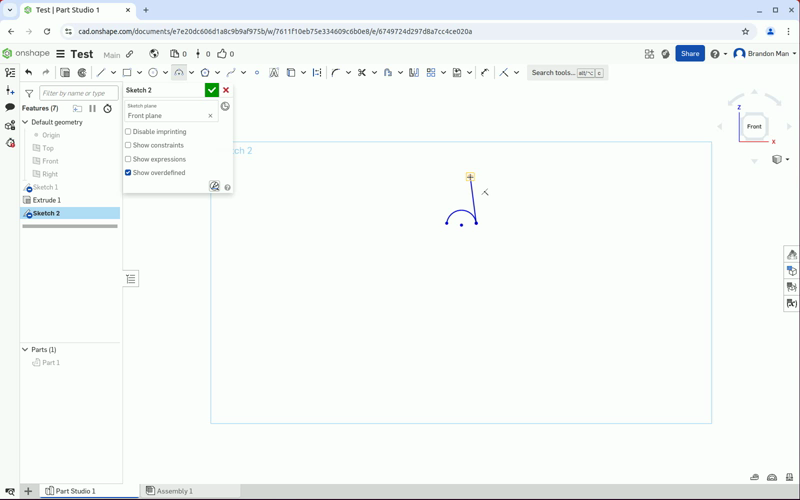
click(470, 176)
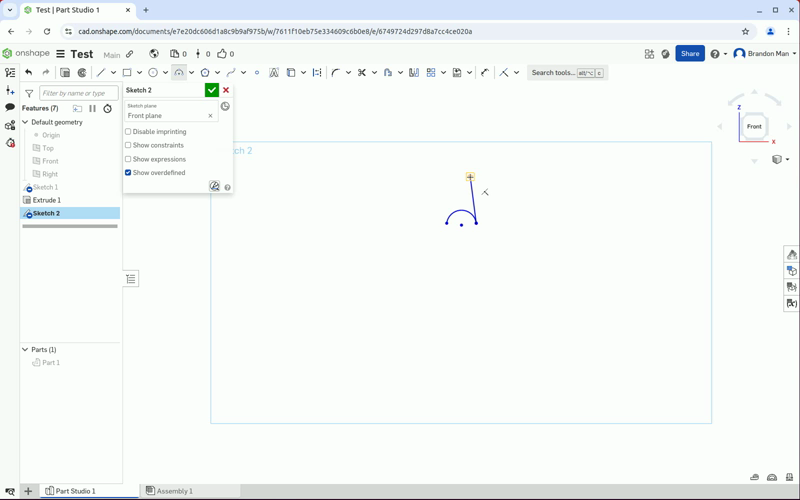
key_down(shift)
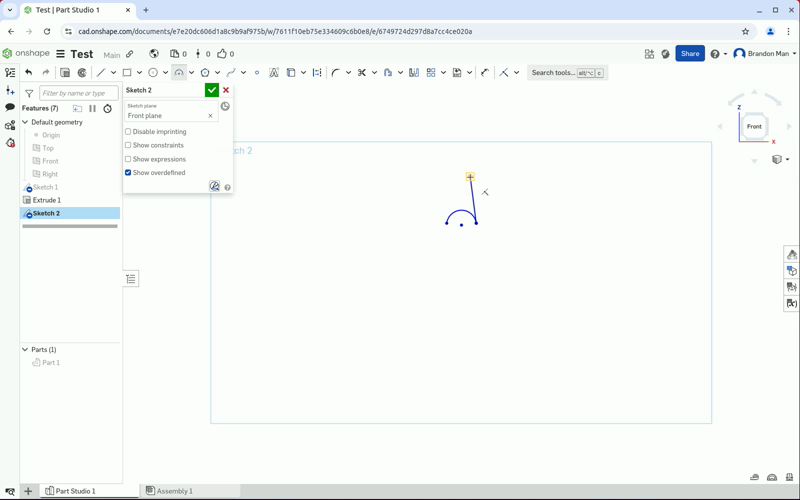
mouse_move(452, 176)
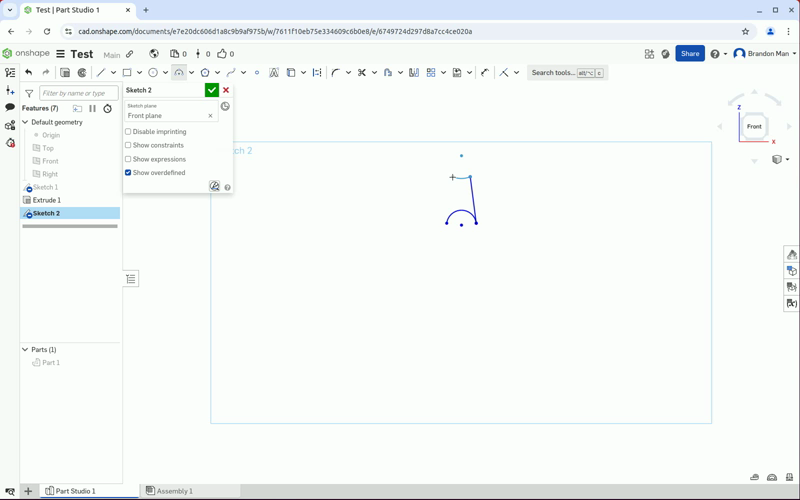
click(452, 176)
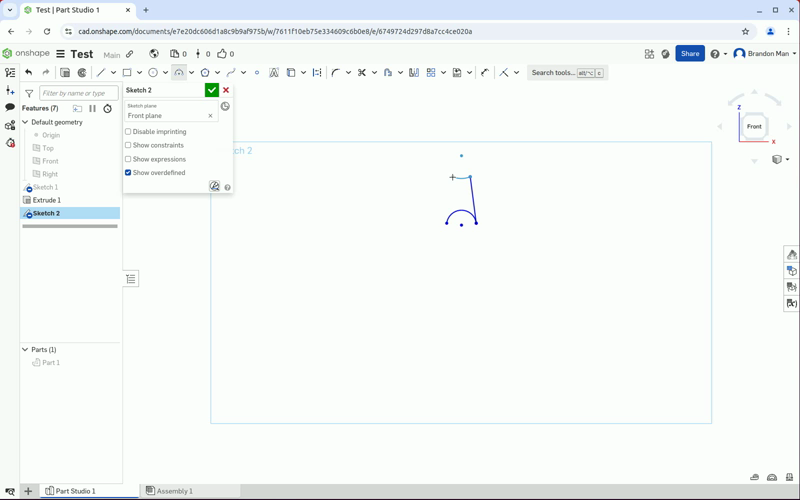
mouse_move(461, 186)
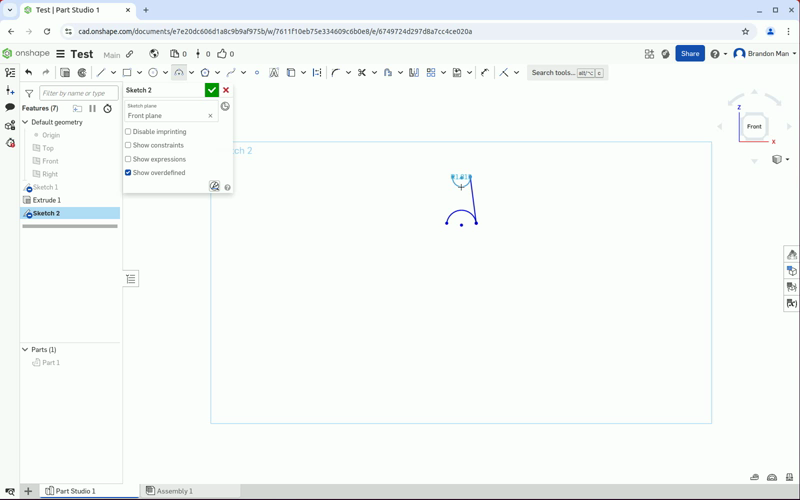
click(461, 186)
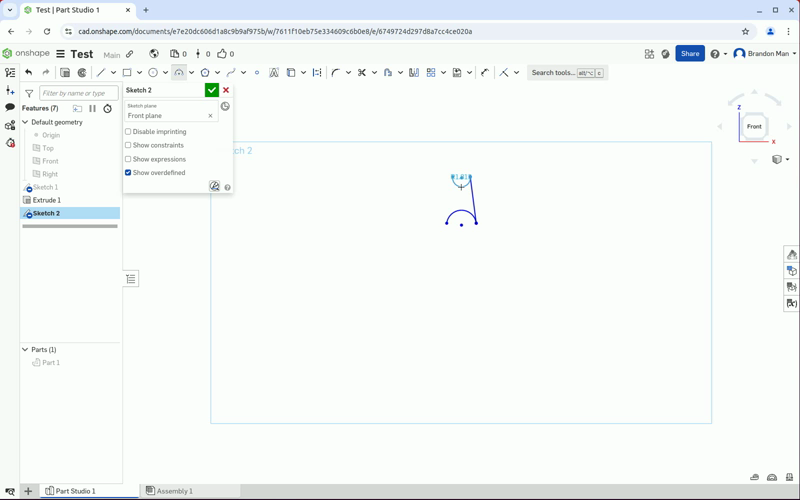
key_up(shift)
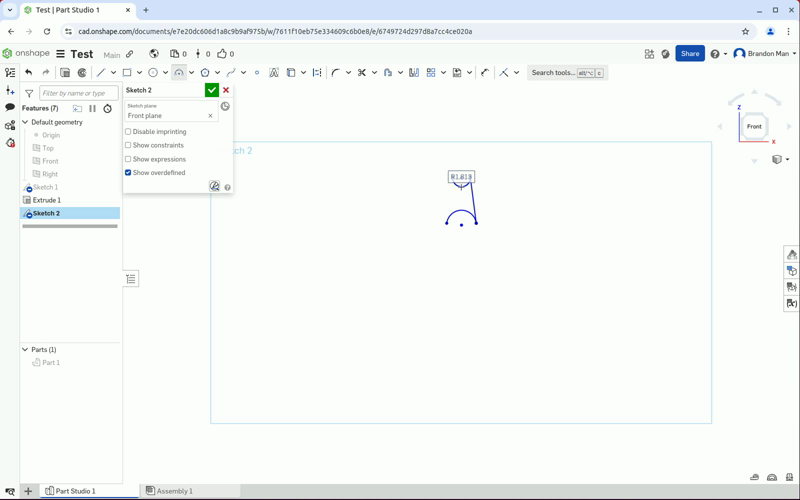
key(esc)
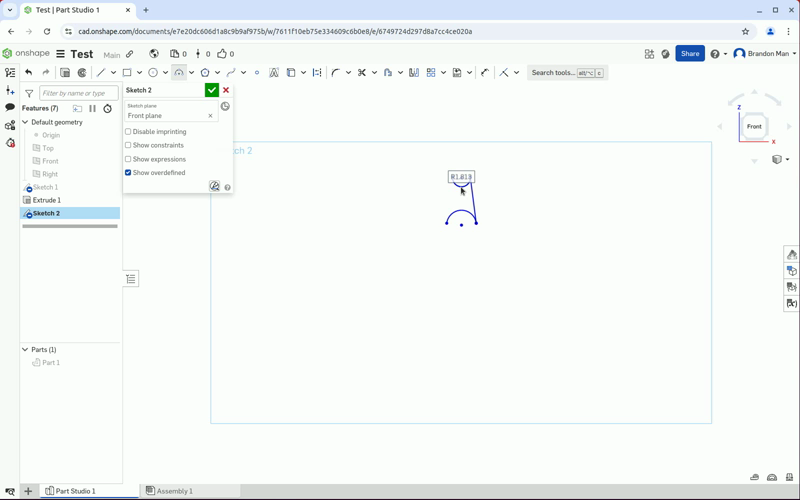
key(l)
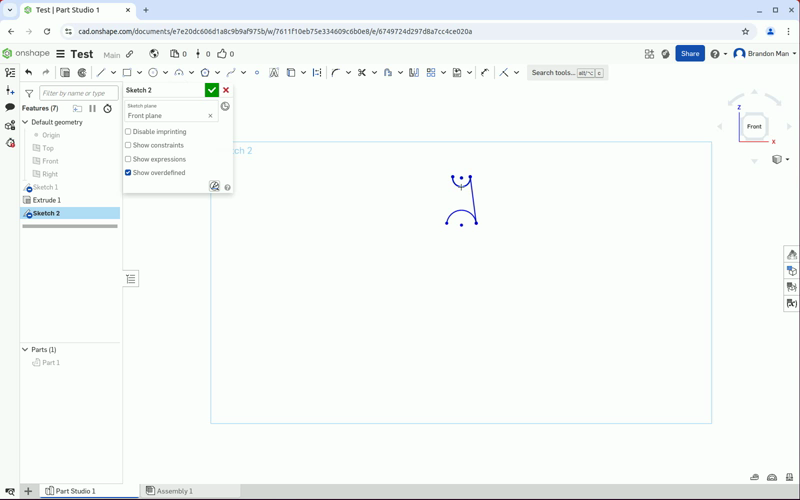
mouse_move(452, 176)
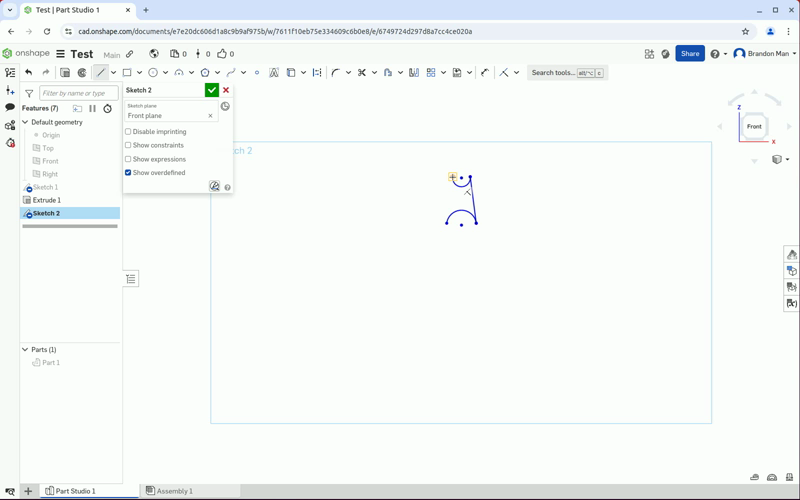
click(452, 176)
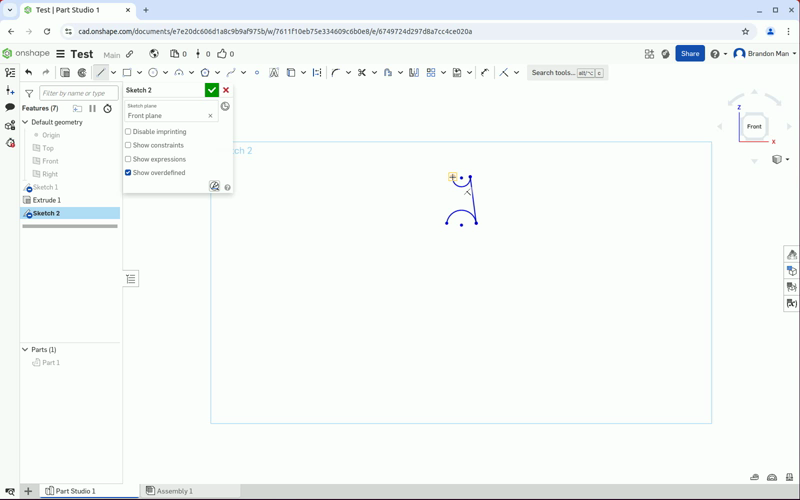
mouse_move(482, 176)
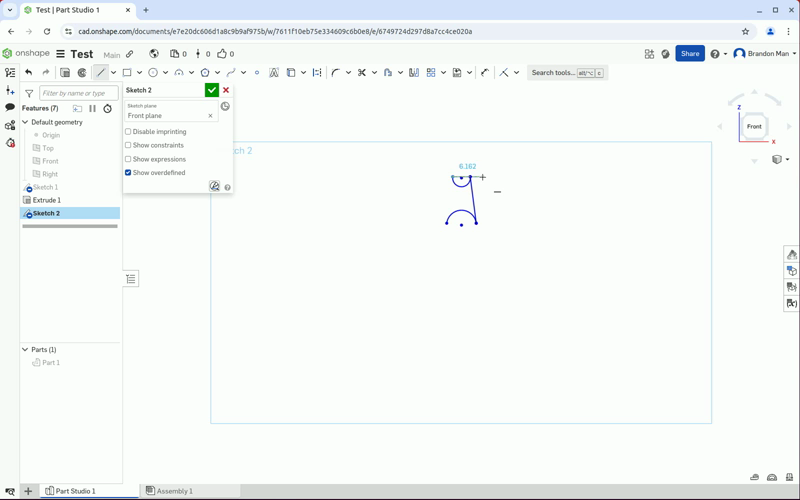
key_down(shift)
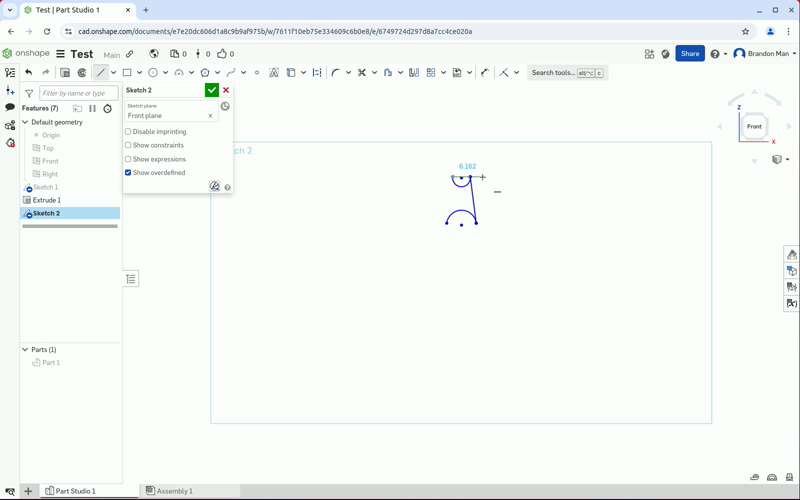
mouse_move(446, 223)
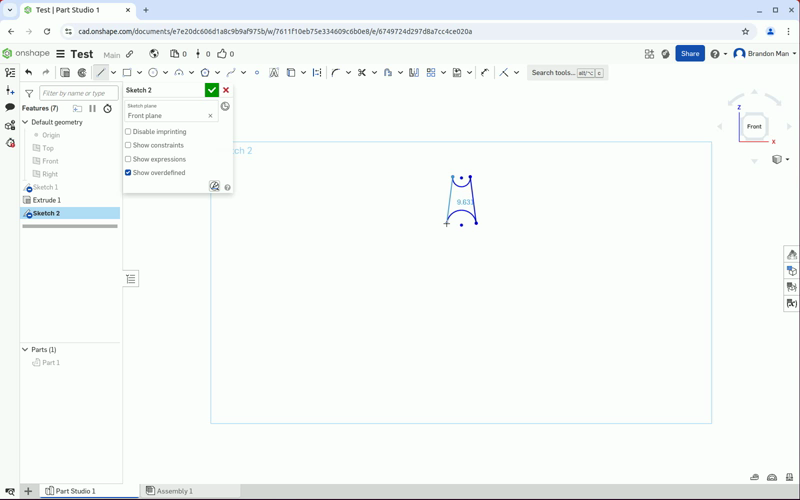
key_up(shift)
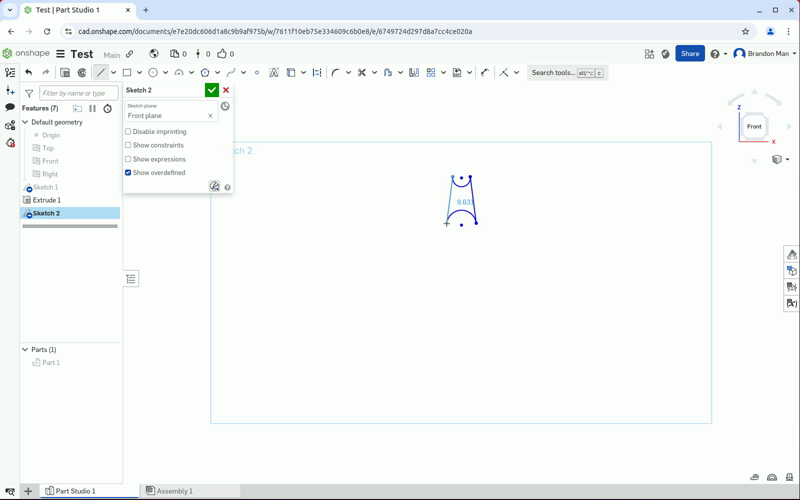
click(446, 223)
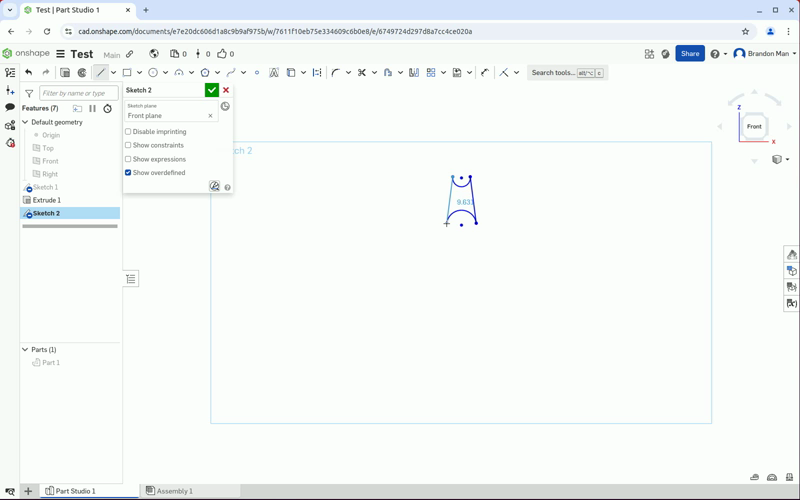
key(esc)
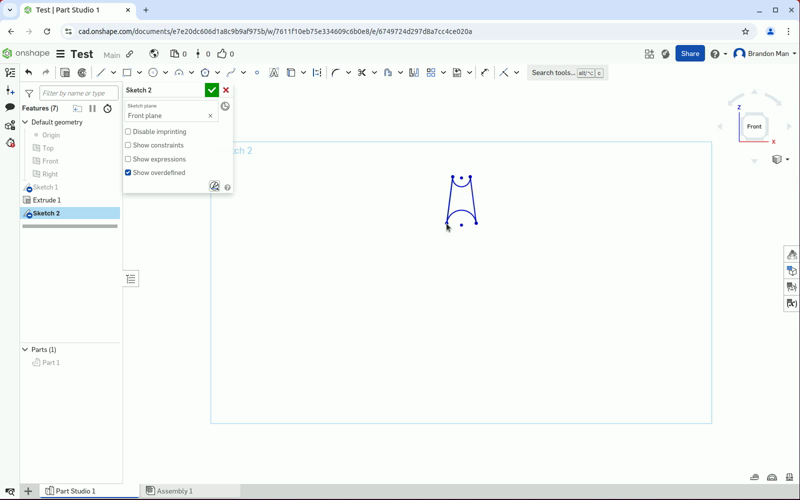
key(c)
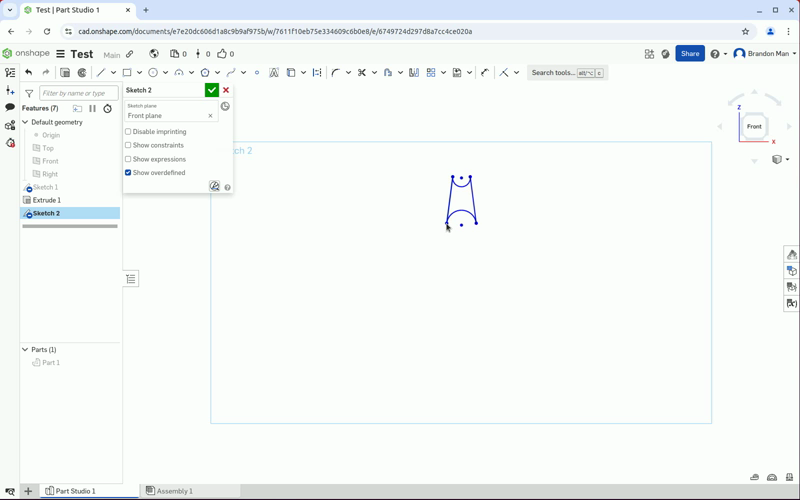
key_down(shift)
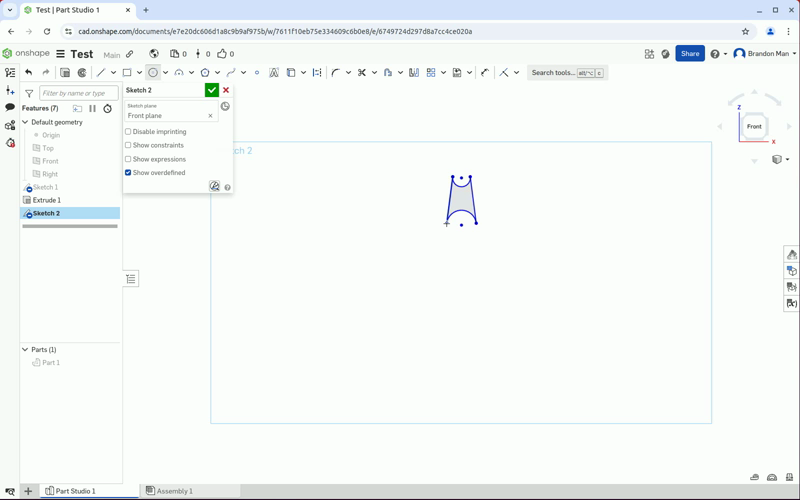
mouse_move(458, 191)
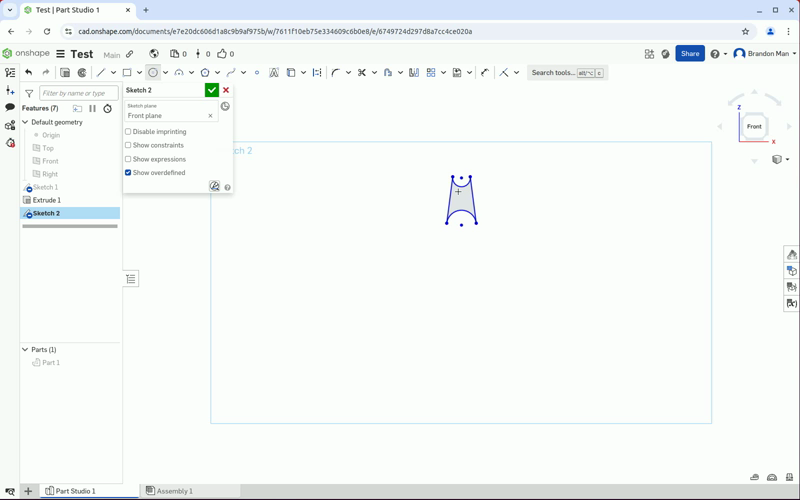
click(458, 191)
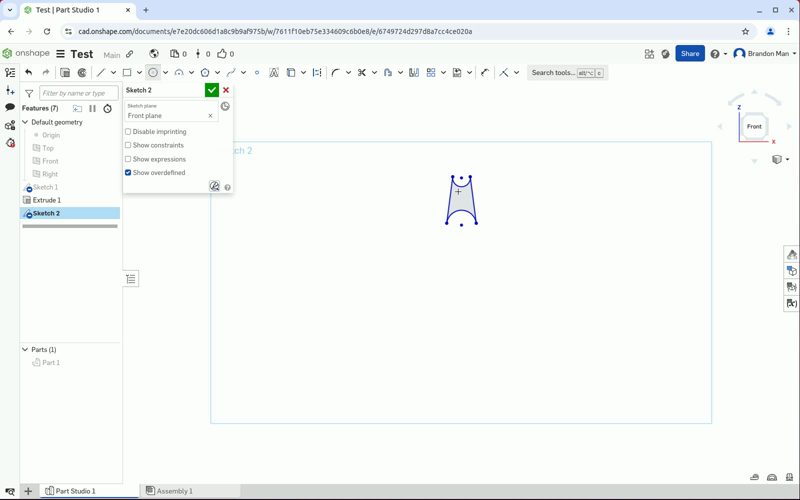
key_up(shift)
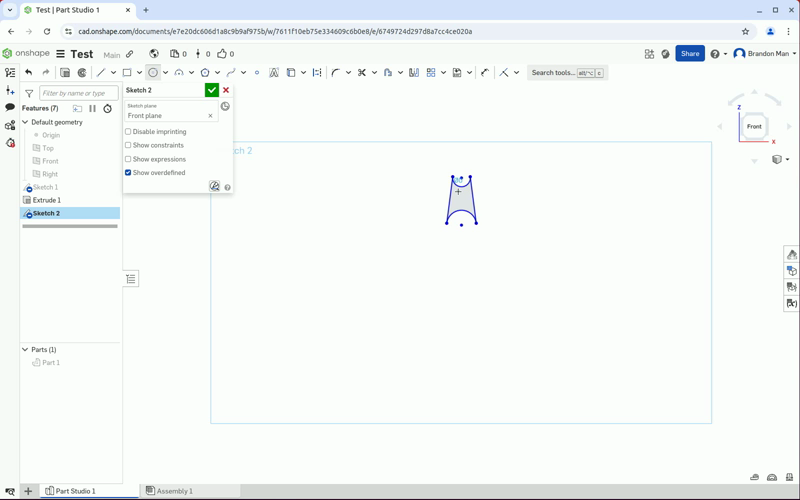
mouse_move(461, 191)
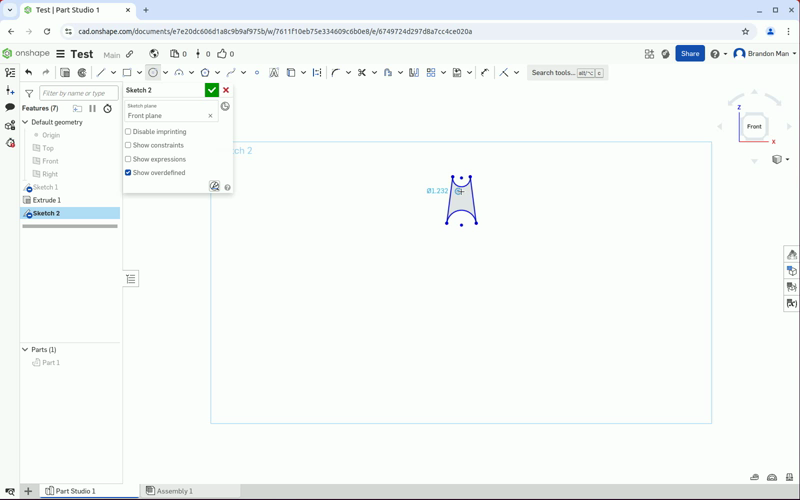
scroll(6)
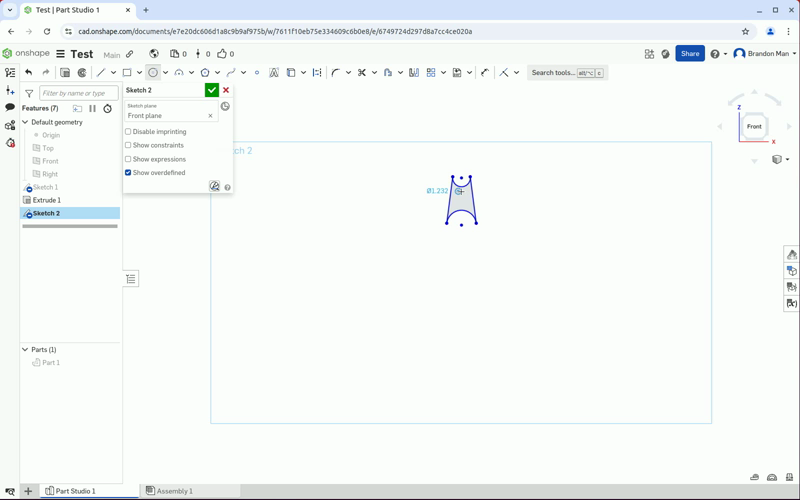
scroll(6)
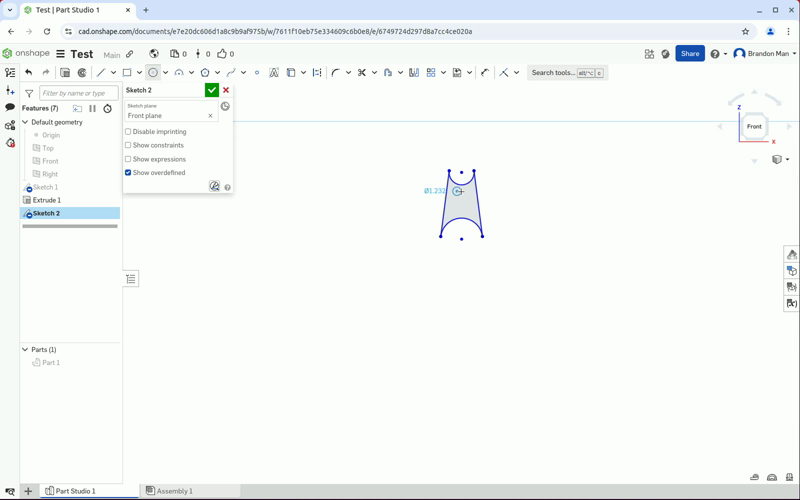
scroll(6)
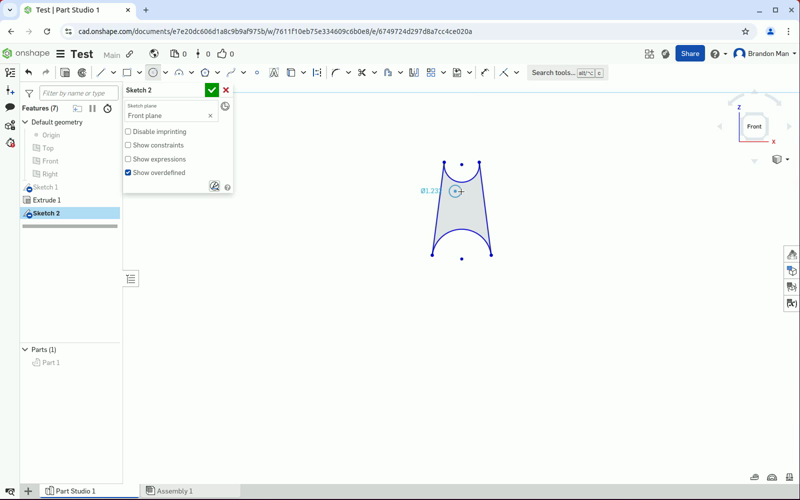
scroll(6)
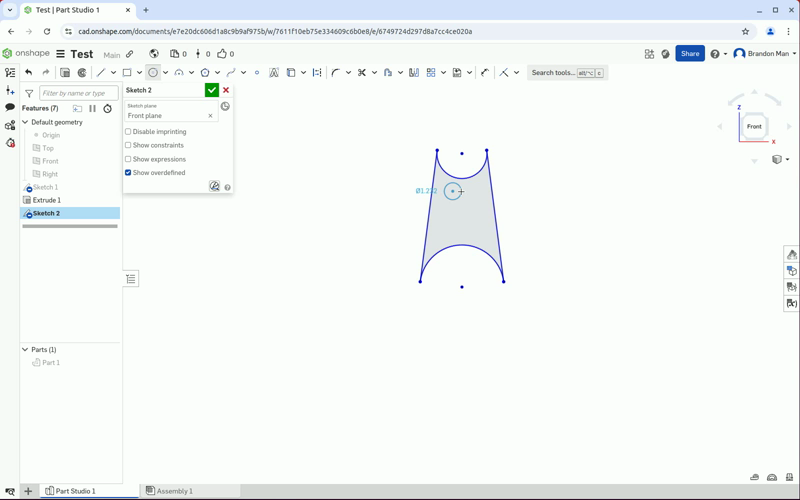
scroll(6)
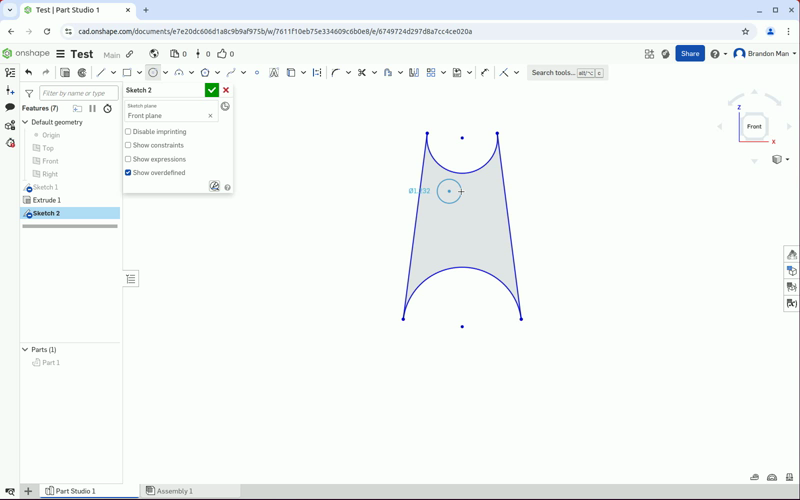
scroll(6)
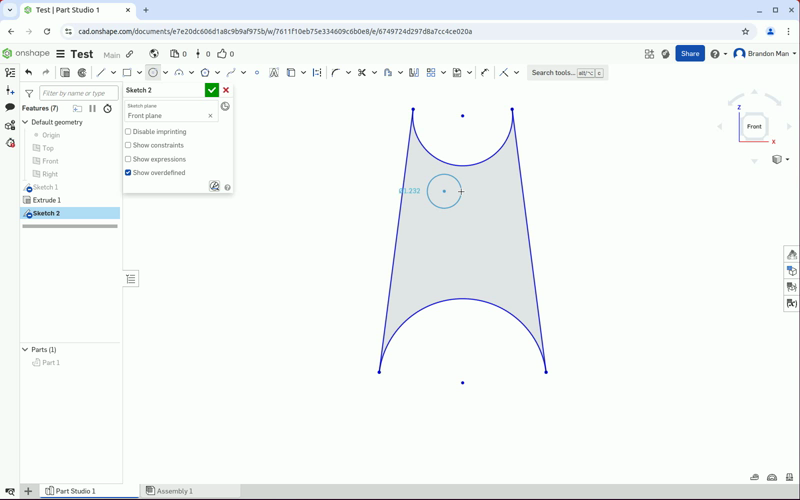
scroll(6)
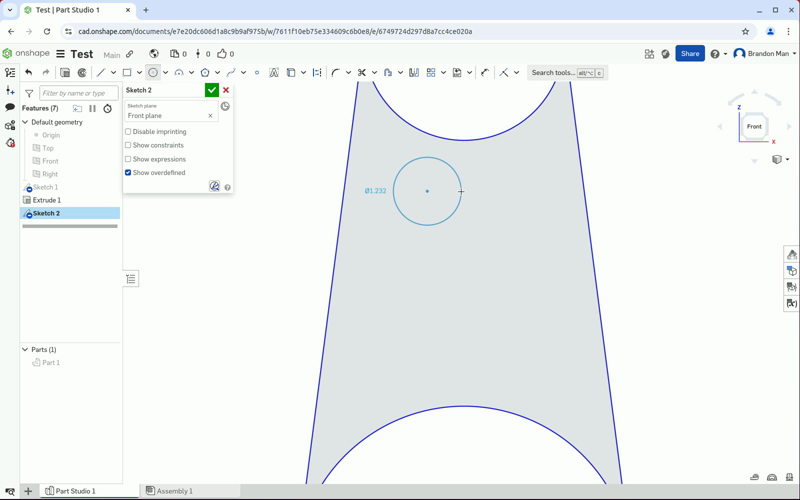
click(461, 191)
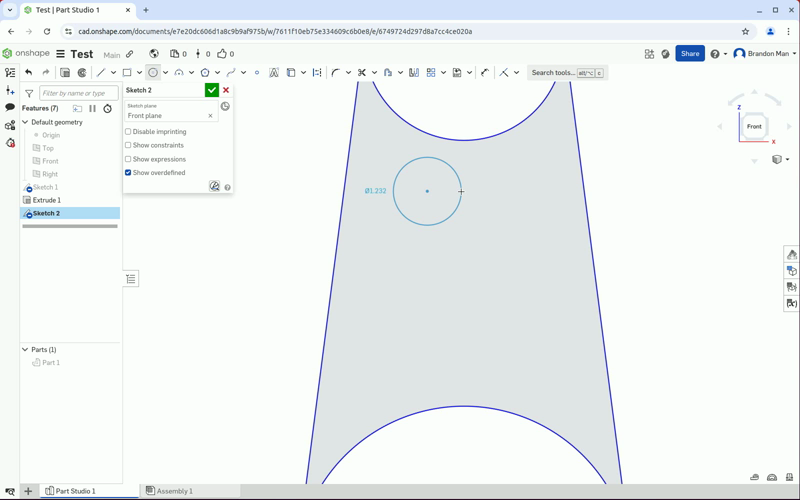
scroll(-6)
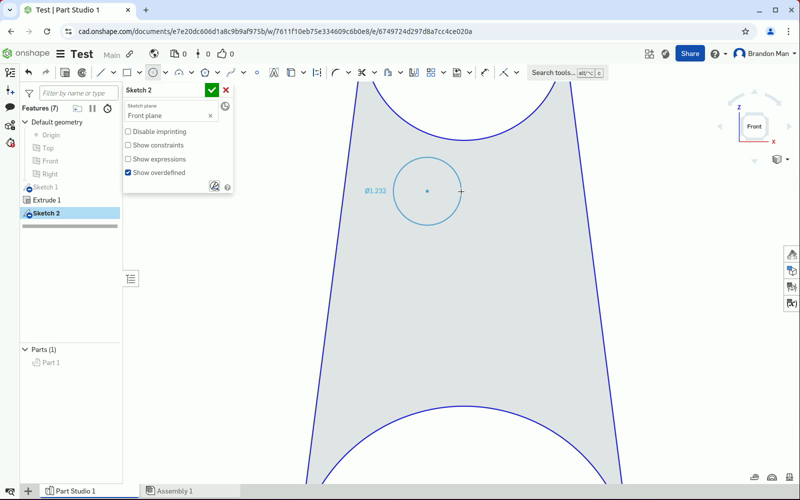
scroll(-6)
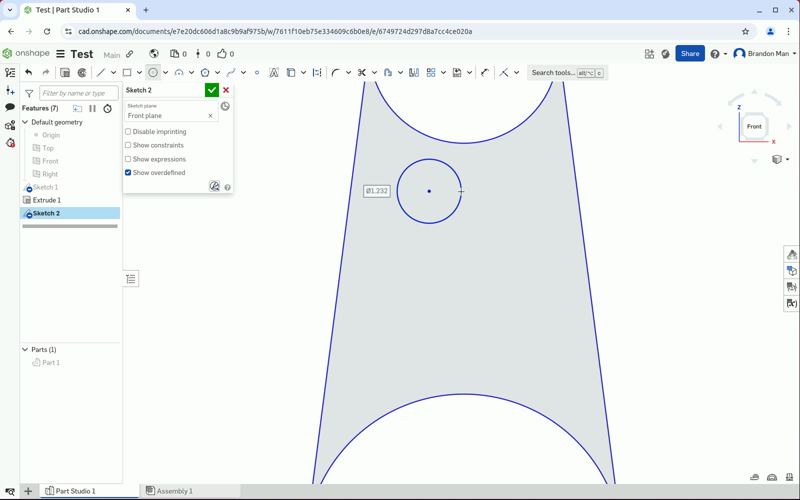
scroll(-6)
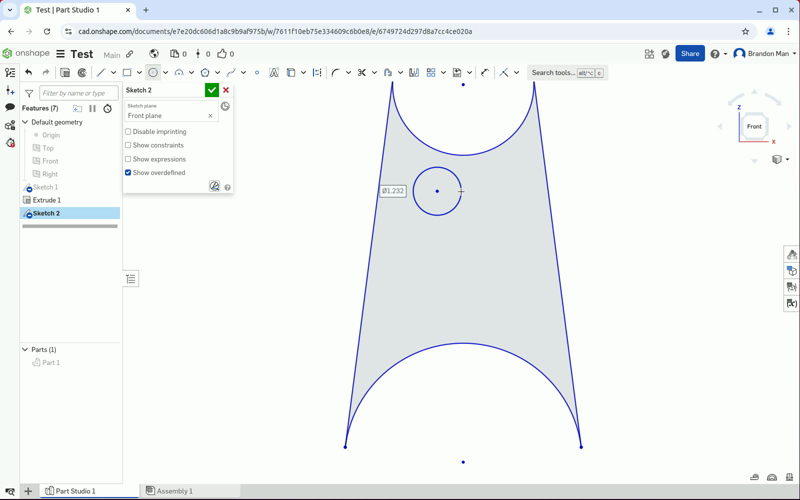
scroll(-6)
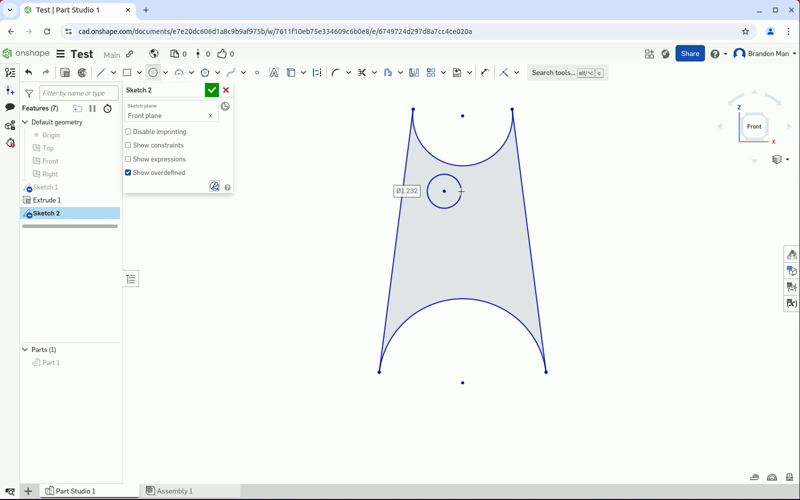
scroll(-6)
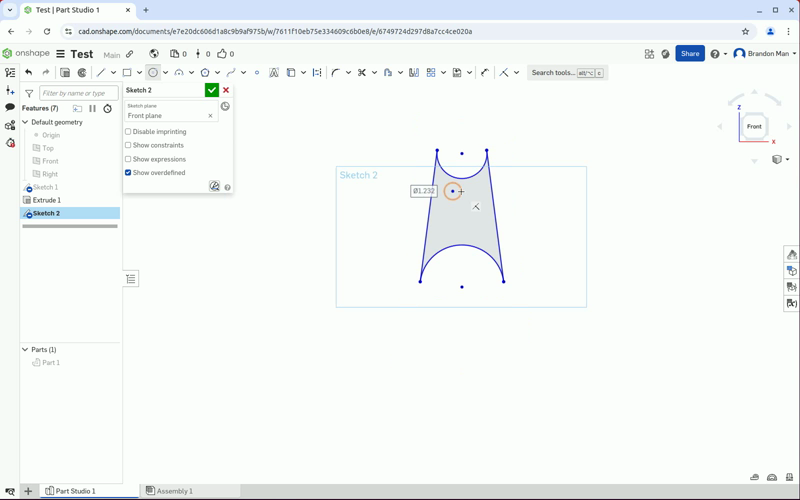
scroll(-6)
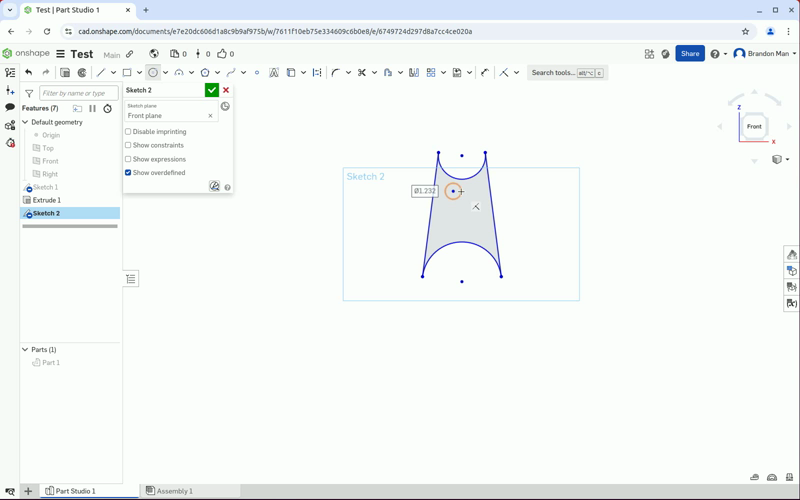
scroll(-6)
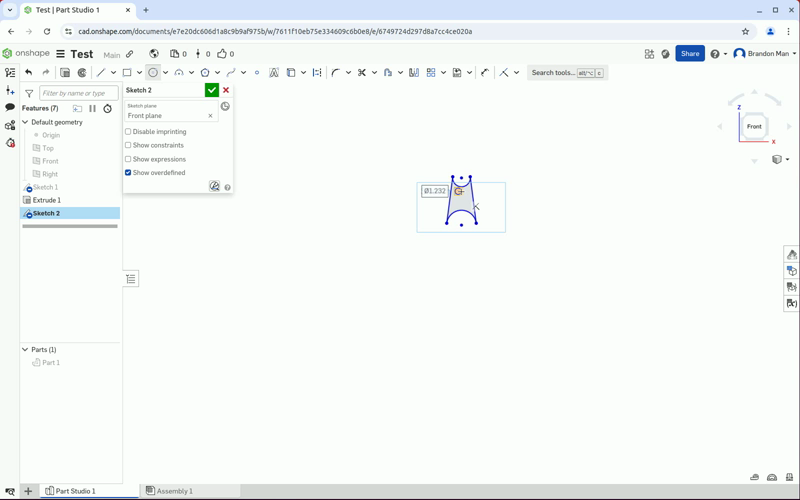
key(esc)
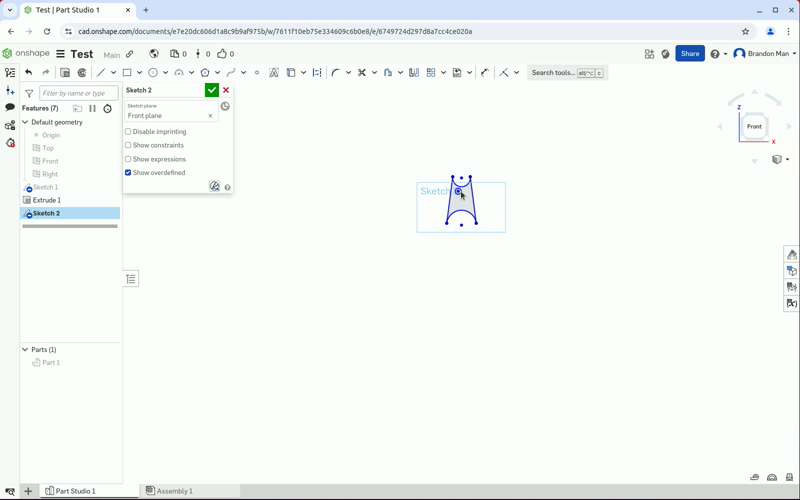
mouse_move(474, 216)
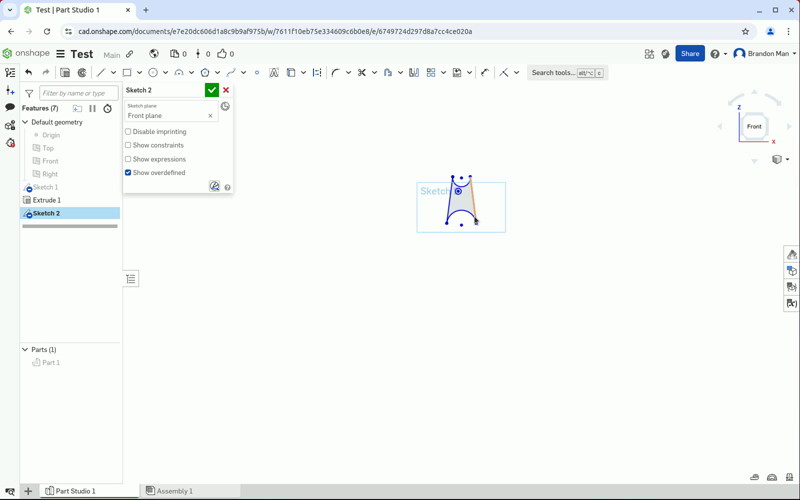
scroll(6)
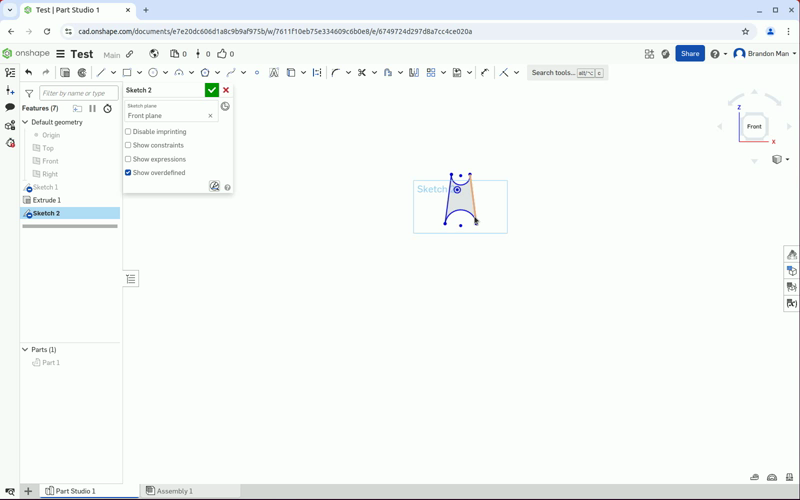
scroll(6)
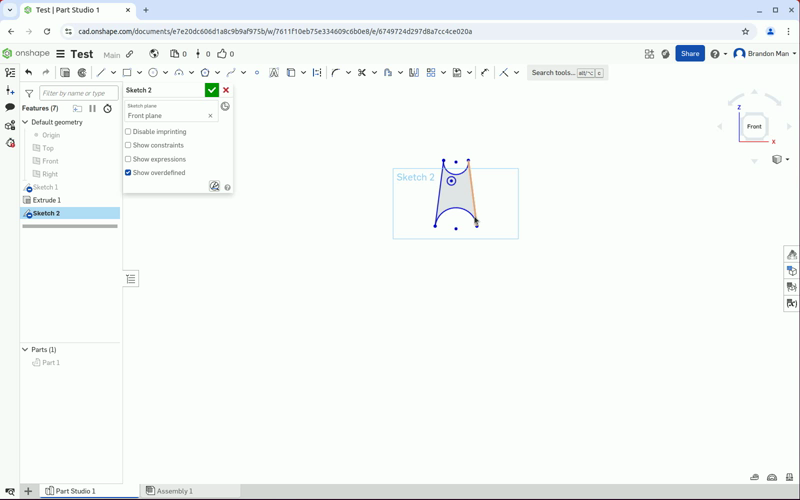
scroll(6)
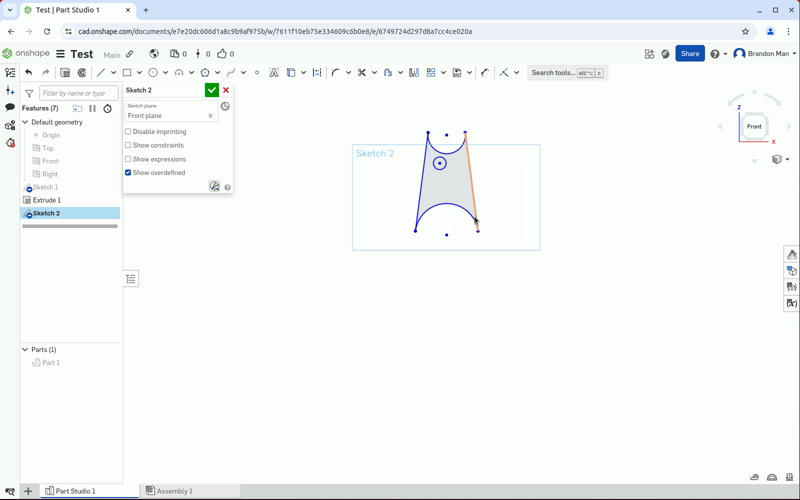
scroll(6)
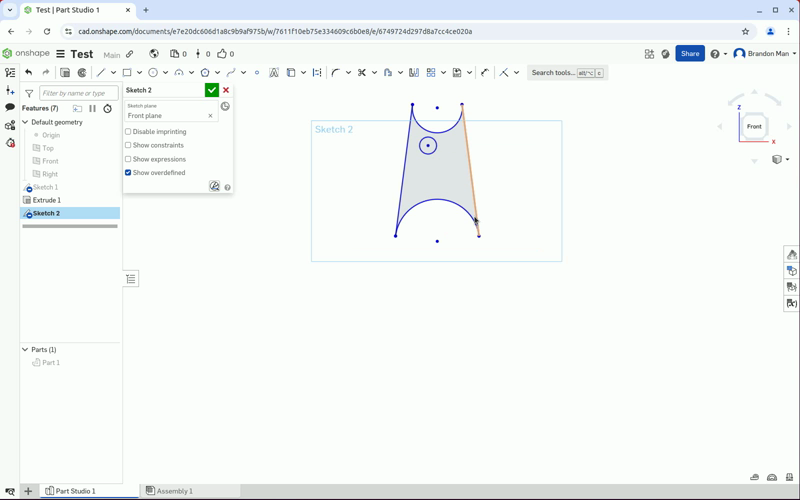
scroll(6)
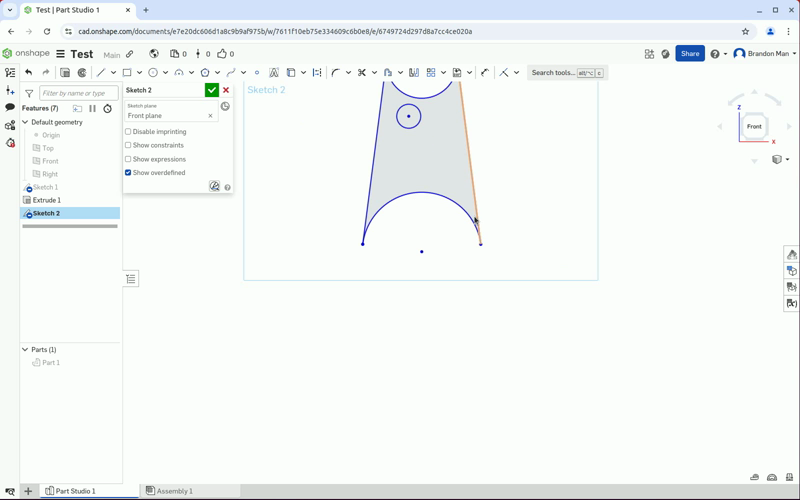
scroll(6)
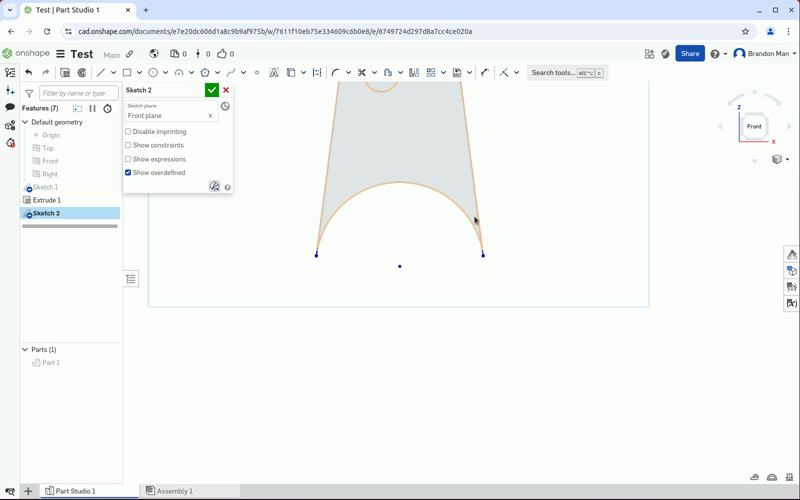
scroll(6)
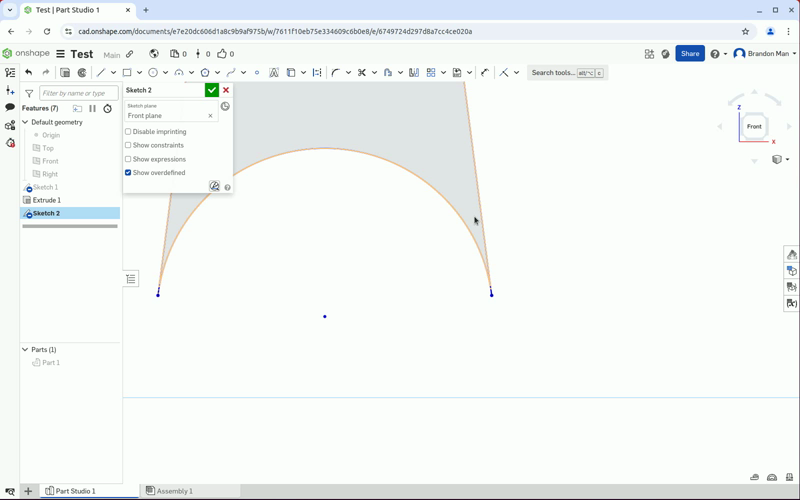
click(474, 216)
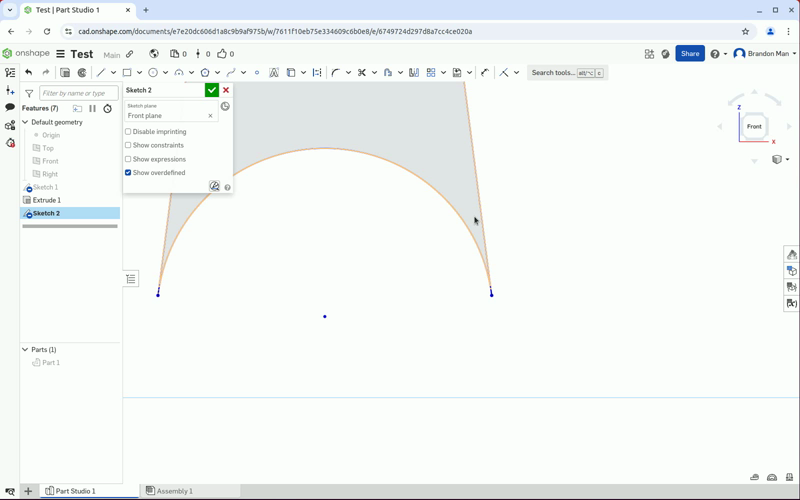
scroll(-6)
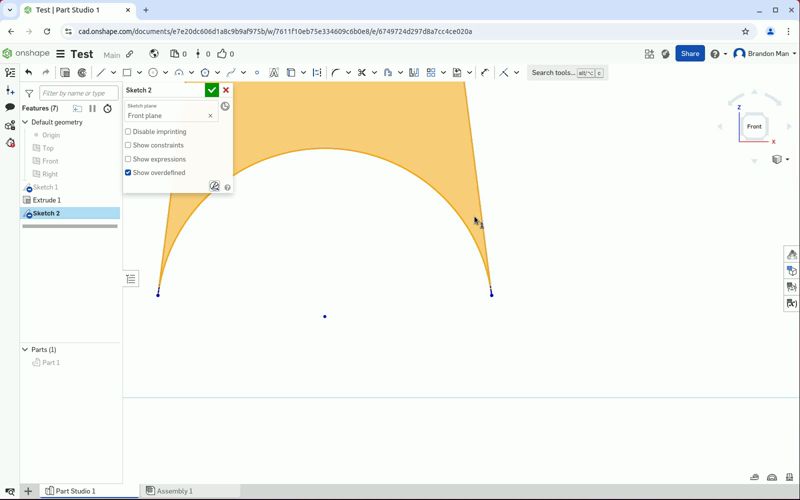
scroll(-6)
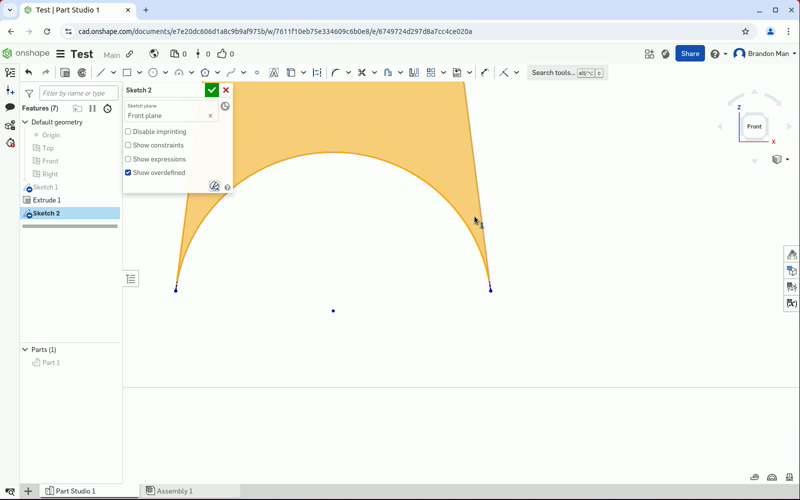
scroll(-6)
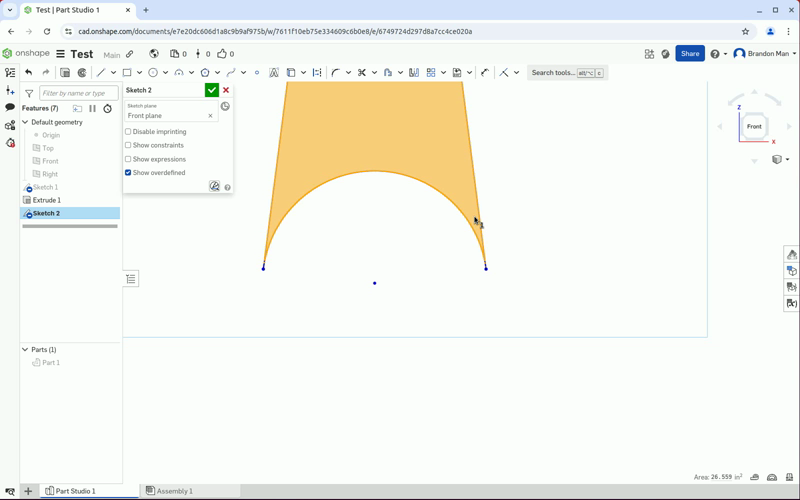
scroll(-6)
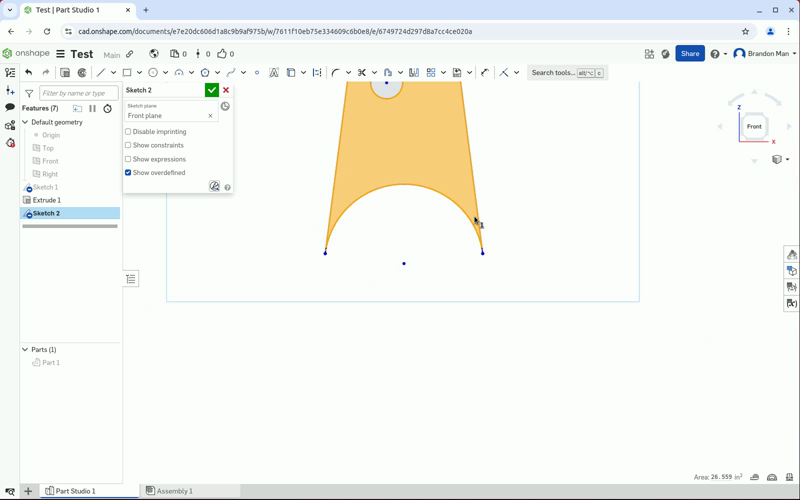
scroll(-6)
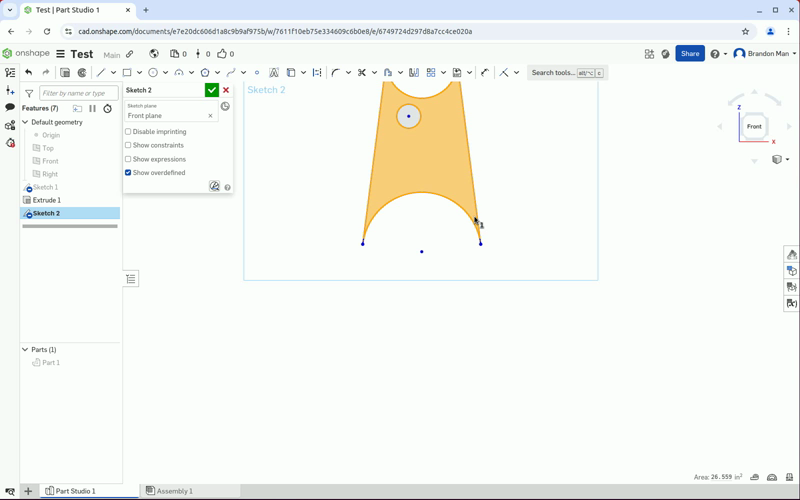
scroll(-6)
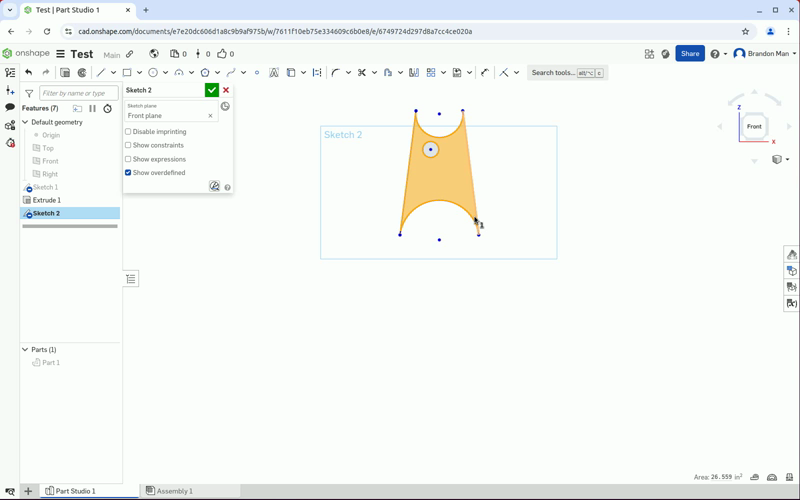
scroll(-6)
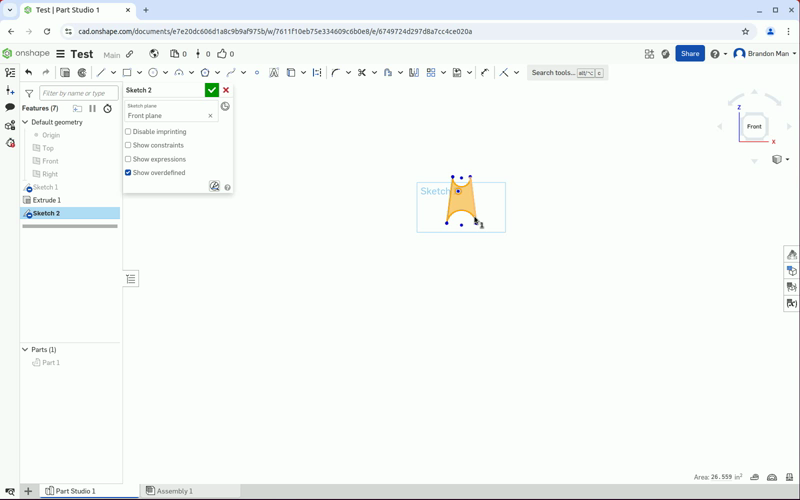
mouse_move(73, 352)
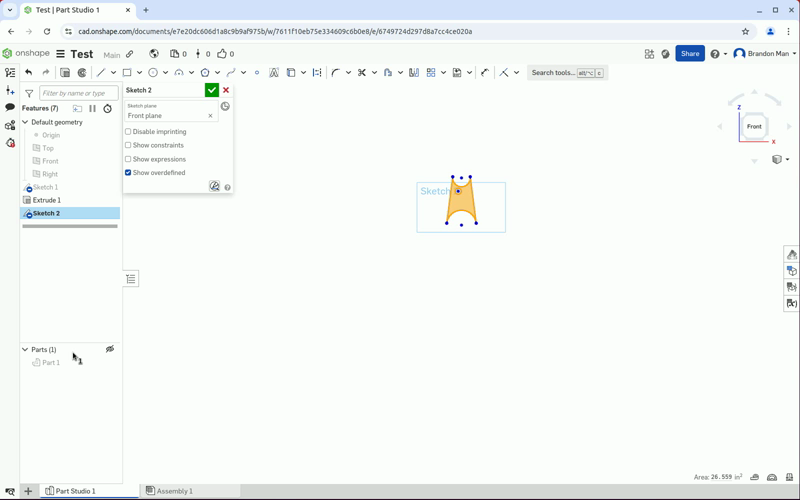
key(shift+y)
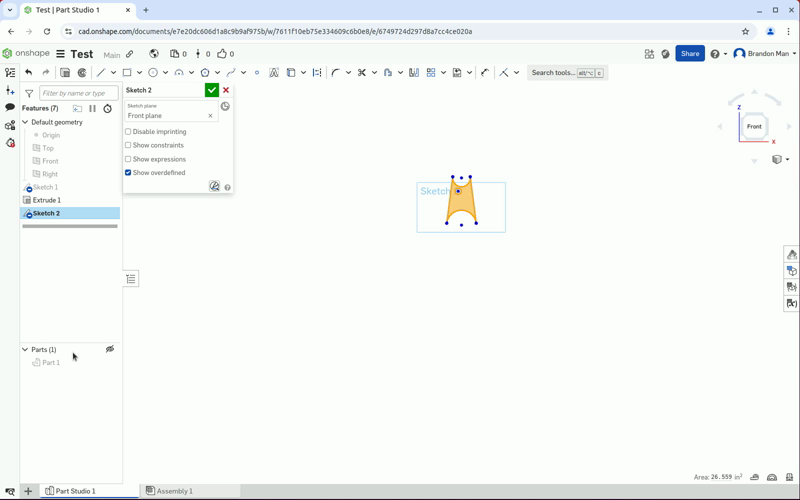
key(shift+e)
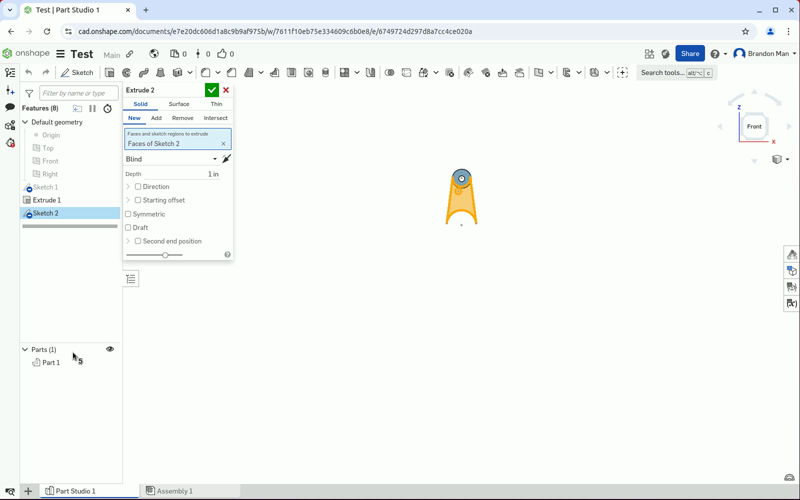
mouse_move(143, 106)
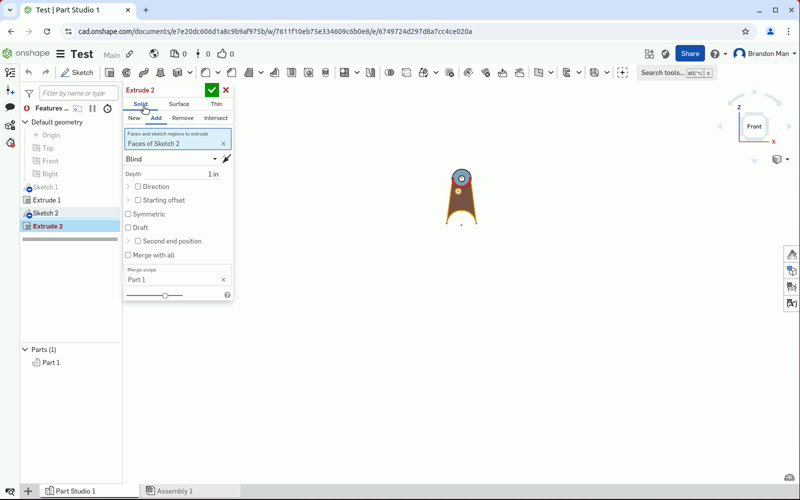
click(143, 106)
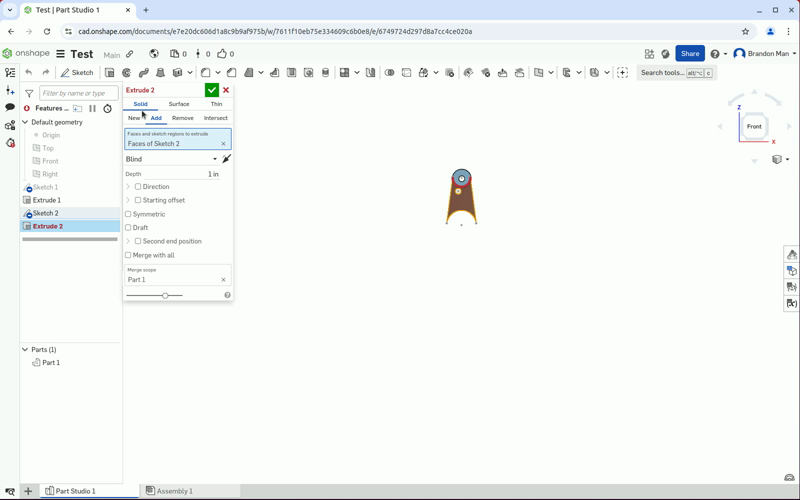
mouse_move(137, 120)
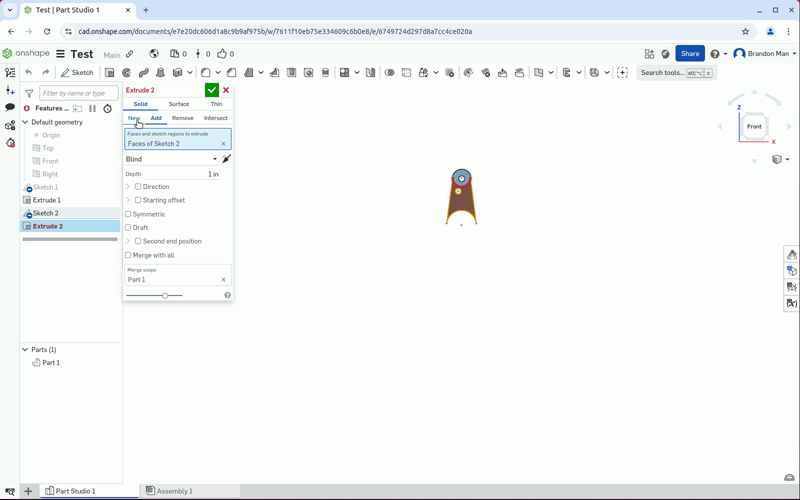
click(137, 120)
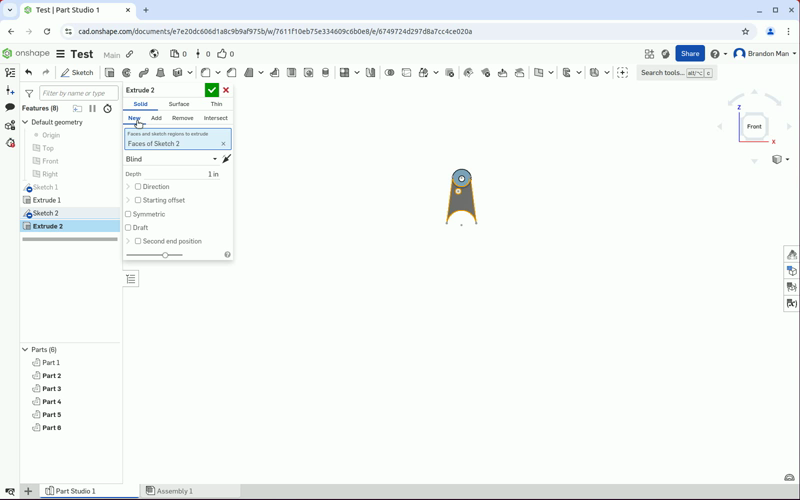
key(tab, 4)
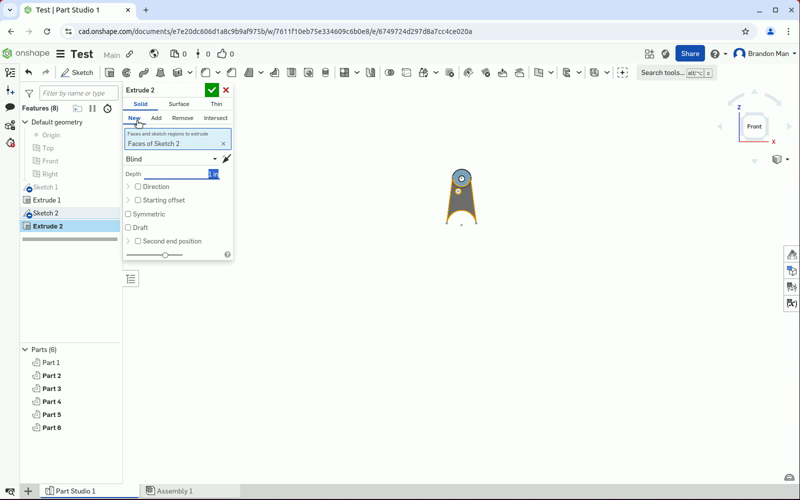
text(0.481)
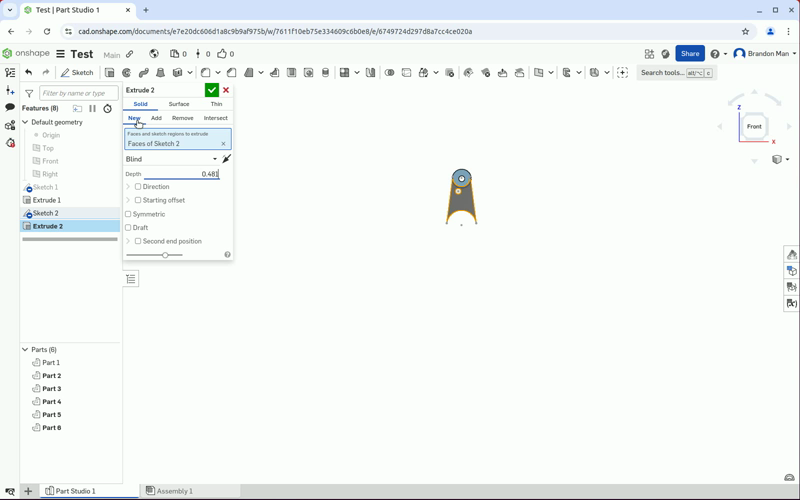
key(enter)
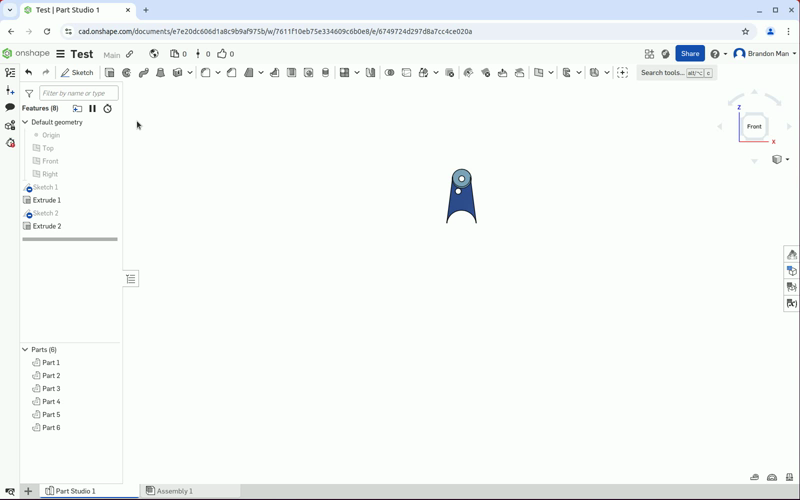
key(shift+h)
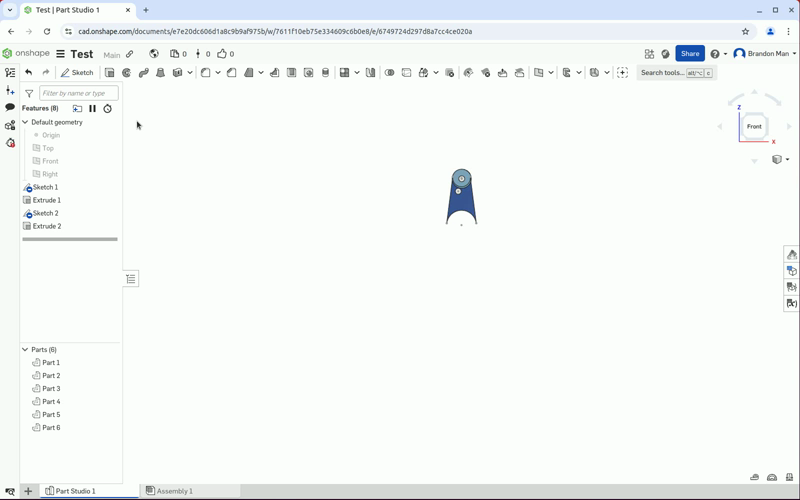
key(shift+h)
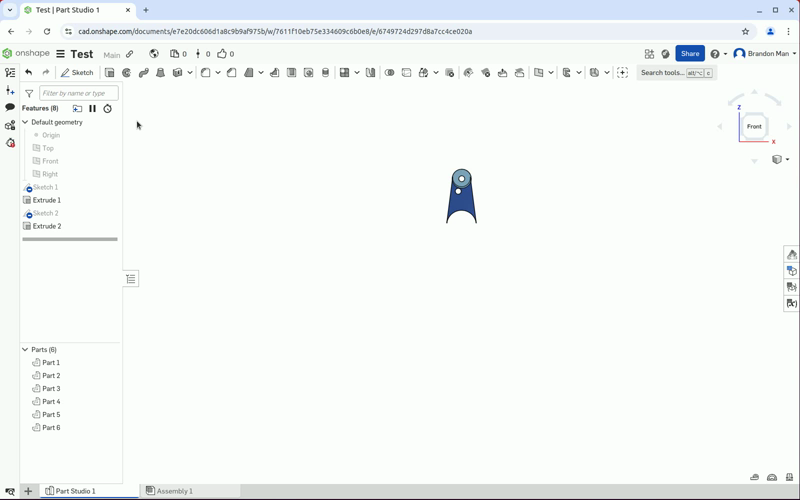
mouse_move(73, 189)
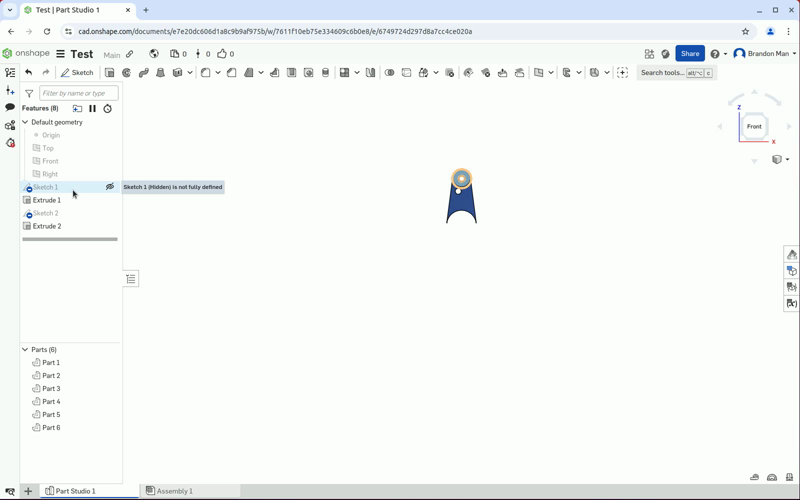
click(73, 189)
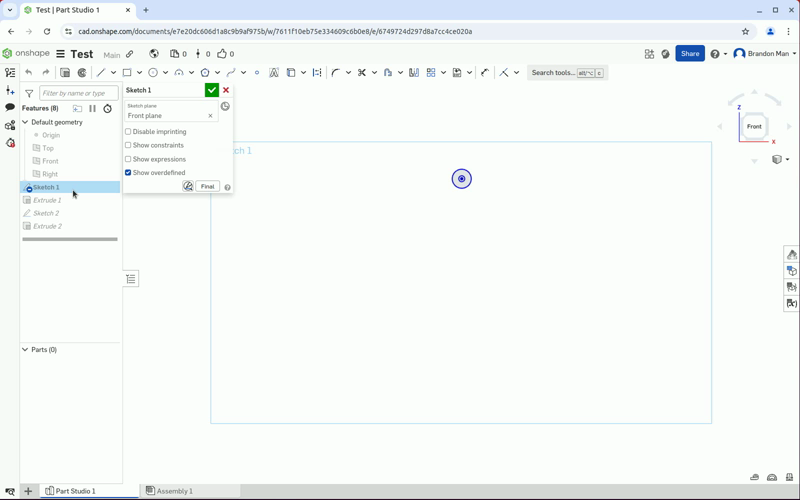
mouse_move(229, 92)
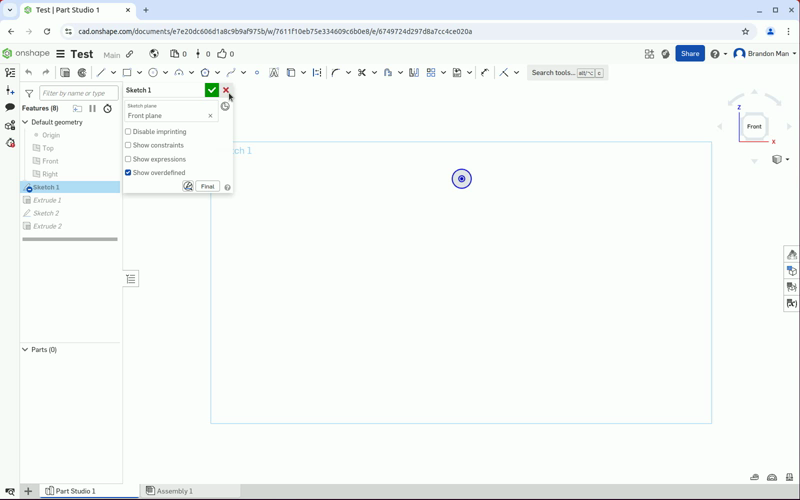
click(229, 92)
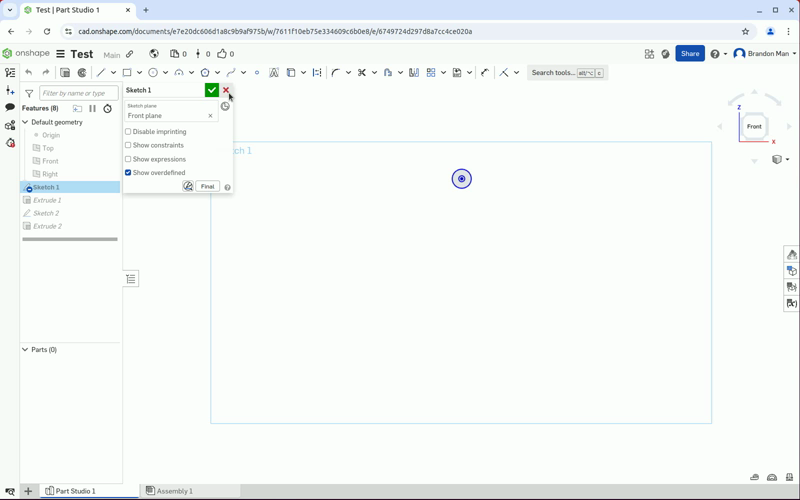
key(shift+s)
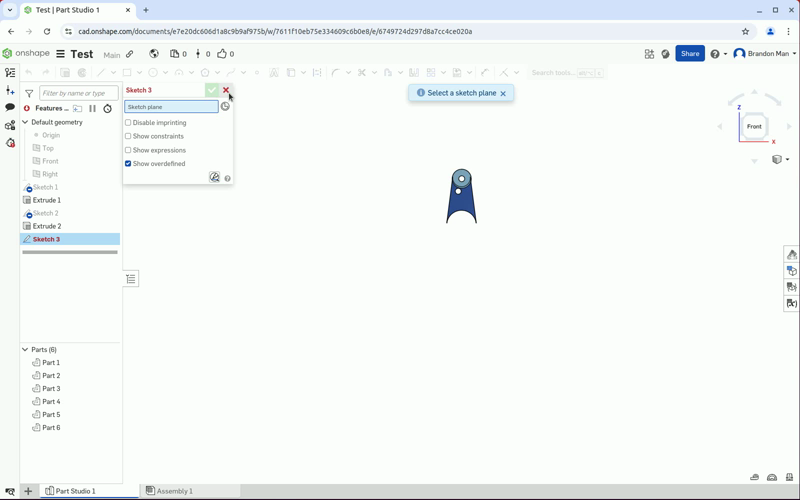
mouse_move(73, 163)
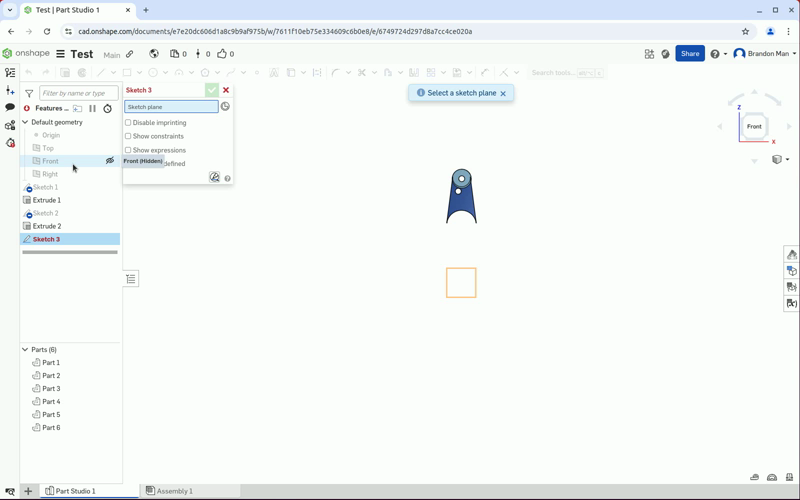
click(73, 163)
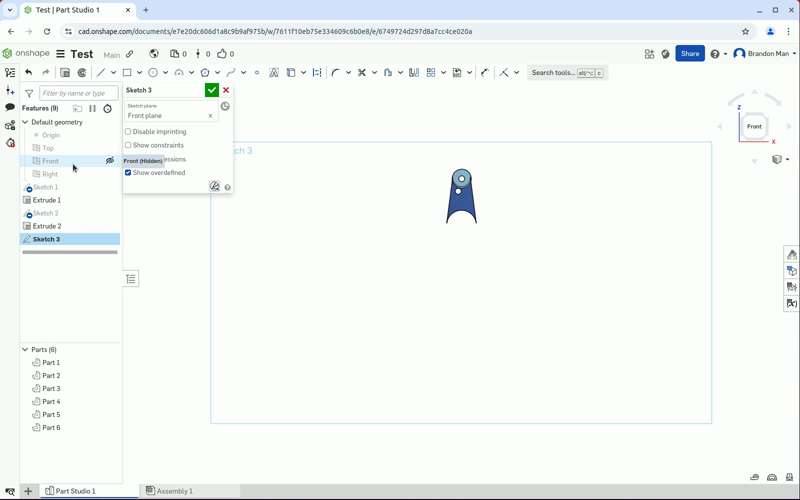
mouse_move(73, 352)
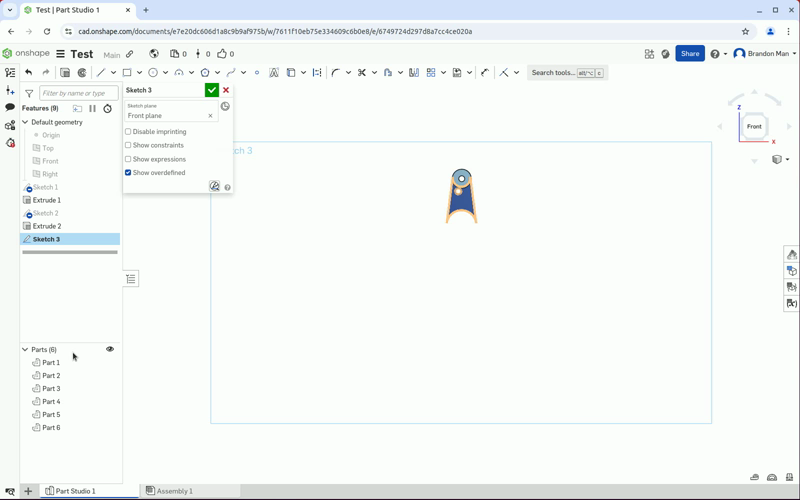
key(y)
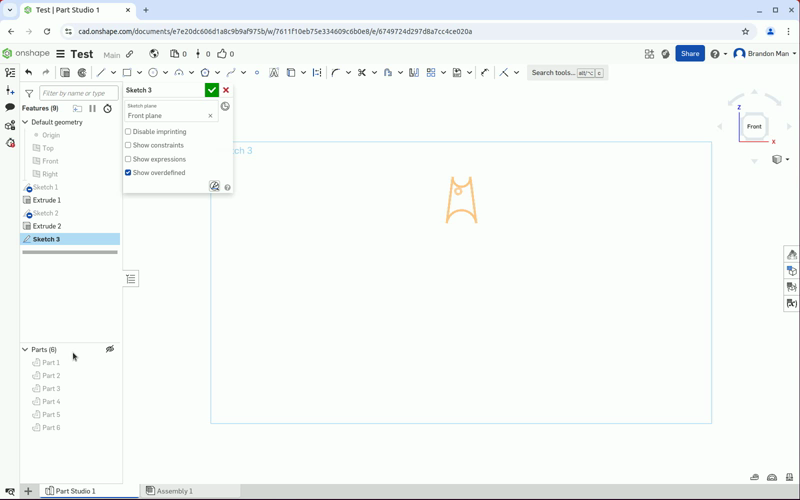
key(c)
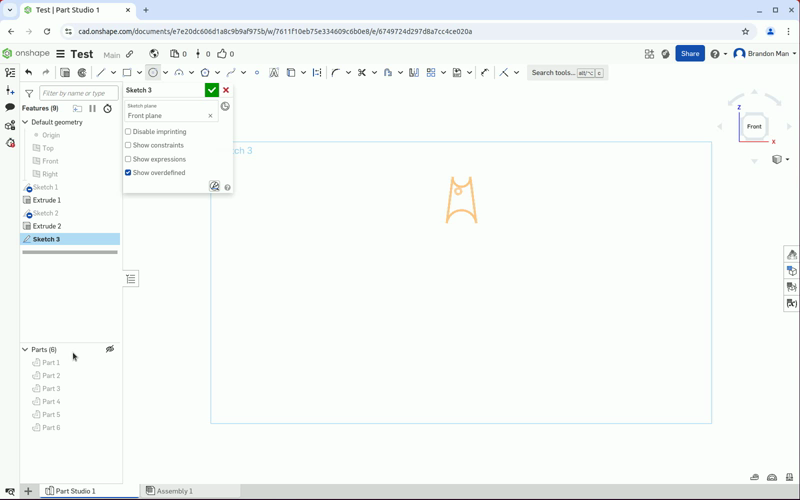
key_down(shift)
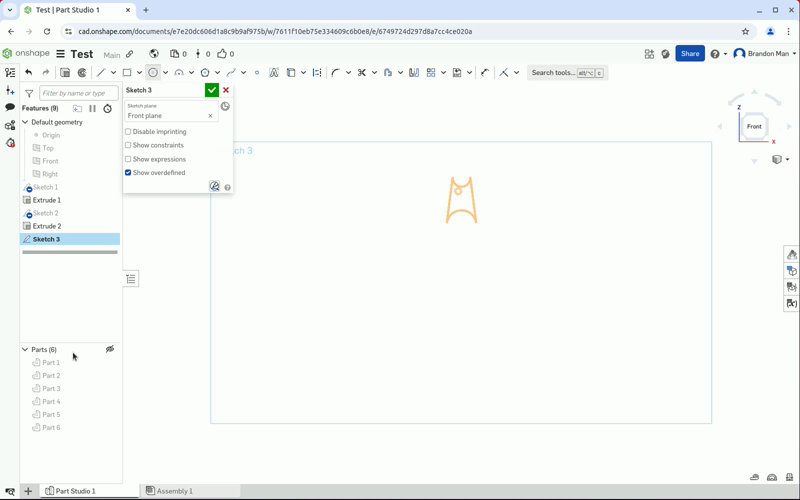
mouse_move(461, 225)
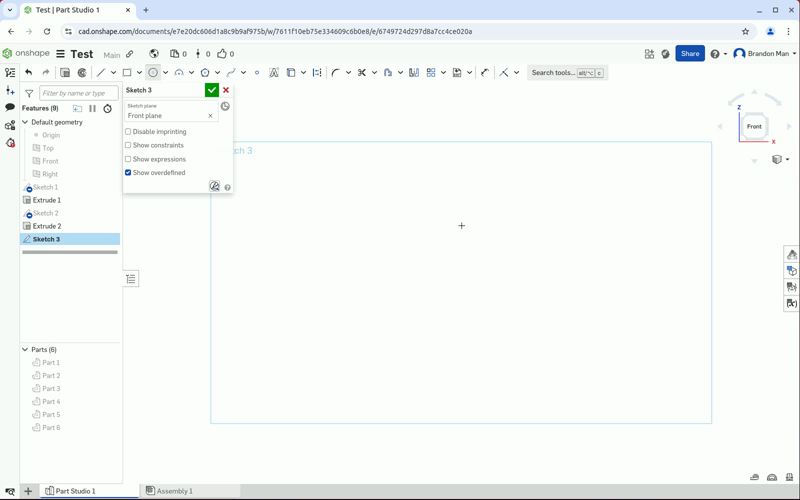
click(461, 225)
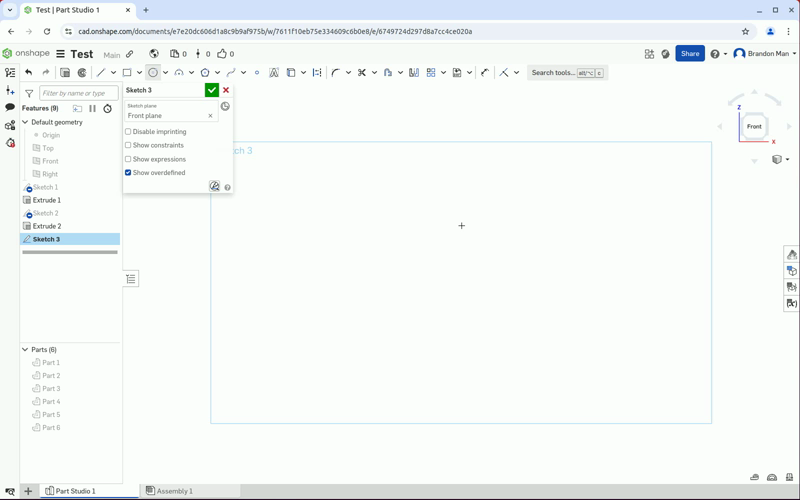
key_up(shift)
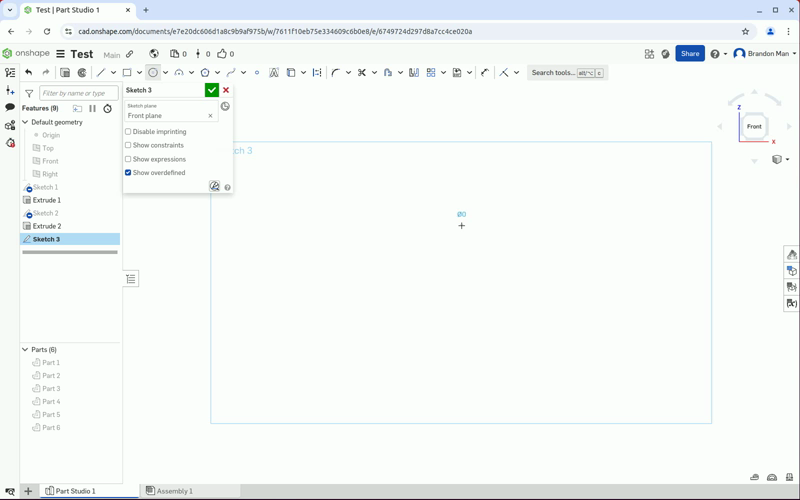
mouse_move(477, 225)
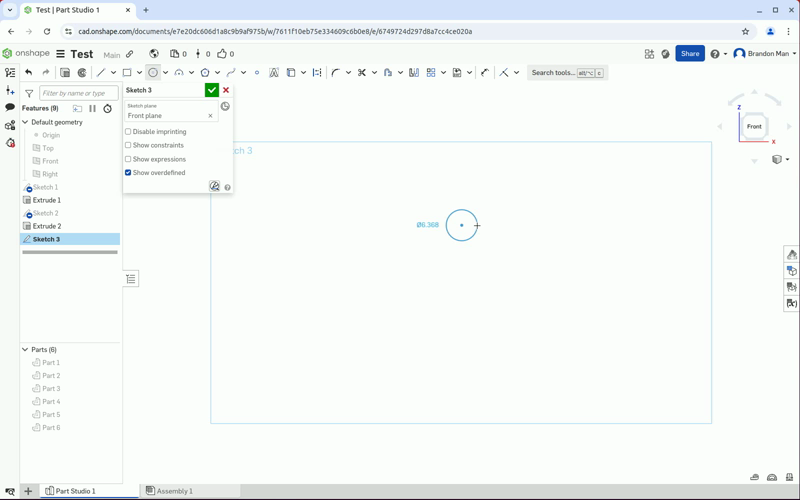
click(477, 225)
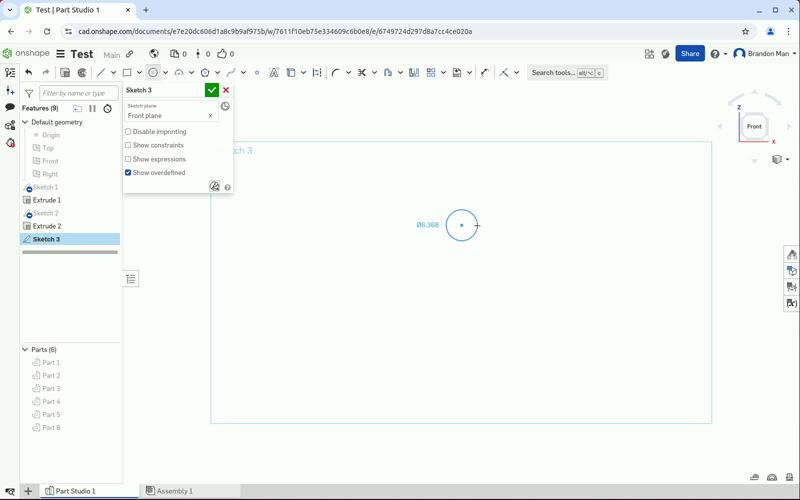
key(esc)
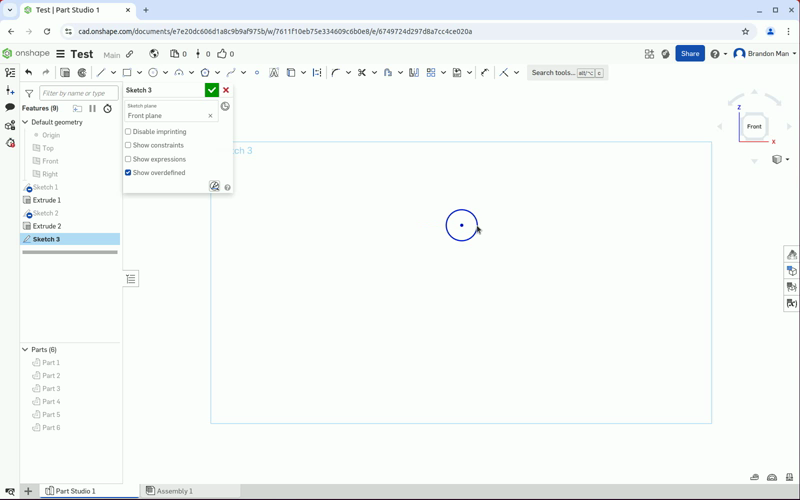
key(c)
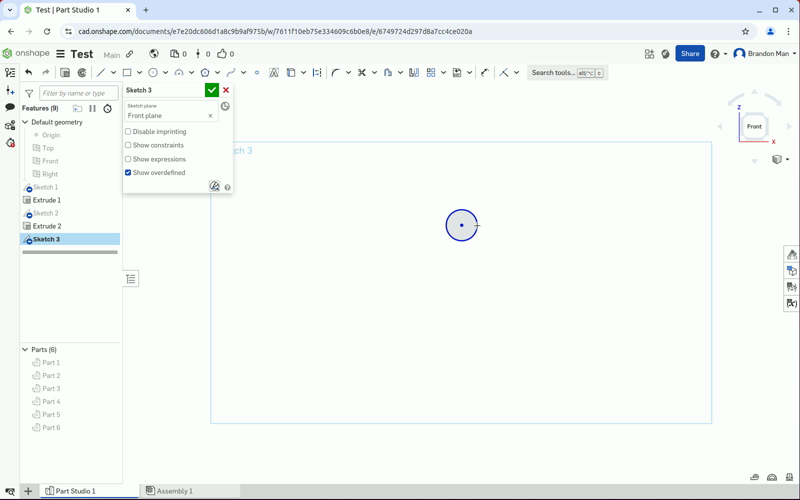
key_down(shift)
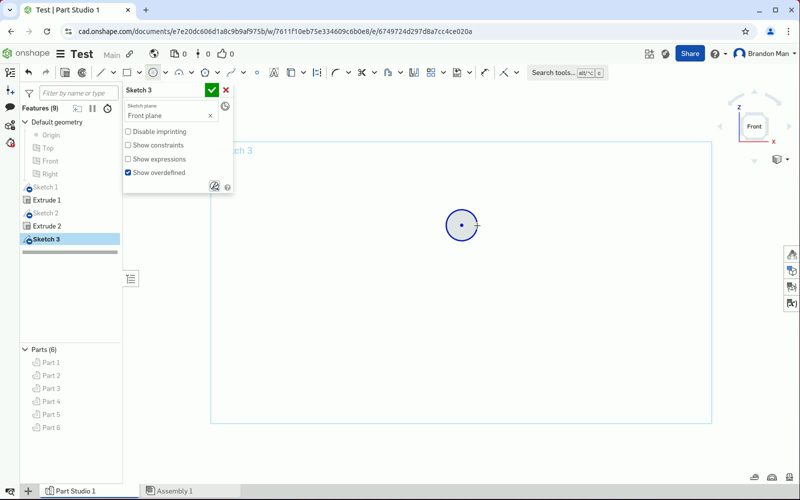
mouse_move(461, 225)
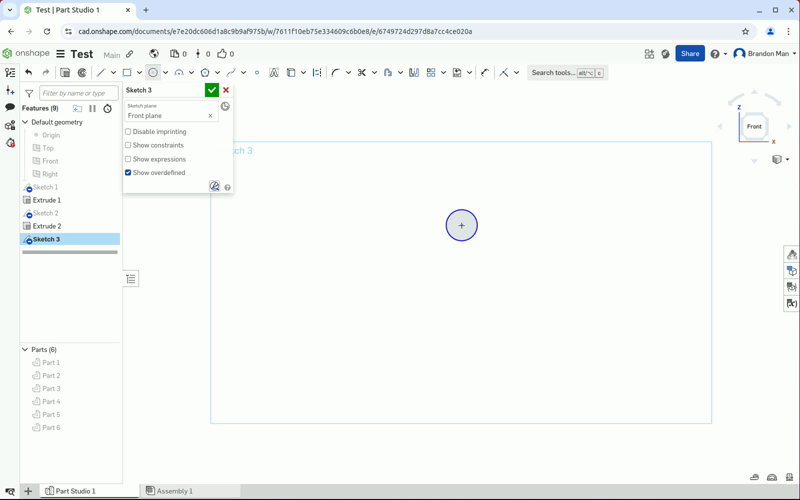
click(461, 225)
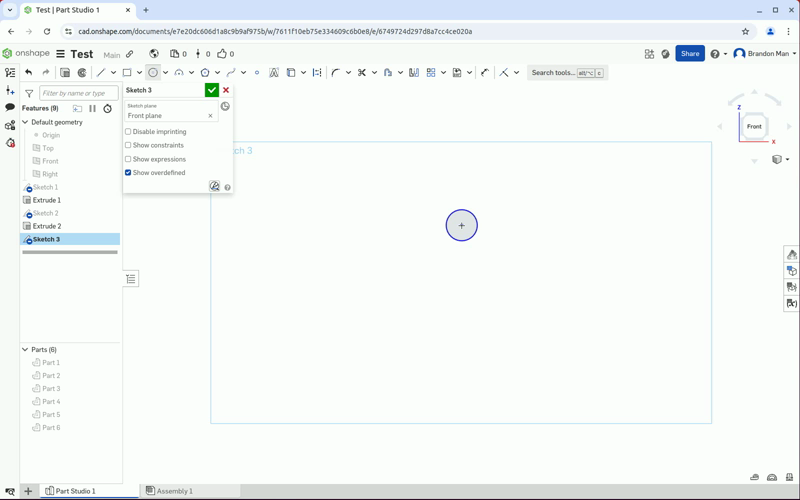
key_up(shift)
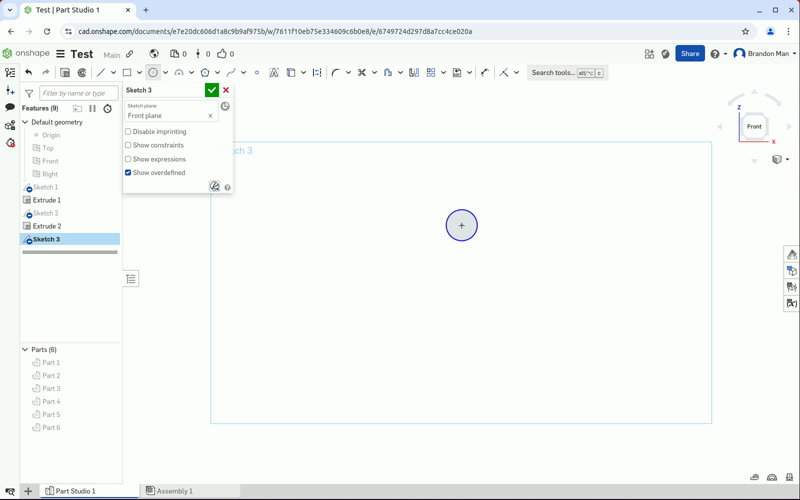
mouse_move(465, 225)
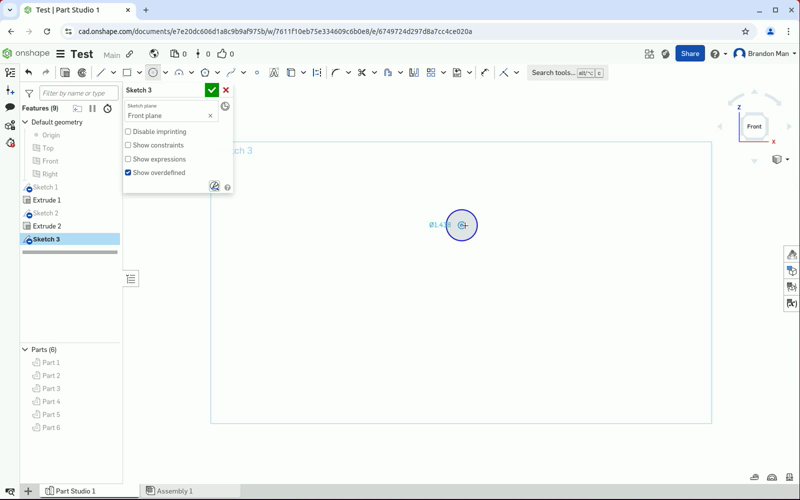
scroll(6)
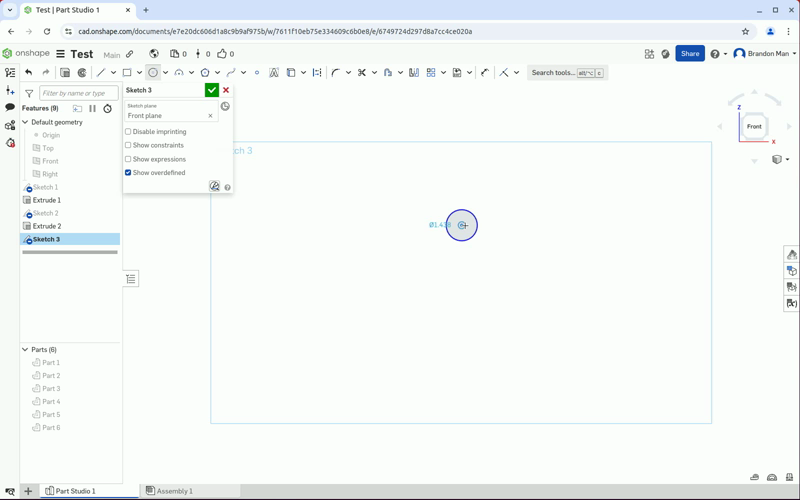
scroll(6)
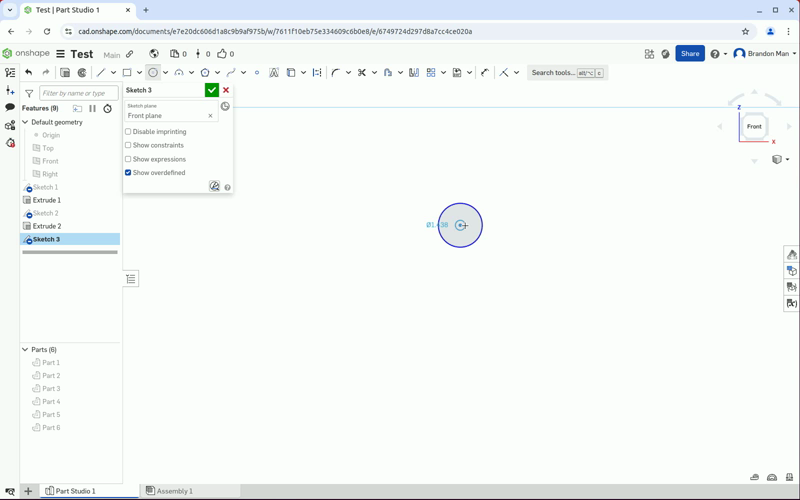
scroll(6)
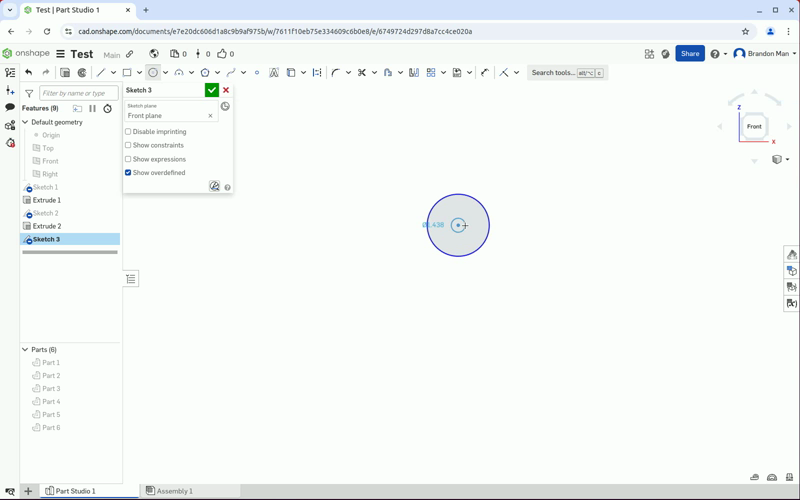
scroll(6)
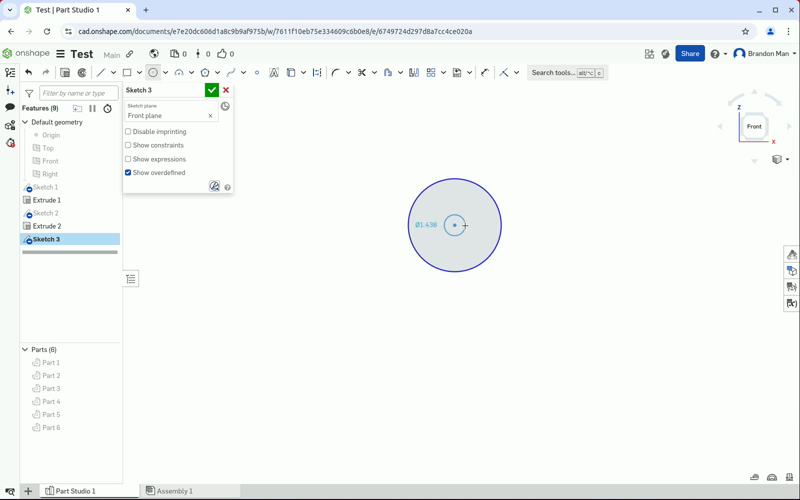
scroll(6)
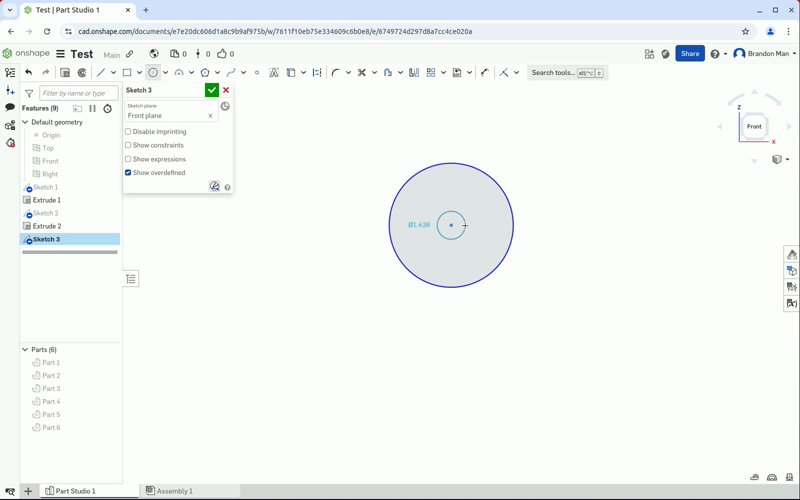
scroll(6)
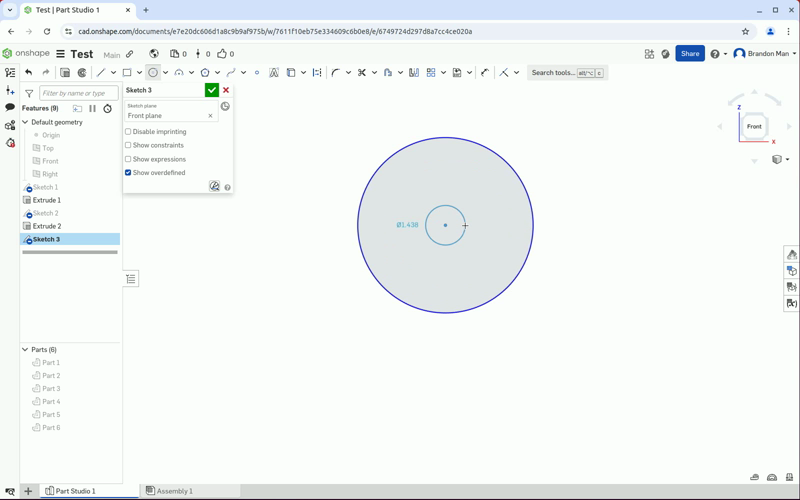
scroll(6)
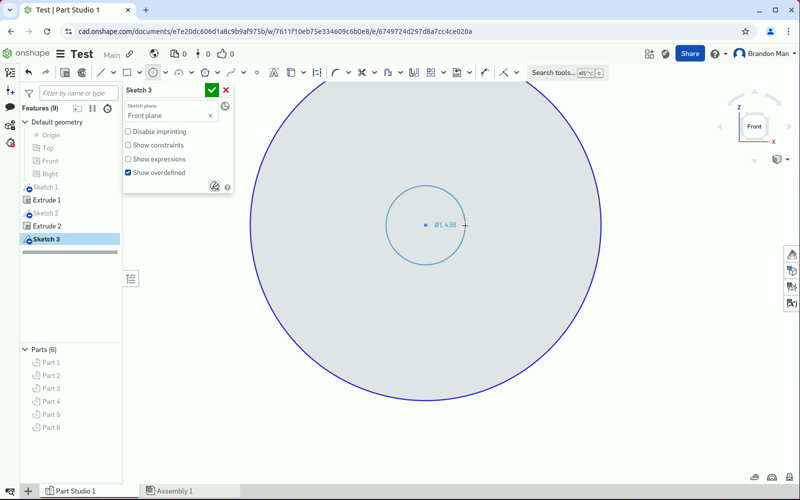
click(465, 225)
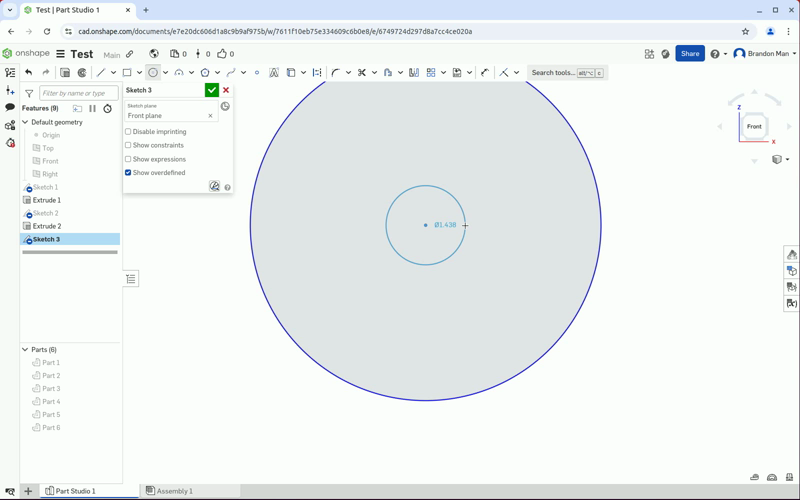
scroll(-6)
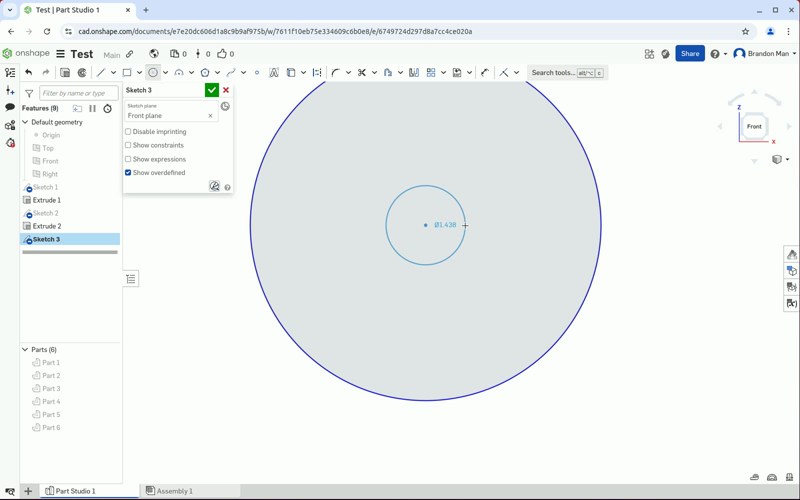
scroll(-6)
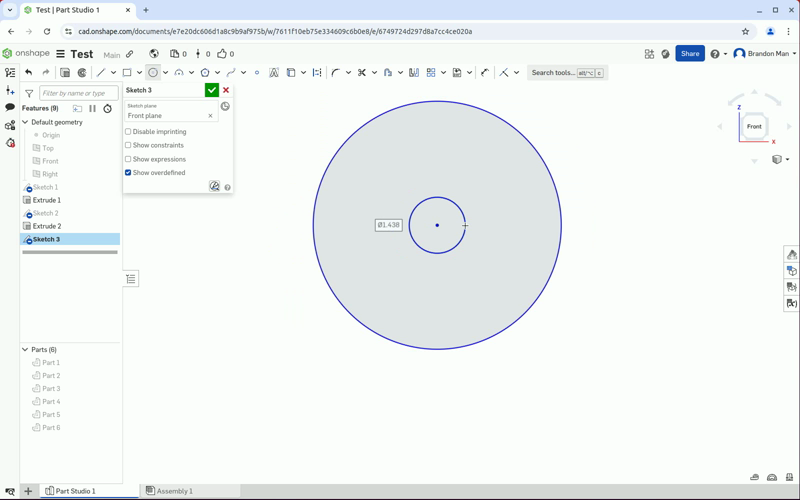
scroll(-6)
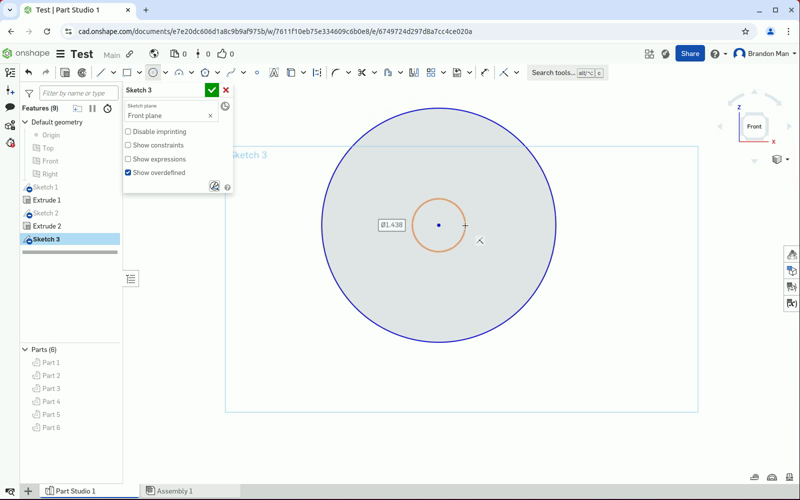
scroll(-6)
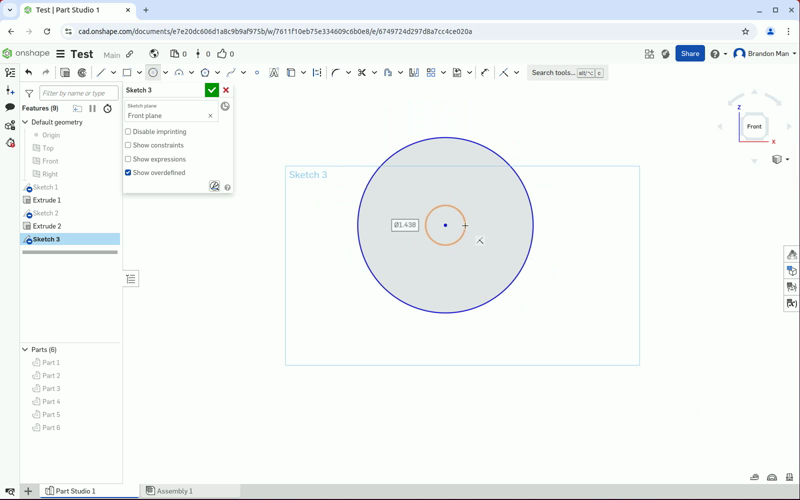
scroll(-6)
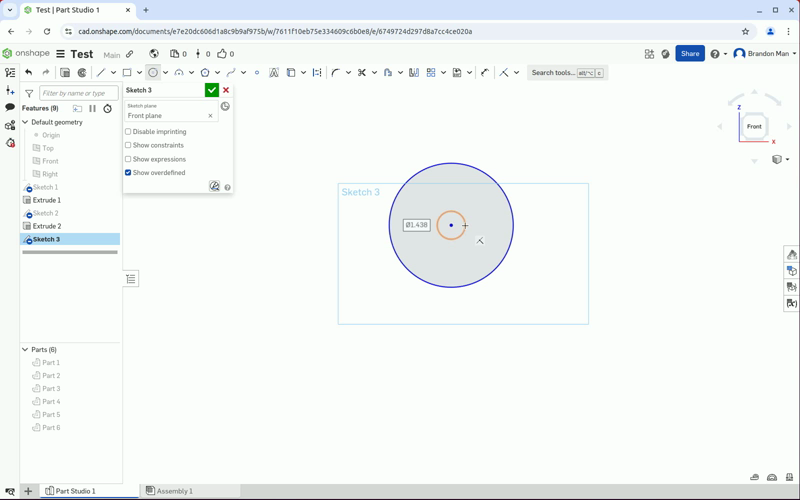
scroll(-6)
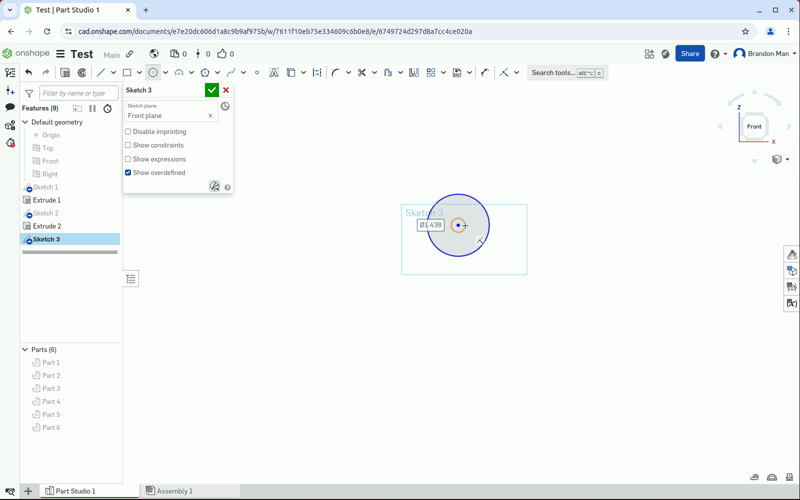
scroll(-6)
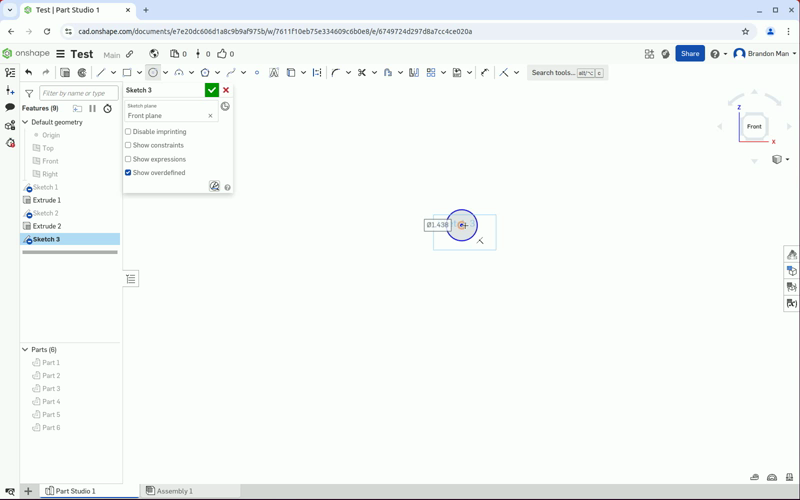
key(esc)
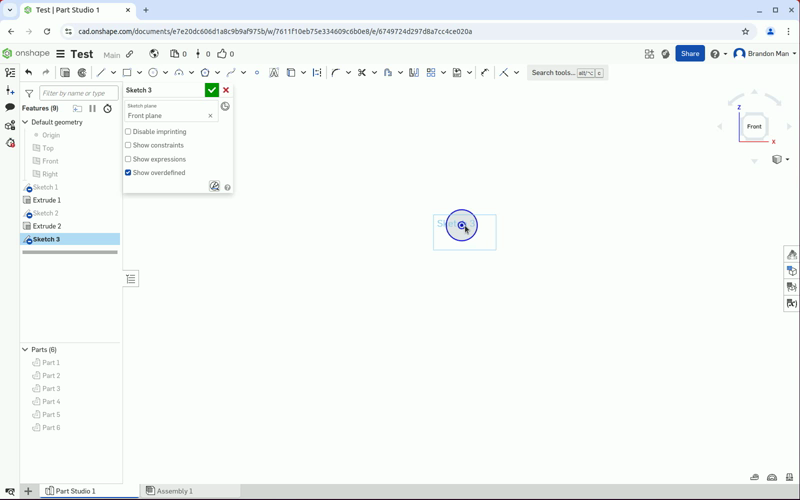
mouse_move(469, 230)
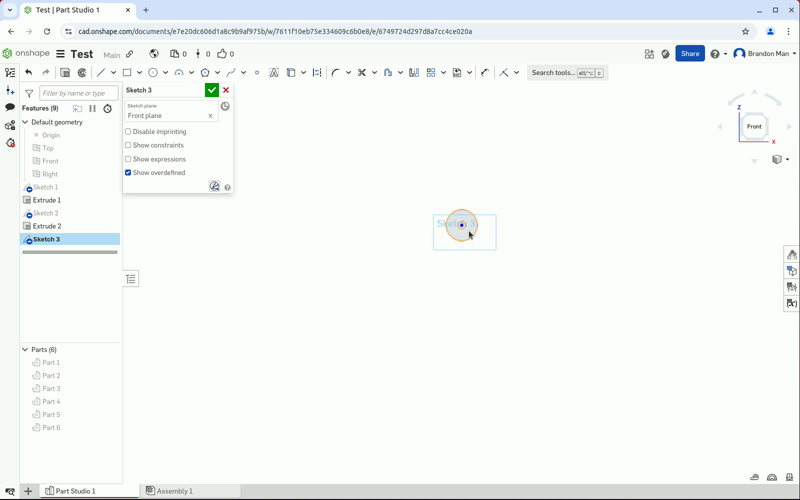
scroll(6)
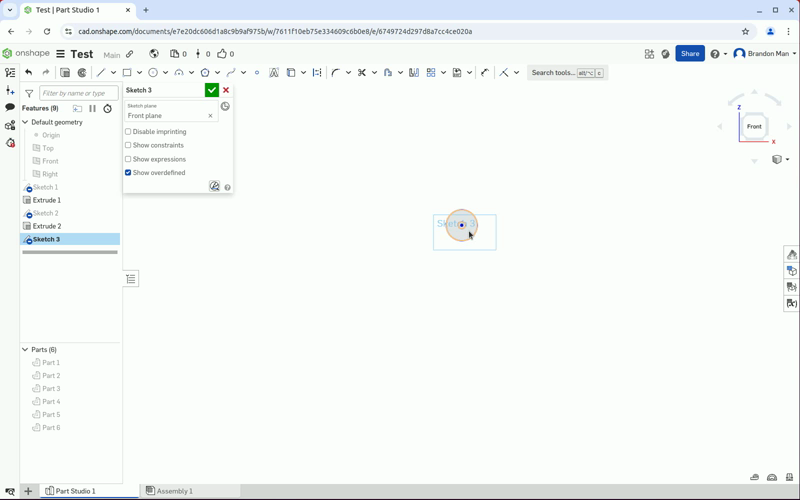
scroll(6)
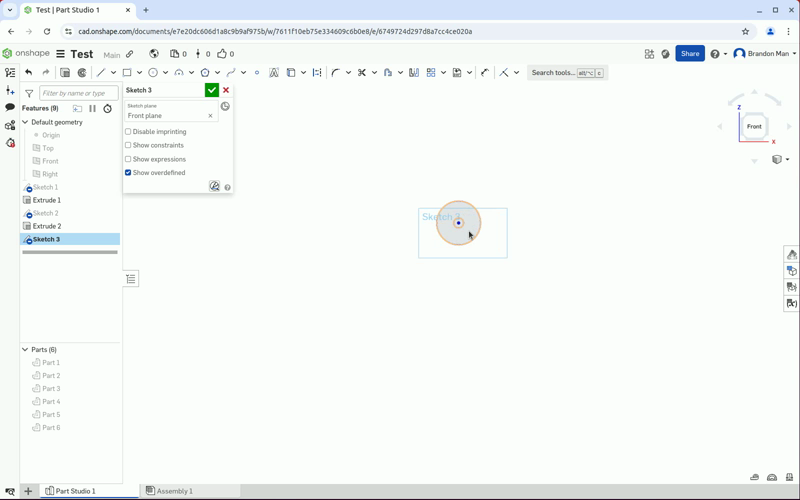
scroll(6)
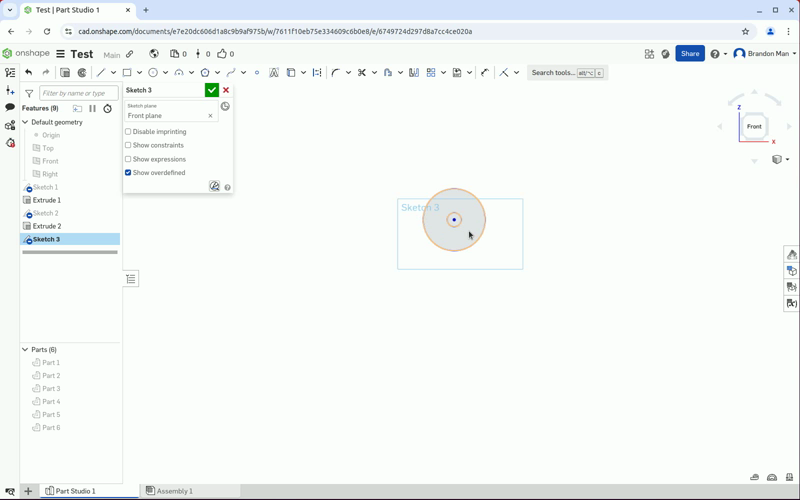
scroll(6)
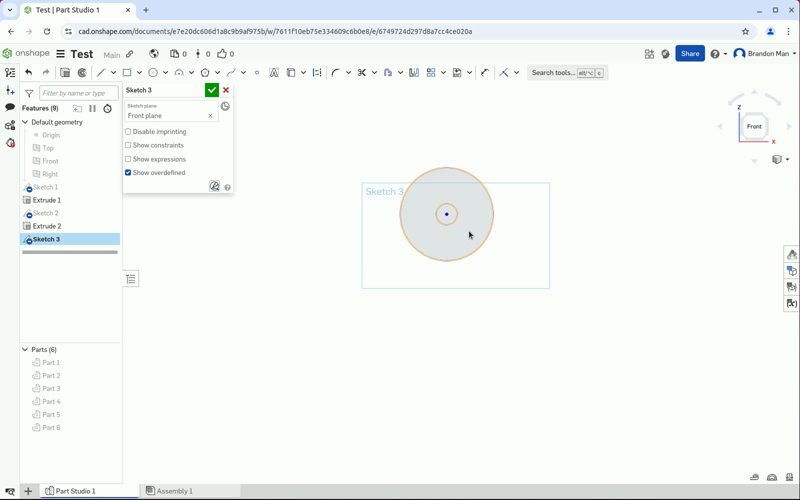
scroll(6)
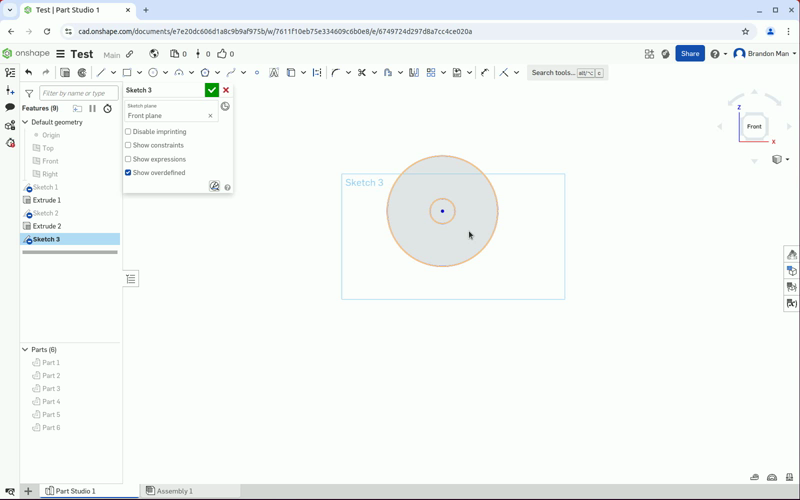
scroll(6)
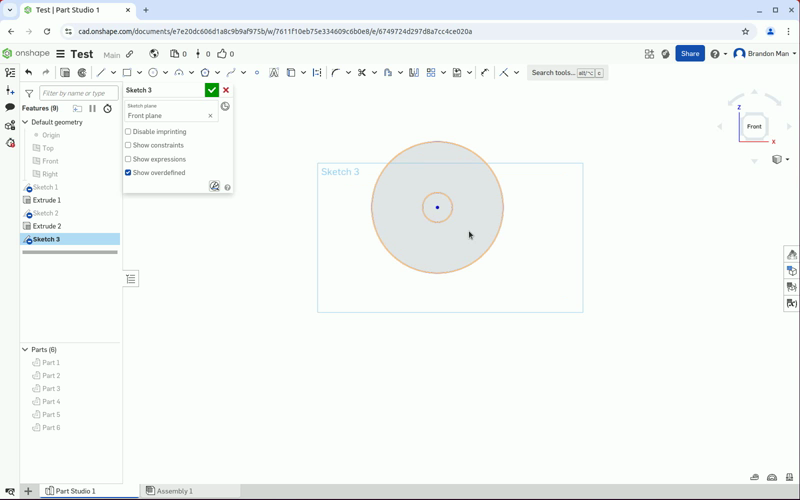
scroll(6)
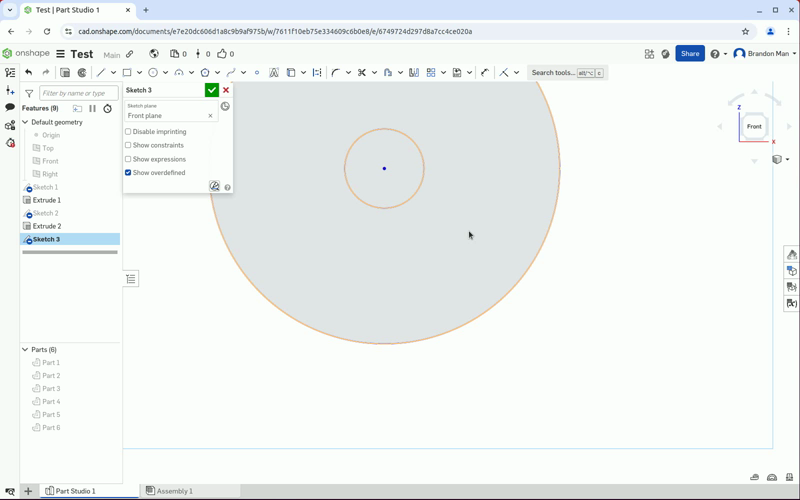
click(469, 230)
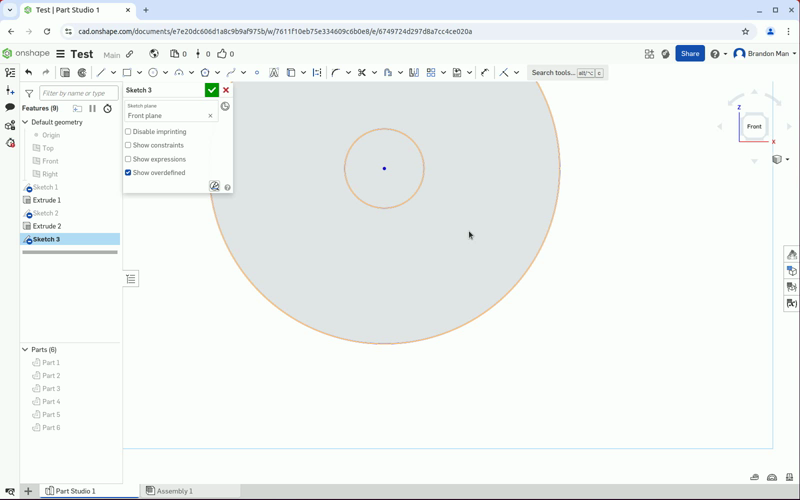
scroll(-6)
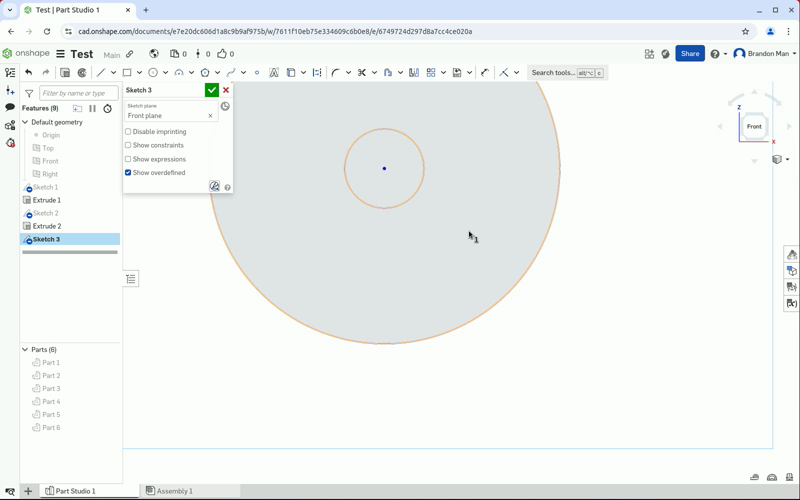
scroll(-6)
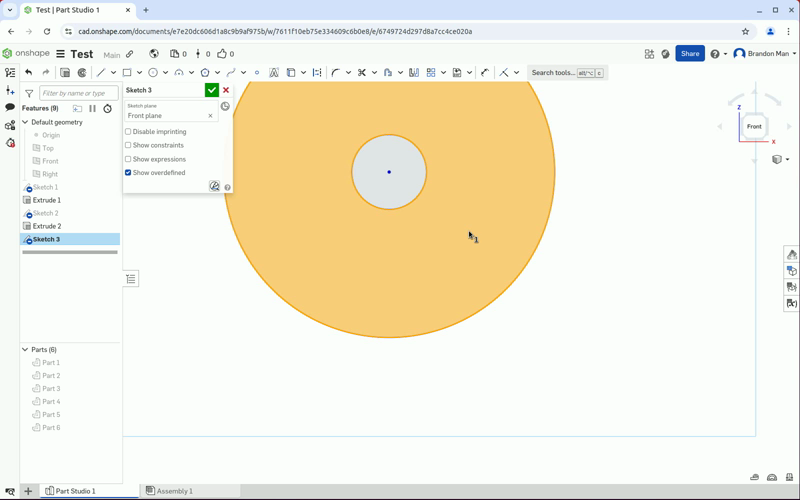
scroll(-6)
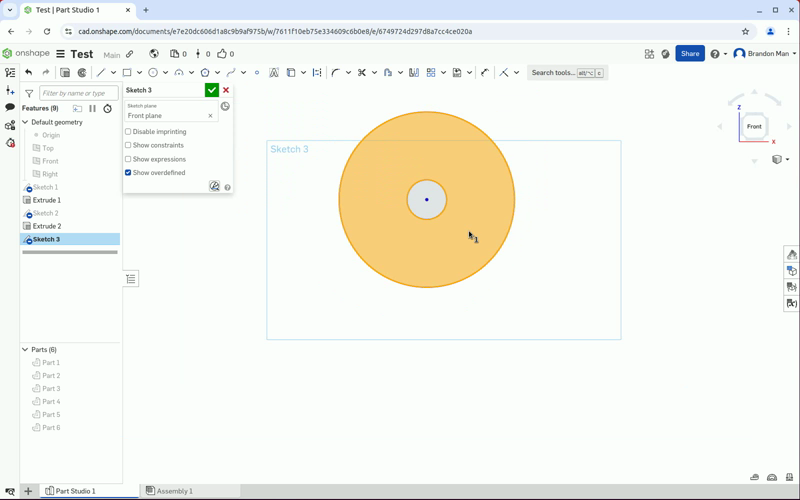
scroll(-6)
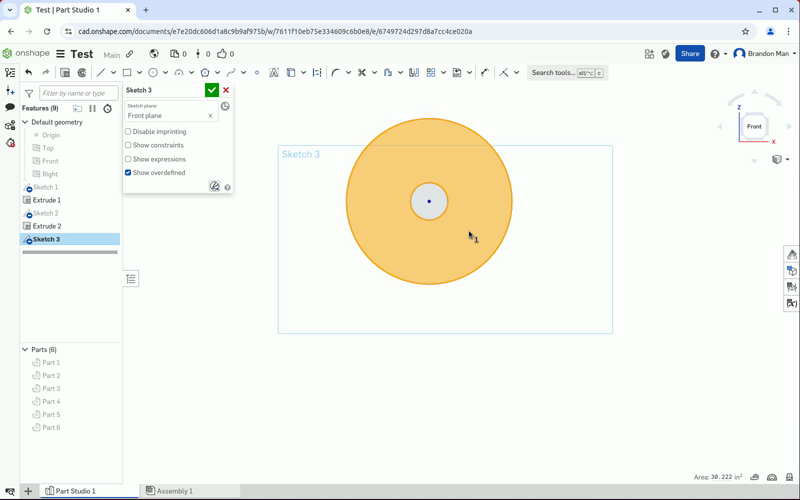
scroll(-6)
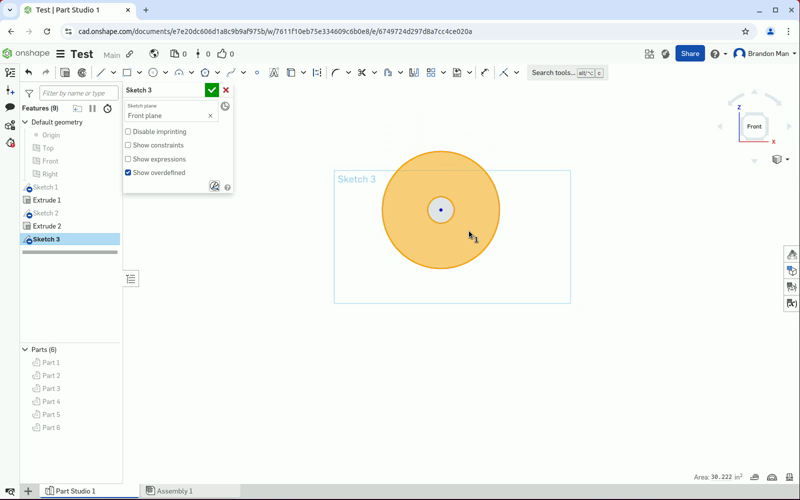
scroll(-6)
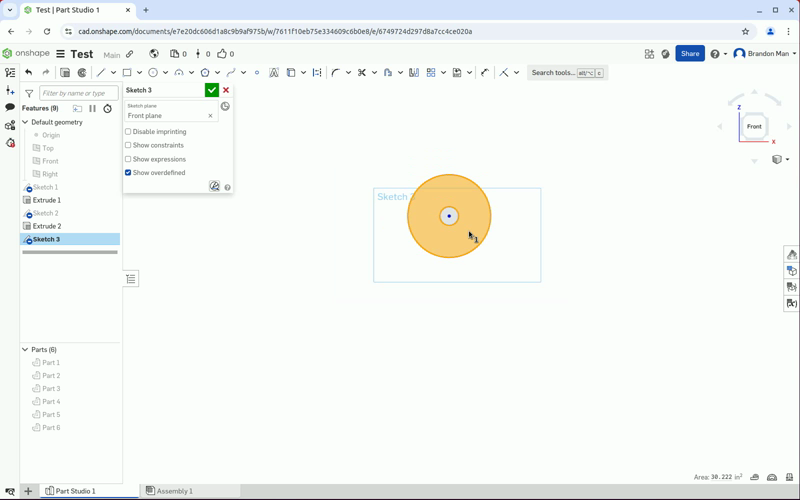
scroll(-6)
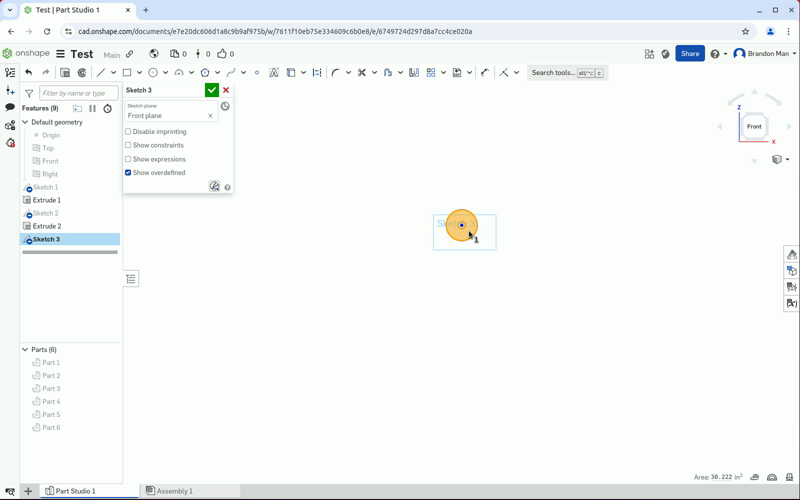
mouse_move(73, 352)
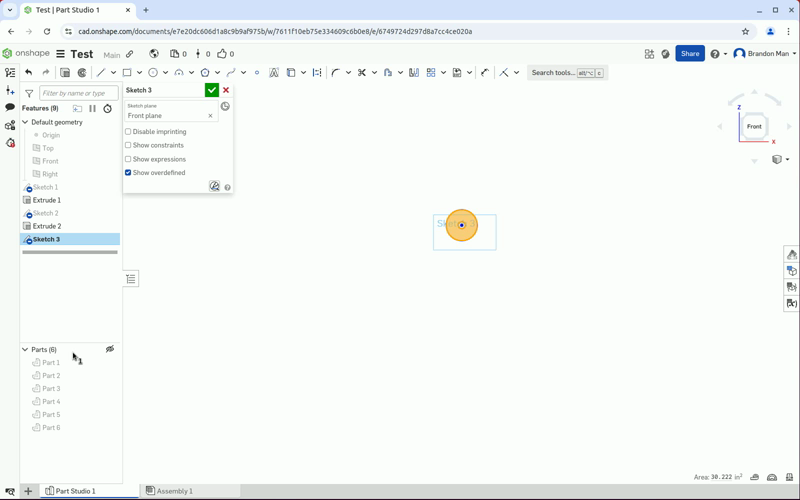
key(shift+y)
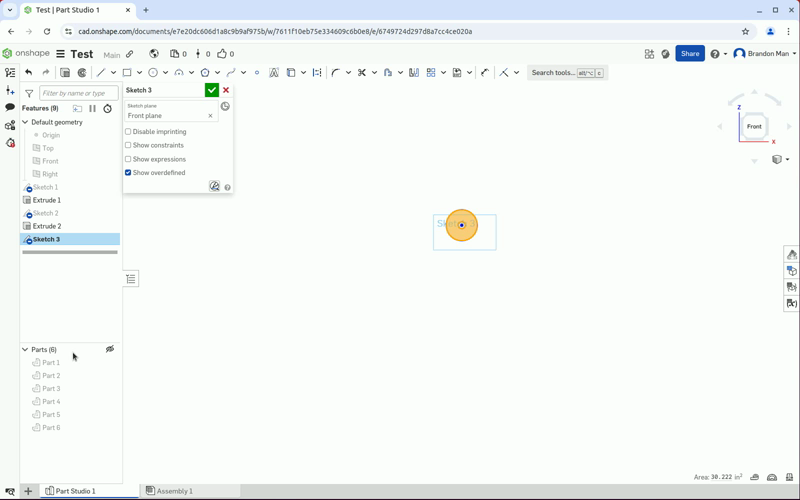
key(shift+e)
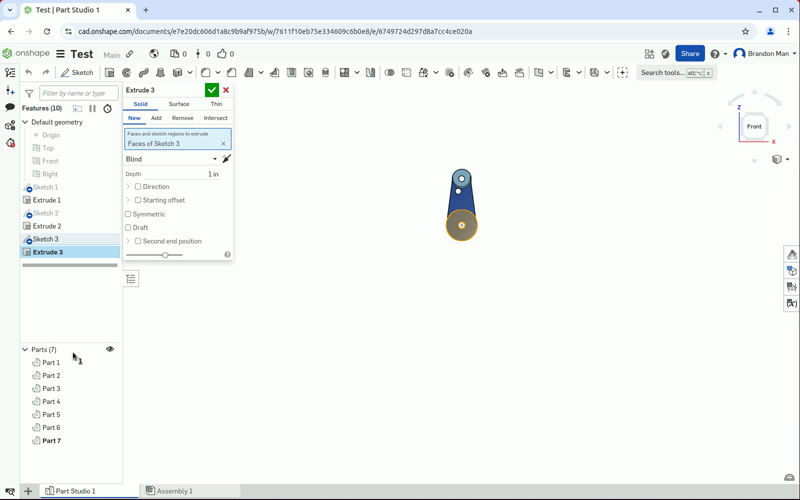
mouse_move(143, 106)
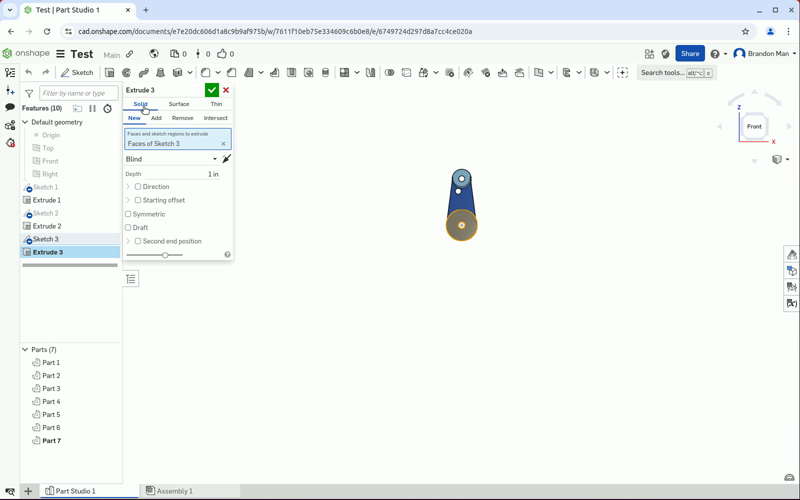
click(143, 106)
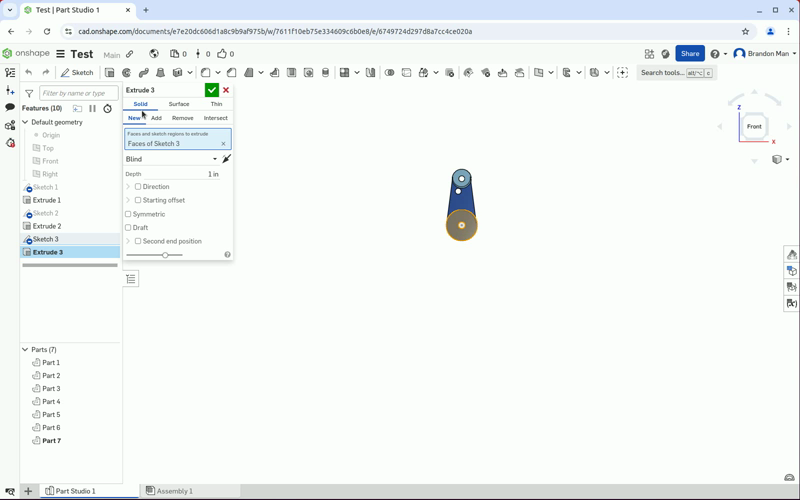
mouse_move(137, 120)
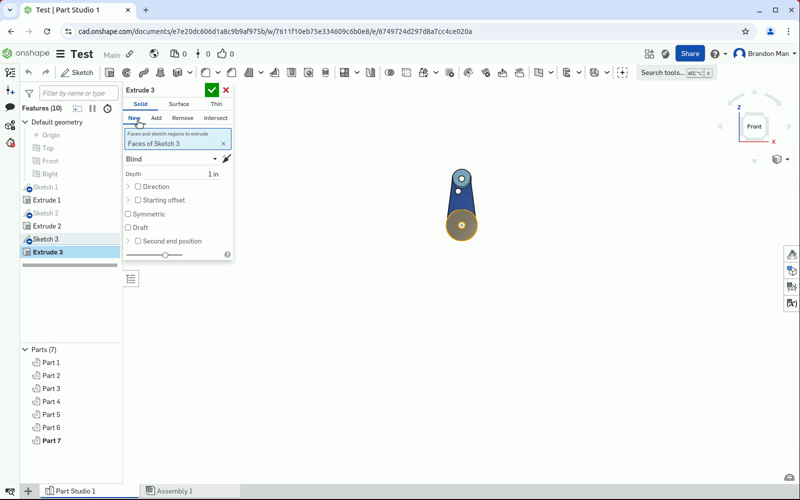
click(137, 120)
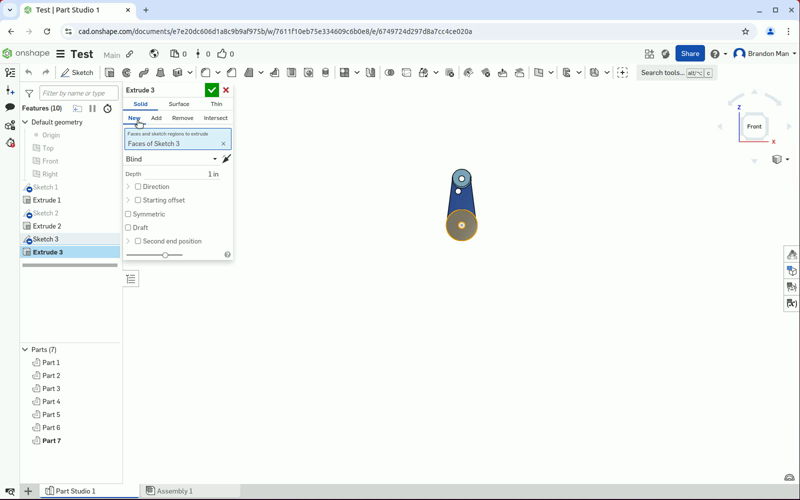
key(tab, 4)
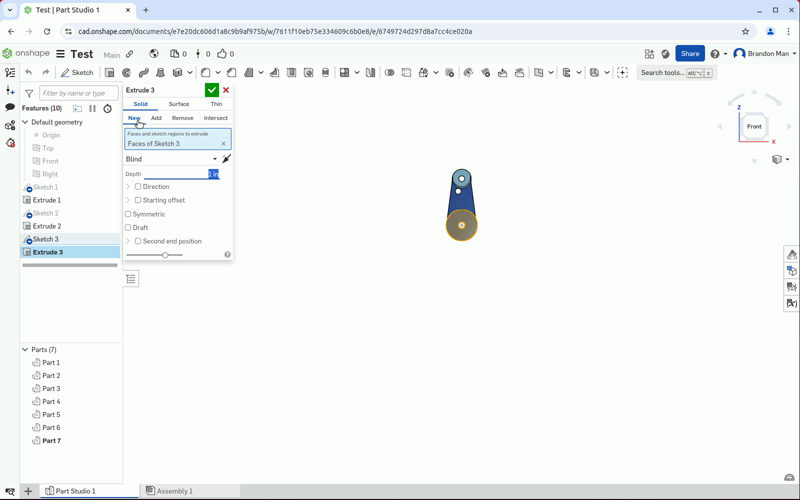
text(0.481)
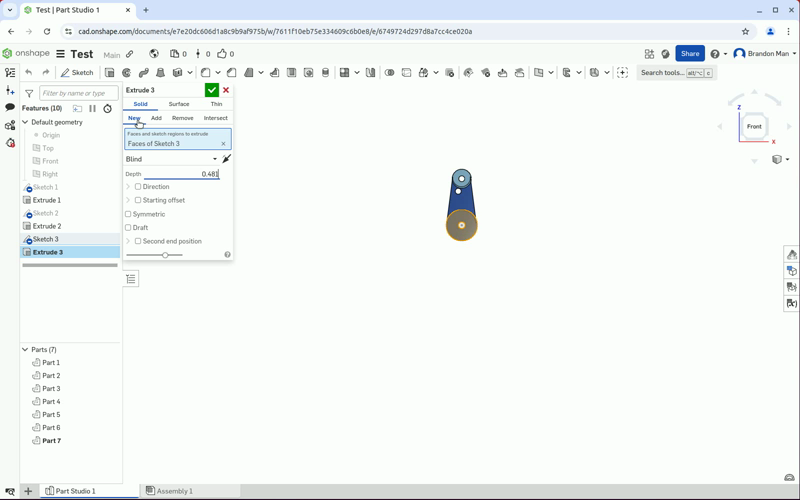
key(enter)
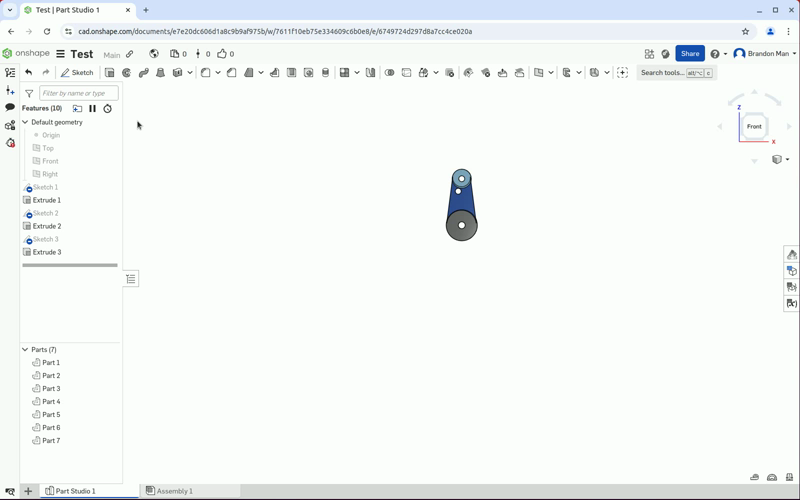
key(shift+h)
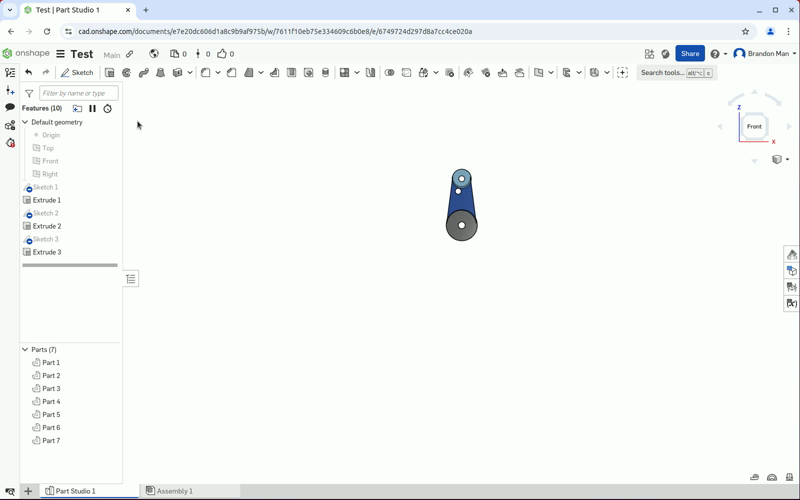
key(shift+h)
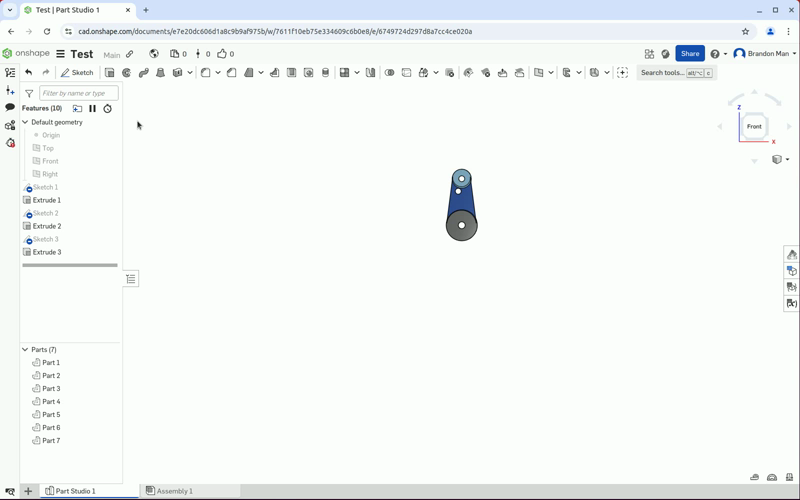
mouse_move(73, 189)
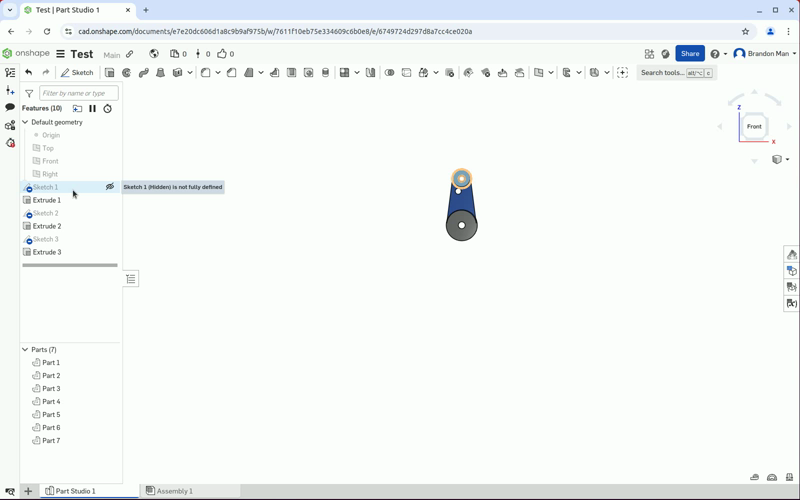
click(73, 189)
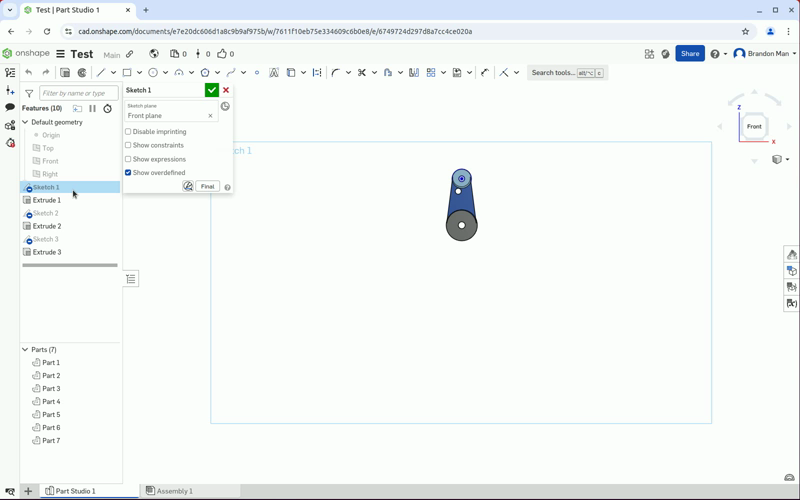
mouse_move(229, 92)
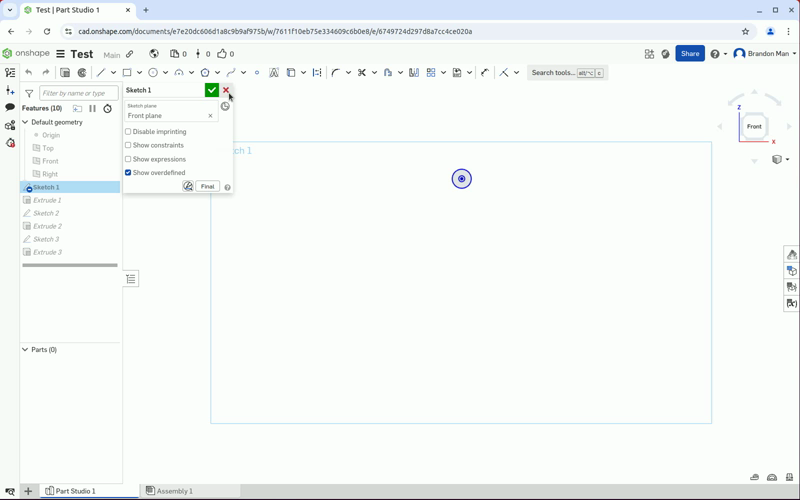
click(229, 92)
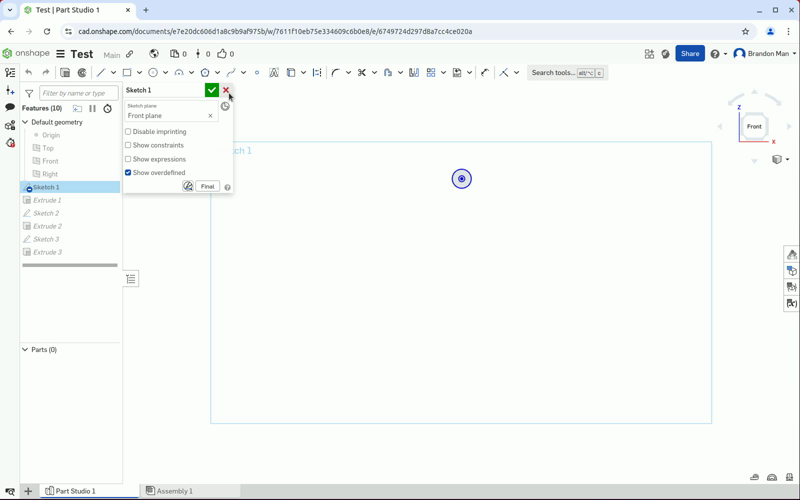
key(shift+s)
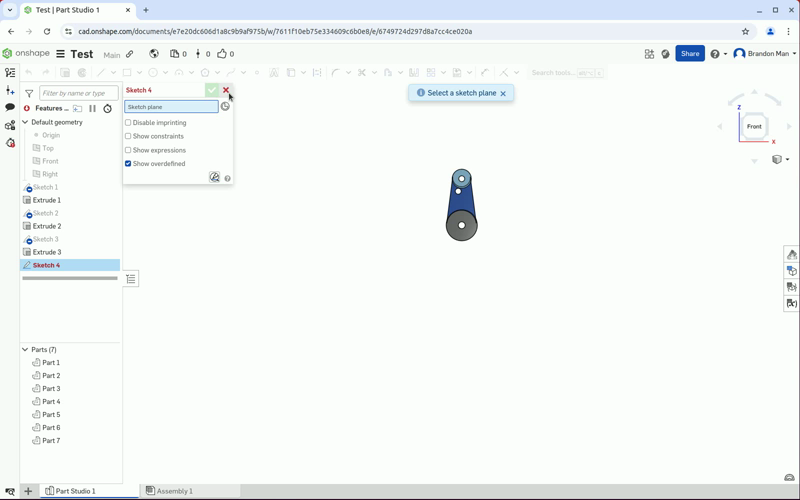
mouse_move(73, 163)
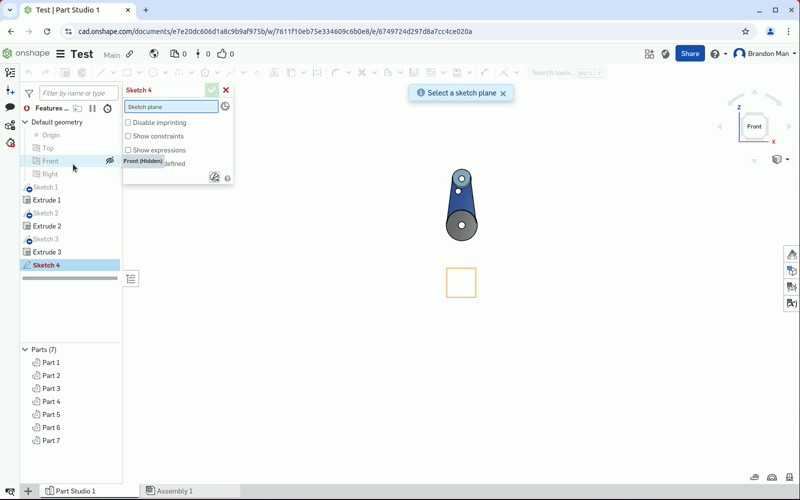
click(73, 163)
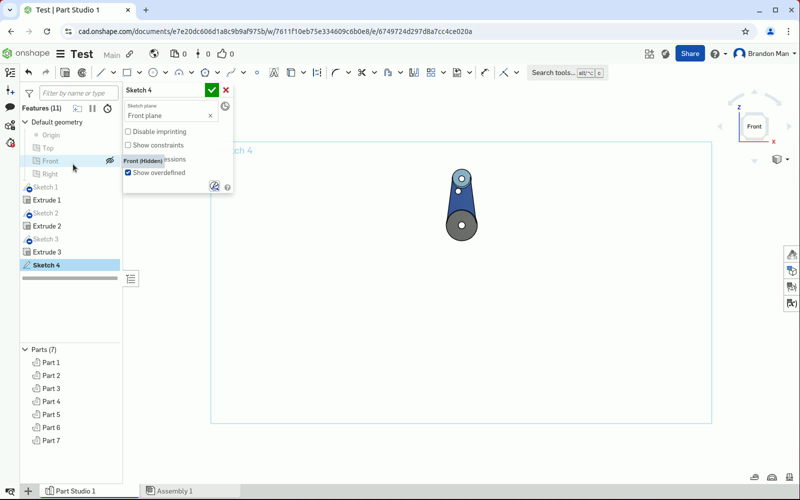
mouse_move(73, 352)
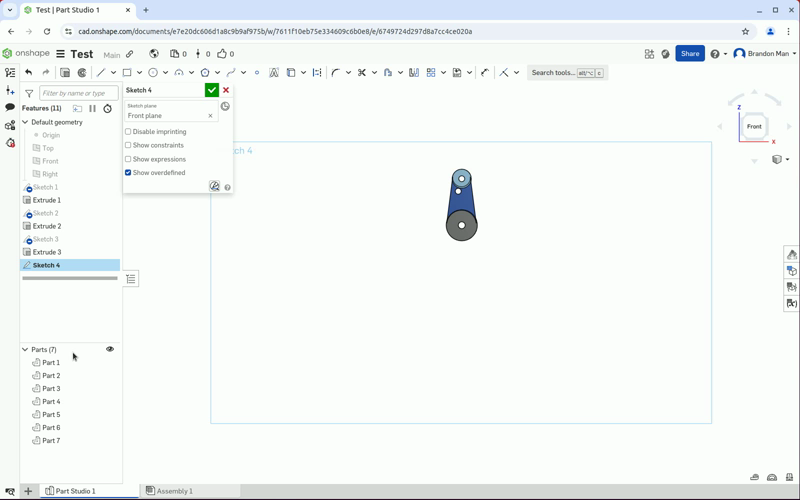
key(y)
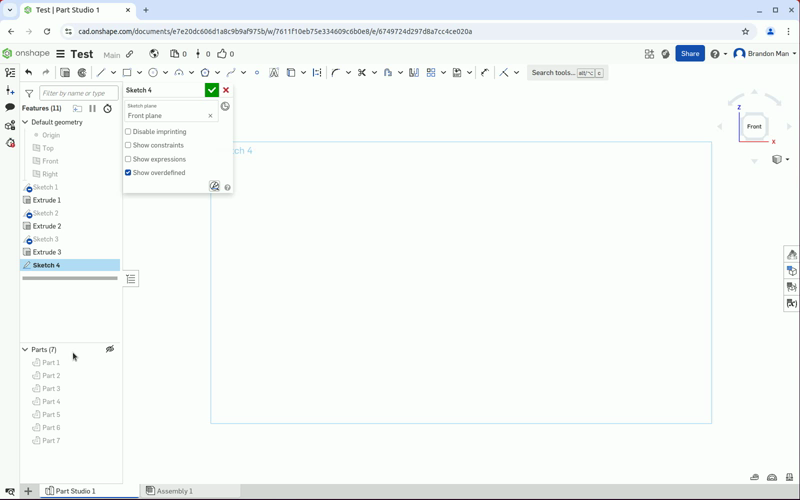
key(l)
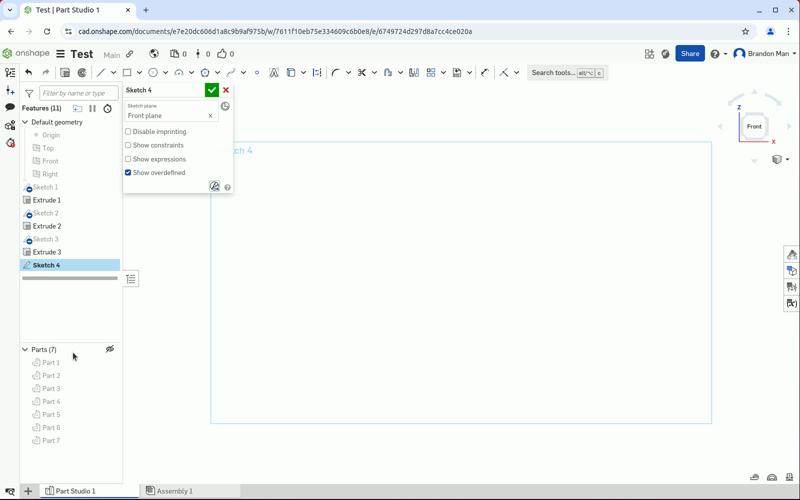
key_down(shift)
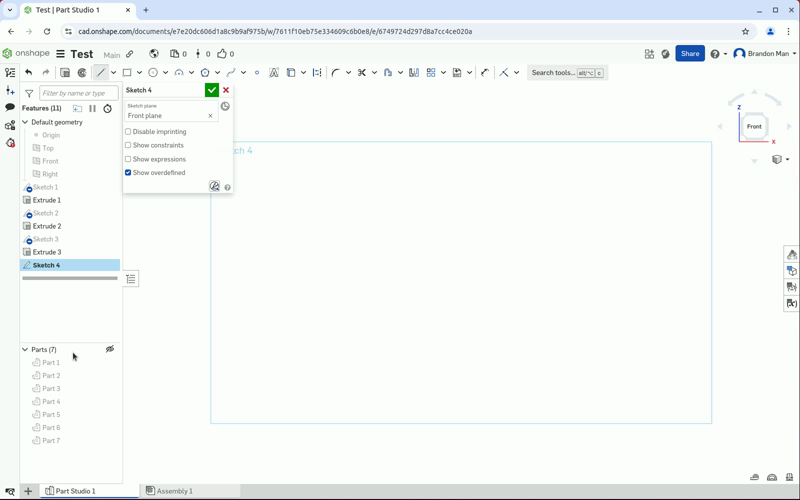
mouse_move(446, 226)
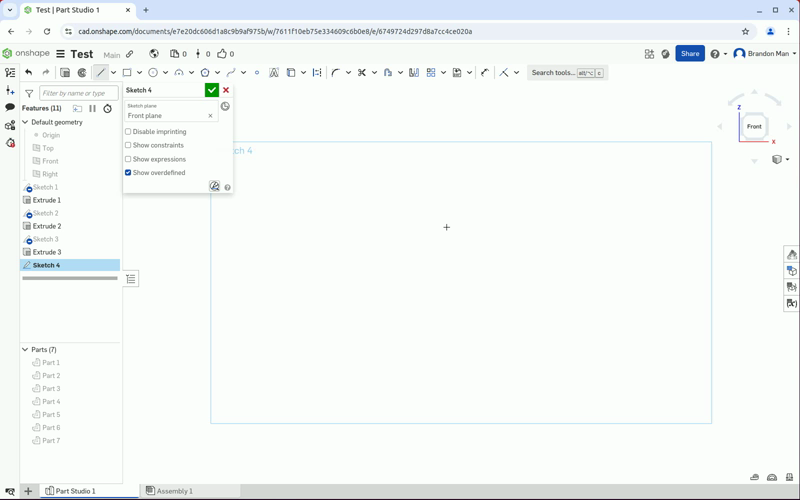
click(446, 226)
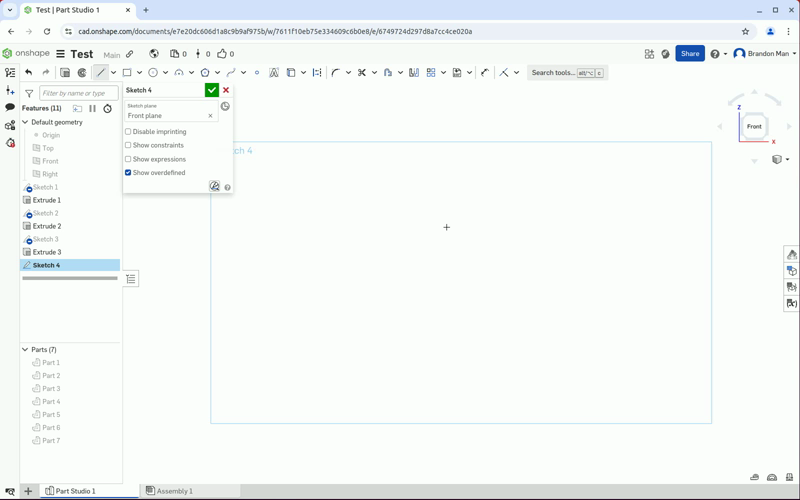
key_up(shift)
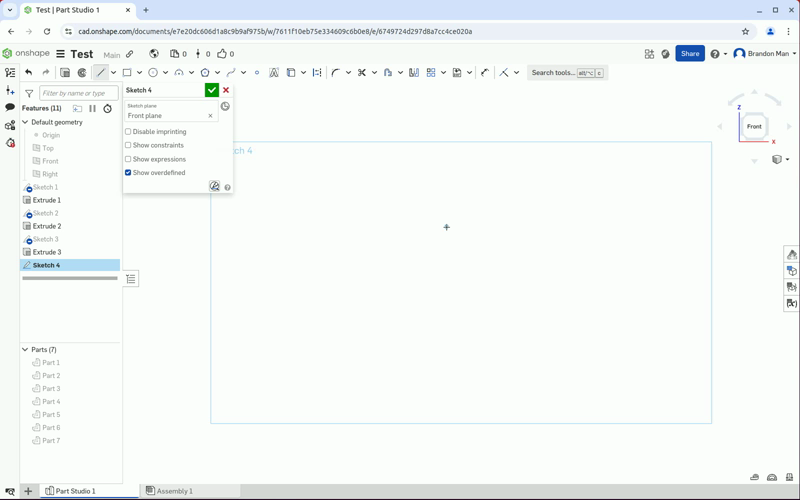
key_down(shift)
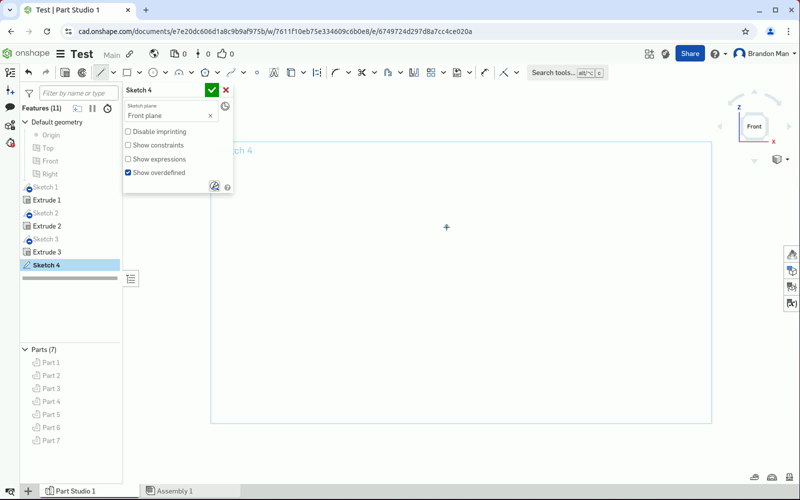
mouse_move(476, 226)
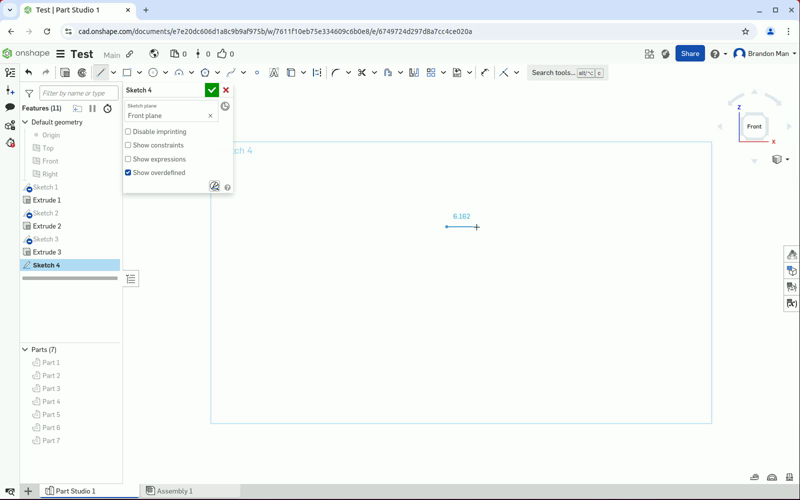
mouse_move(452, 284)
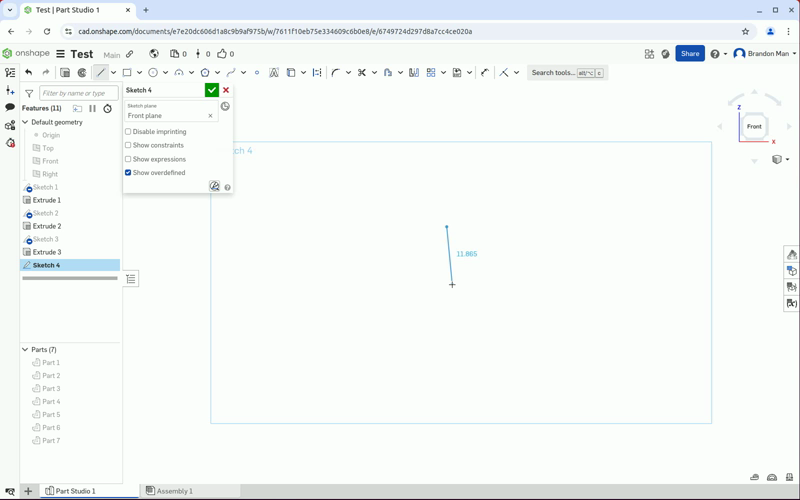
click(452, 284)
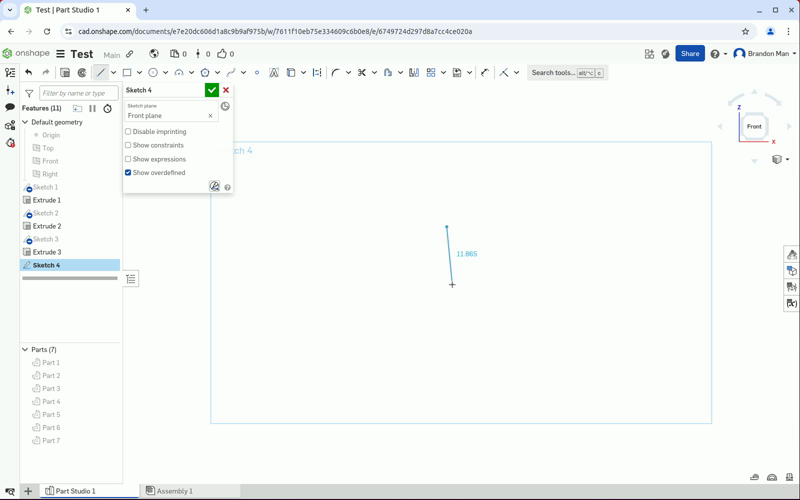
key_up(shift)
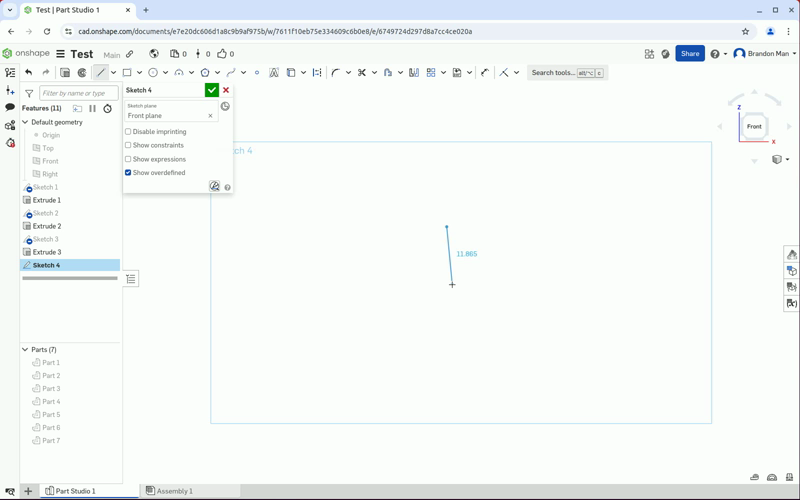
key(esc)
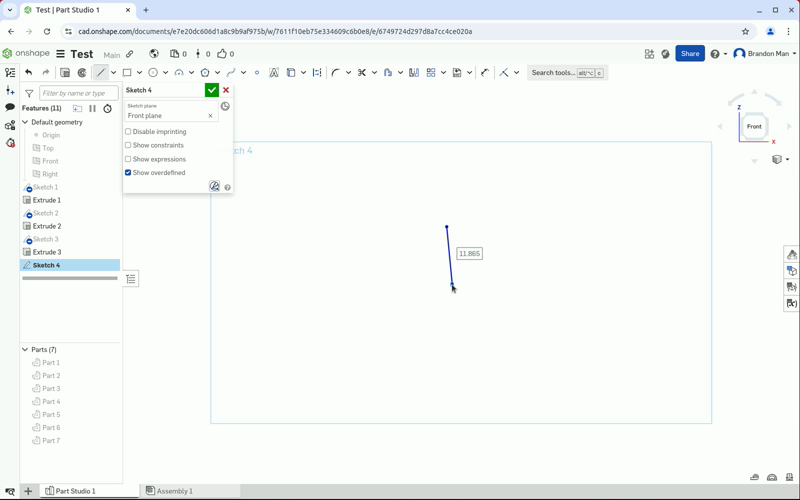
key(a)
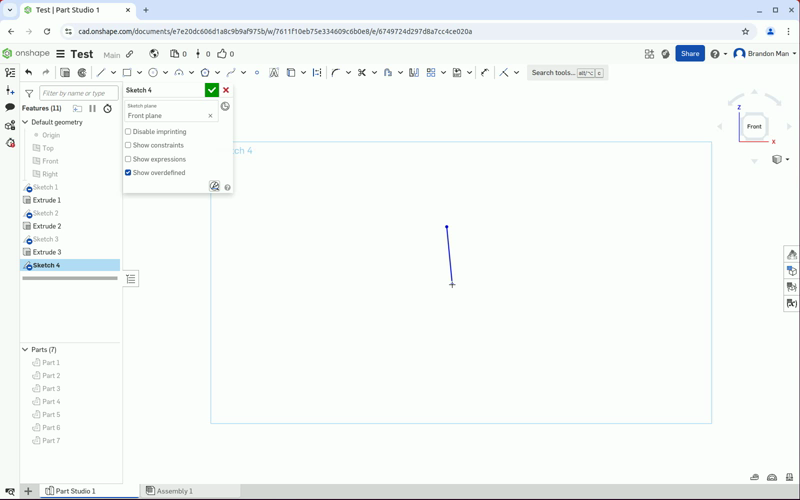
mouse_move(452, 284)
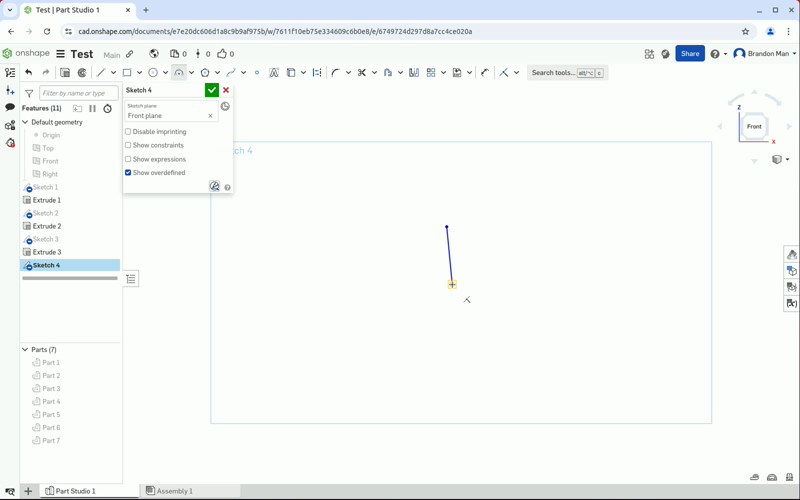
click(452, 284)
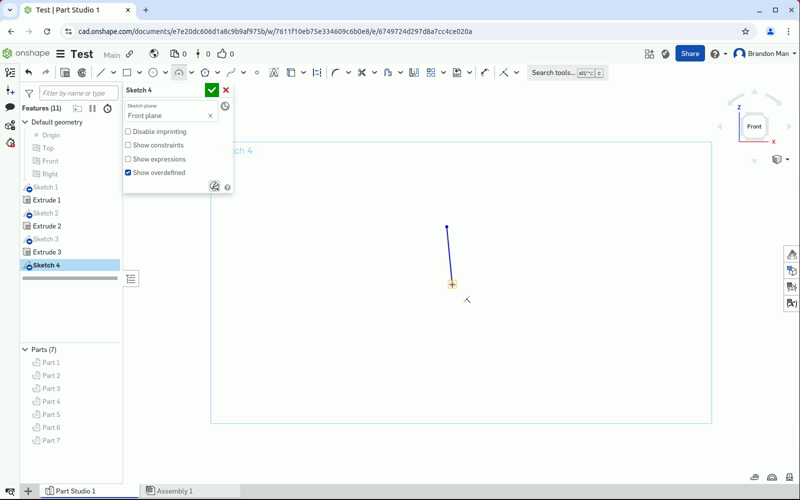
key_down(shift)
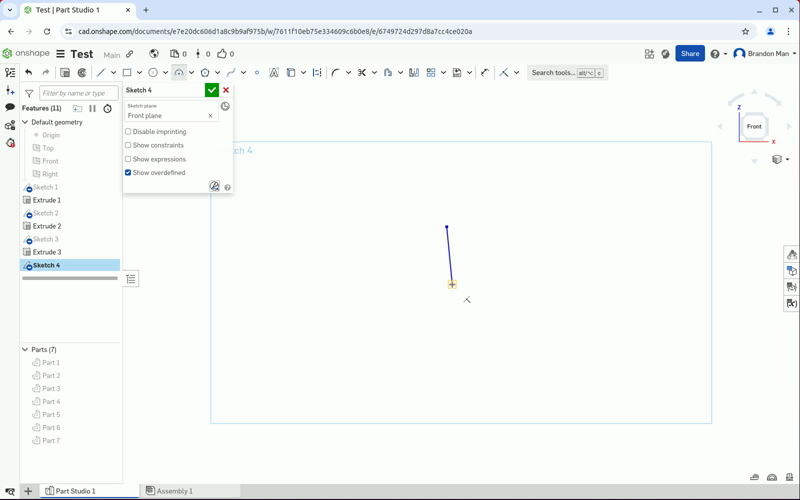
mouse_move(461, 291)
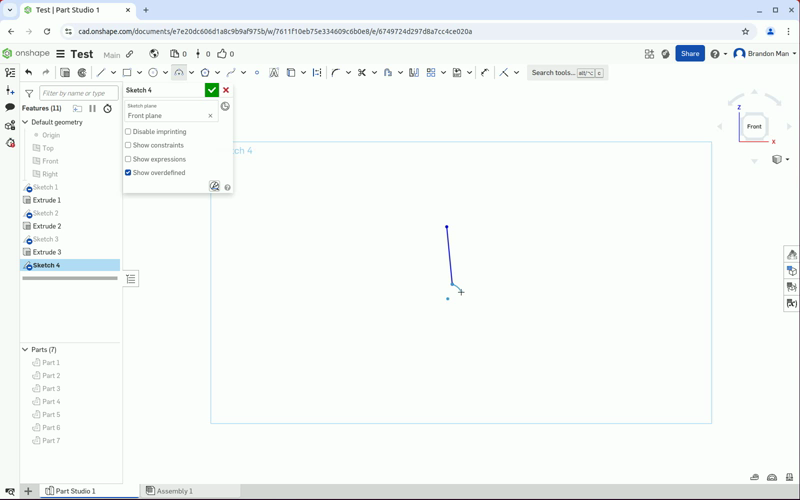
click(461, 291)
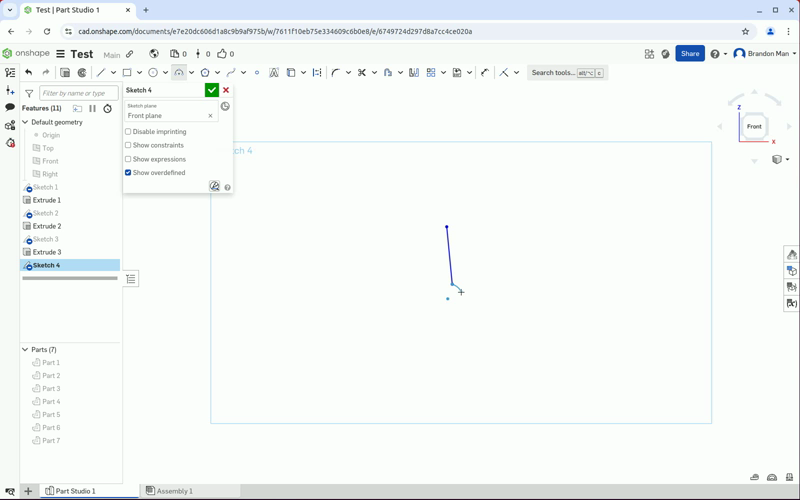
mouse_move(466, 276)
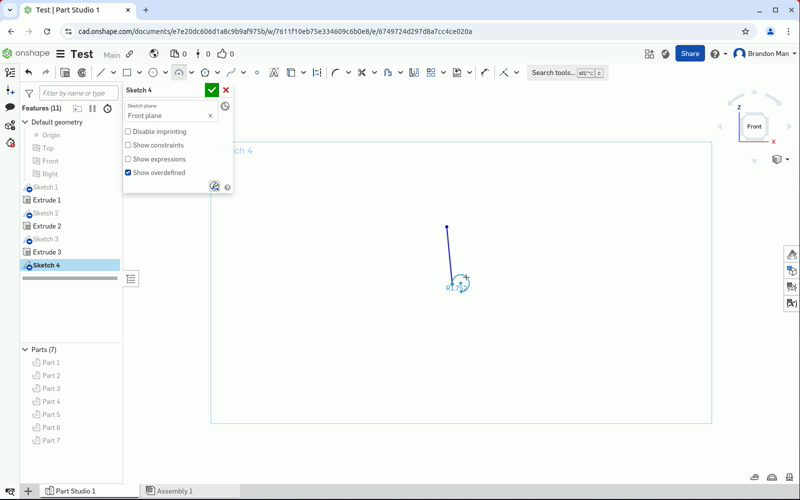
click(466, 276)
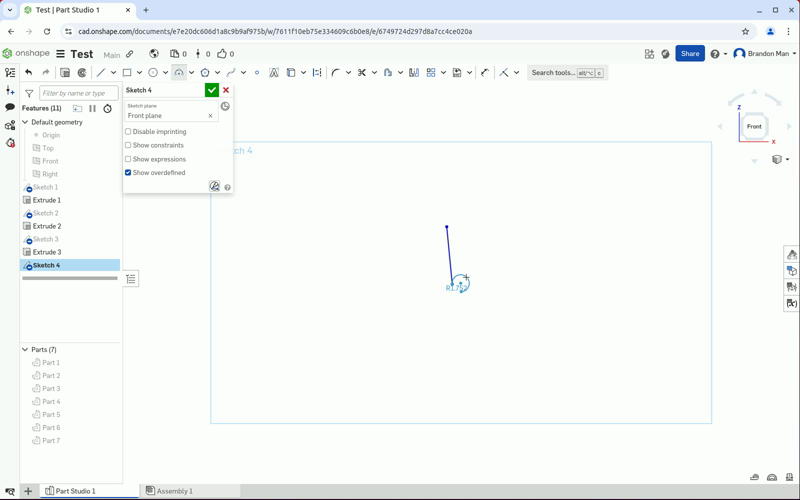
key_up(shift)
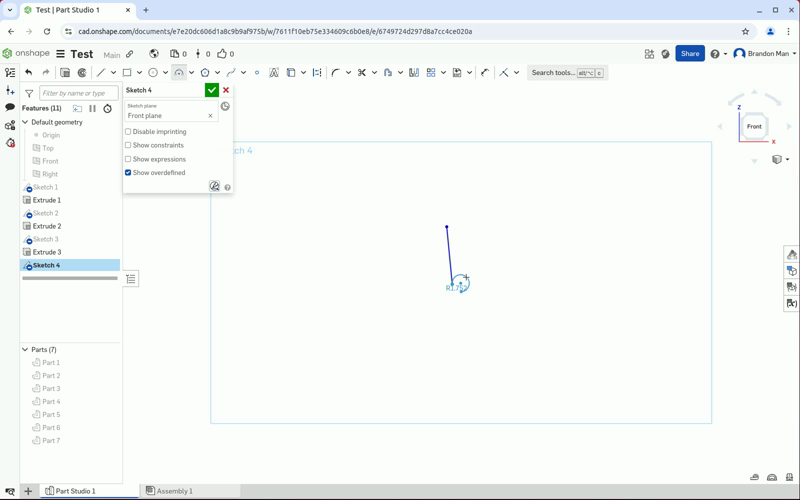
key(esc)
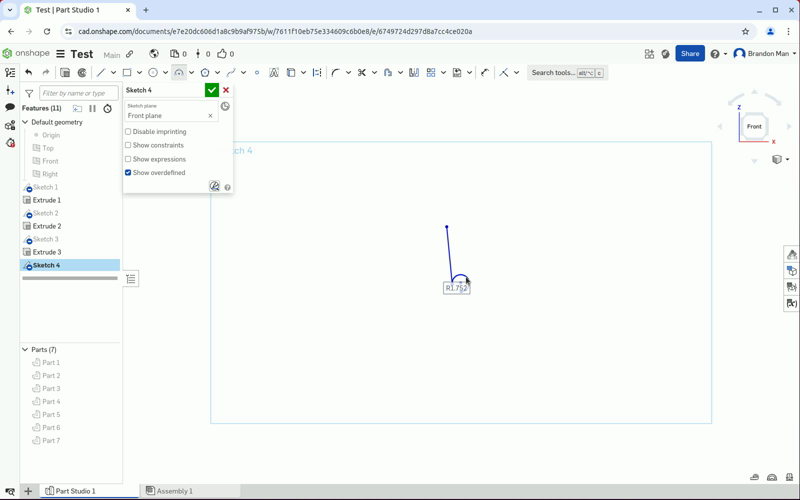
key(l)
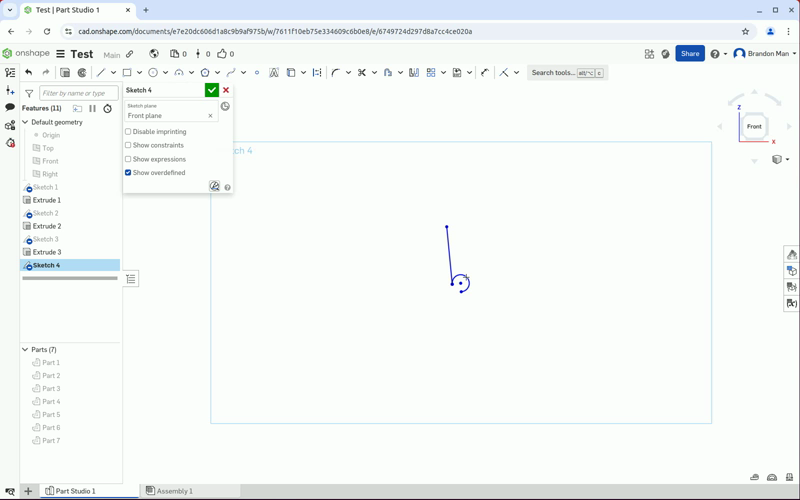
mouse_move(461, 291)
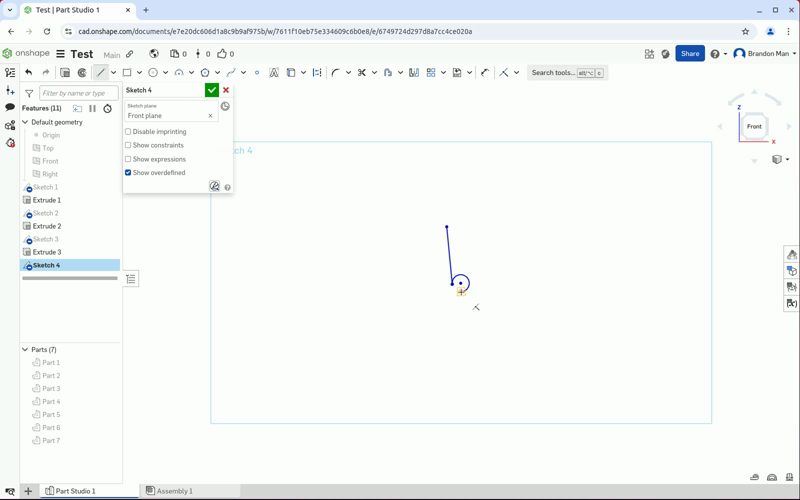
click(461, 291)
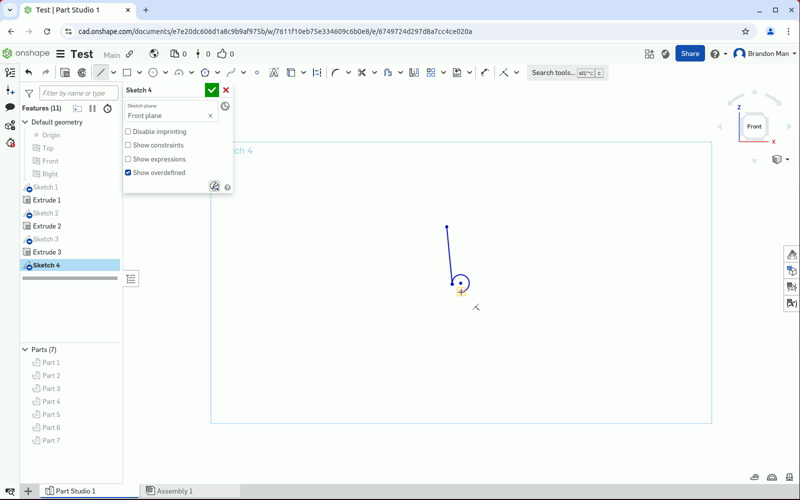
key_down(shift)
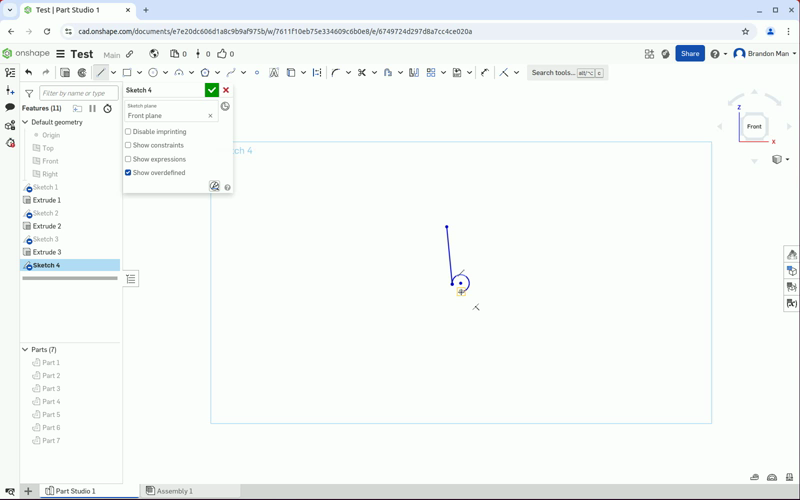
mouse_move(491, 291)
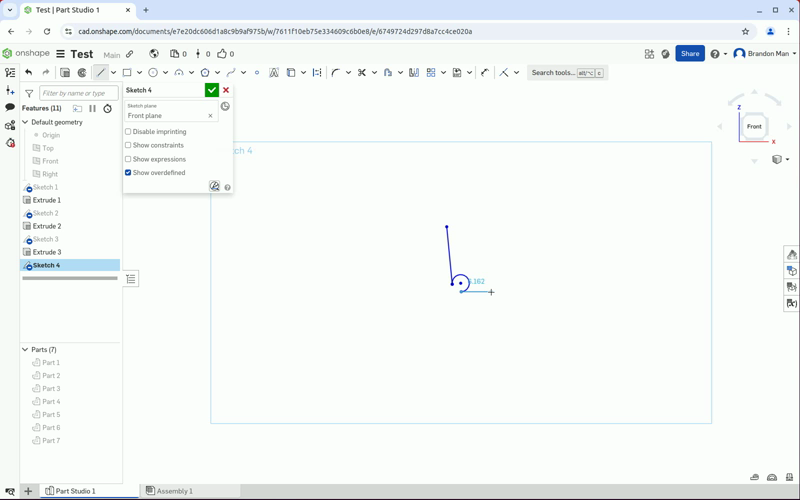
mouse_move(502, 290)
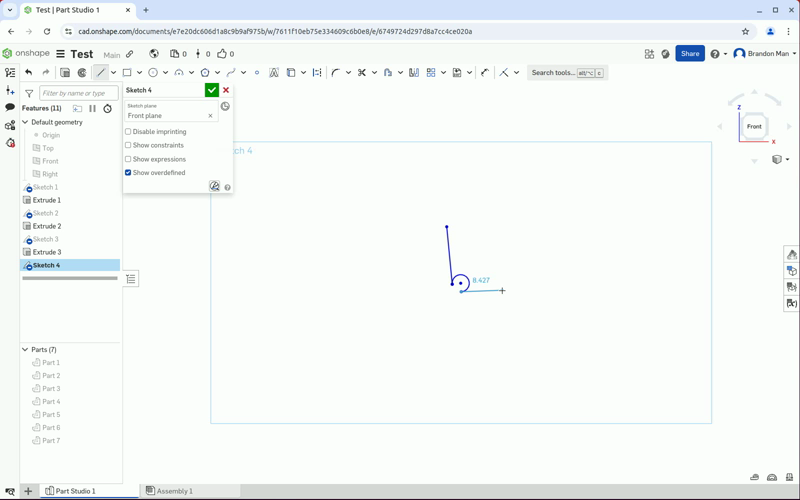
click(502, 290)
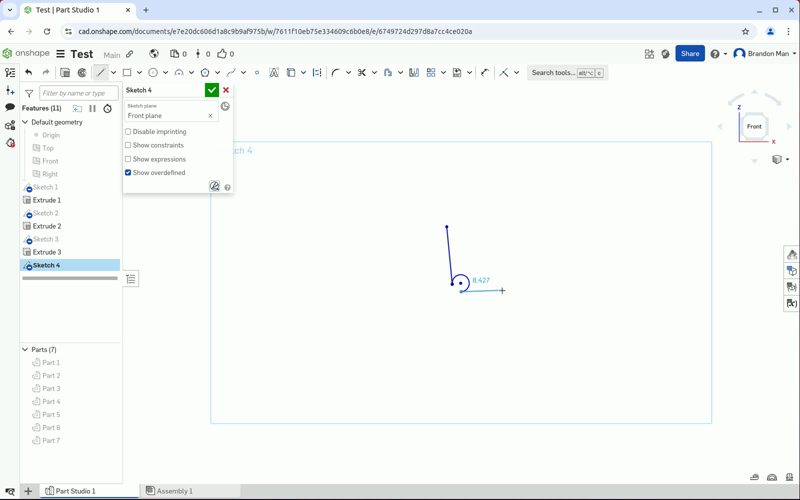
key_up(shift)
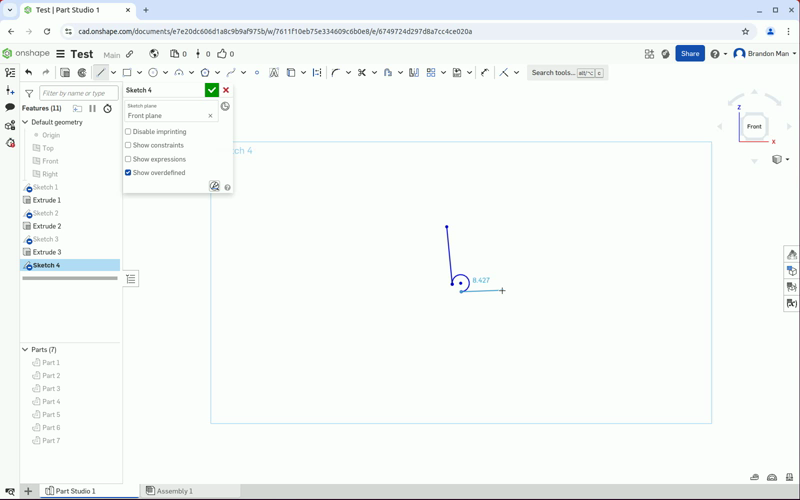
key(esc)
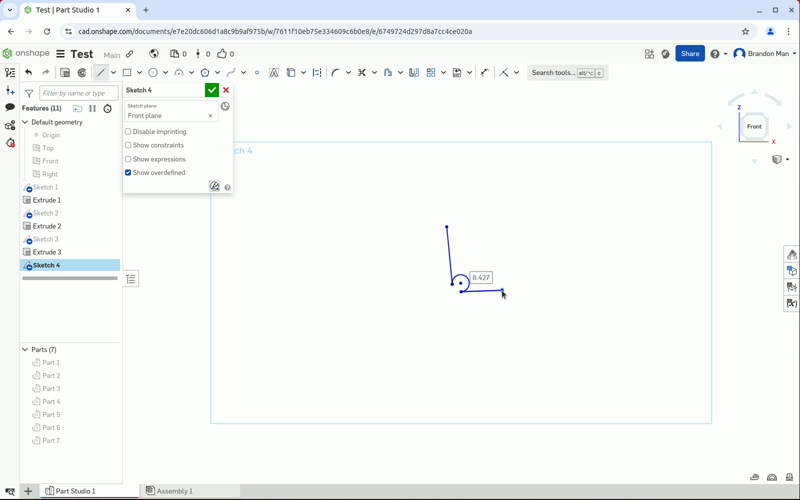
key(a)
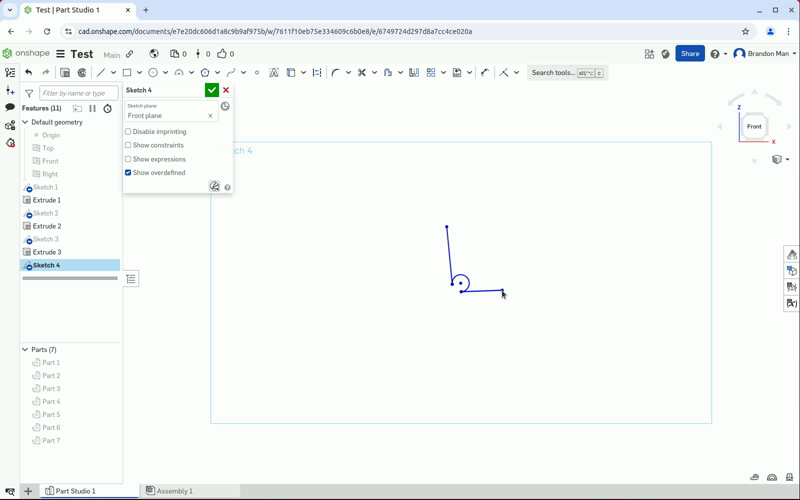
mouse_move(502, 290)
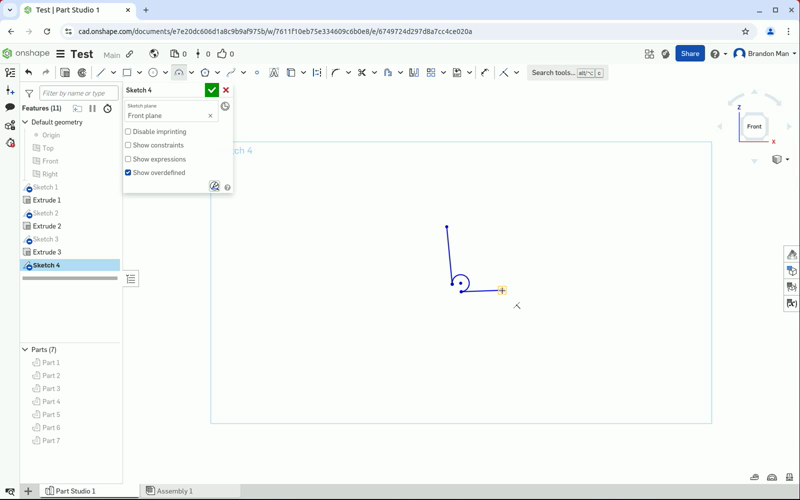
click(502, 290)
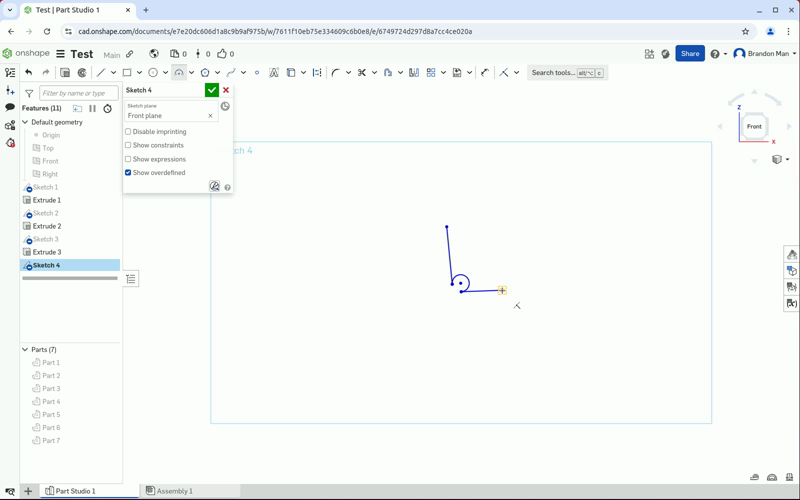
key_down(shift)
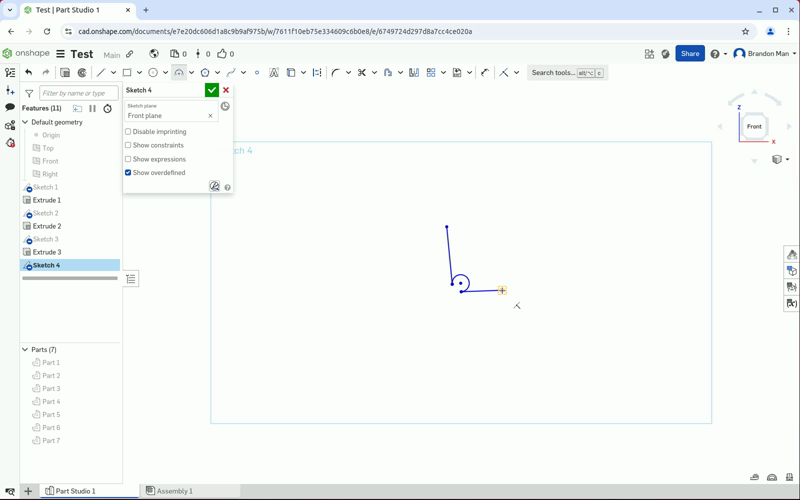
mouse_move(502, 276)
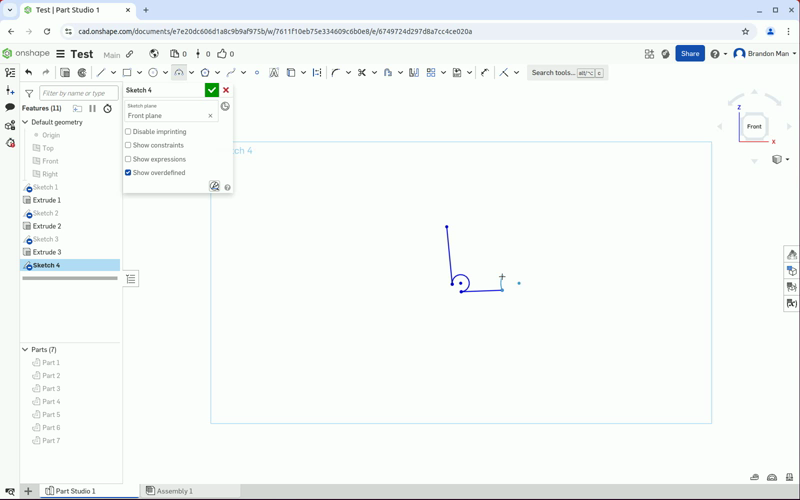
click(502, 276)
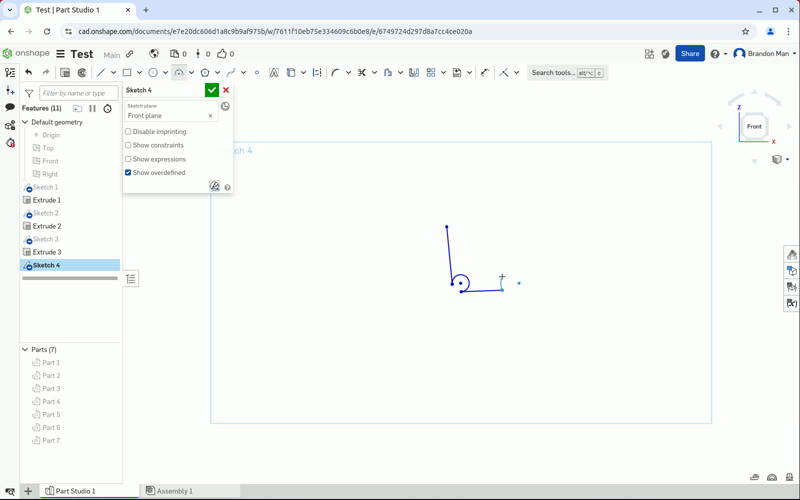
mouse_move(494, 282)
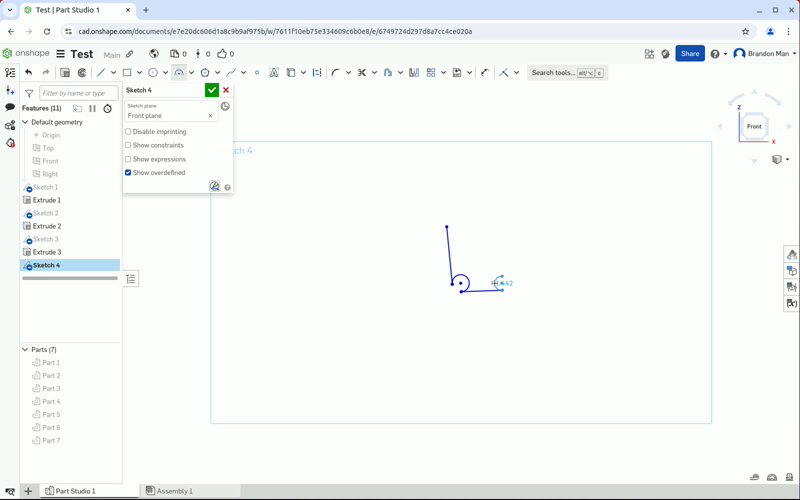
click(494, 282)
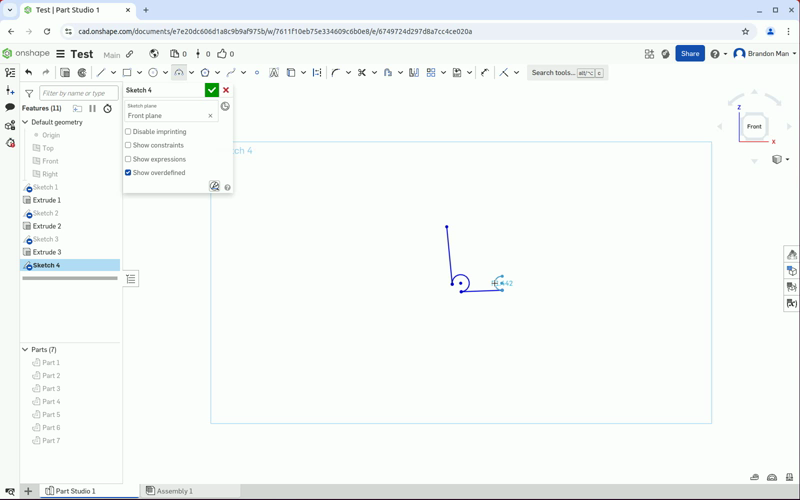
key_up(shift)
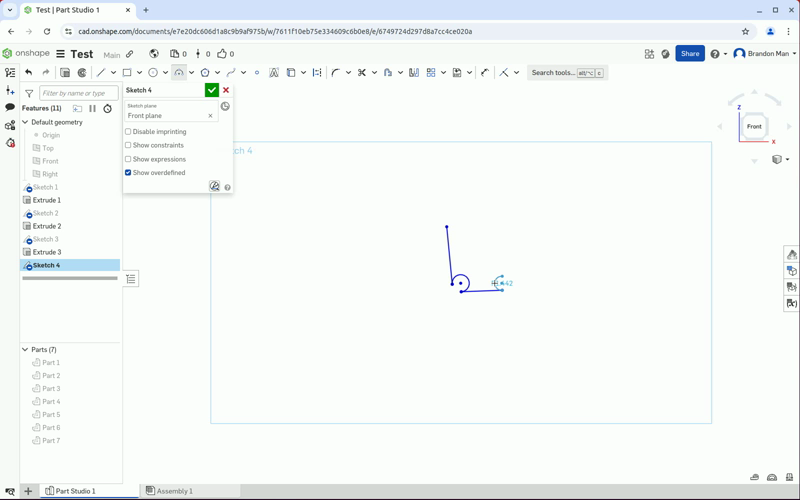
key(esc)
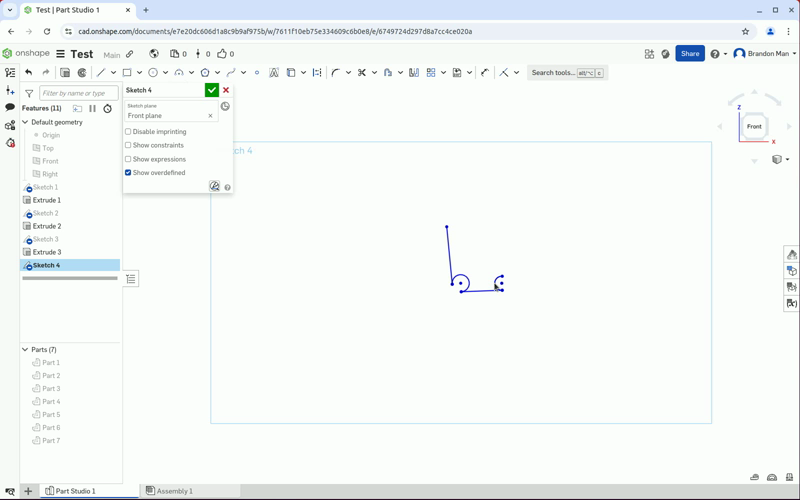
key(l)
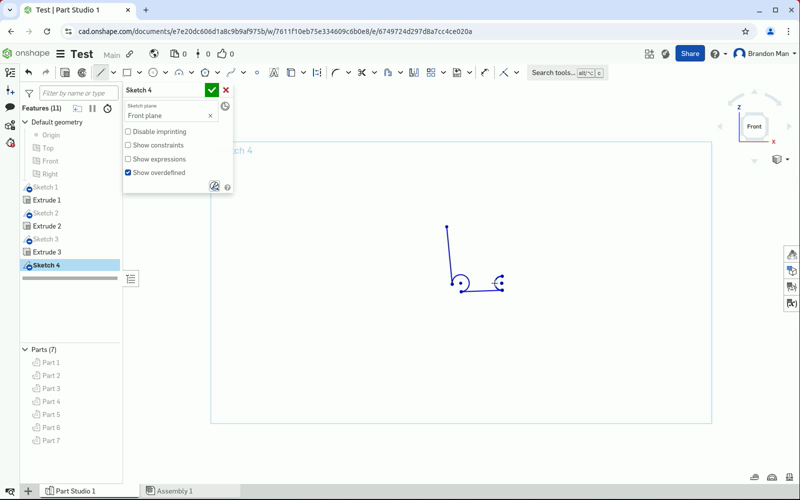
mouse_move(502, 276)
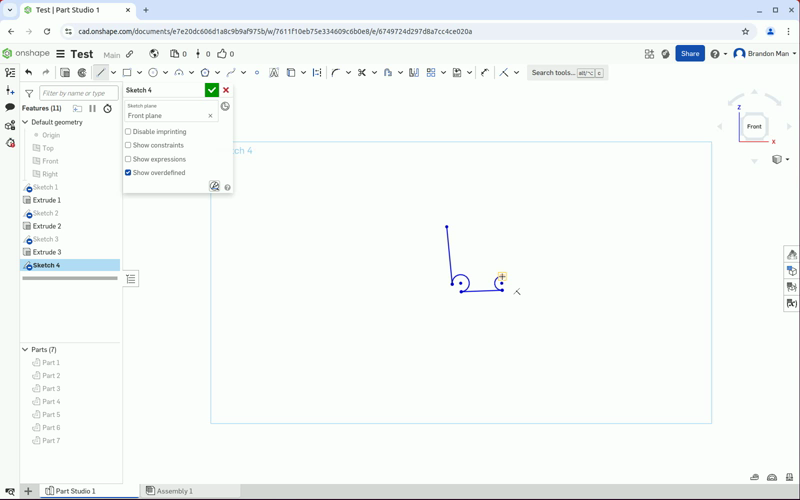
click(502, 276)
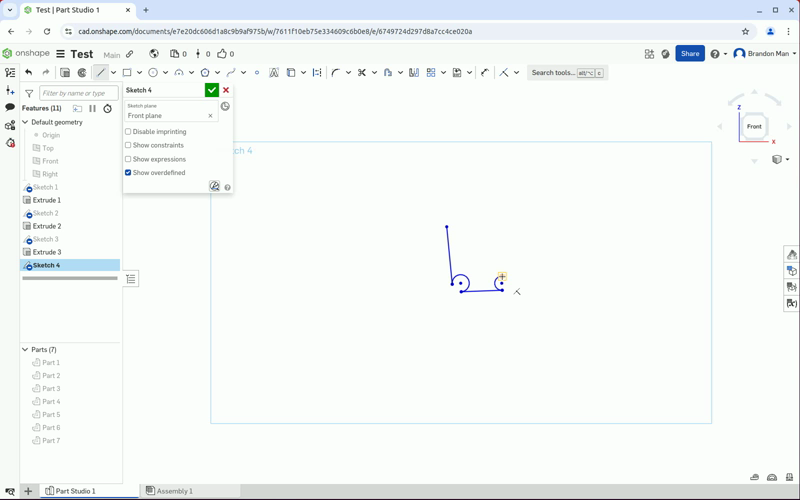
key_down(shift)
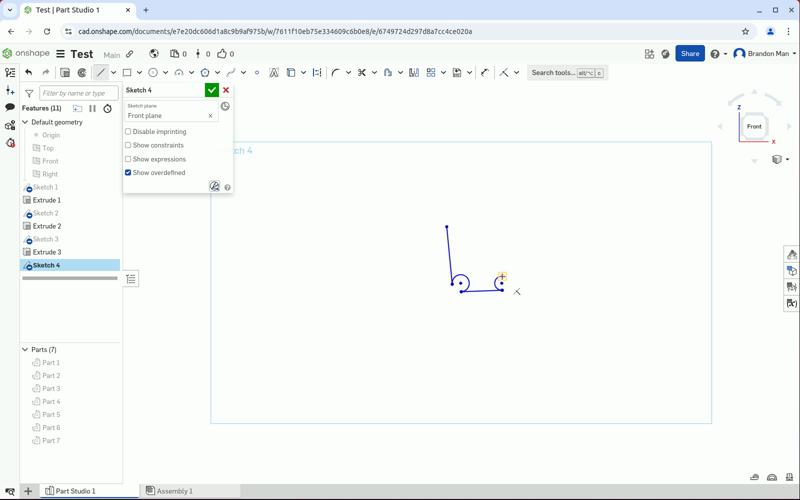
mouse_move(532, 276)
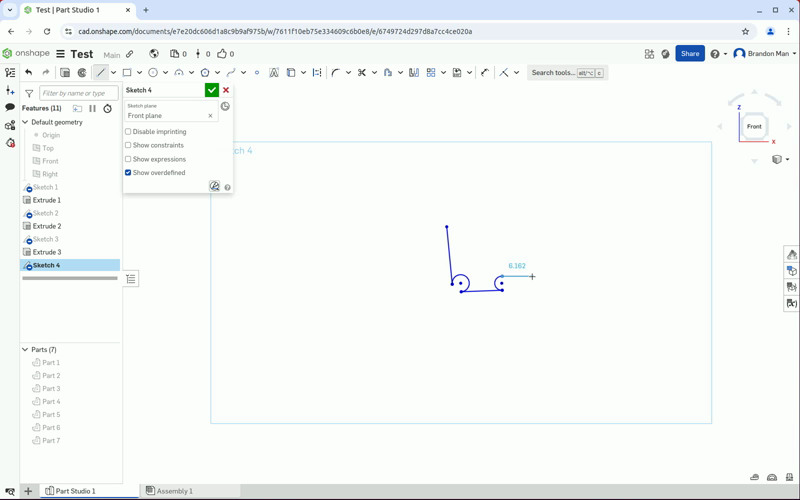
mouse_move(478, 275)
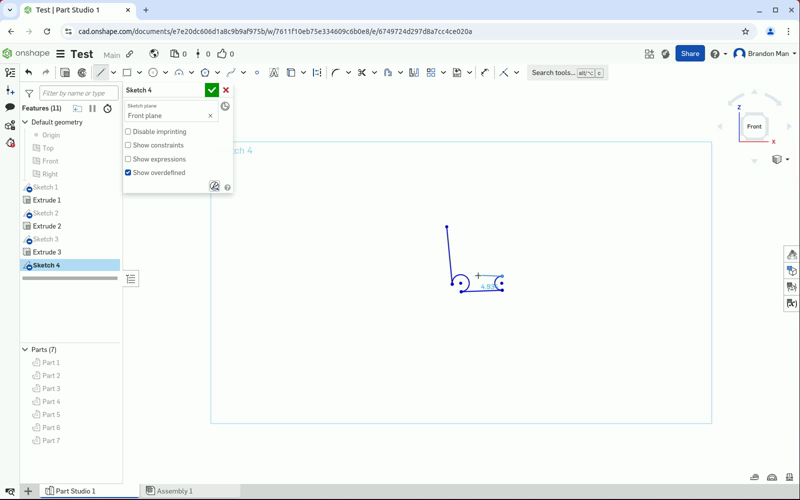
click(478, 275)
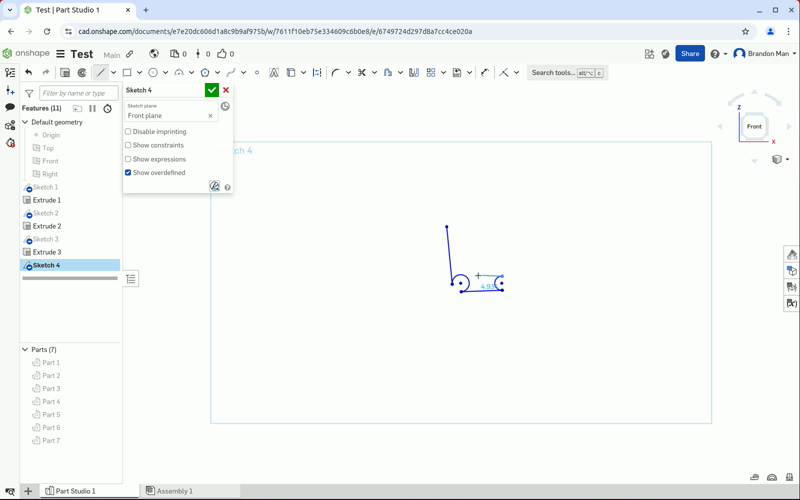
key_up(shift)
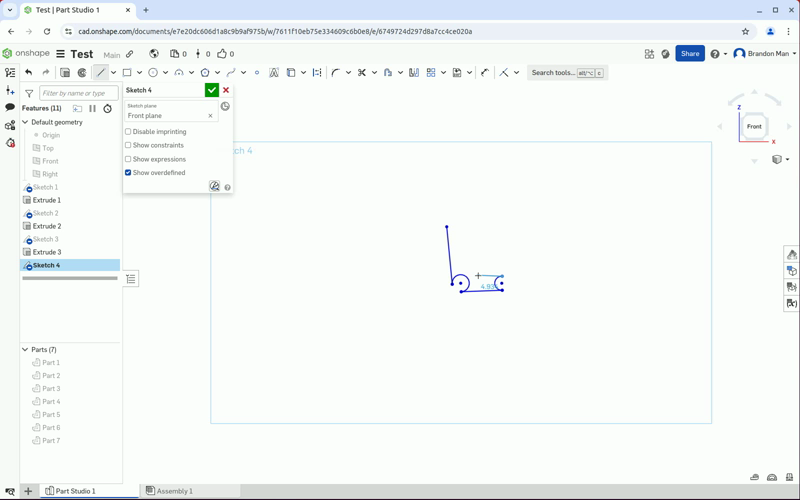
key(esc)
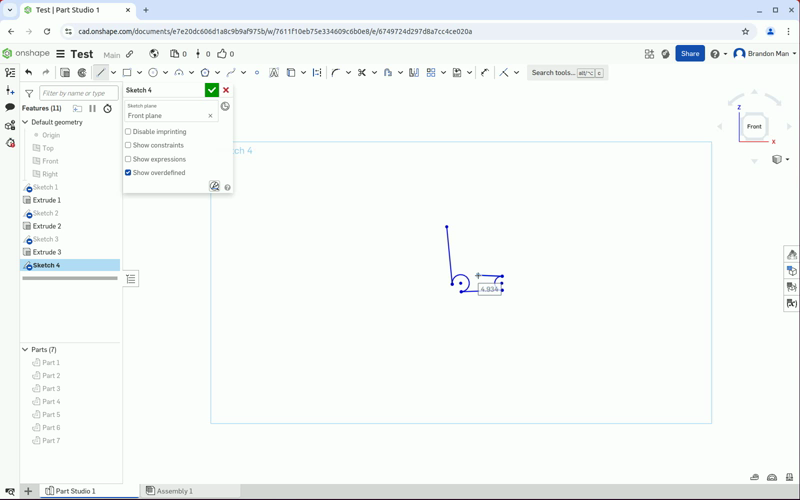
key(a)
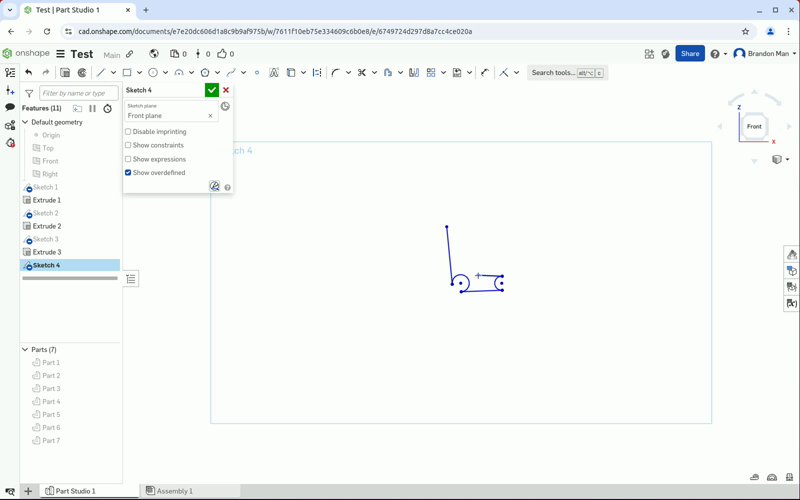
mouse_move(478, 275)
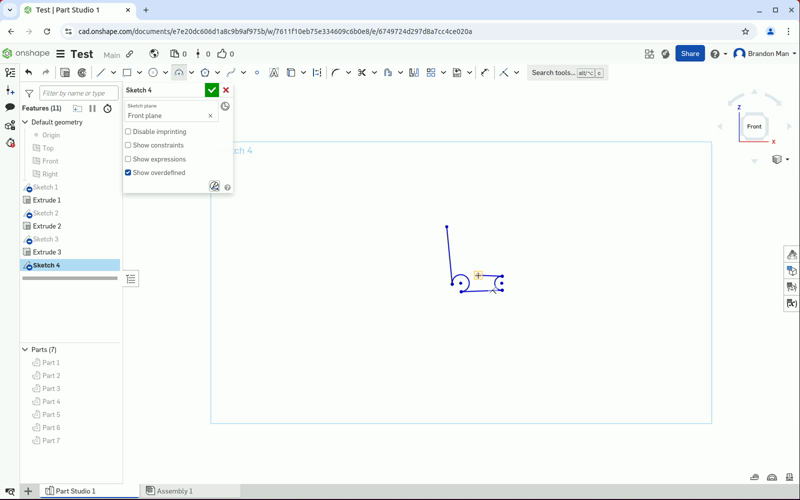
click(478, 275)
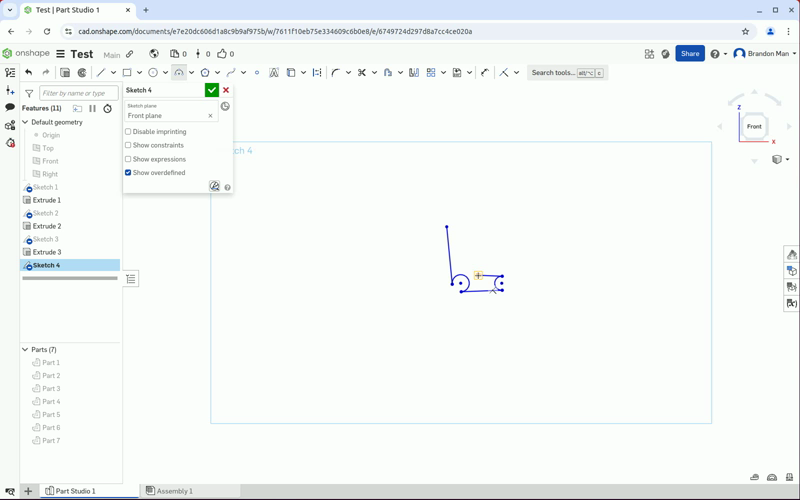
key_down(shift)
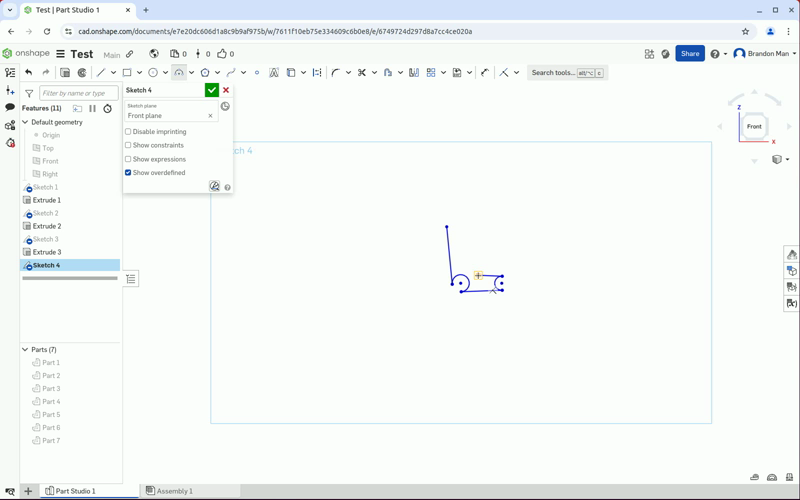
mouse_move(471, 267)
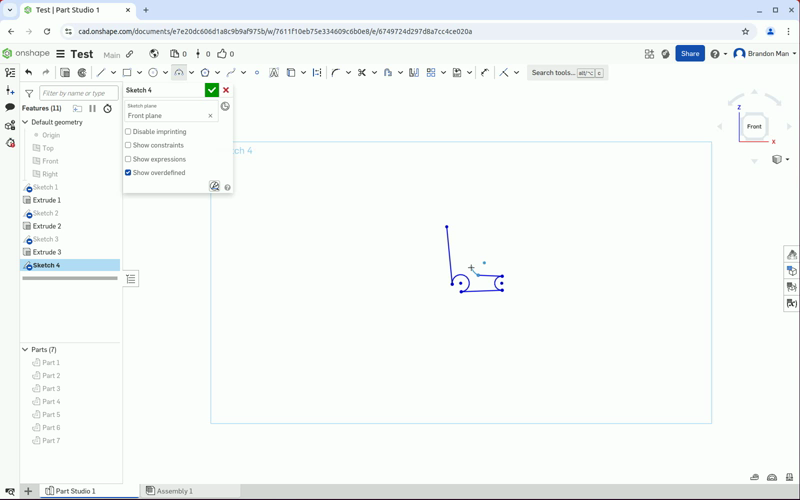
click(471, 267)
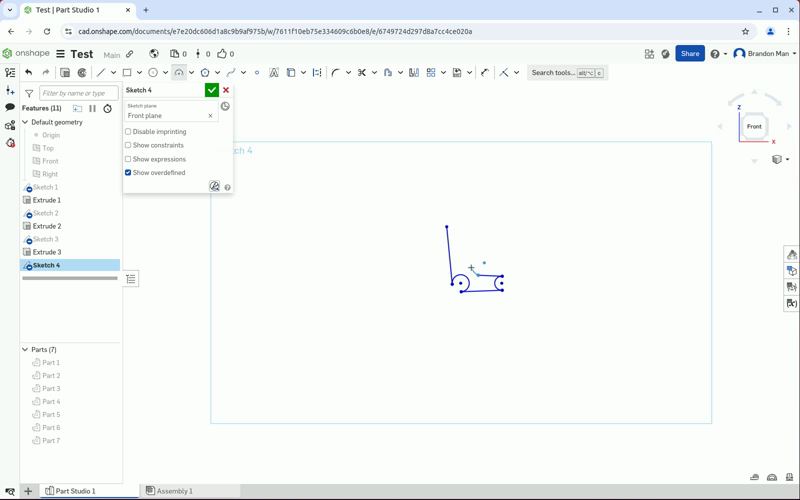
mouse_move(472, 272)
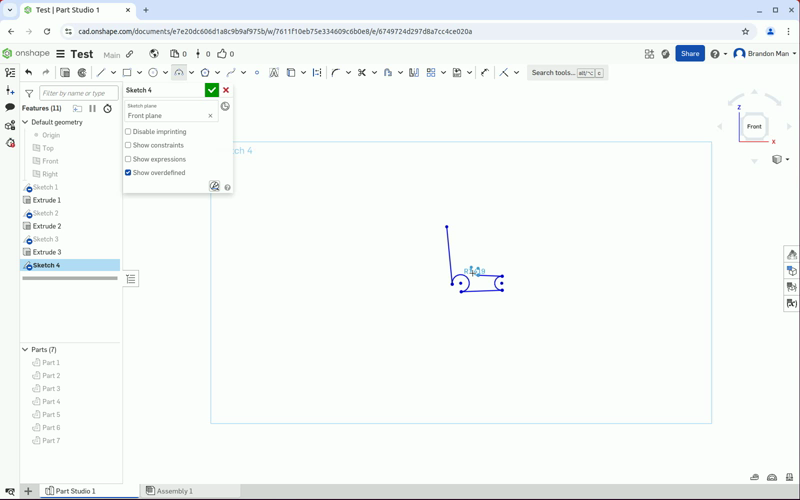
click(472, 272)
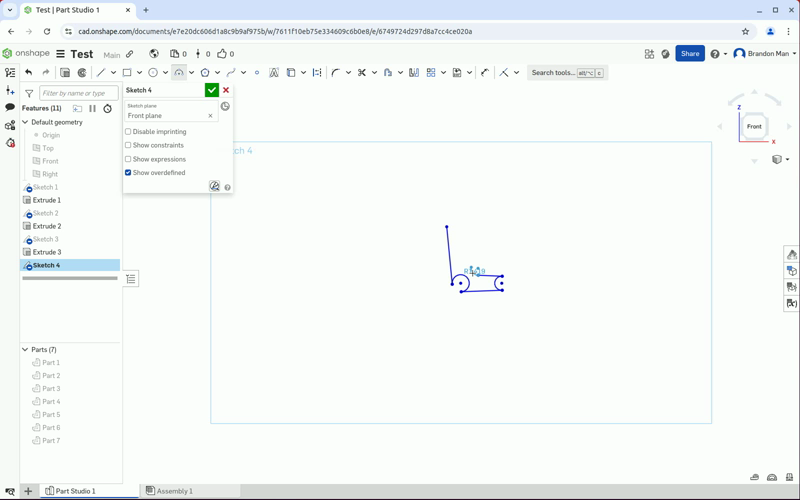
key_up(shift)
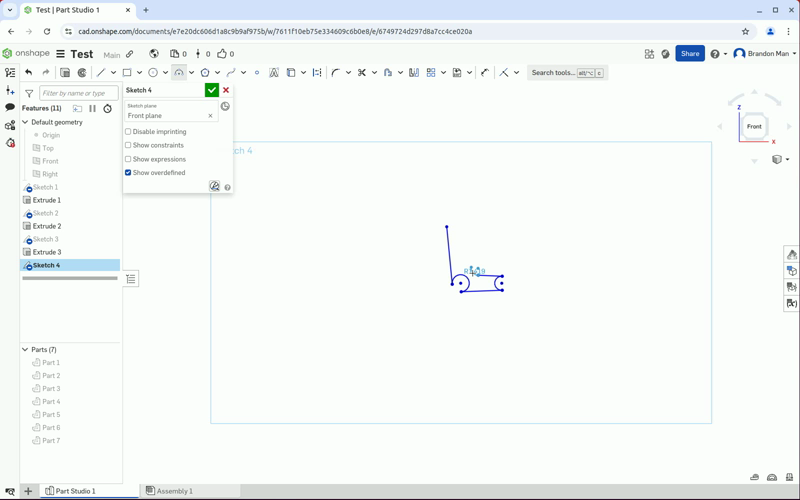
key(esc)
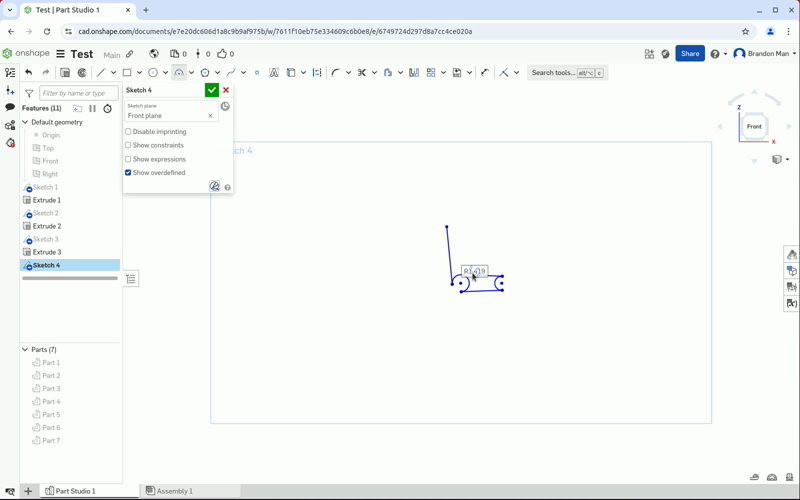
key(l)
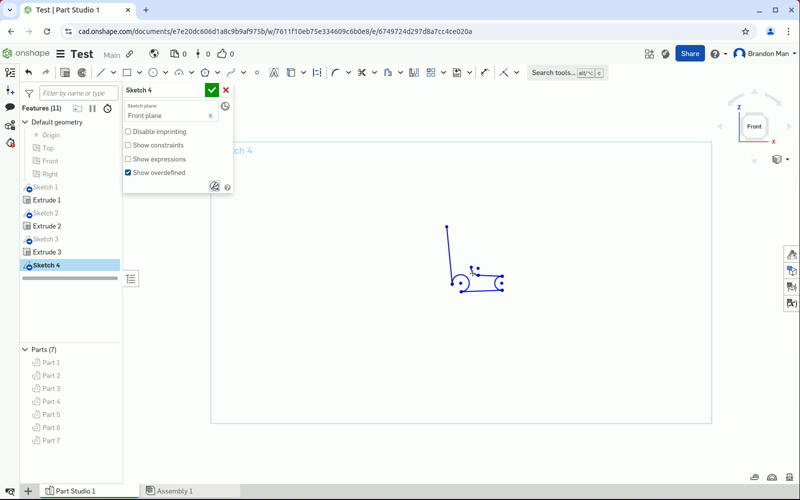
mouse_move(471, 267)
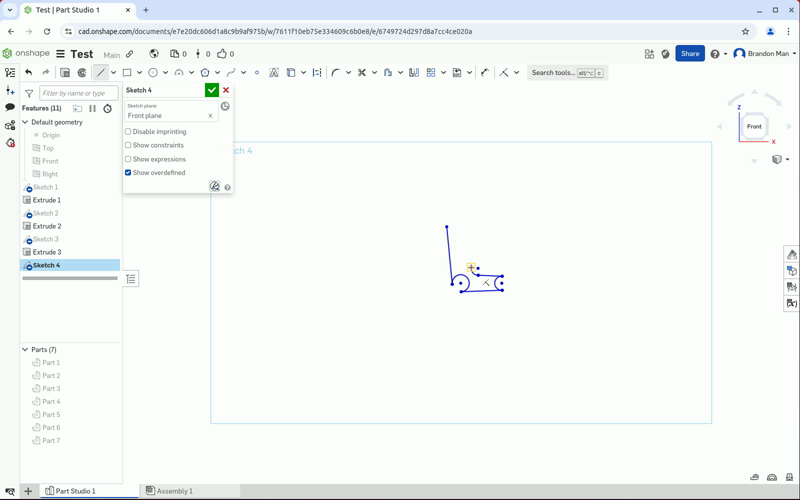
click(471, 267)
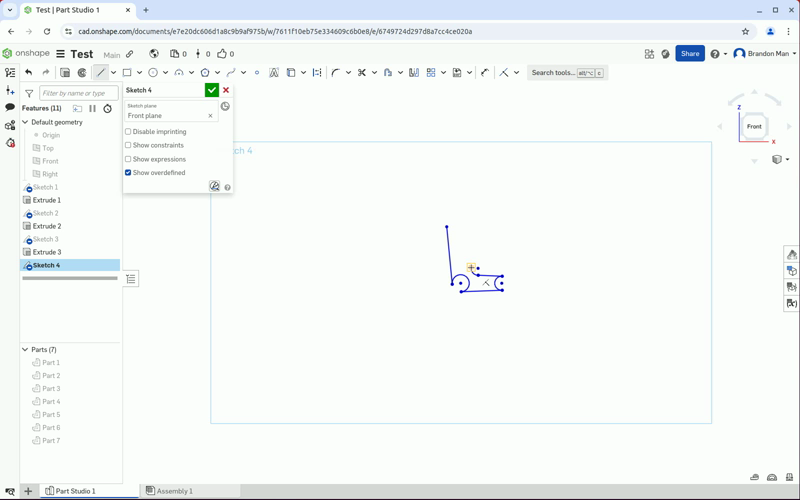
key_down(shift)
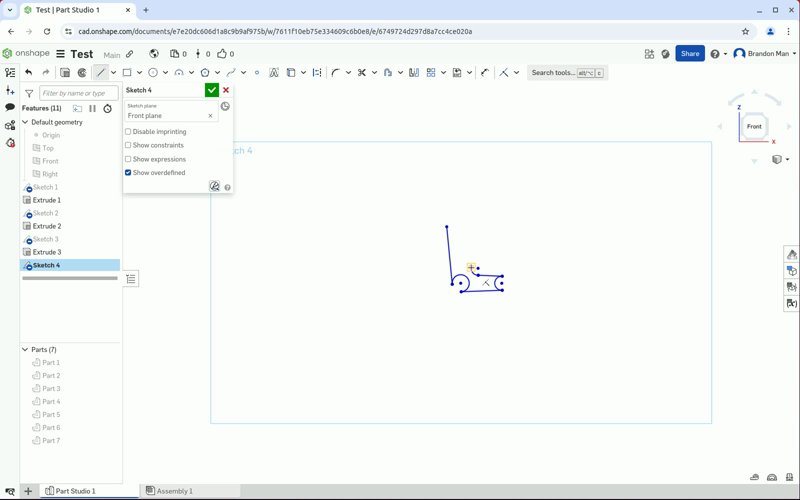
mouse_move(501, 267)
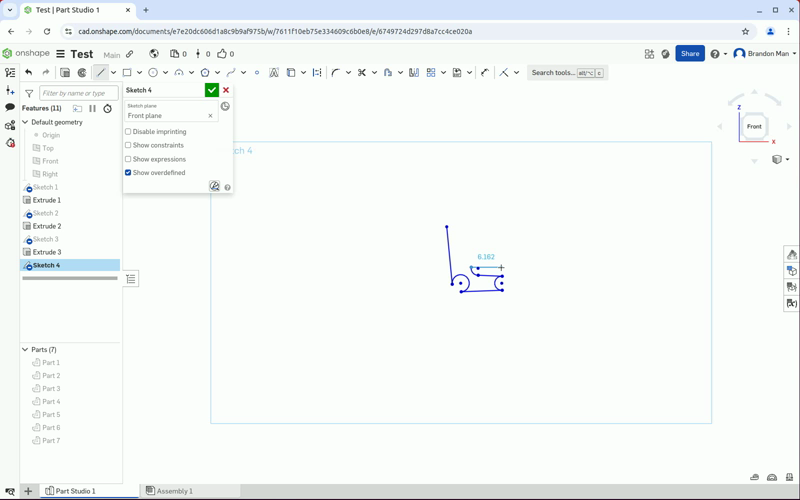
mouse_move(475, 226)
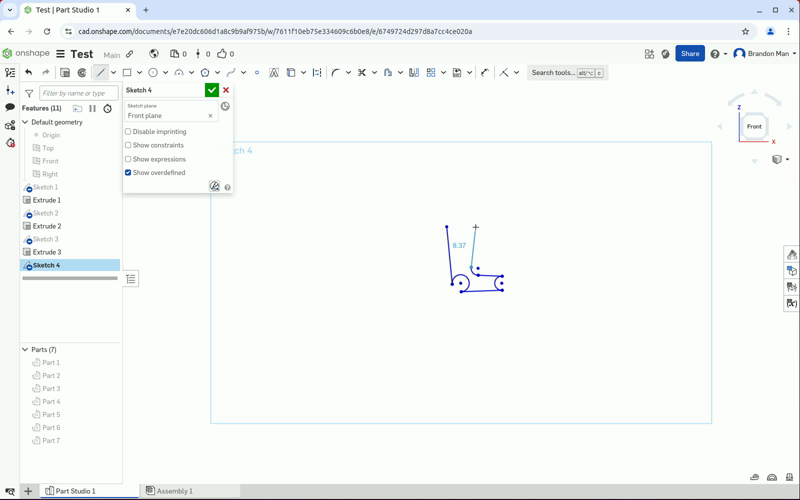
click(475, 226)
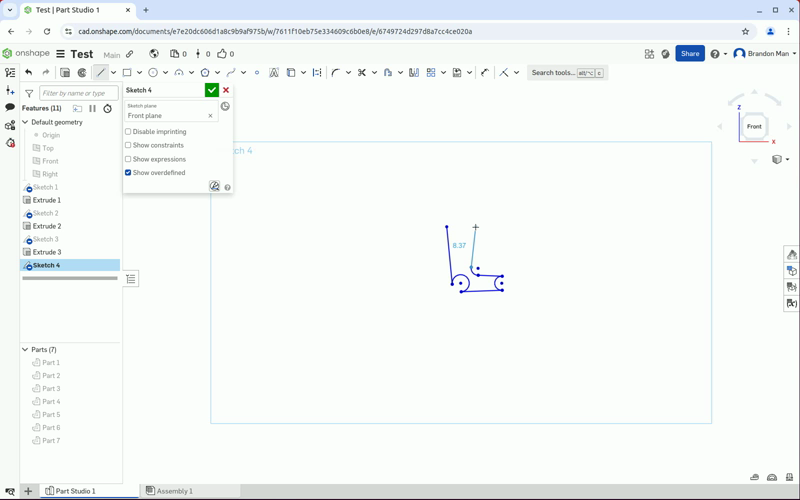
key_up(shift)
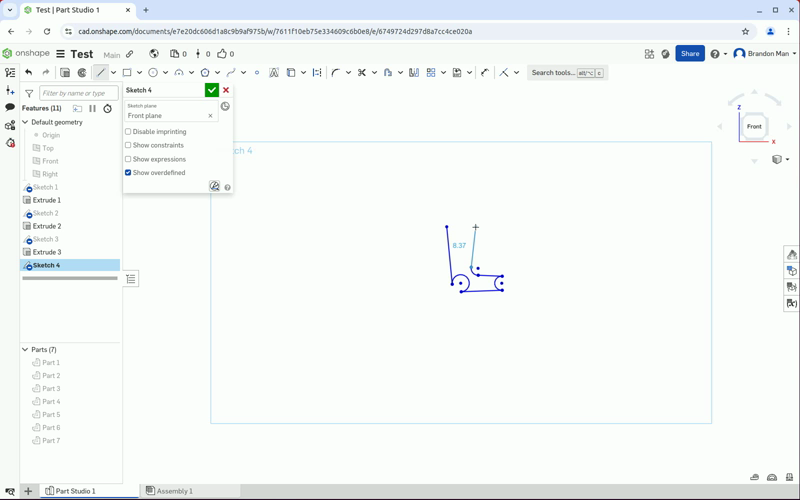
key(esc)
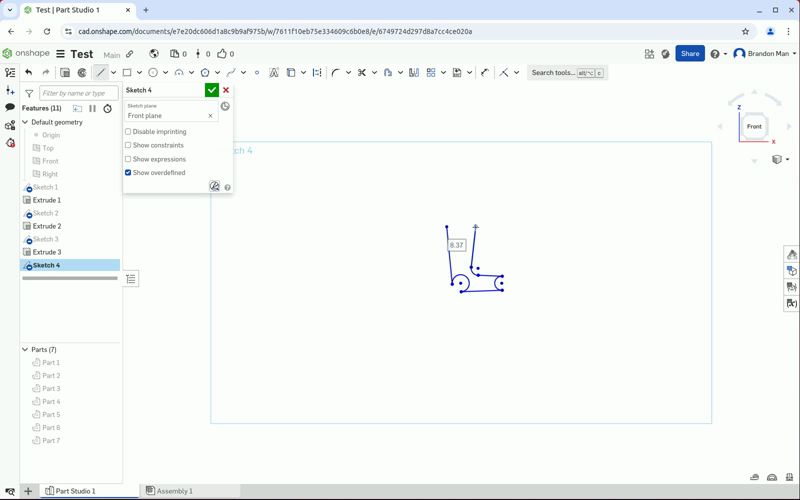
key(a)
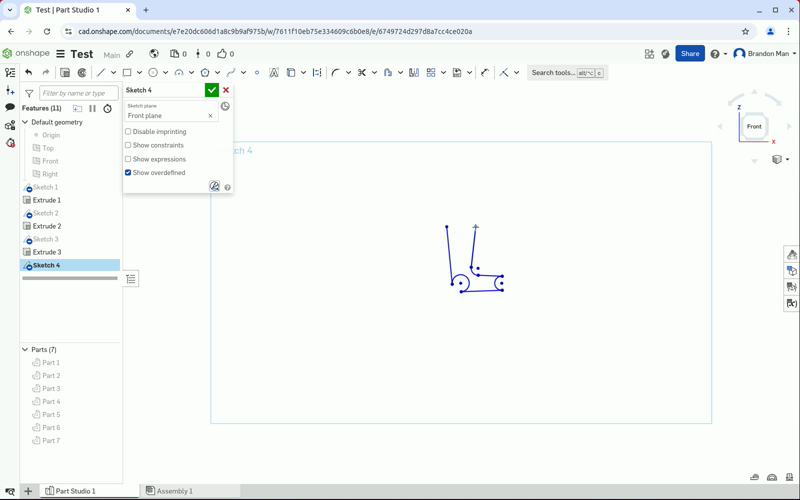
mouse_move(475, 226)
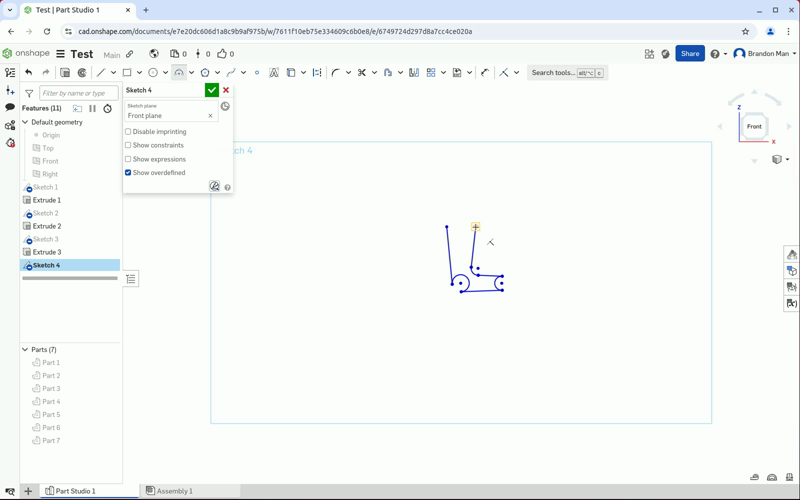
click(475, 226)
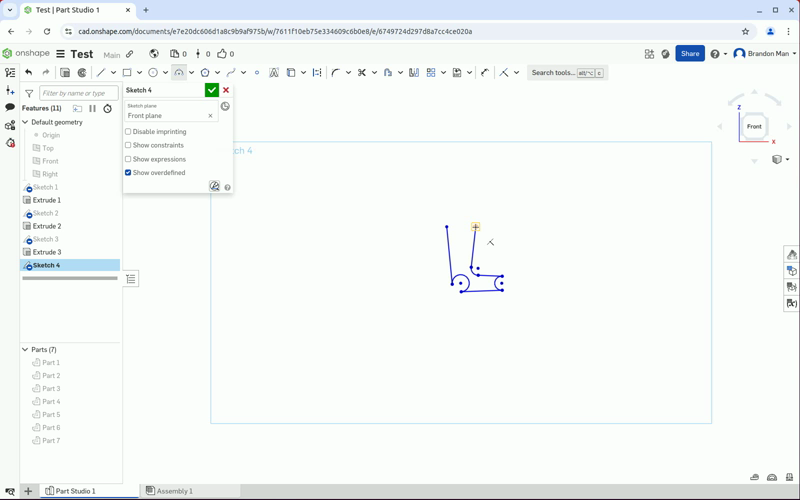
mouse_move(446, 226)
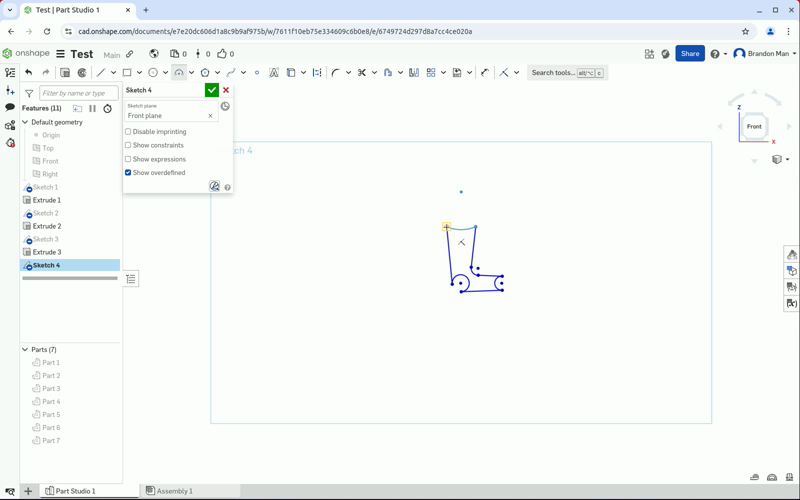
click(446, 226)
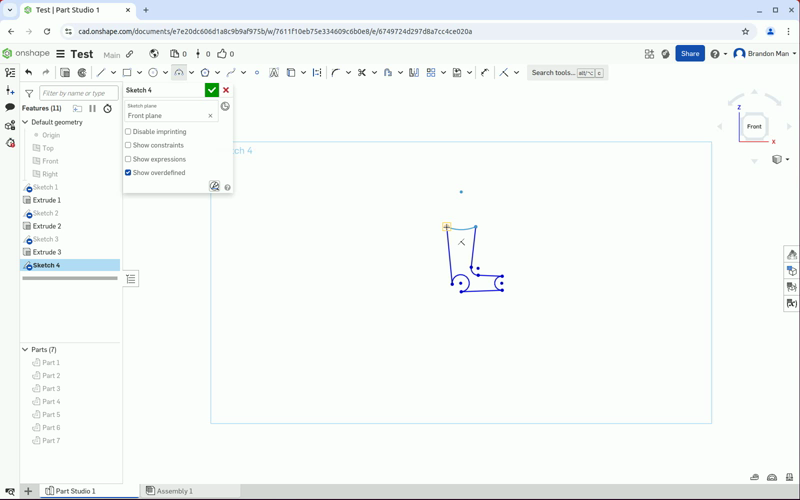
key_down(shift)
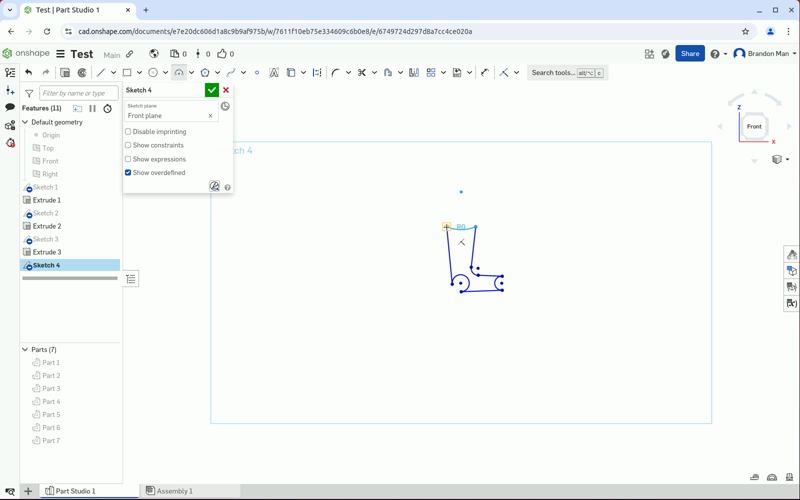
mouse_move(461, 239)
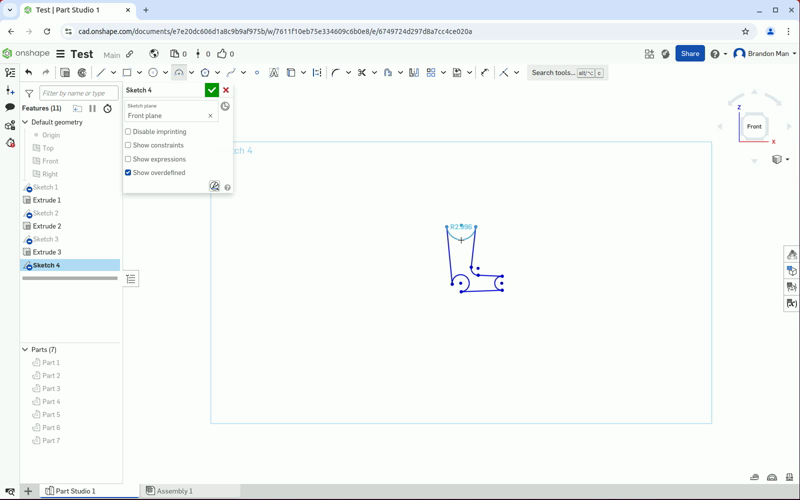
click(461, 239)
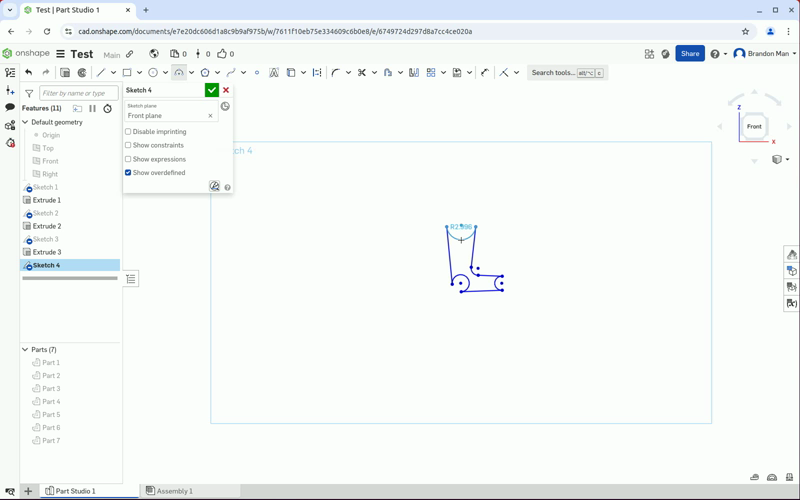
key_up(shift)
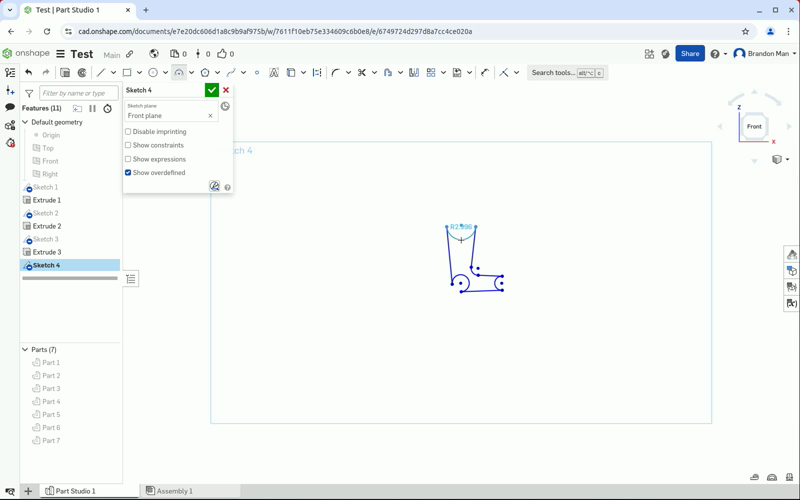
key(esc)
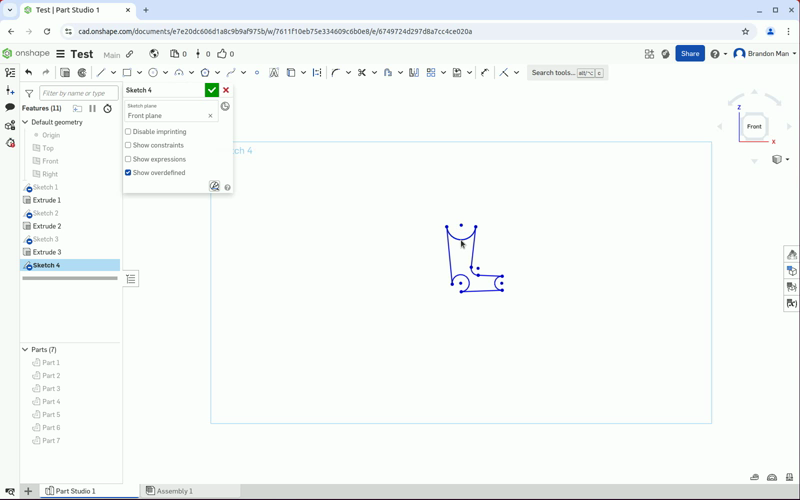
mouse_move(464, 248)
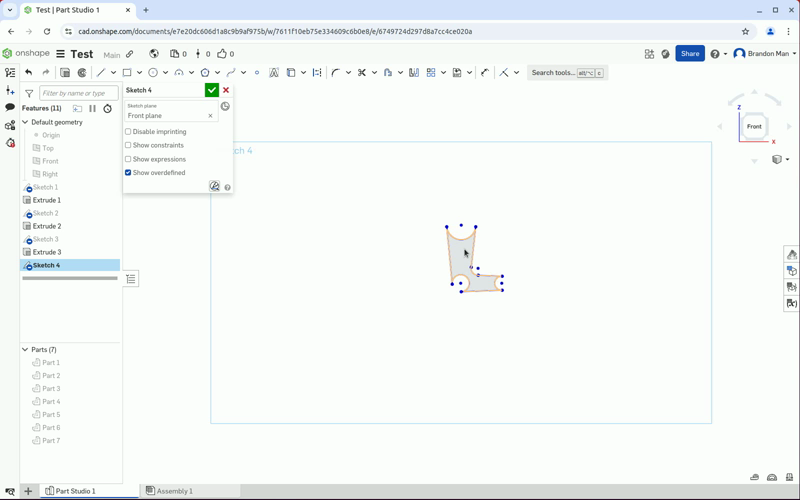
scroll(6)
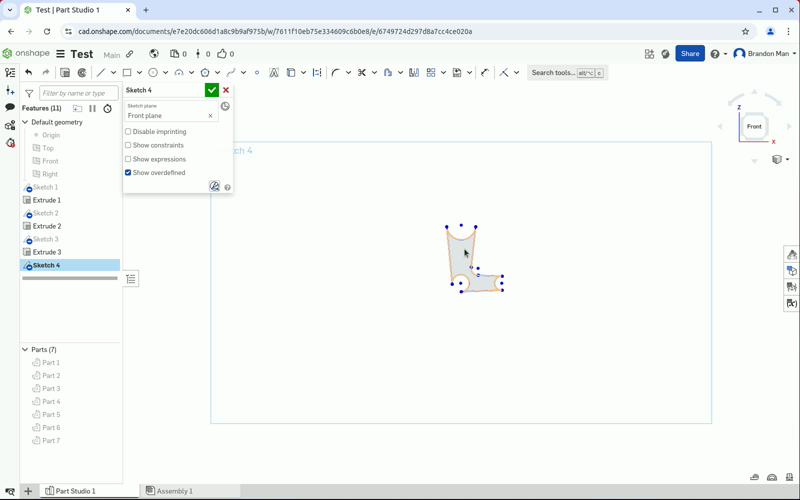
scroll(6)
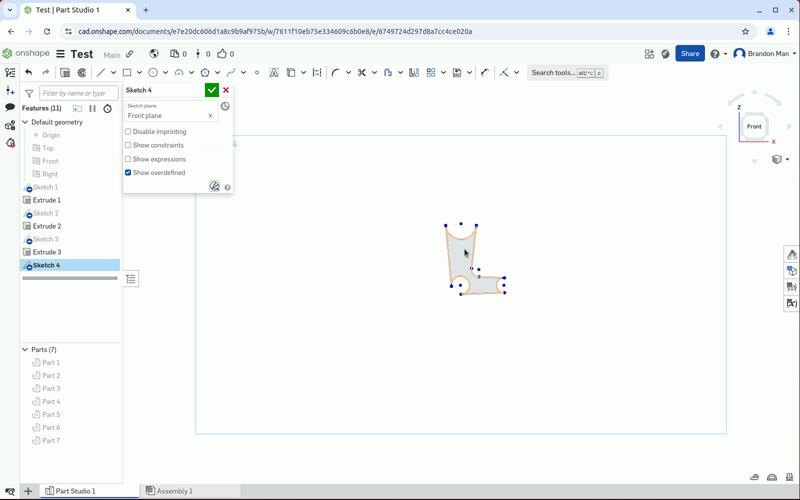
scroll(6)
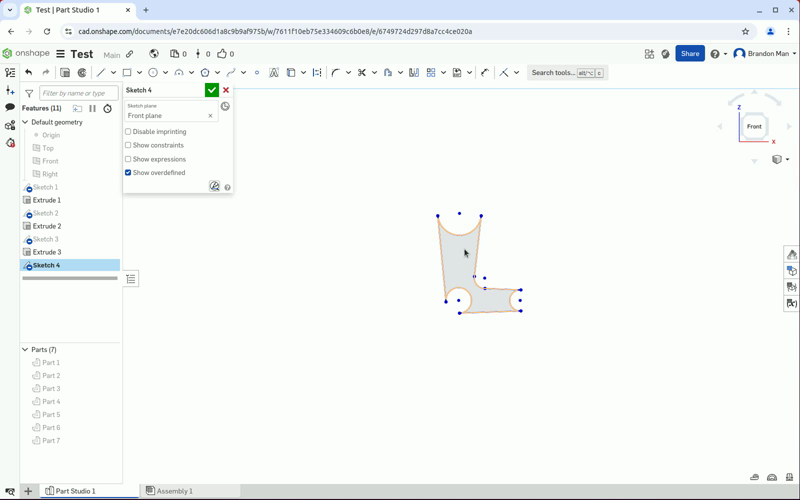
scroll(6)
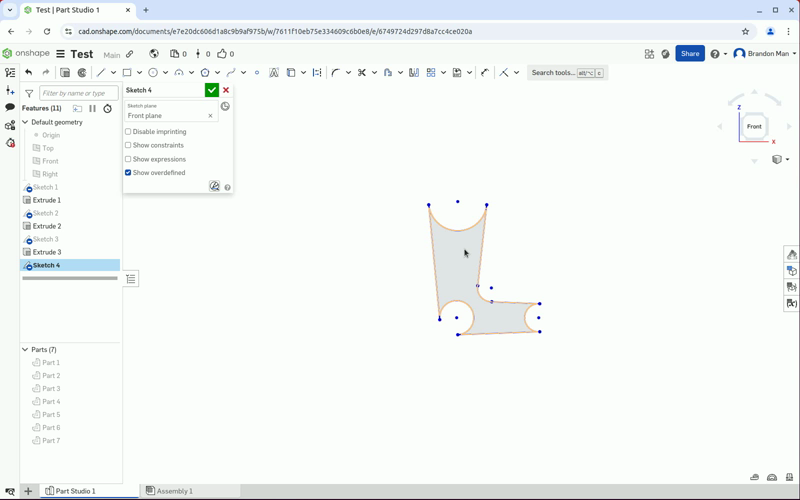
scroll(6)
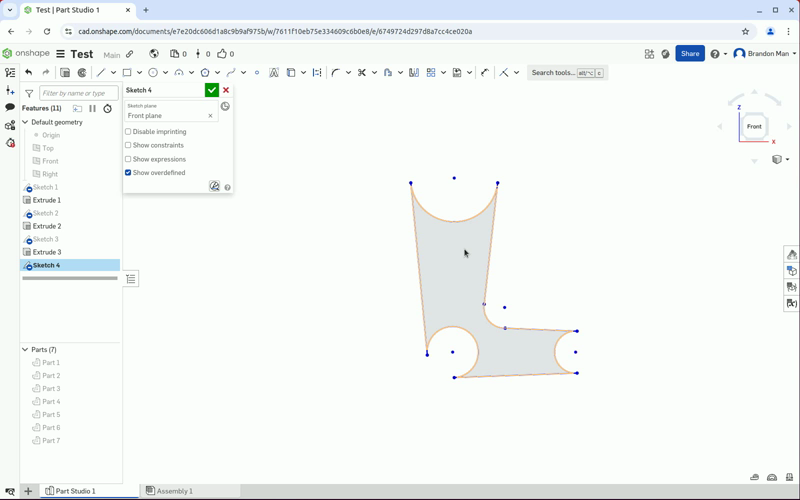
scroll(6)
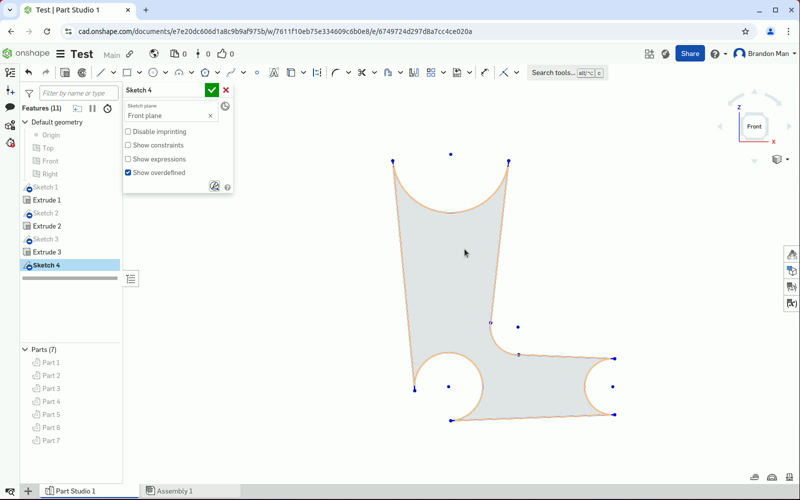
scroll(6)
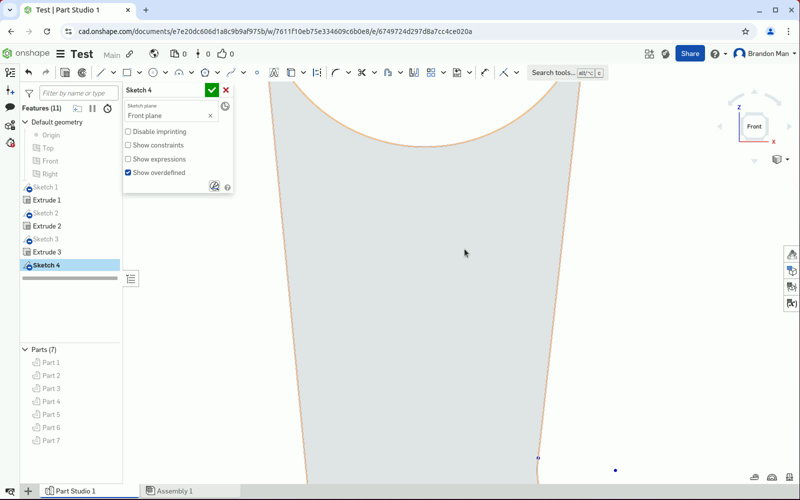
click(464, 248)
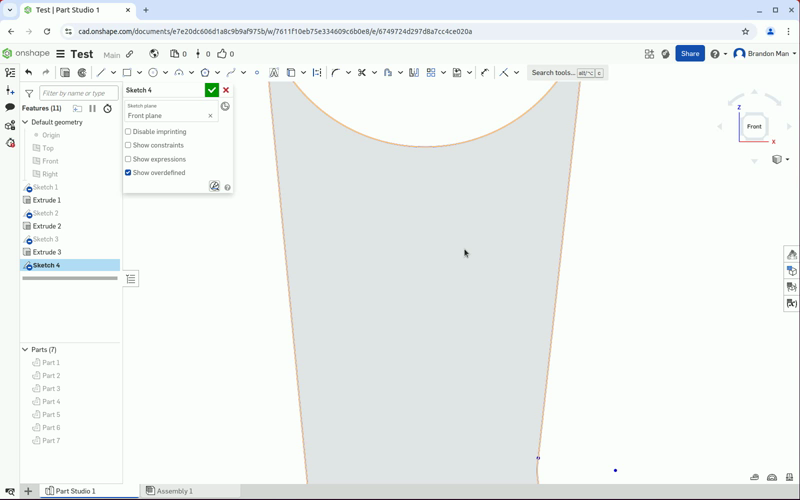
scroll(-6)
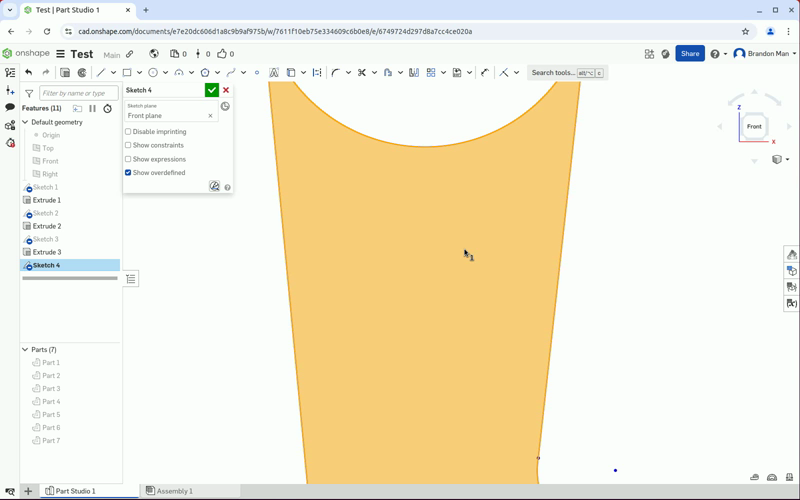
scroll(-6)
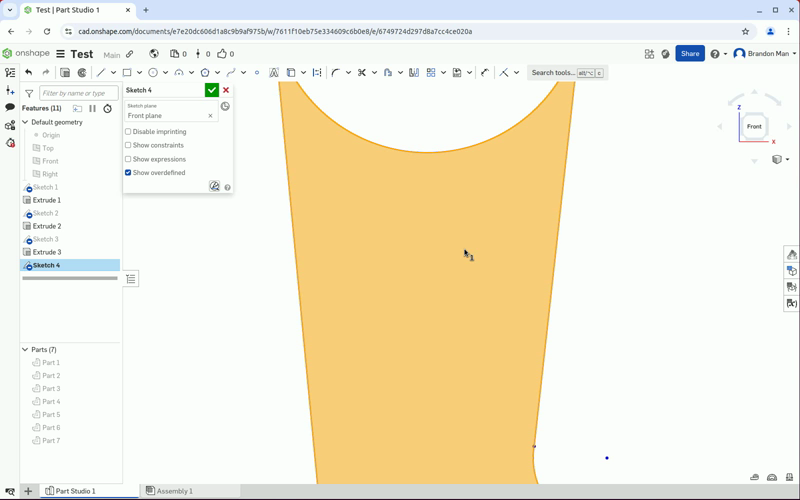
scroll(-6)
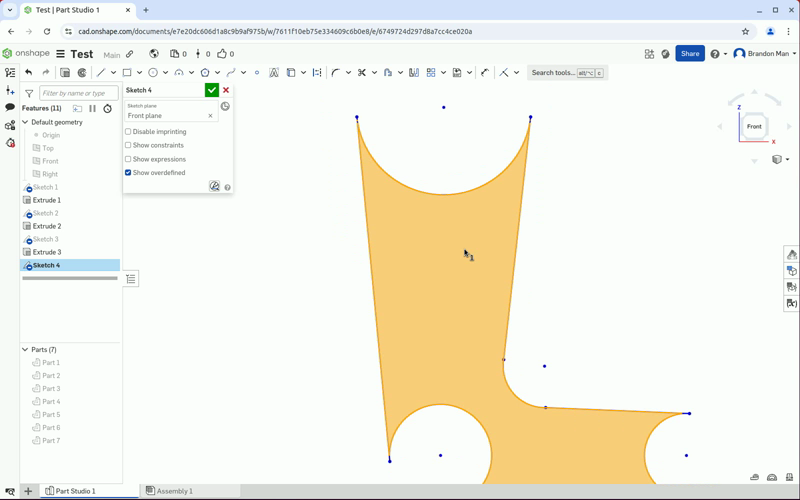
scroll(-6)
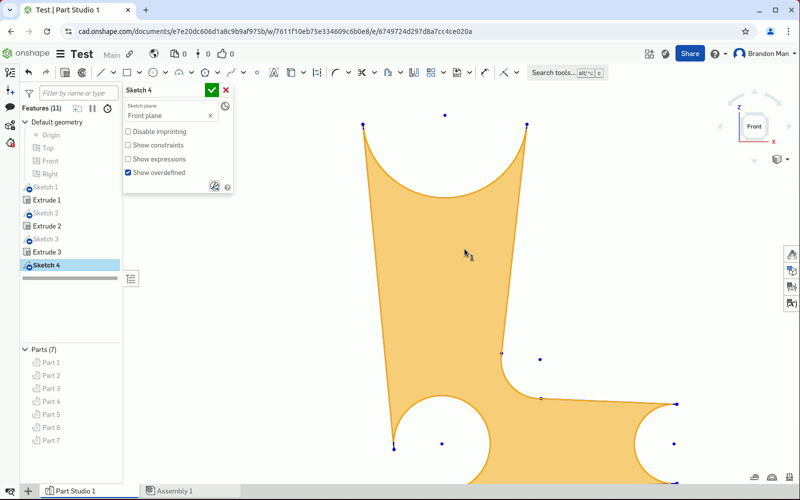
scroll(-6)
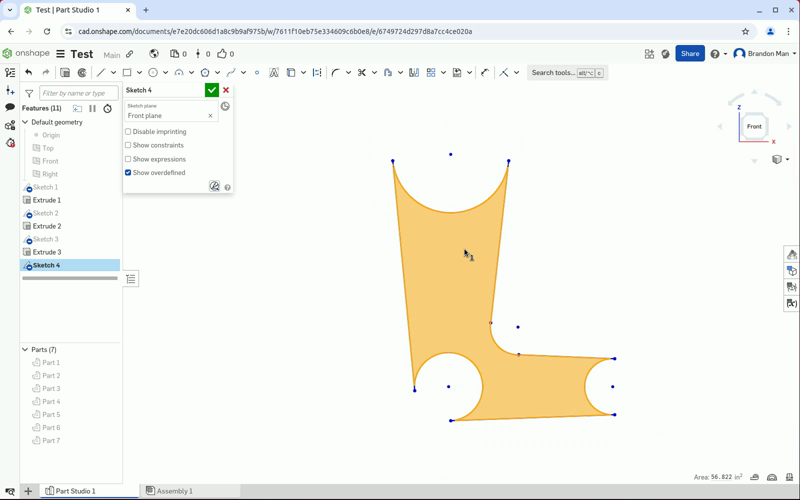
scroll(-6)
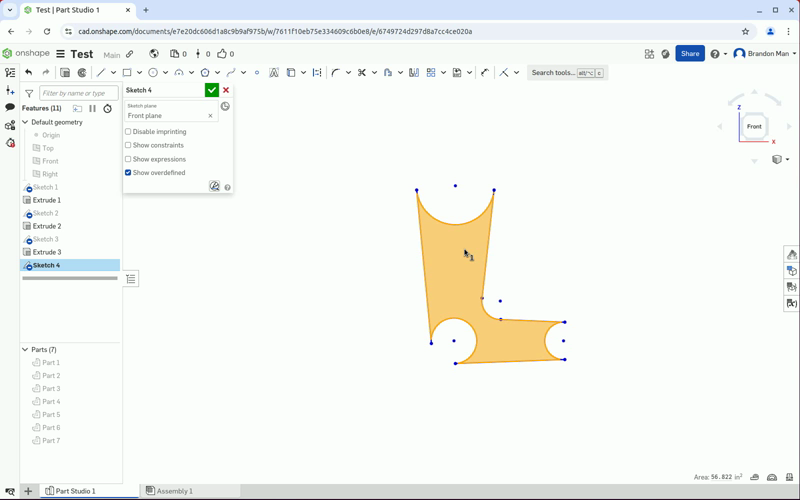
scroll(-6)
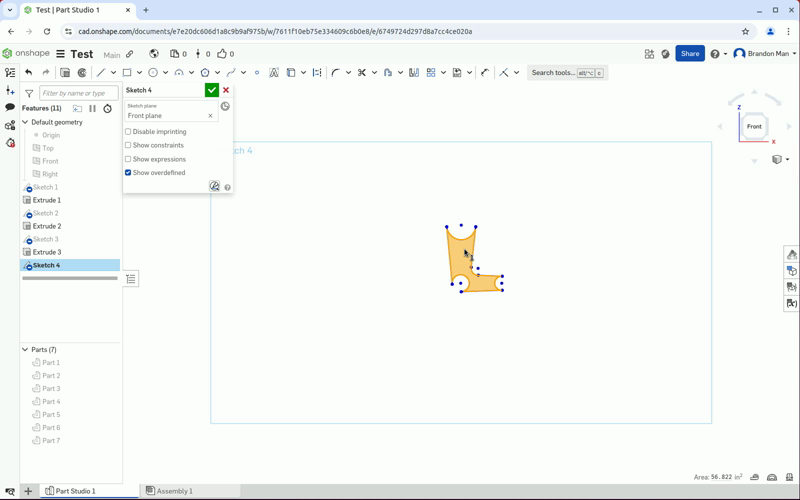
mouse_move(73, 352)
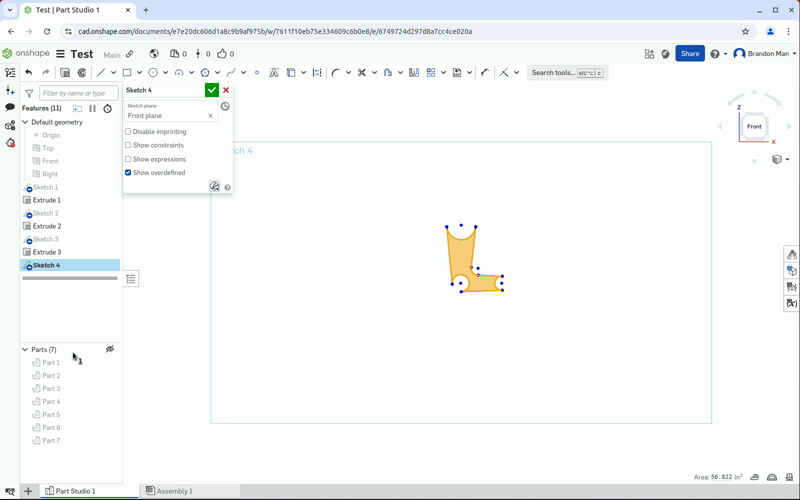
key(shift+y)
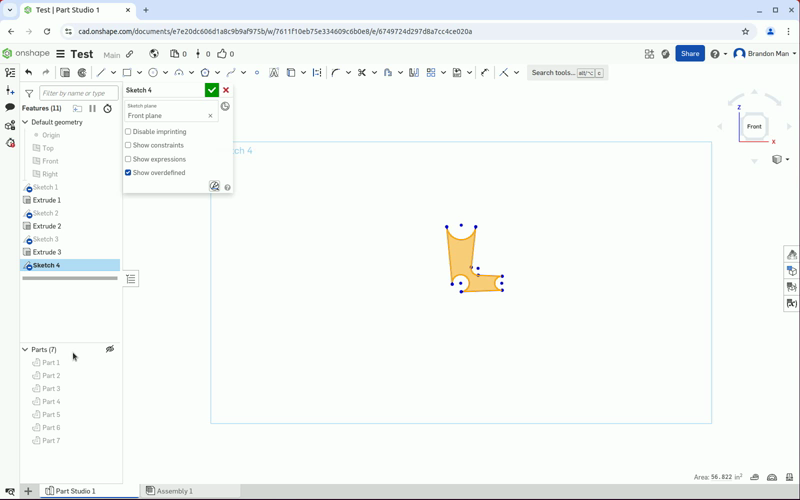
key(shift+e)
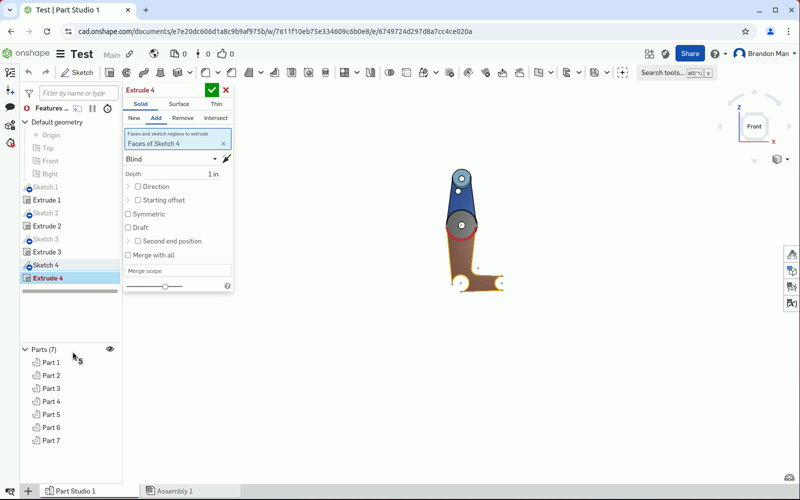
mouse_move(143, 106)
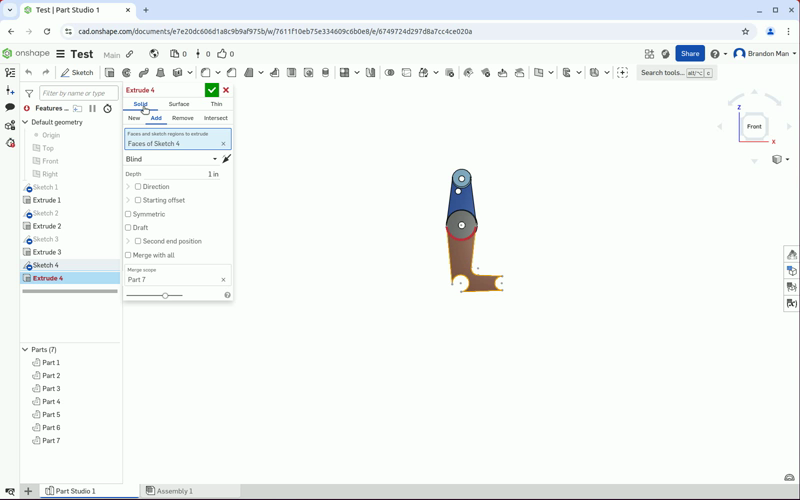
click(143, 106)
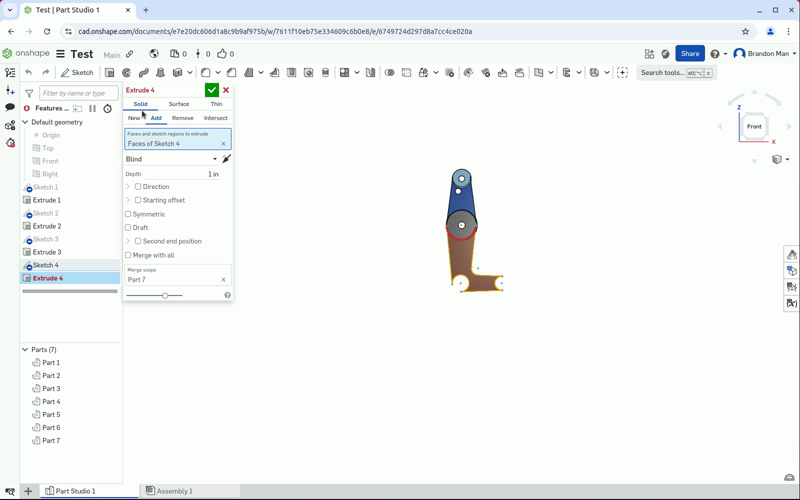
mouse_move(137, 120)
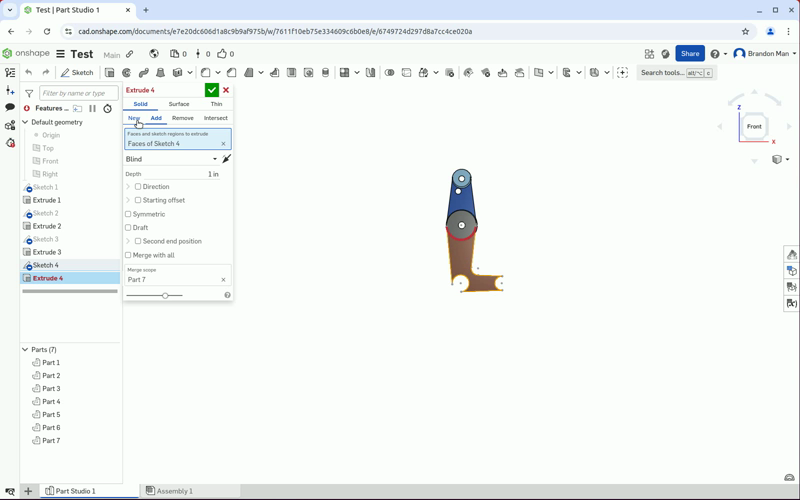
click(137, 120)
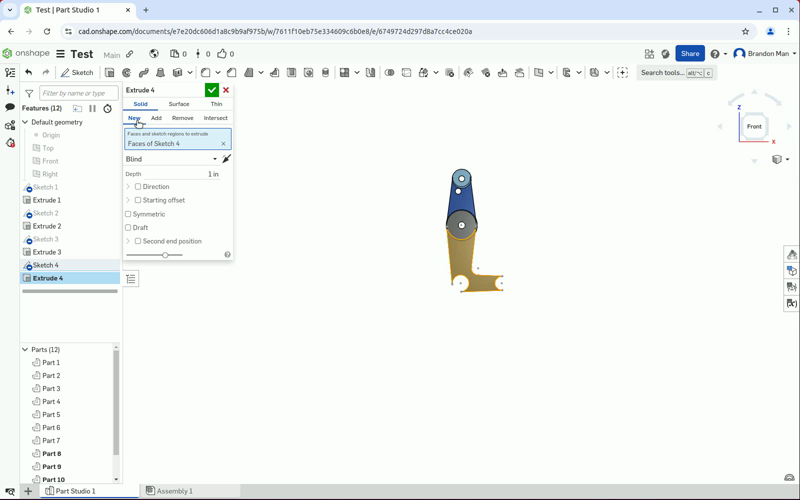
key(tab, 4)
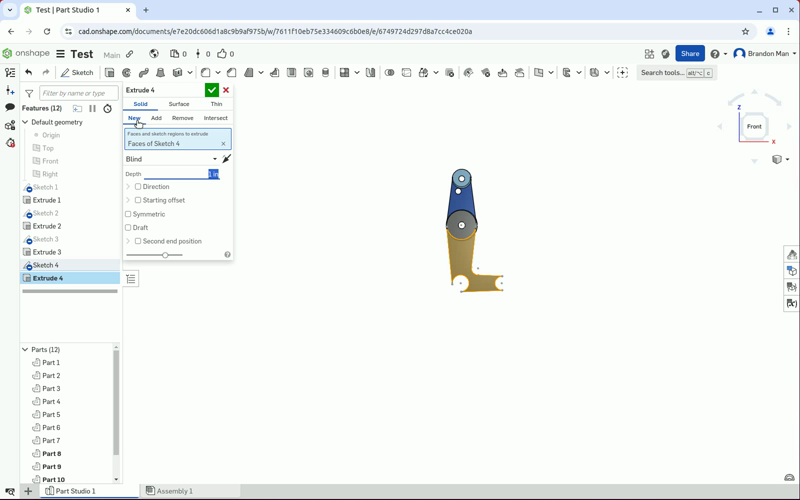
text(0.481)
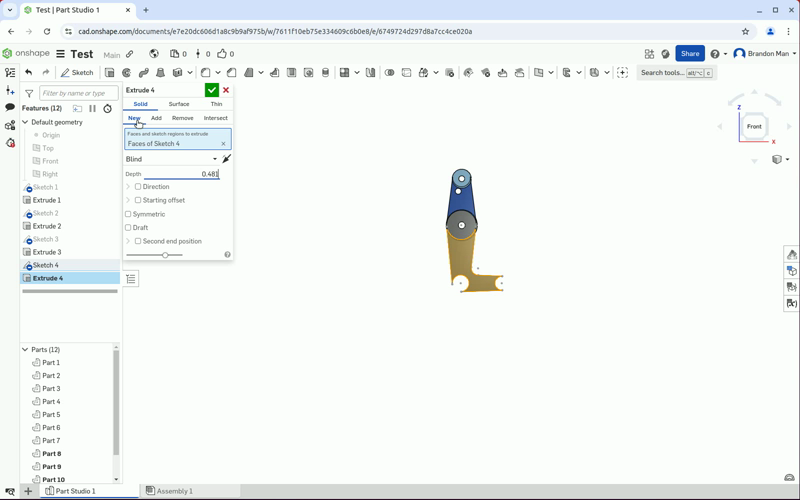
key(enter)
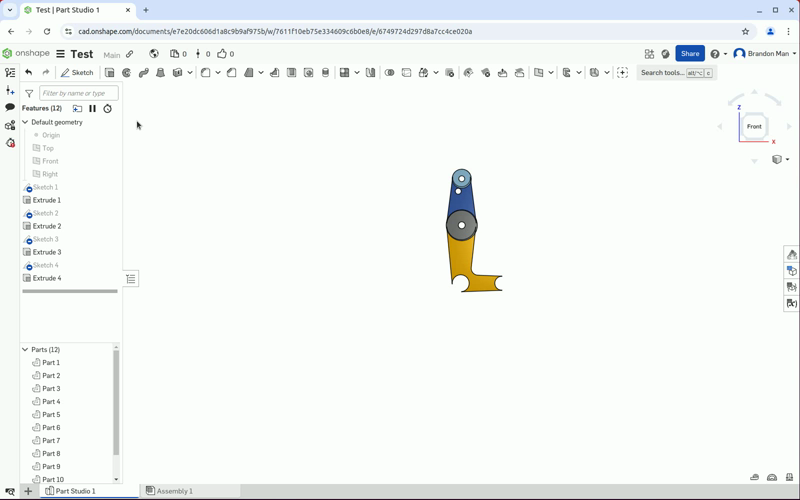
key(shift+h)
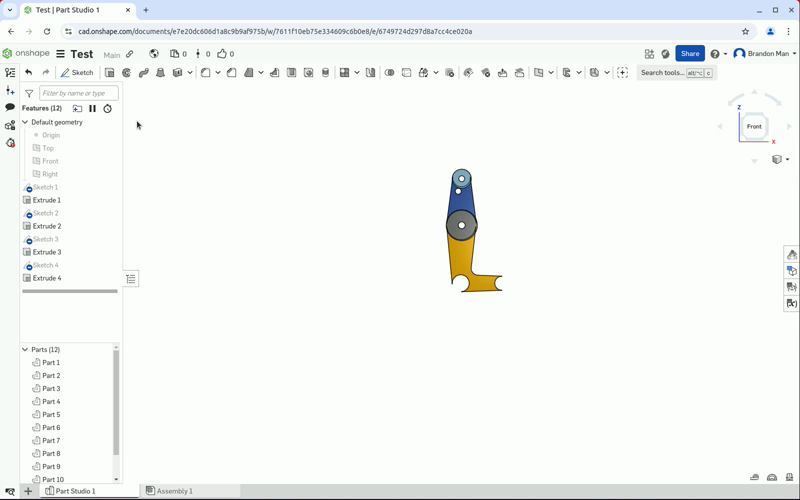
key(shift+h)
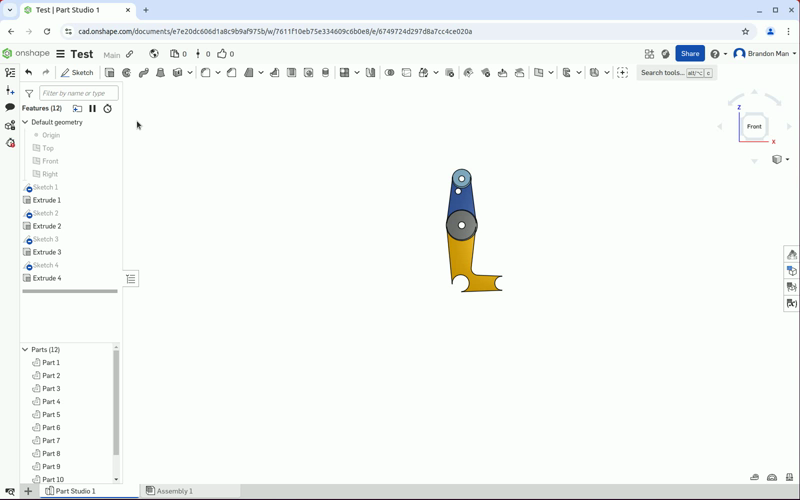
mouse_move(73, 189)
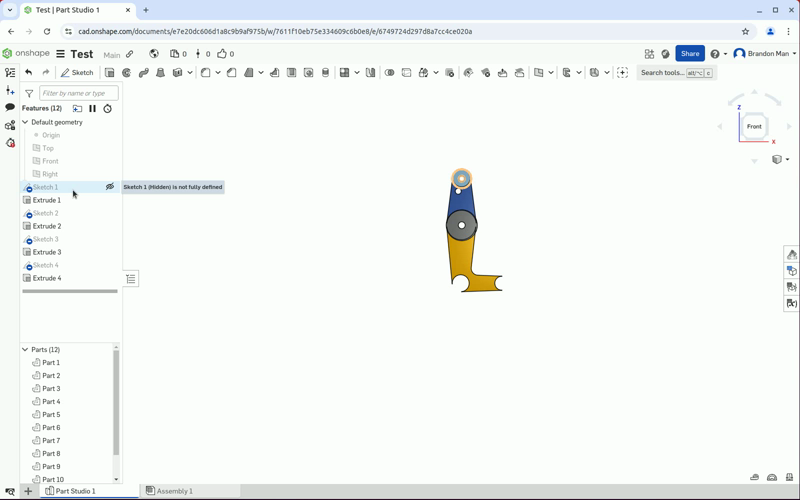
click(73, 189)
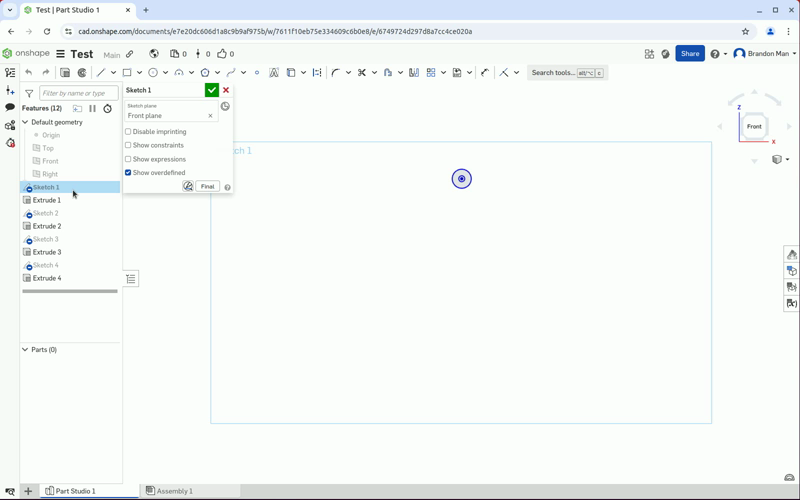
mouse_move(229, 92)
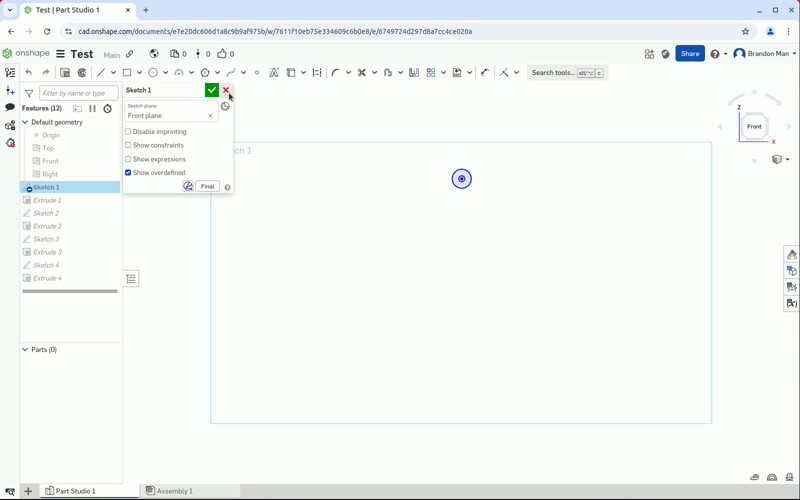
click(229, 92)
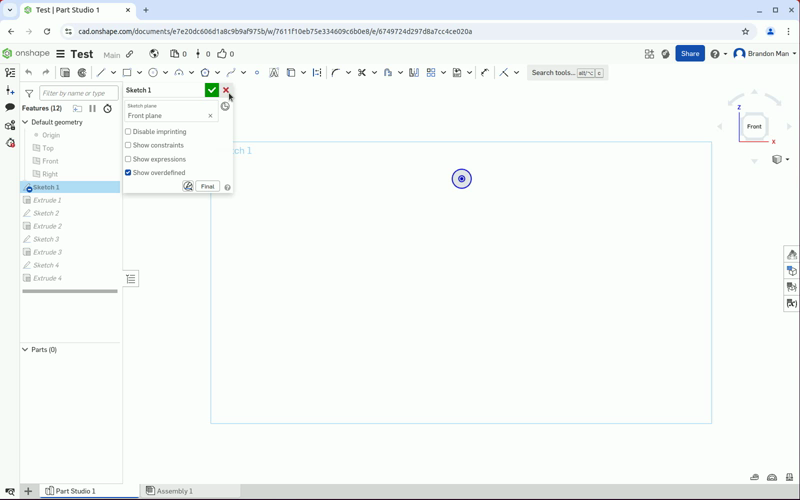
key(shift+s)
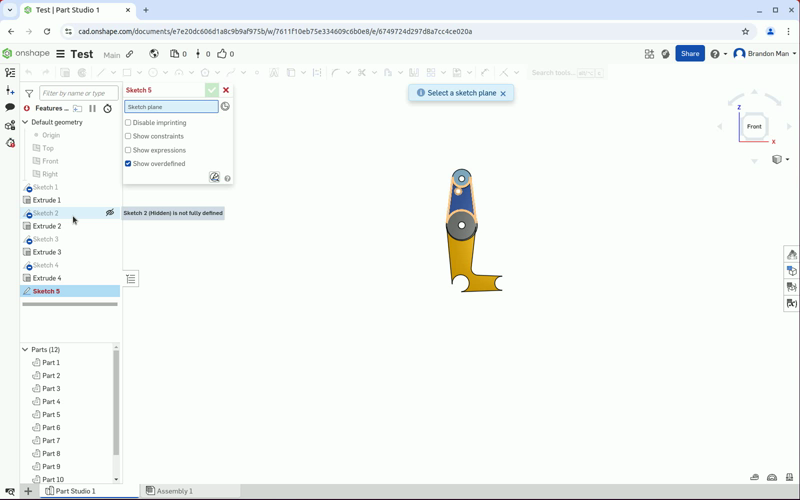
scroll(3)
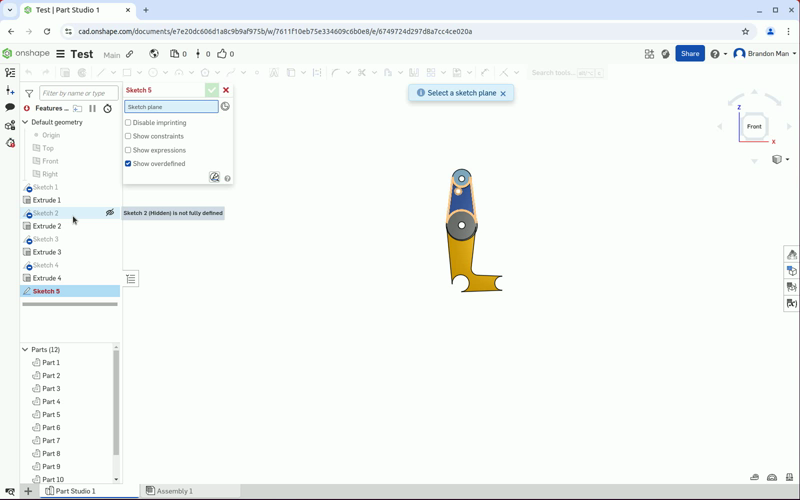
mouse_move(73, 163)
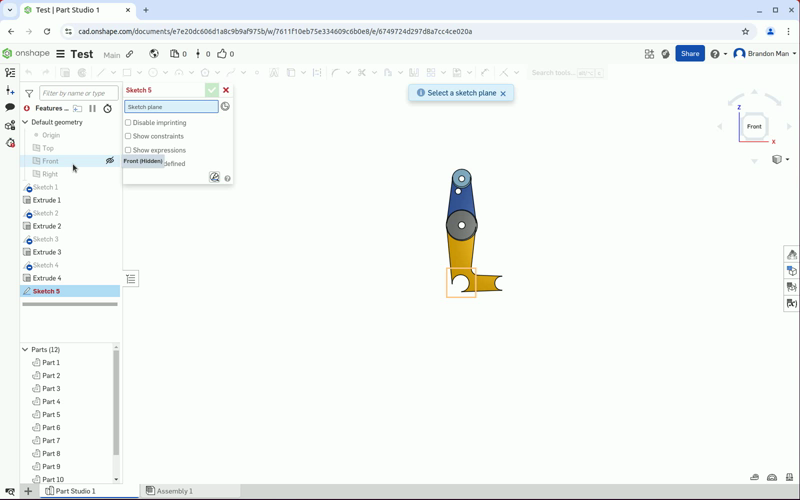
click(73, 163)
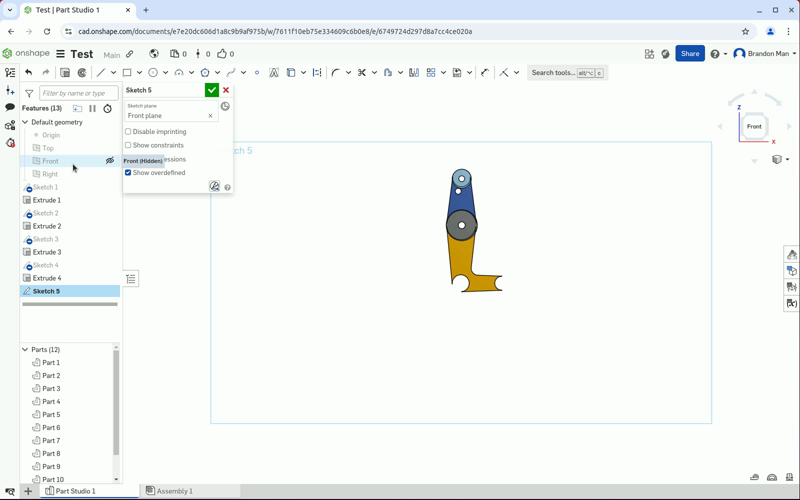
mouse_move(69, 352)
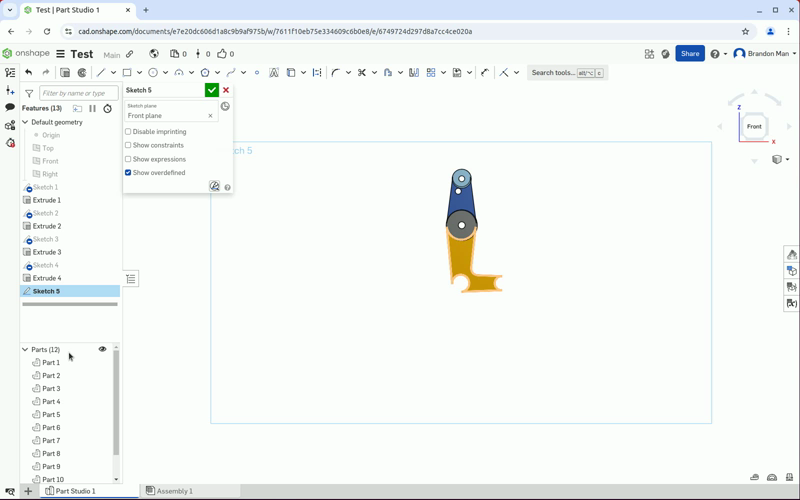
key(y)
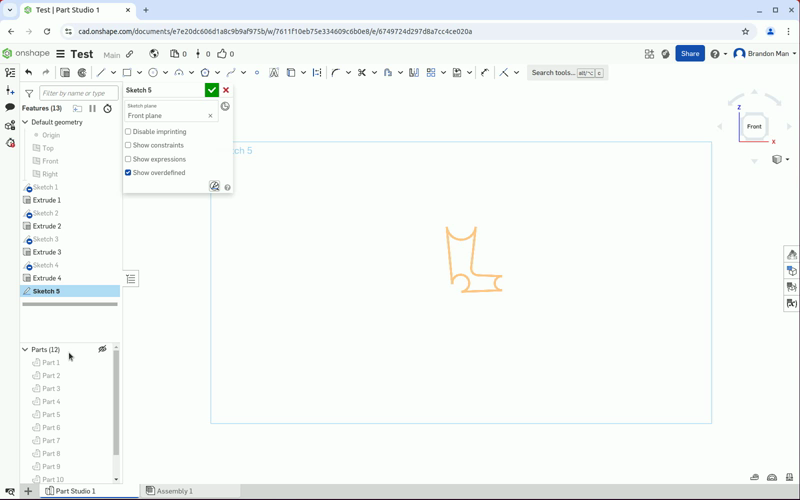
key(c)
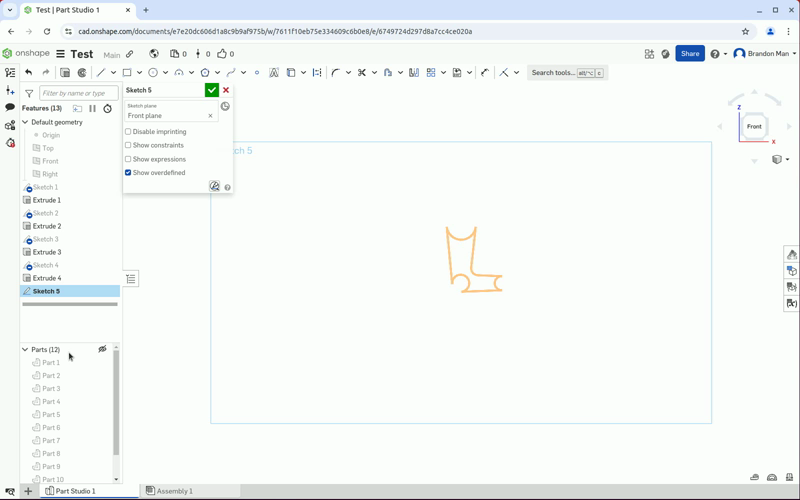
key_down(shift)
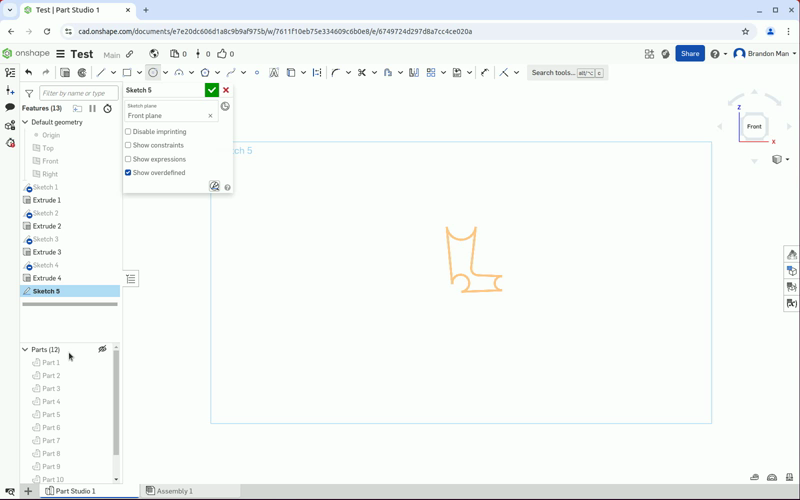
mouse_move(461, 282)
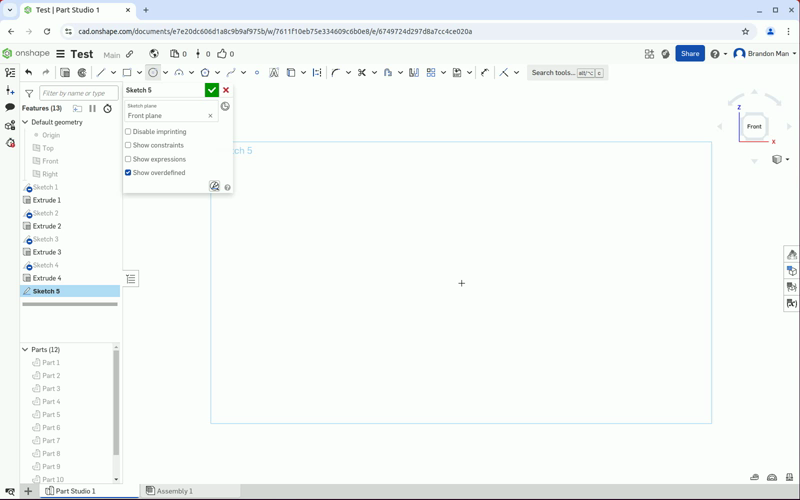
click(461, 282)
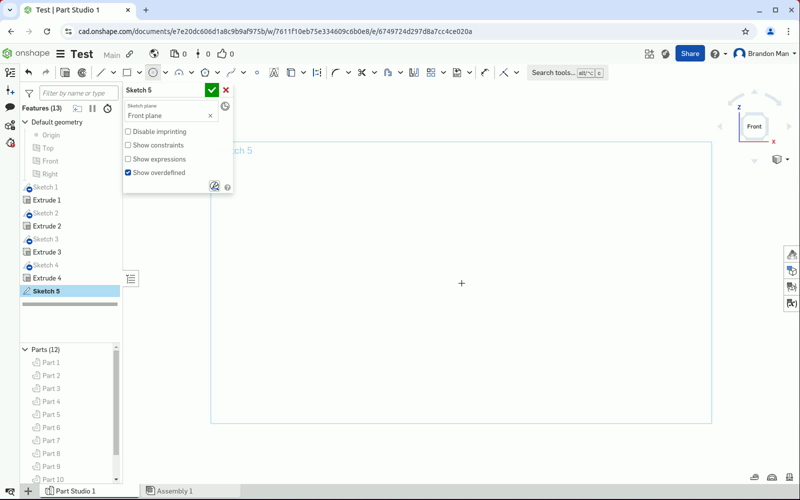
key_up(shift)
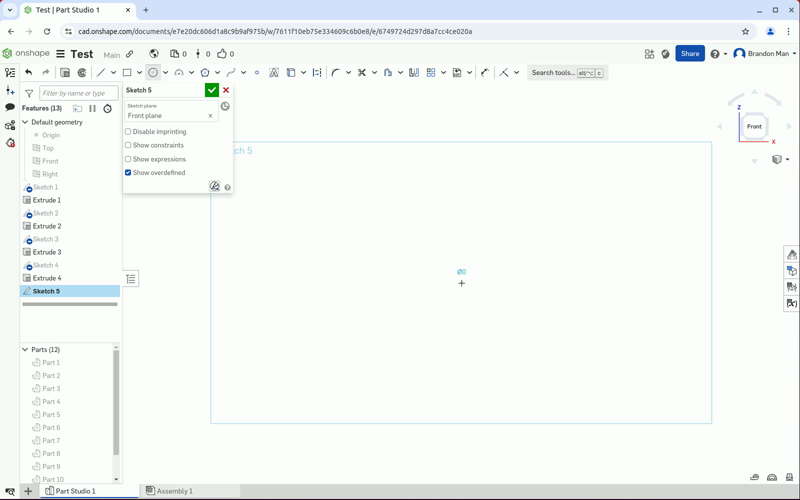
mouse_move(471, 282)
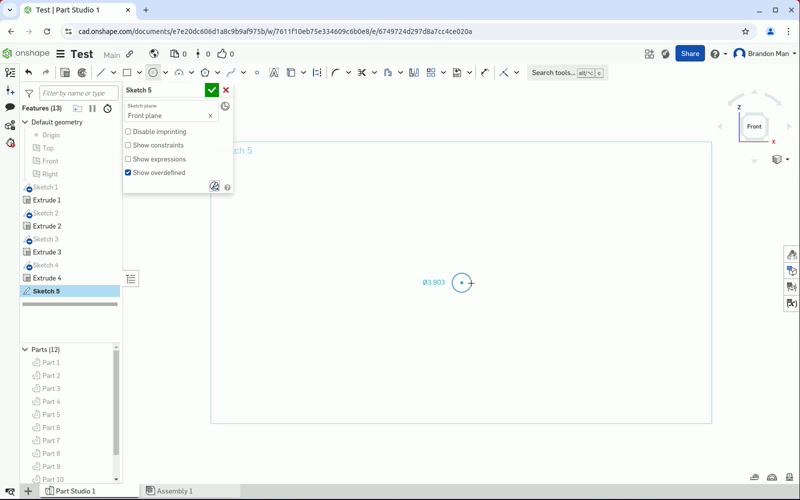
click(471, 282)
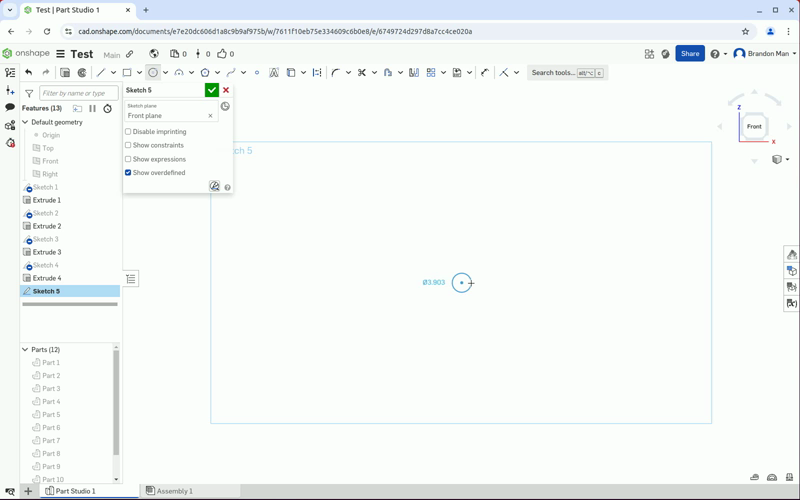
key(esc)
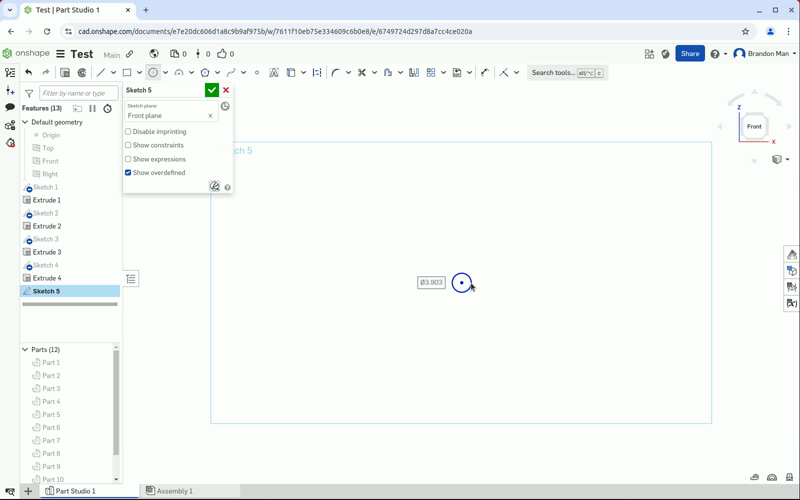
key(c)
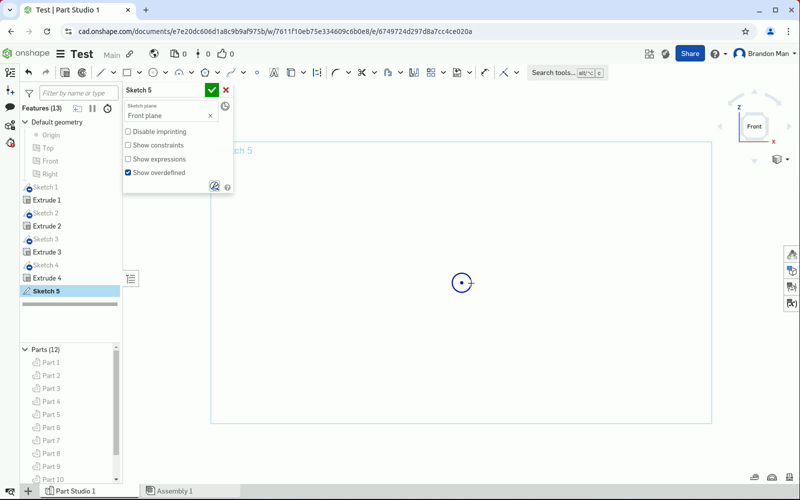
key_down(shift)
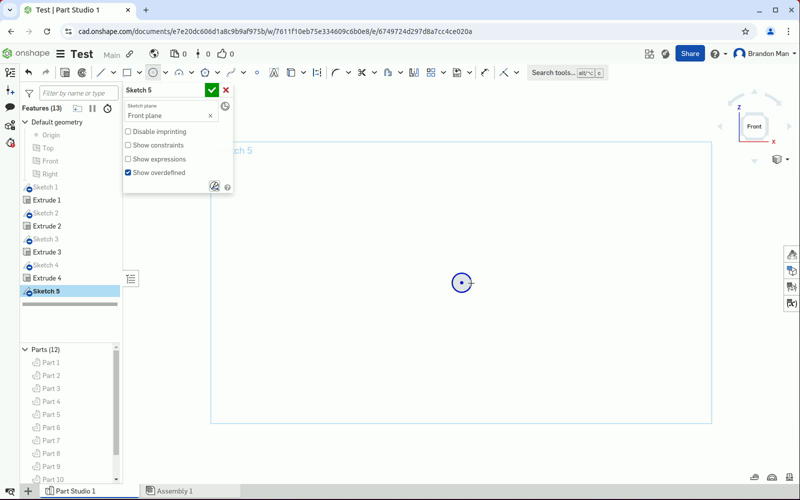
mouse_move(461, 282)
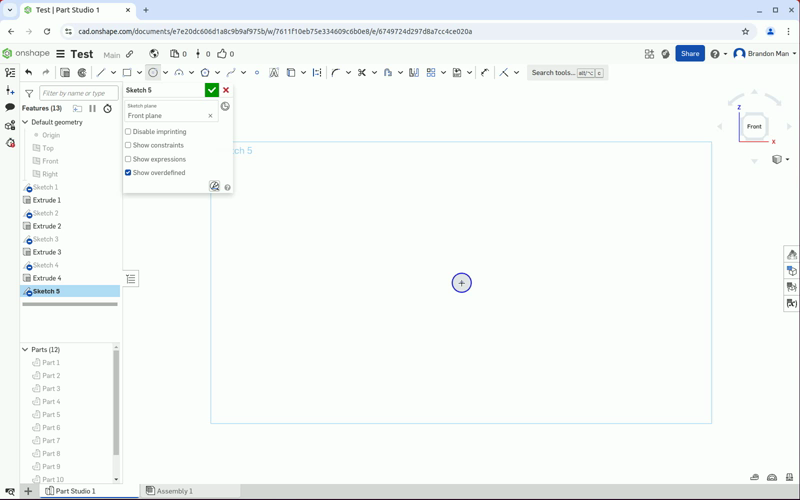
click(461, 282)
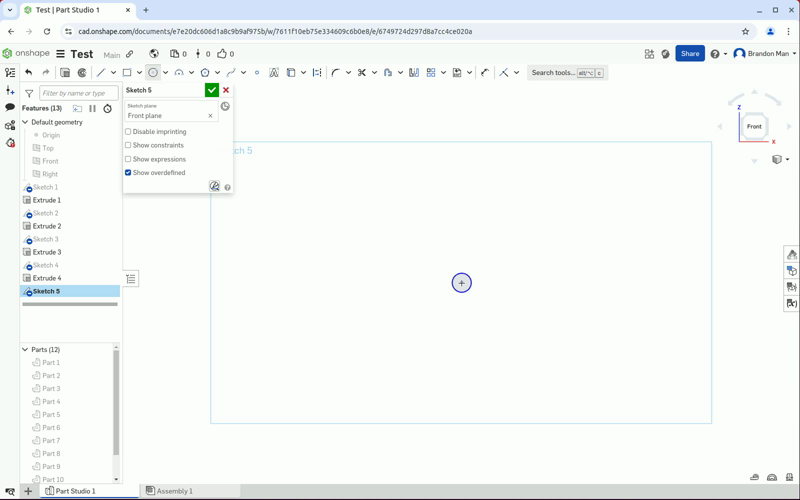
key_up(shift)
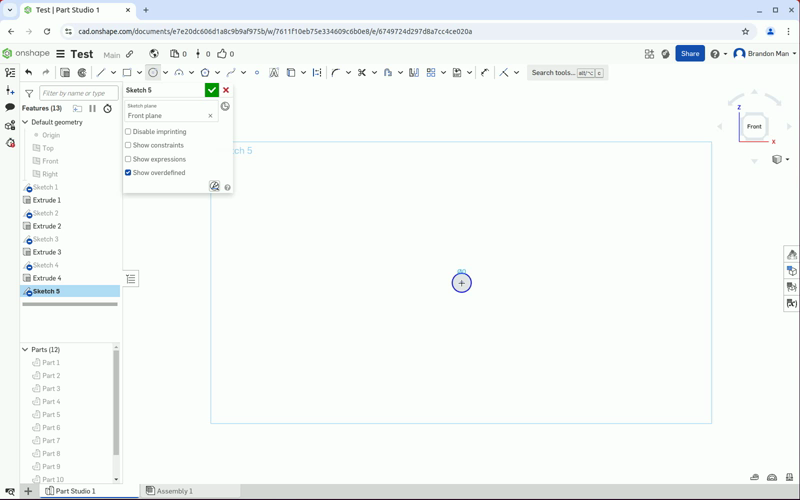
mouse_move(464, 282)
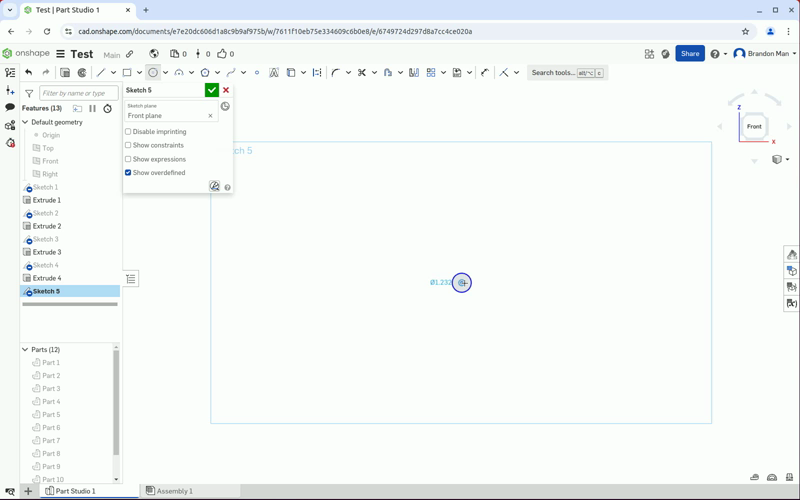
scroll(6)
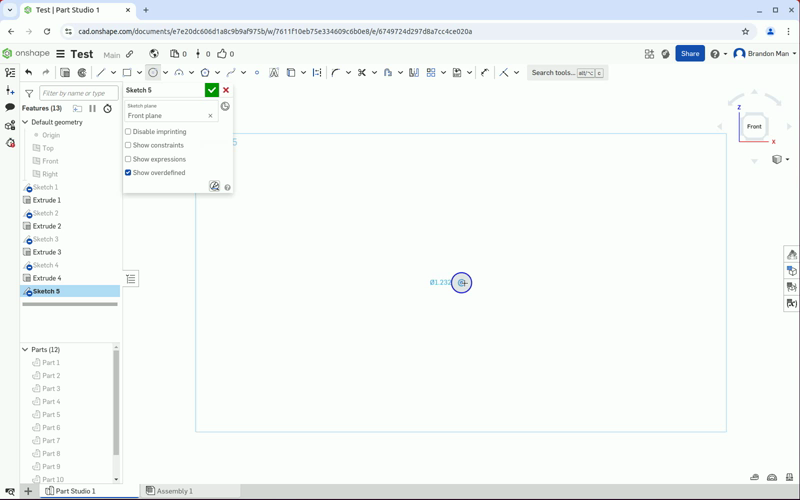
scroll(6)
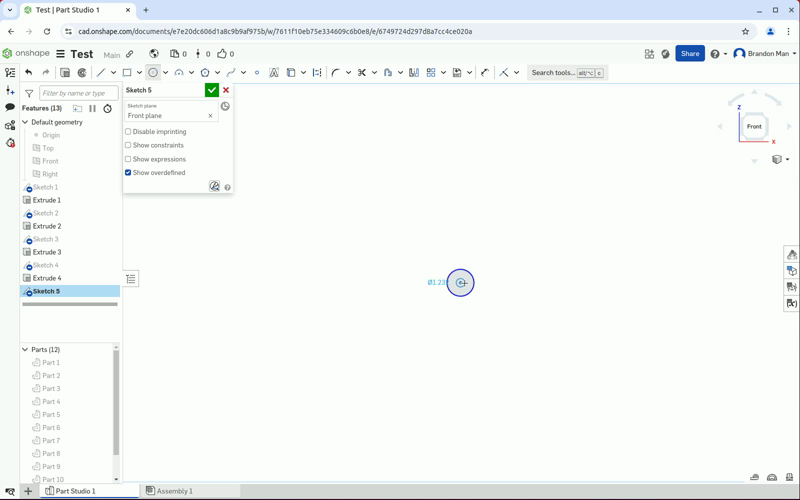
scroll(6)
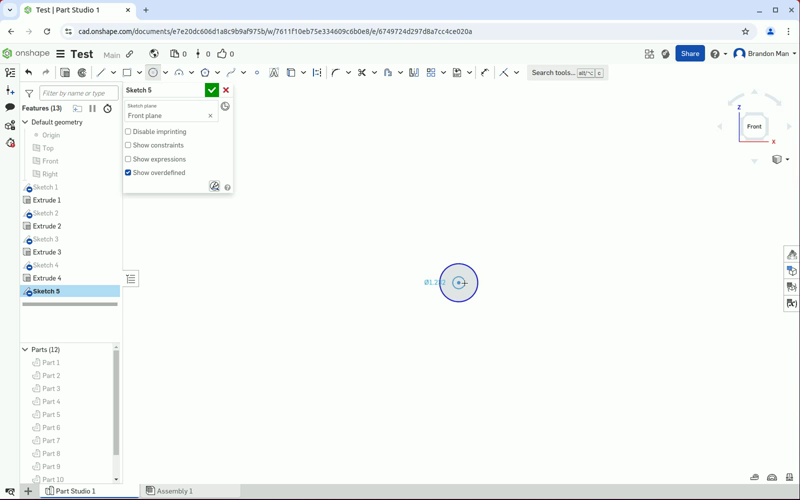
scroll(6)
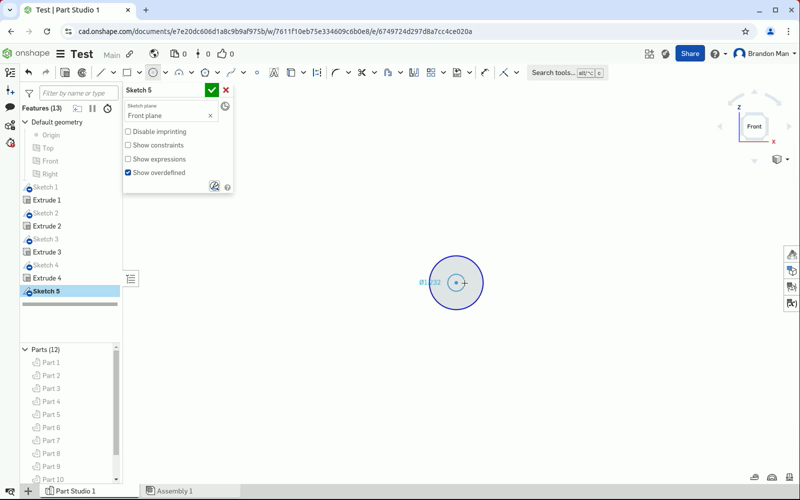
scroll(6)
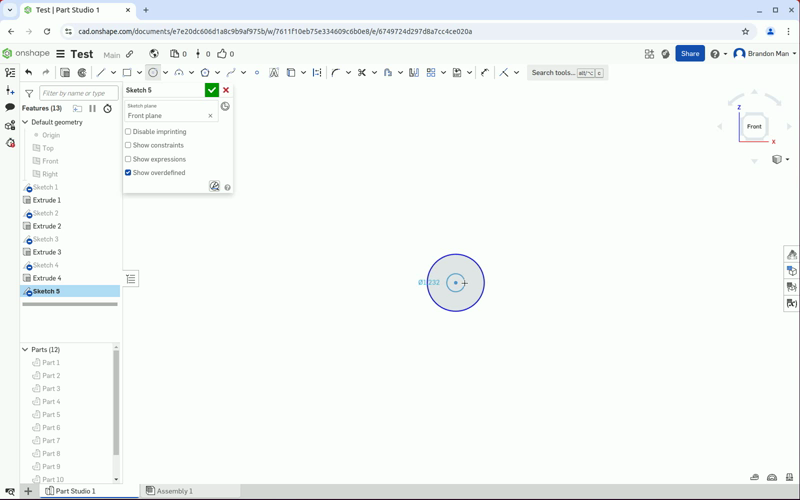
scroll(6)
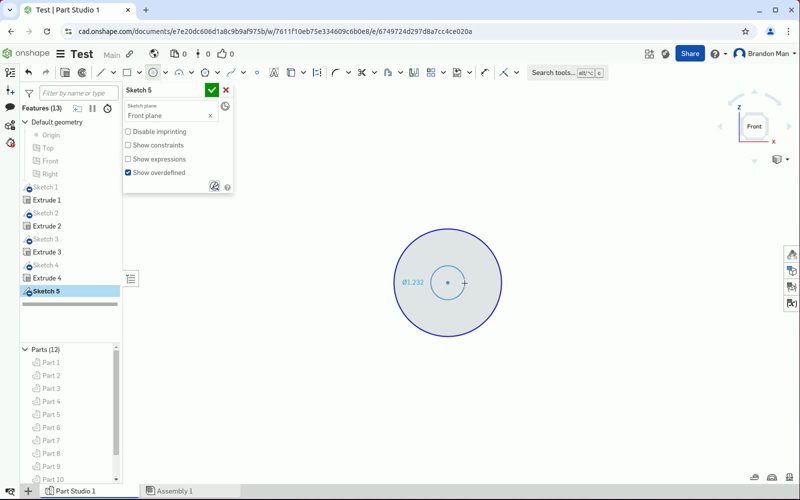
scroll(6)
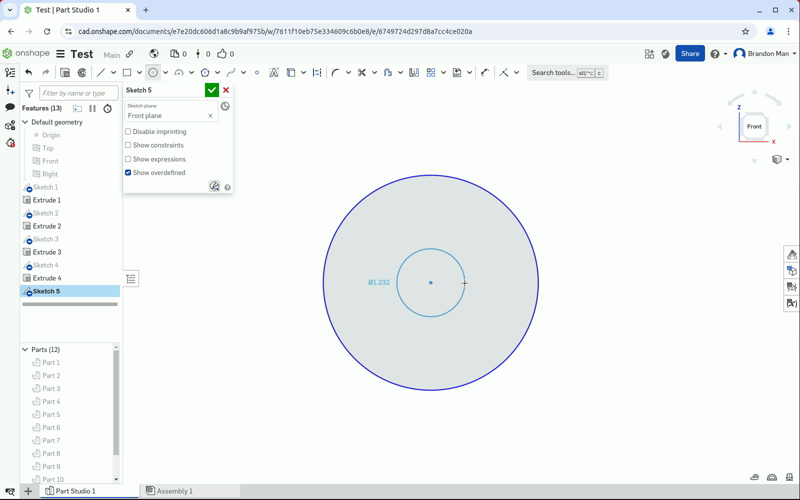
click(464, 282)
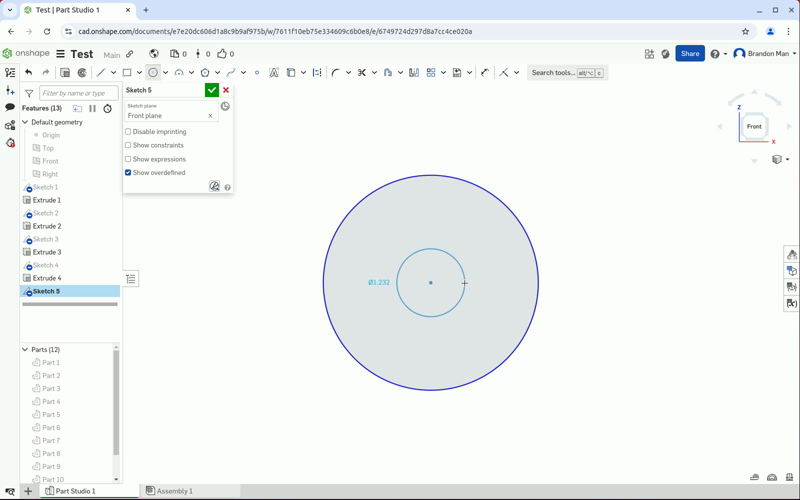
scroll(-6)
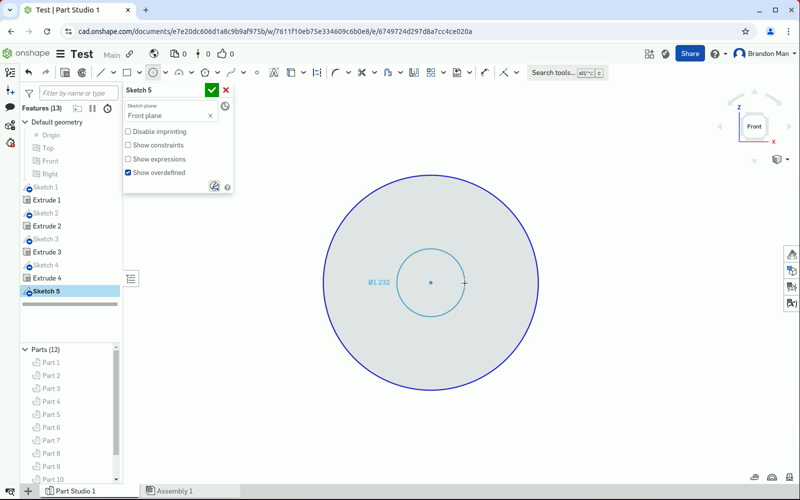
scroll(-6)
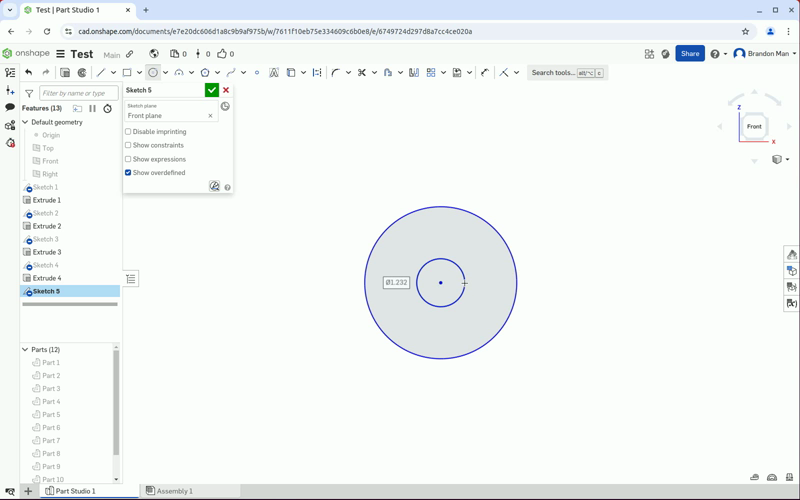
scroll(-6)
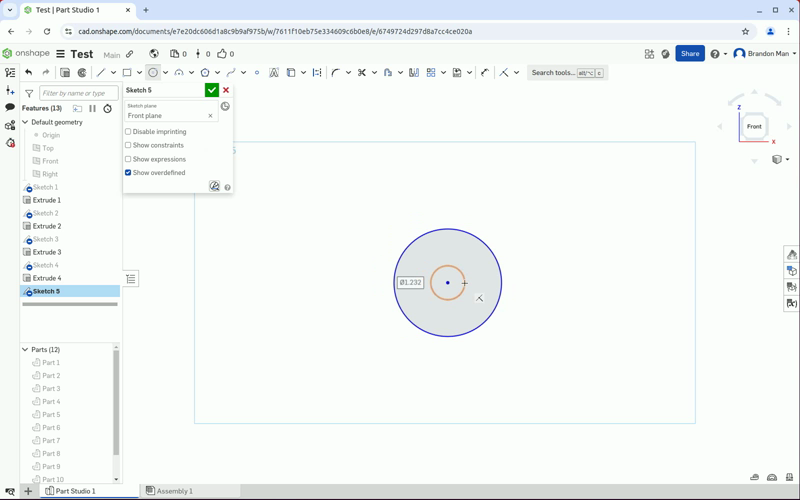
scroll(-6)
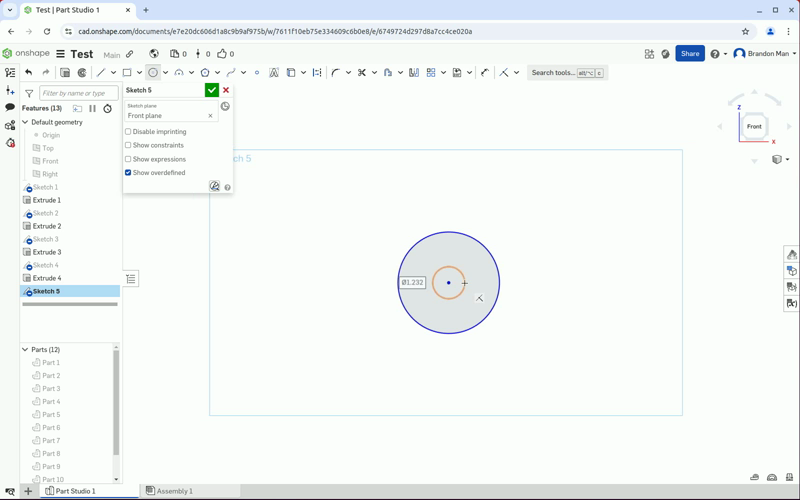
scroll(-6)
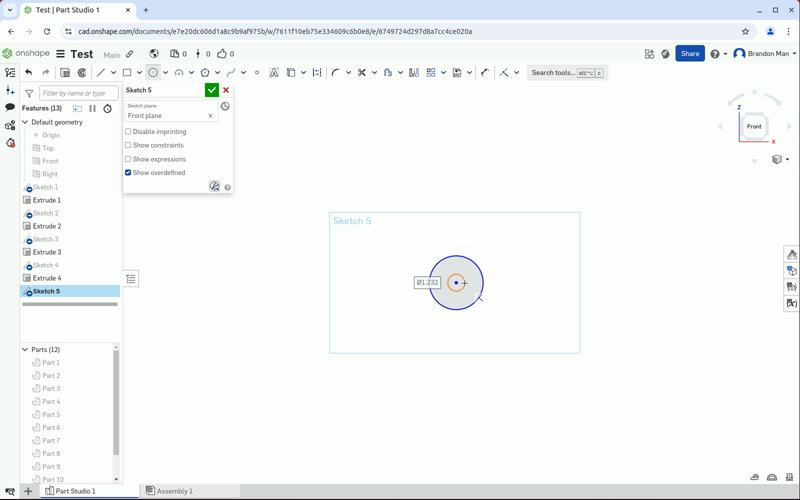
scroll(-6)
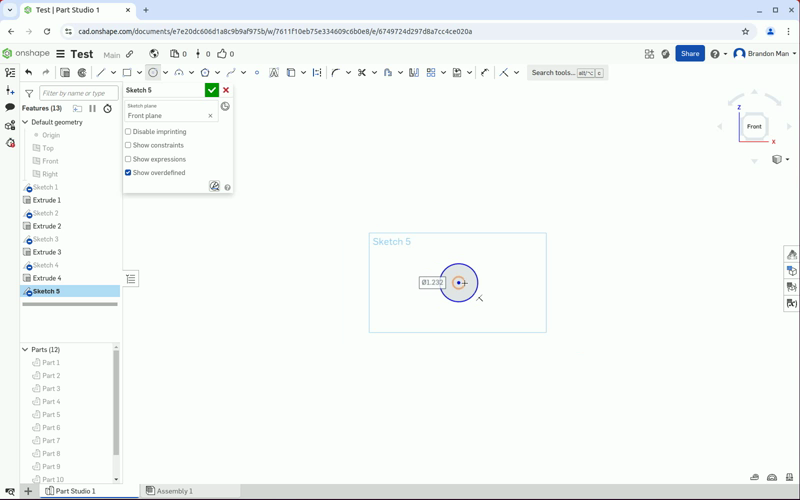
scroll(-6)
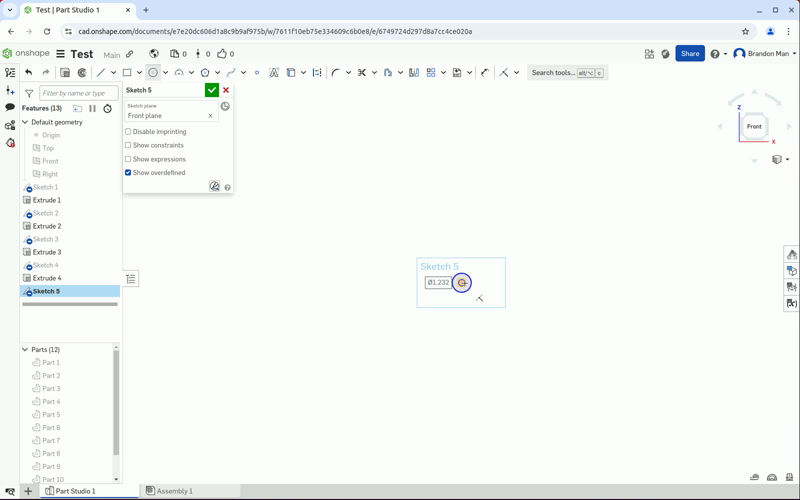
key(esc)
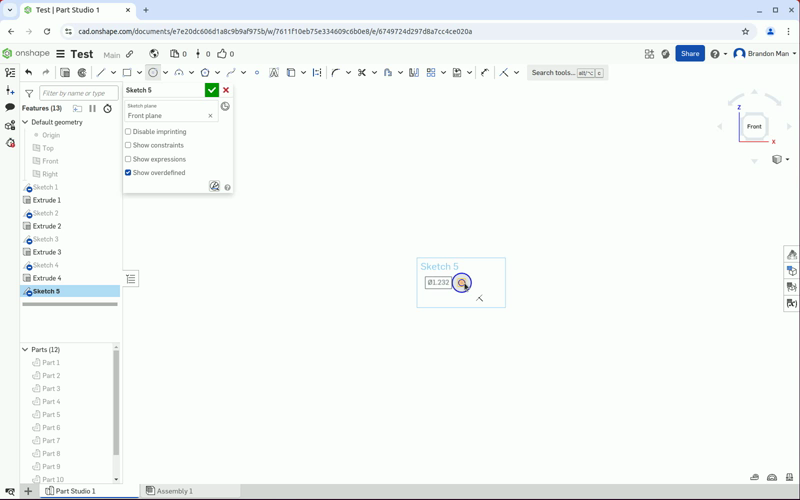
mouse_move(459, 285)
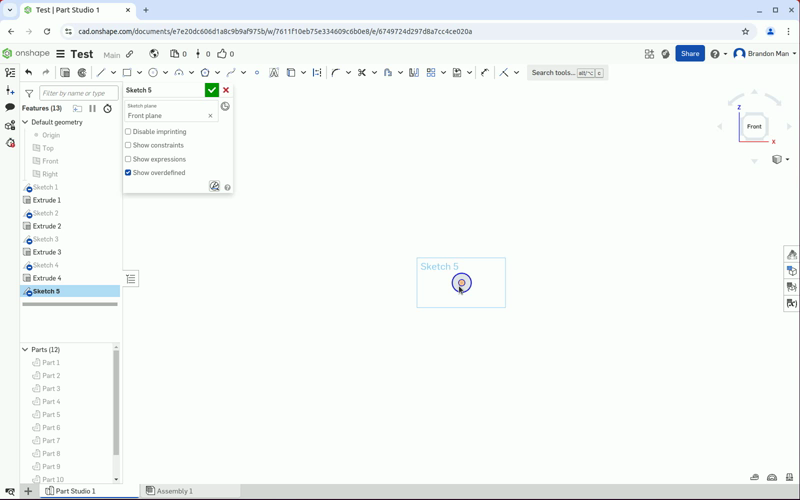
scroll(6)
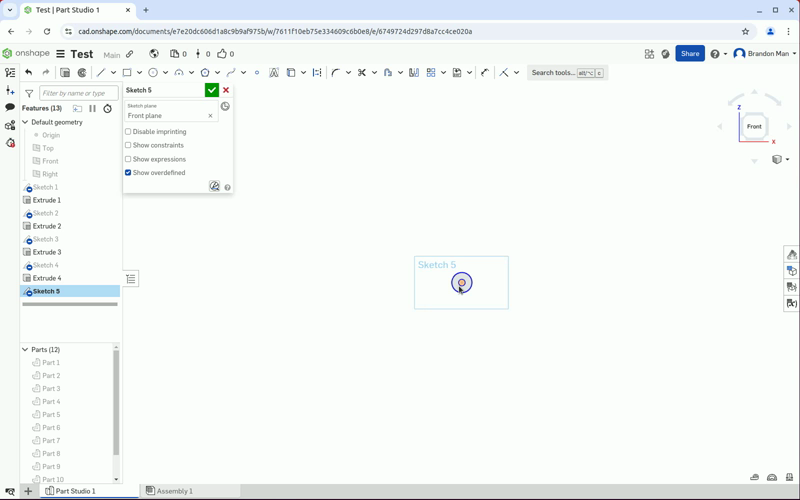
scroll(6)
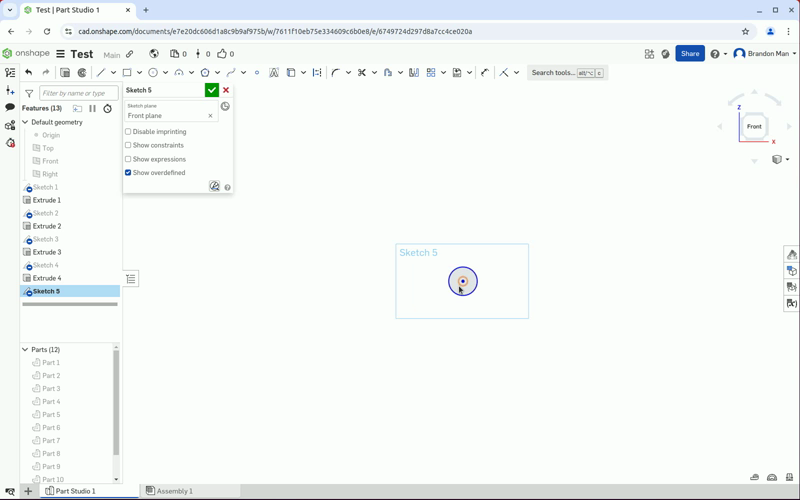
scroll(6)
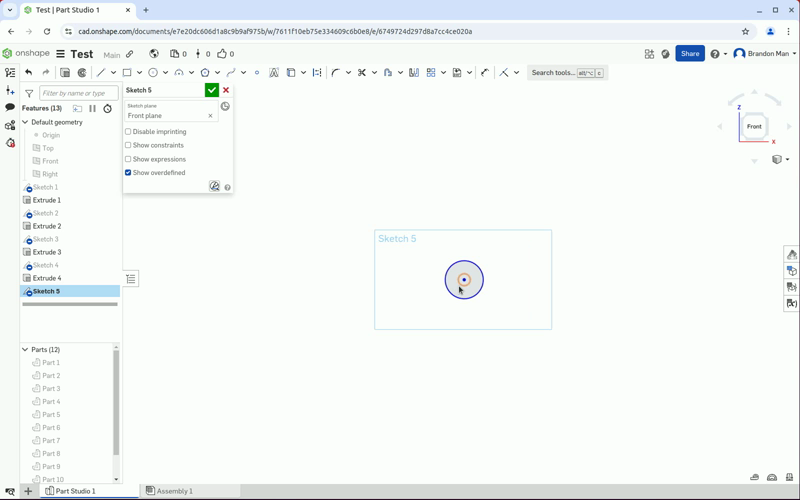
scroll(6)
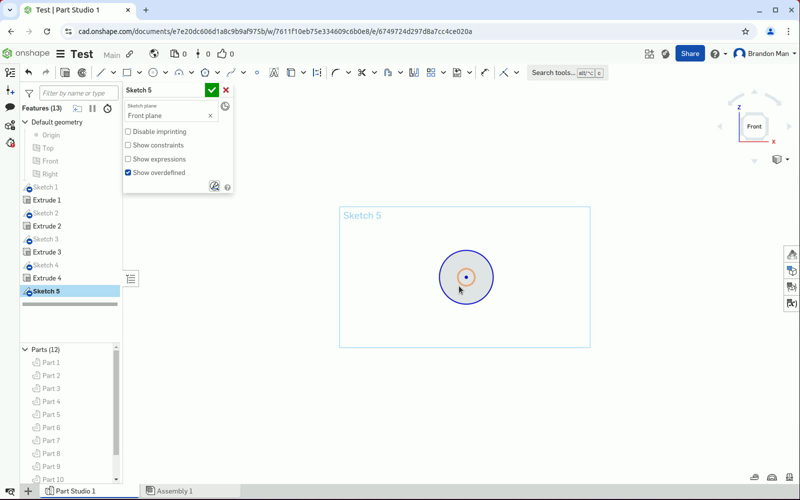
scroll(6)
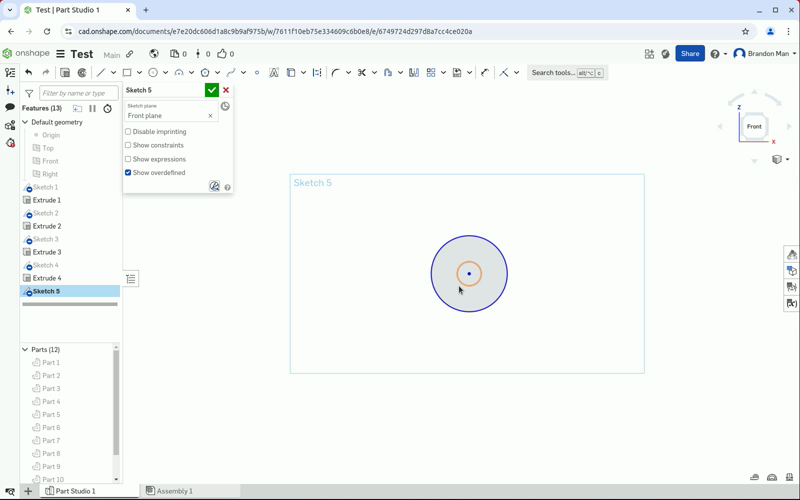
scroll(6)
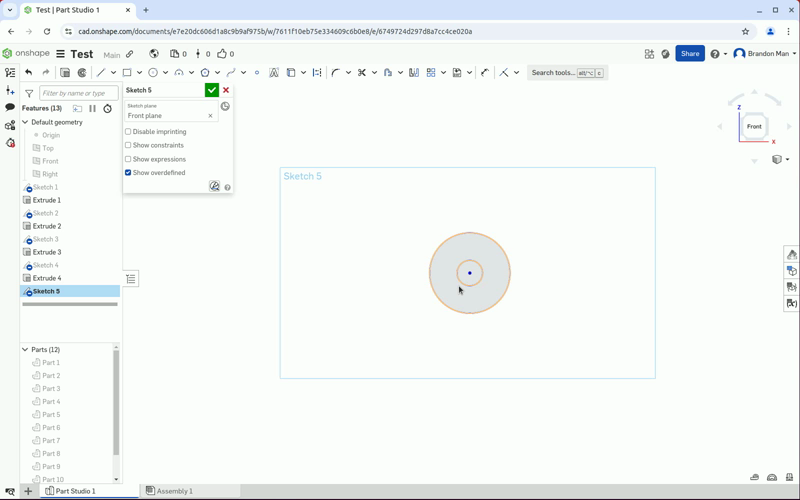
scroll(6)
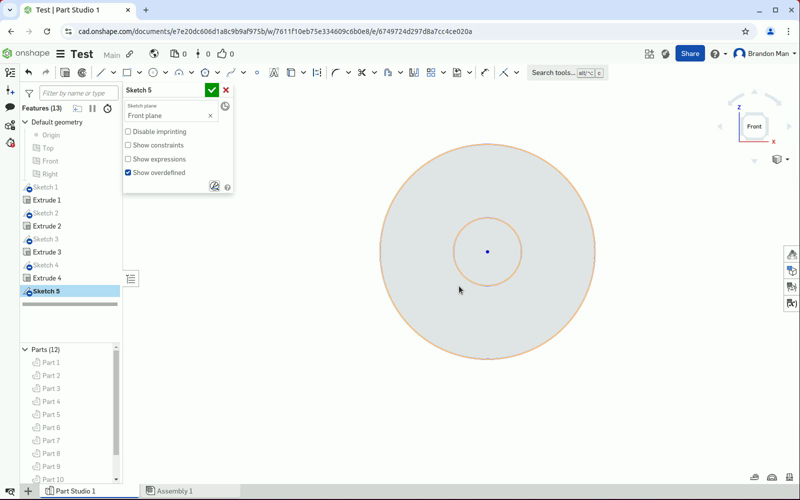
click(459, 285)
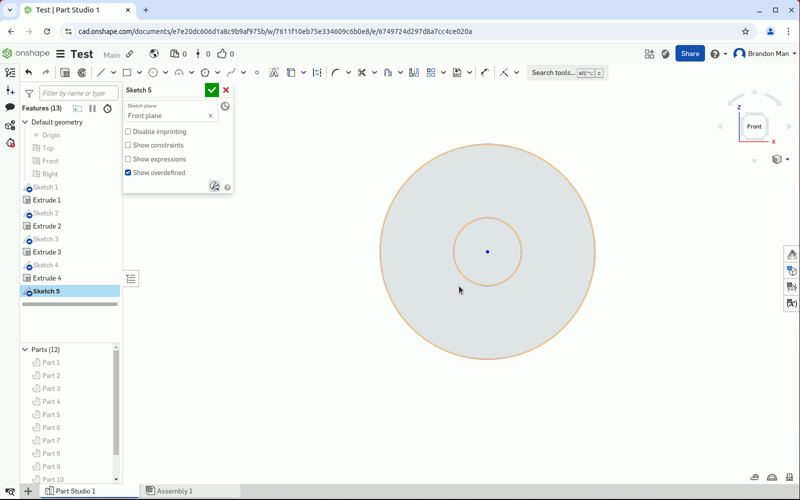
scroll(-6)
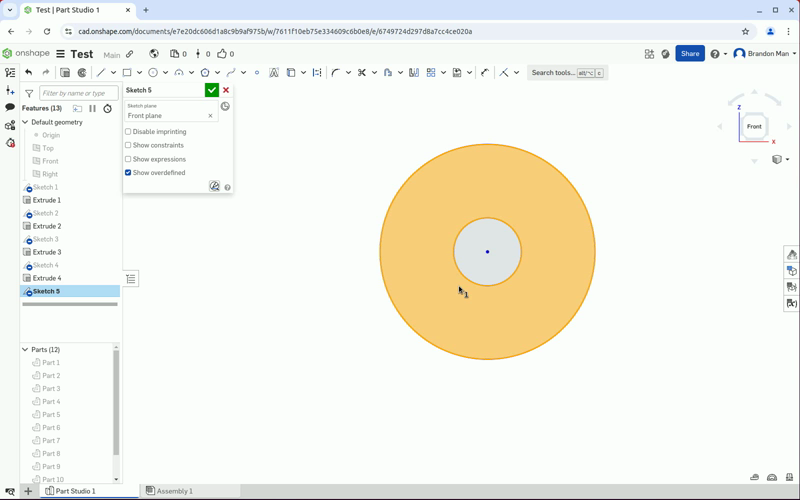
scroll(-6)
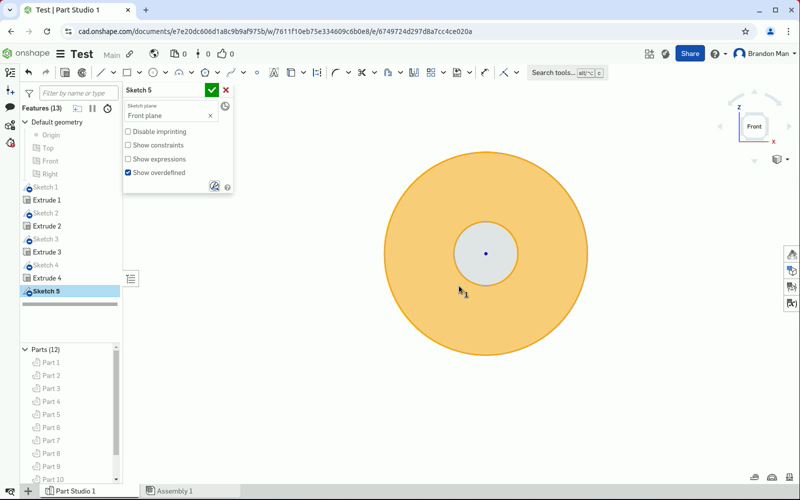
scroll(-6)
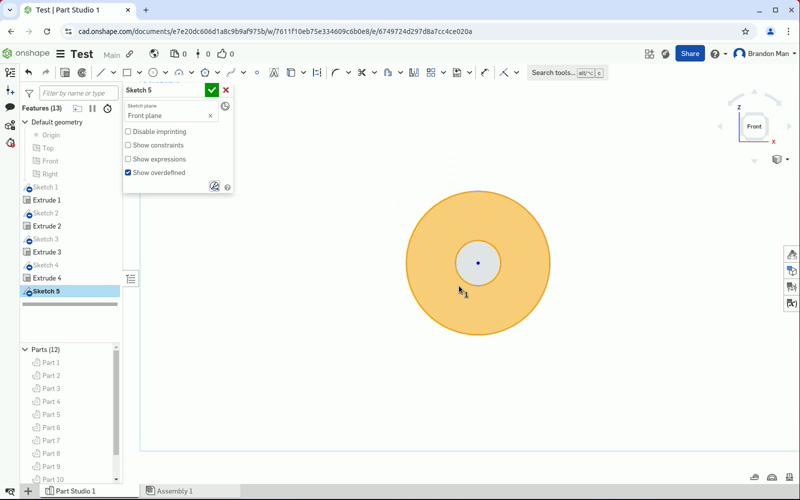
scroll(-6)
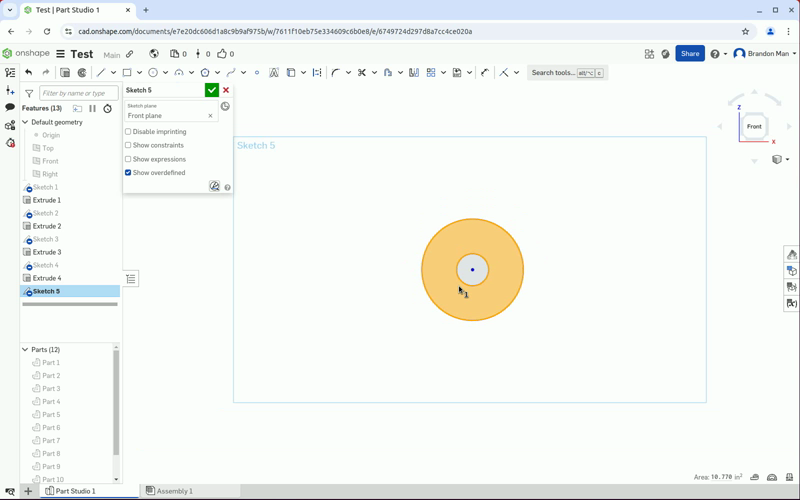
scroll(-6)
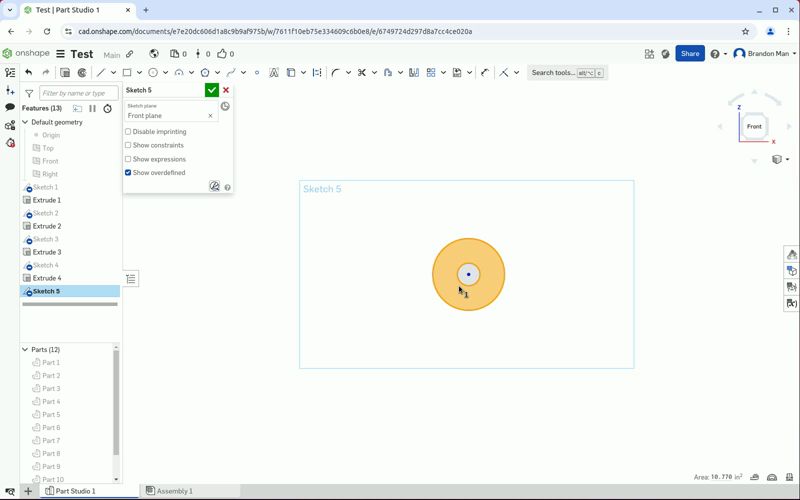
scroll(-6)
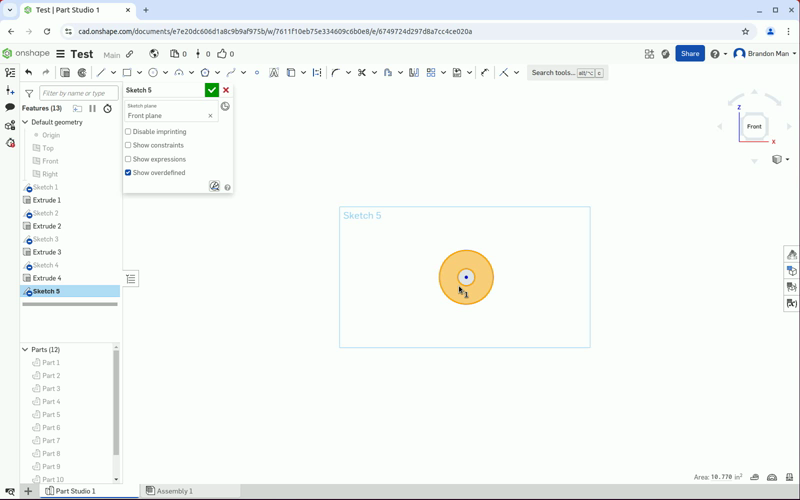
scroll(-6)
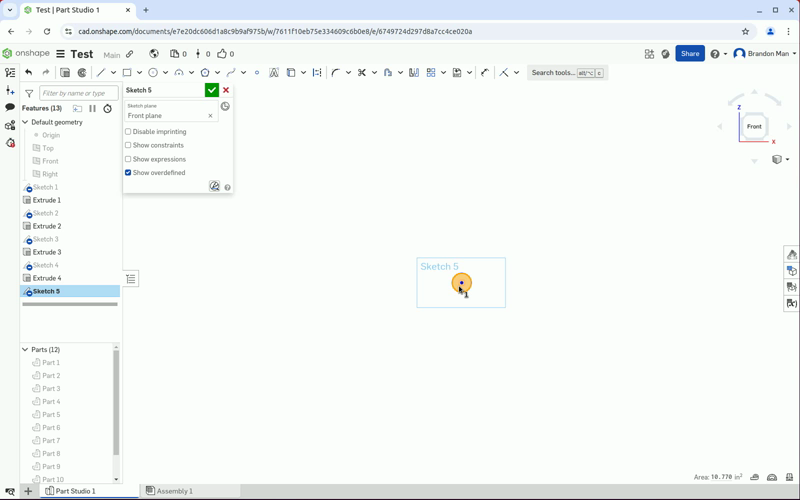
mouse_move(69, 352)
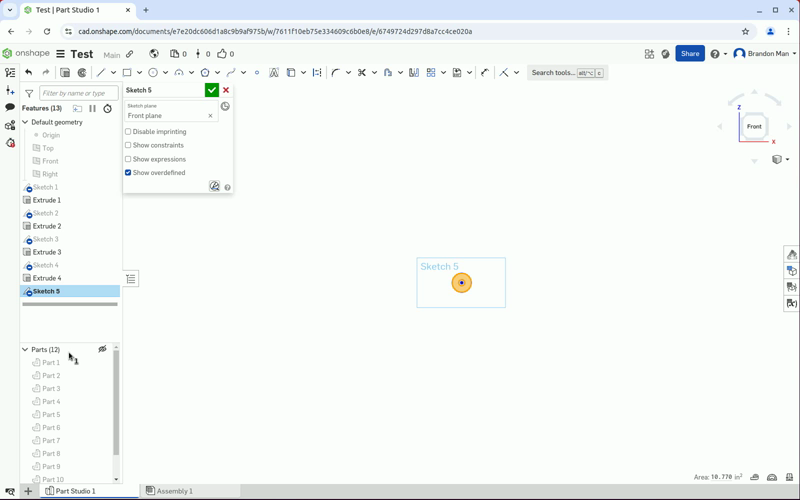
key(shift+y)
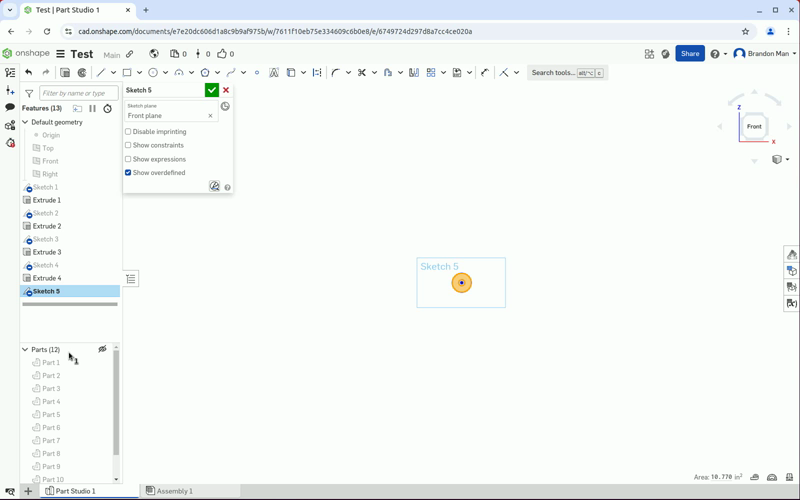
key(shift+e)
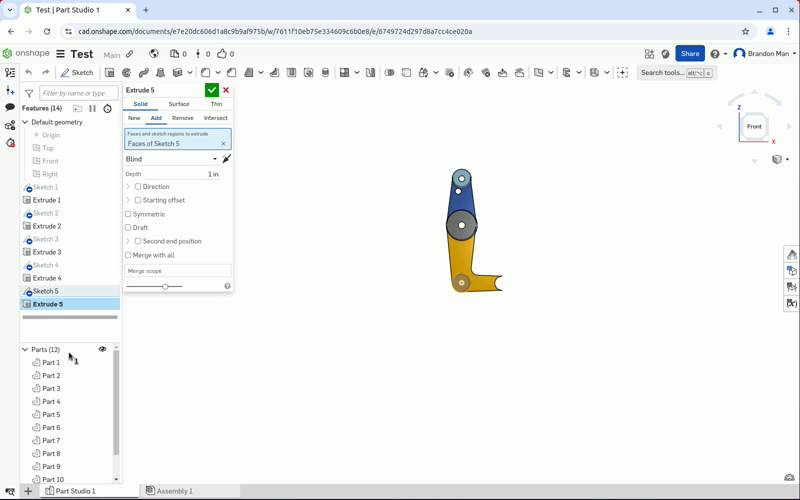
mouse_move(143, 106)
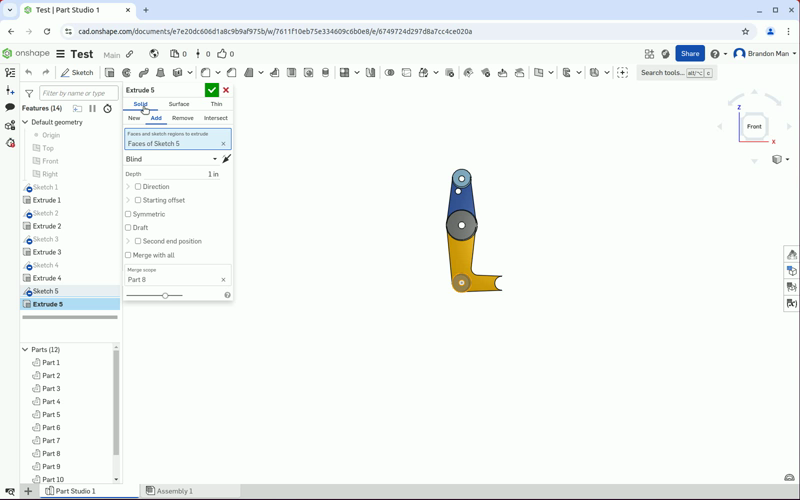
click(143, 106)
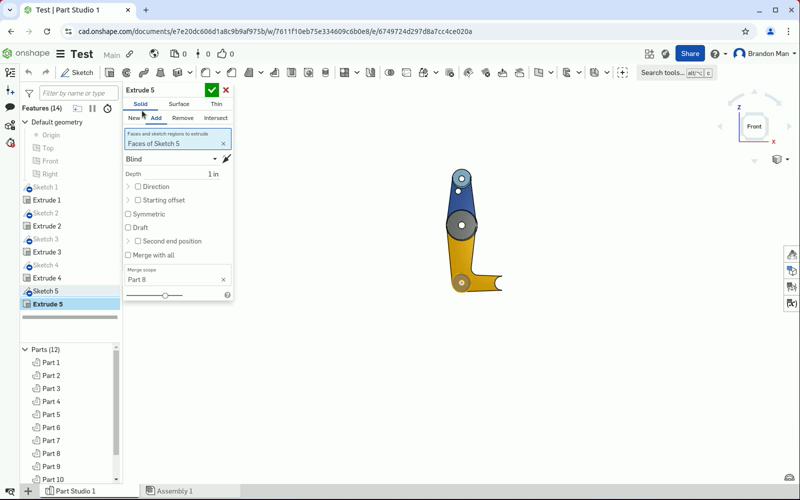
mouse_move(137, 120)
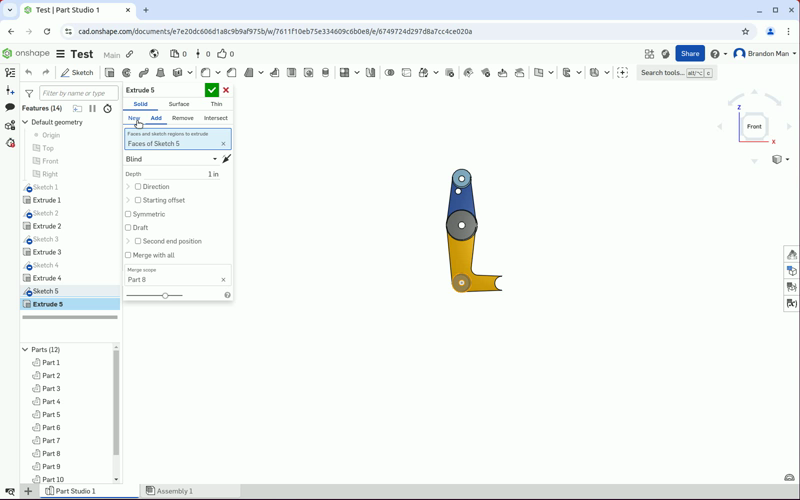
click(137, 120)
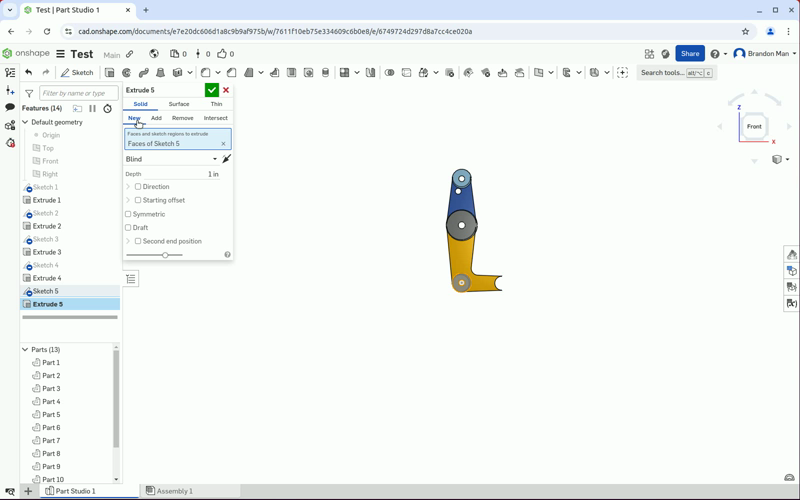
key(tab, 4)
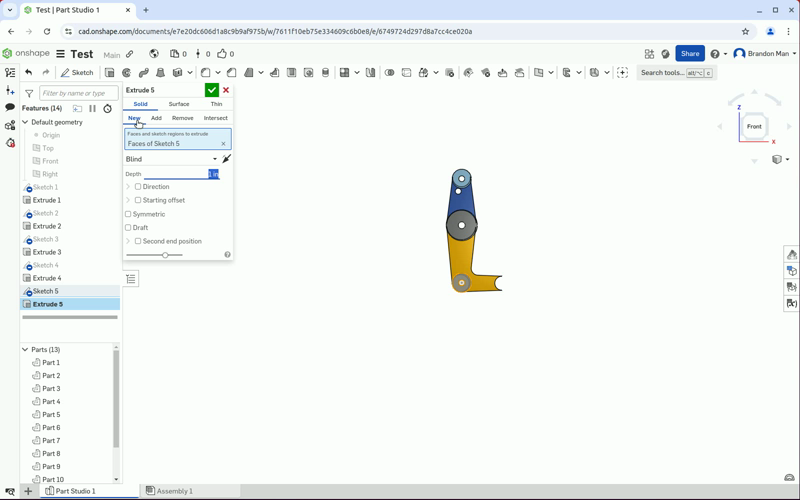
text(0.481)
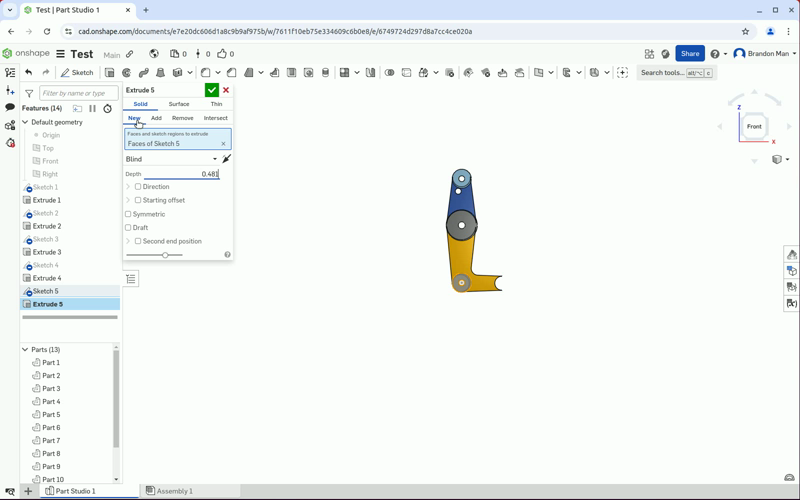
key(enter)
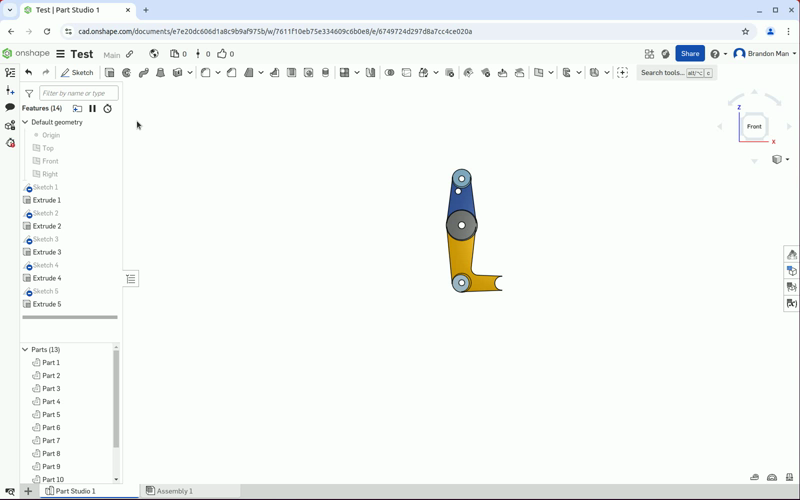
key(shift+h)
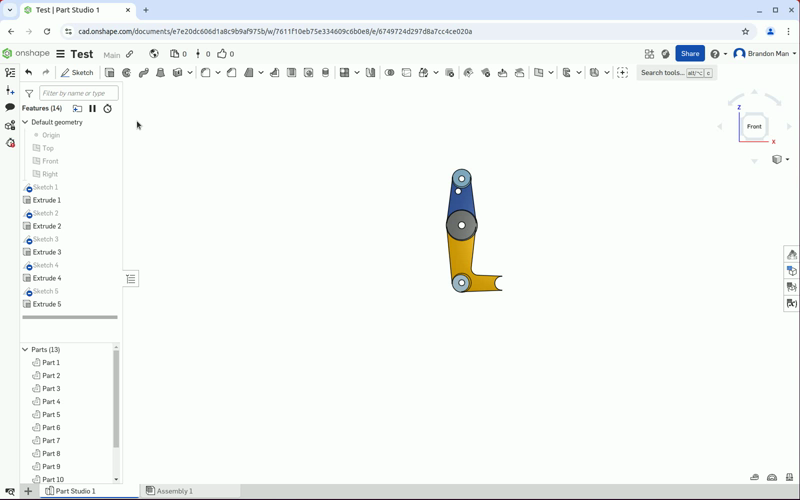
key(shift+h)
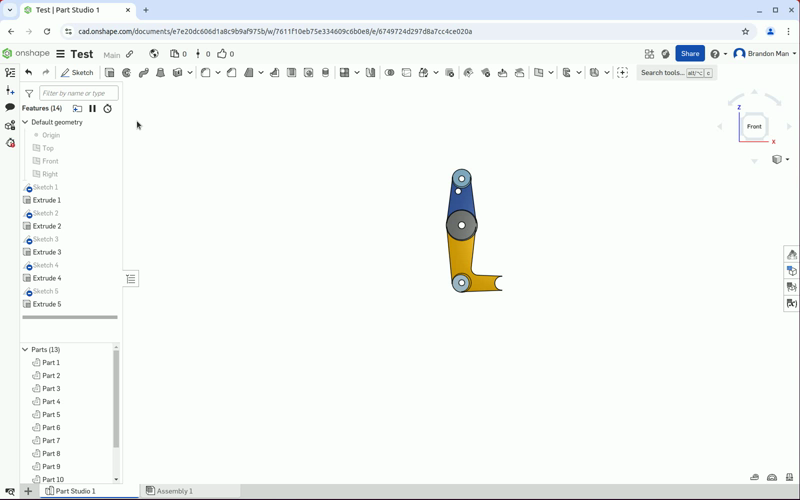
mouse_move(73, 189)
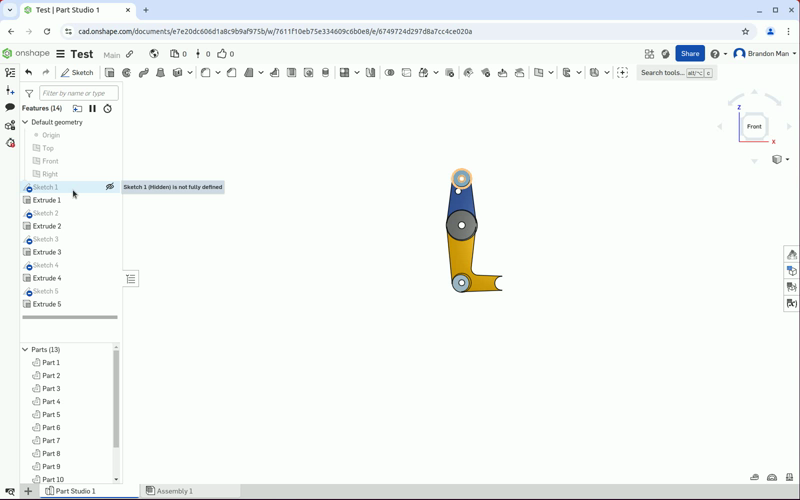
click(73, 189)
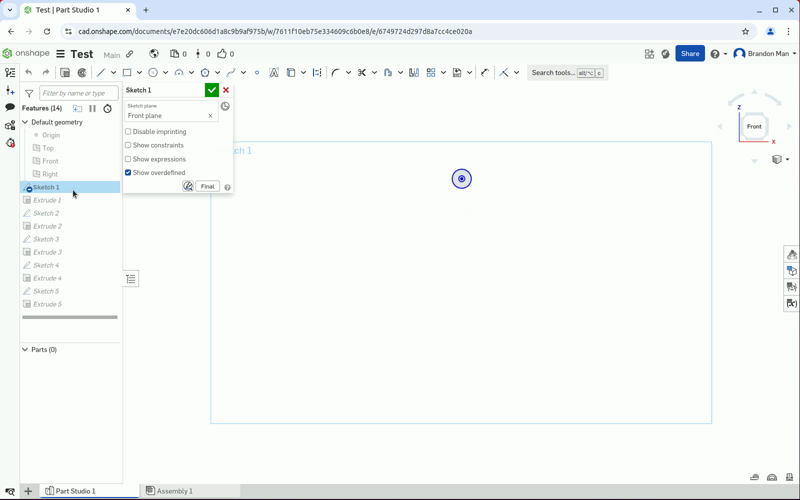
mouse_move(229, 92)
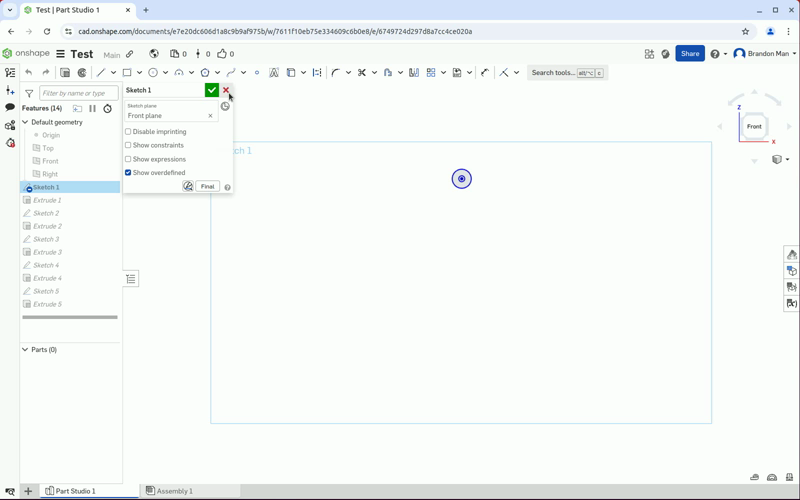
click(229, 92)
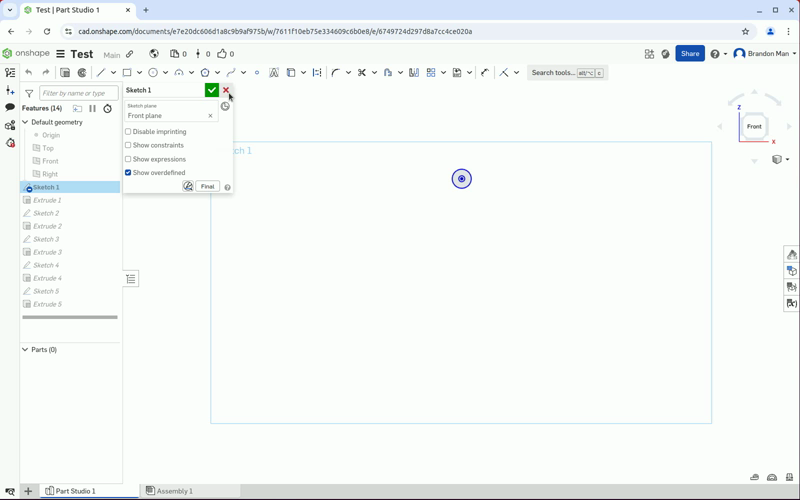
key(shift+s)
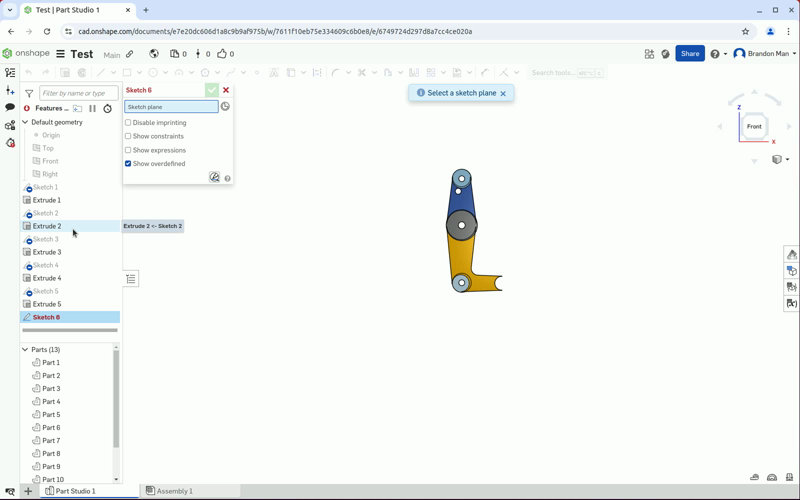
scroll(3)
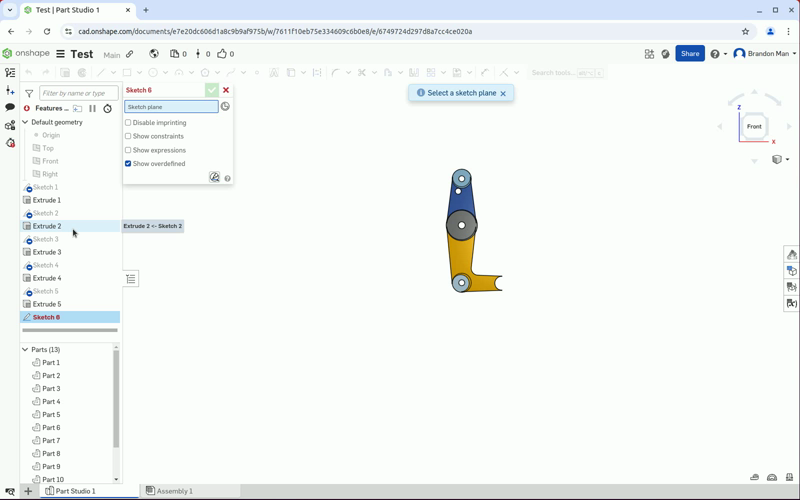
mouse_move(73, 163)
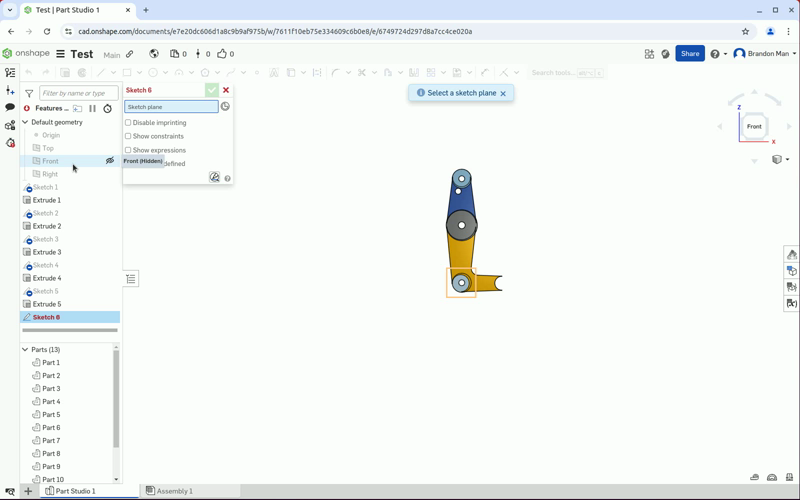
click(73, 163)
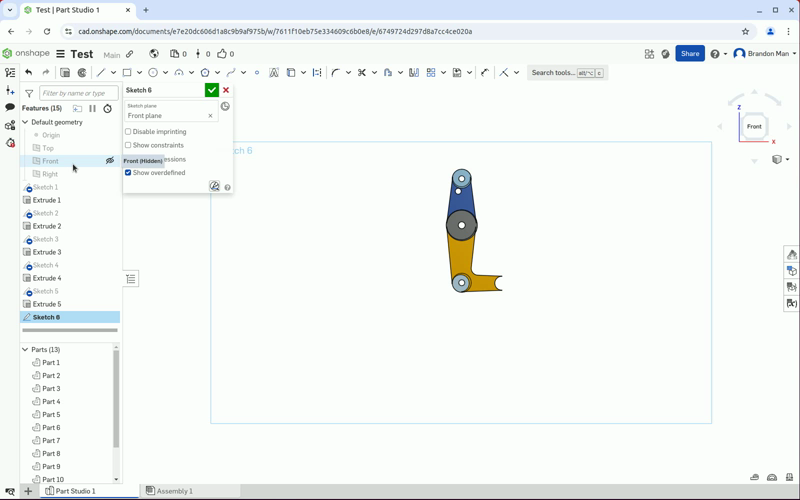
mouse_move(69, 352)
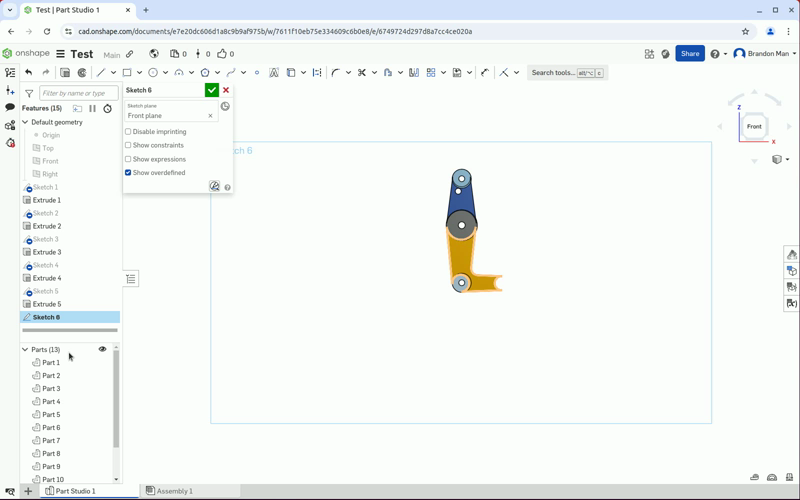
key(y)
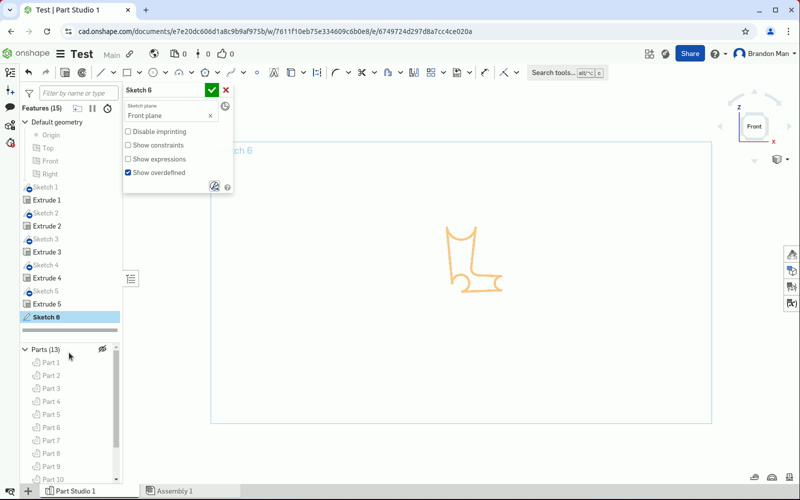
key(c)
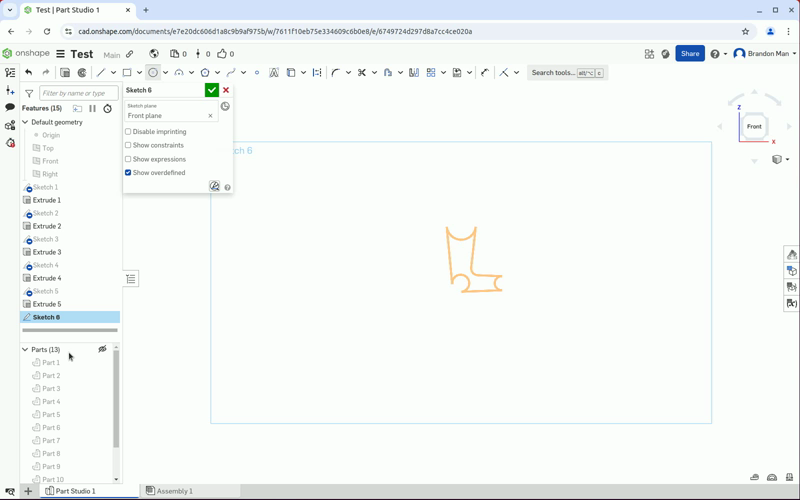
key_down(shift)
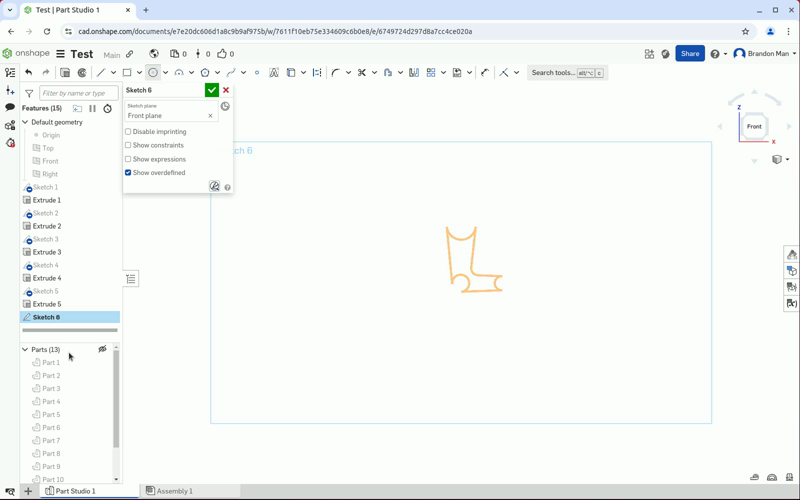
mouse_move(501, 282)
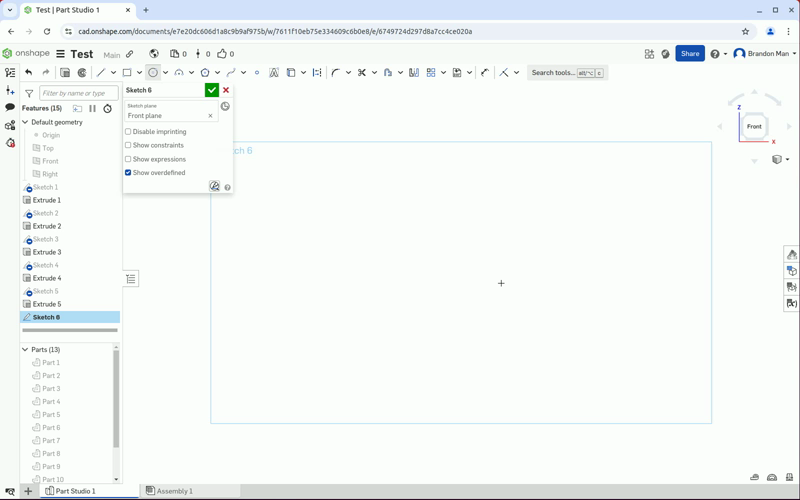
click(501, 282)
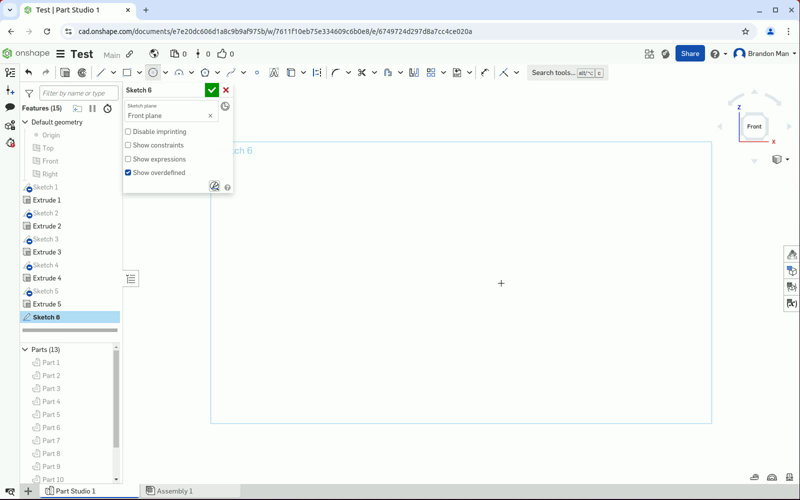
key_up(shift)
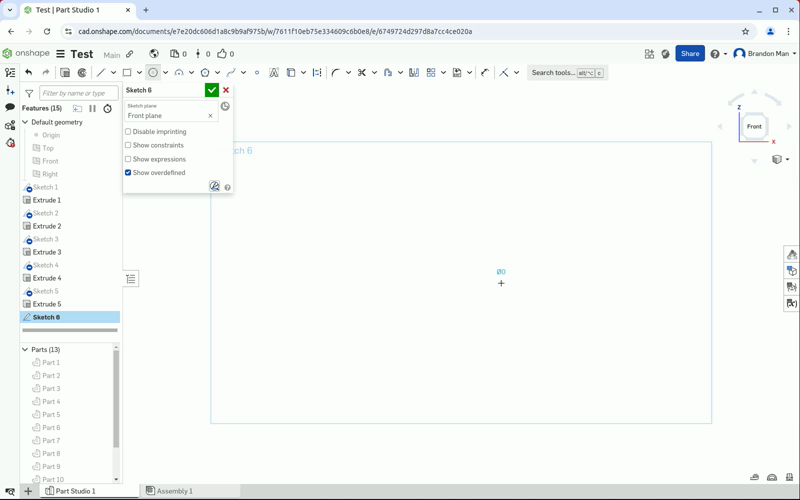
mouse_move(508, 282)
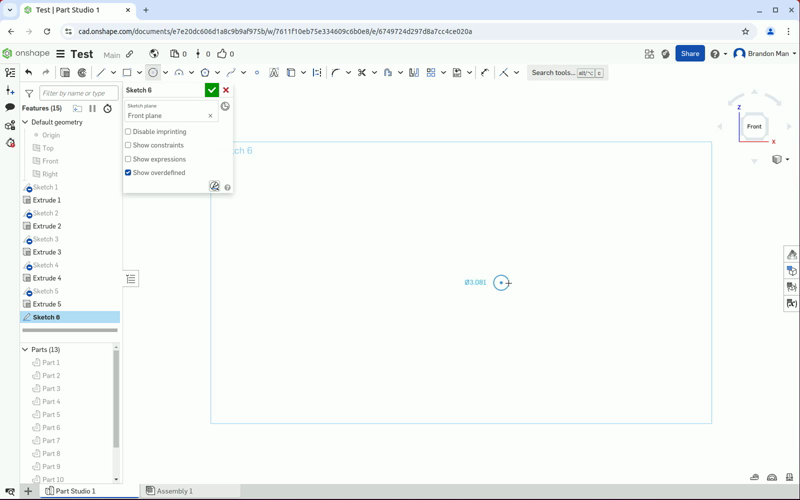
click(508, 282)
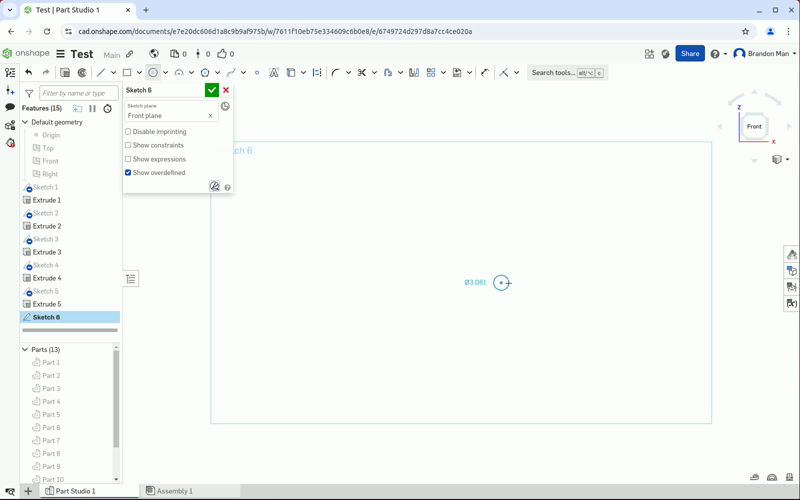
key(esc)
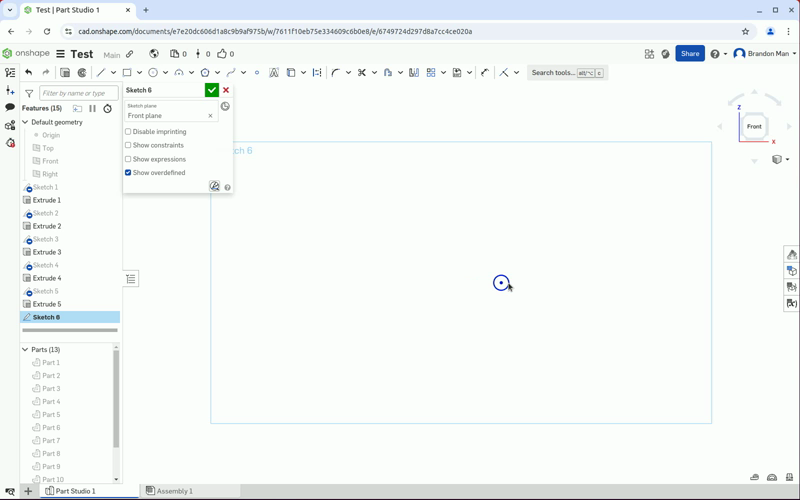
key(c)
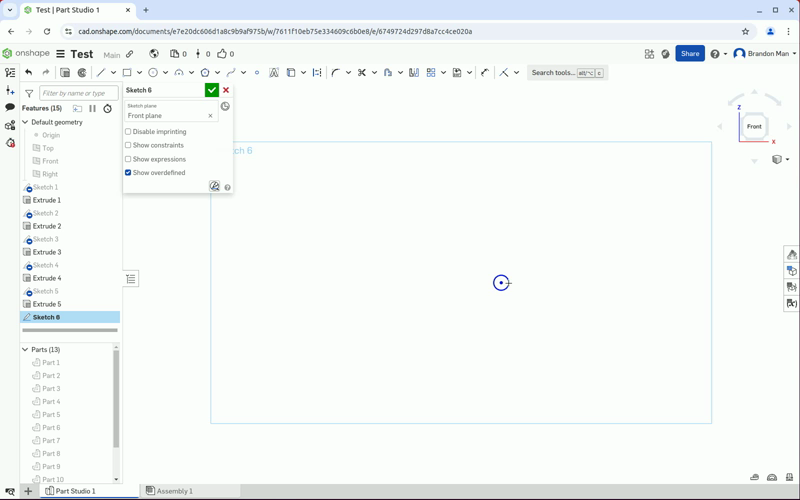
key_down(shift)
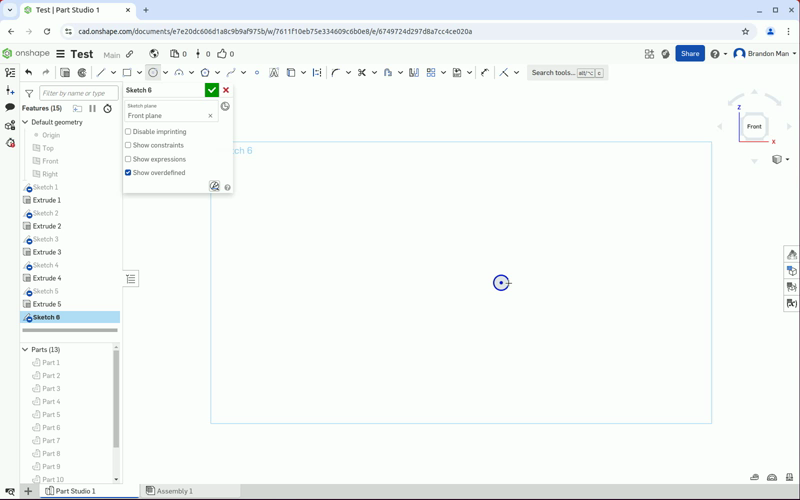
mouse_move(501, 282)
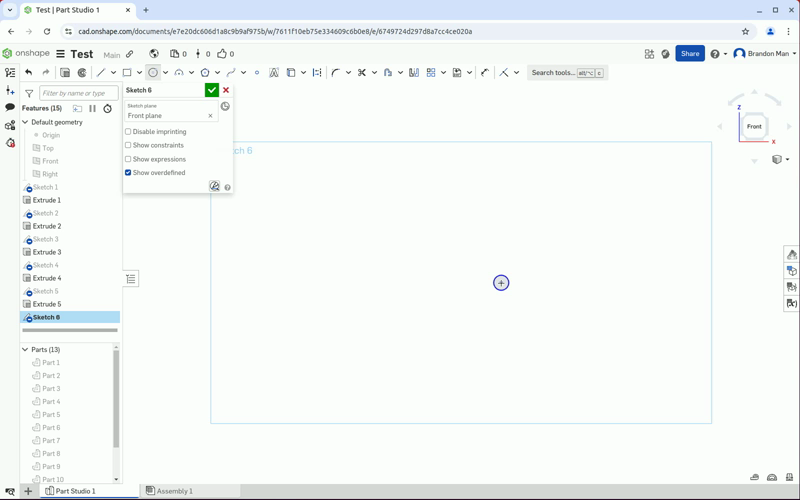
click(501, 282)
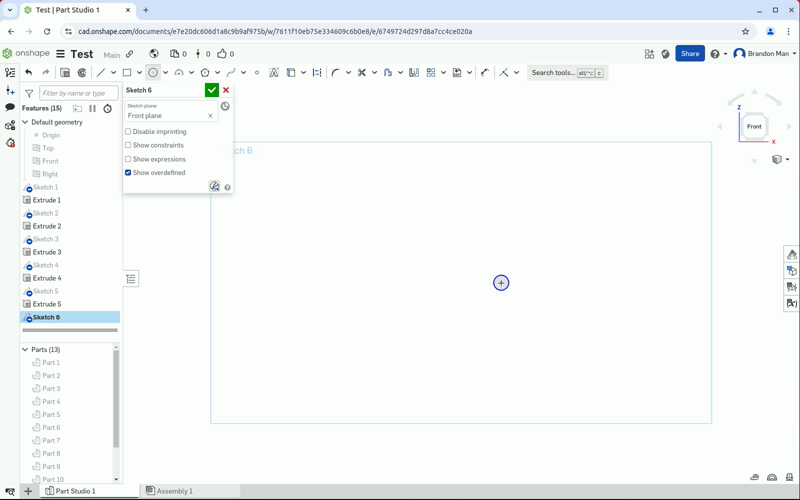
key_up(shift)
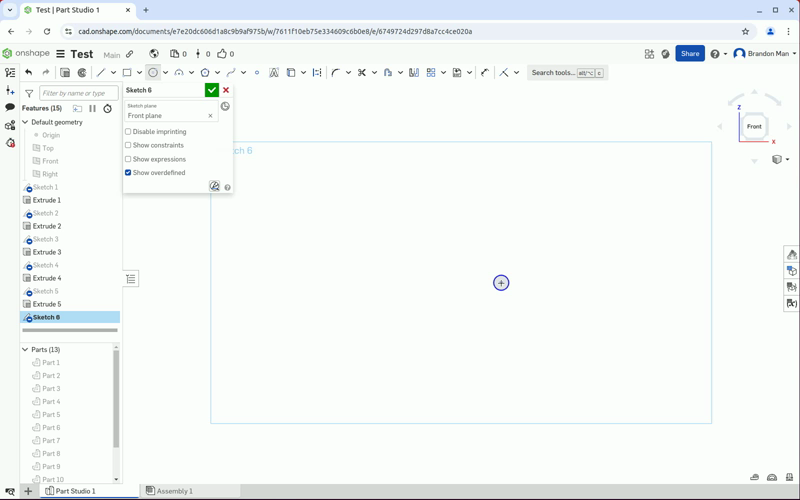
mouse_move(504, 282)
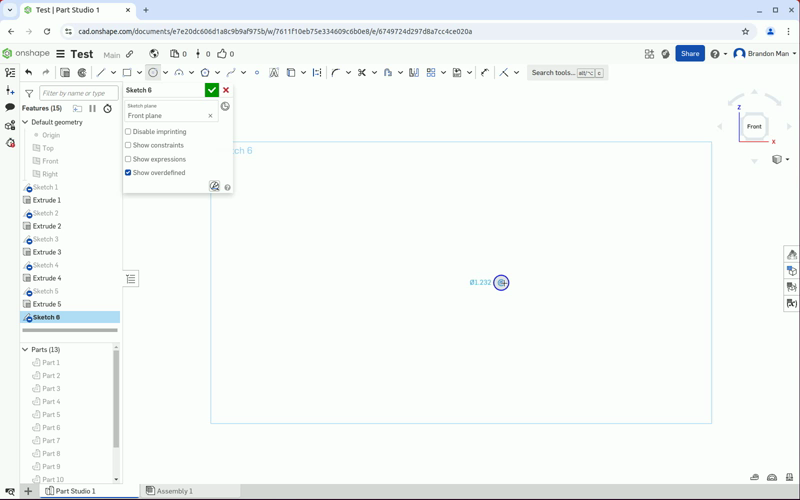
scroll(6)
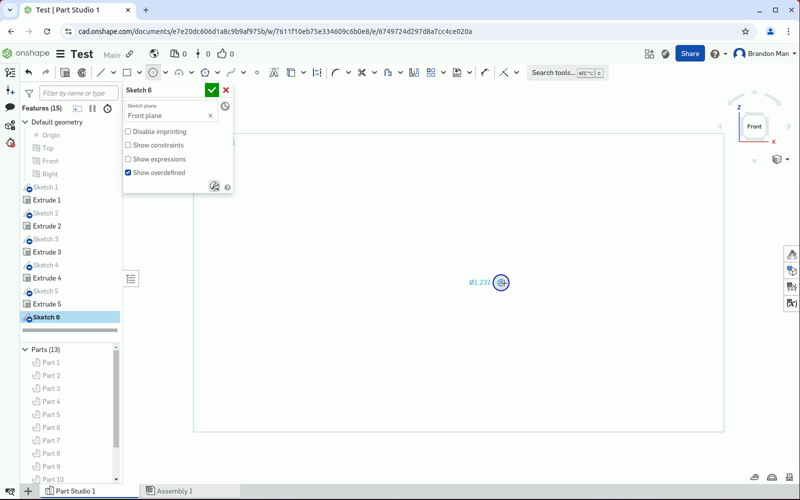
scroll(6)
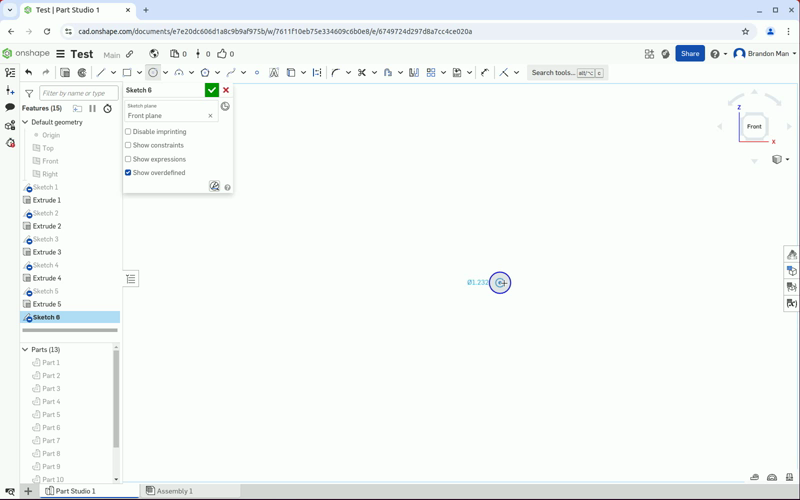
scroll(6)
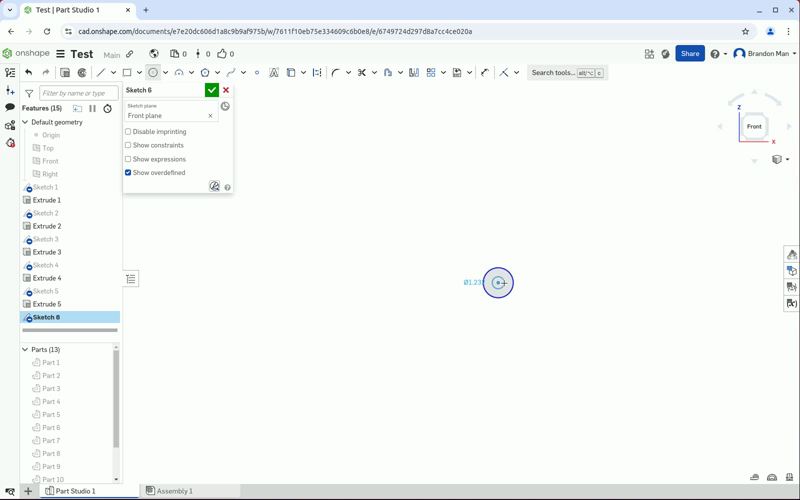
scroll(6)
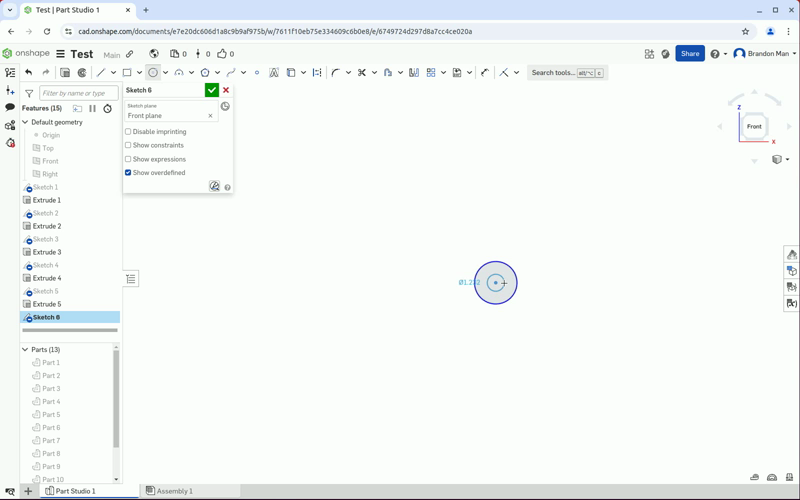
scroll(6)
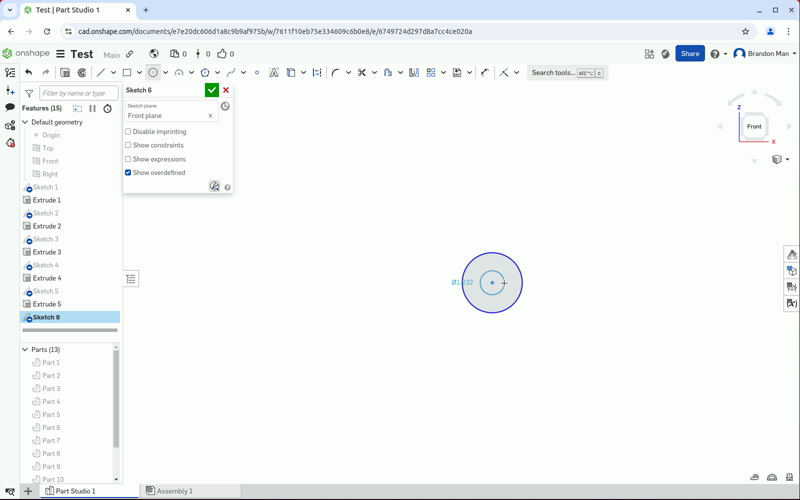
scroll(6)
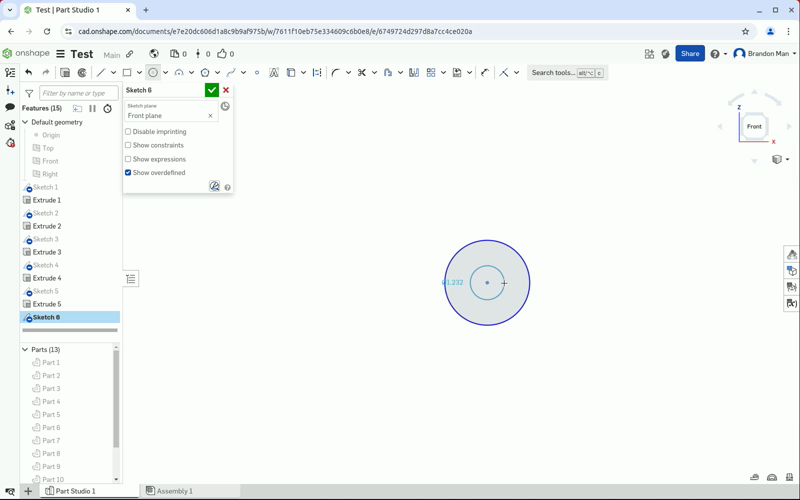
scroll(6)
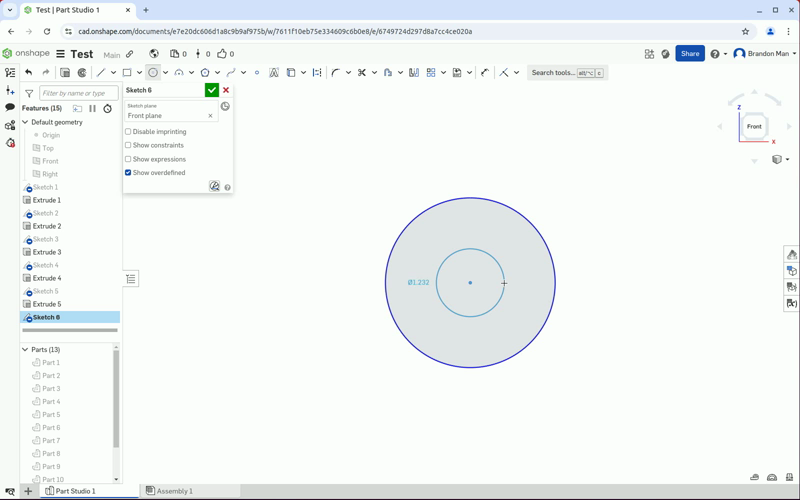
click(504, 282)
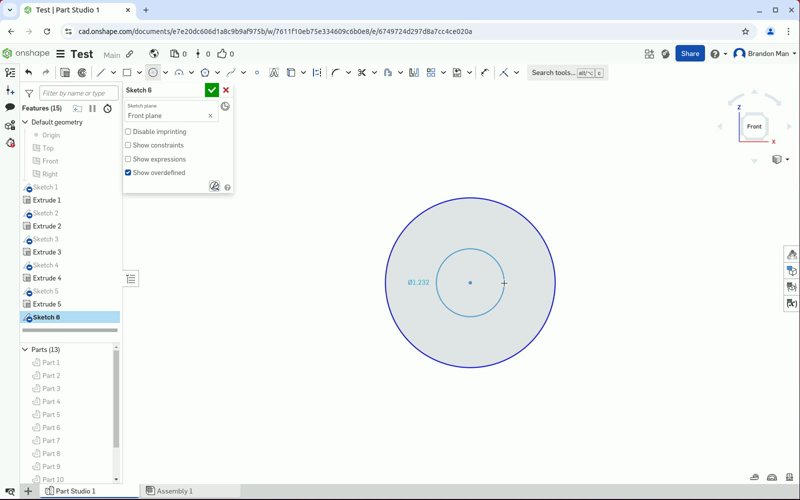
scroll(-6)
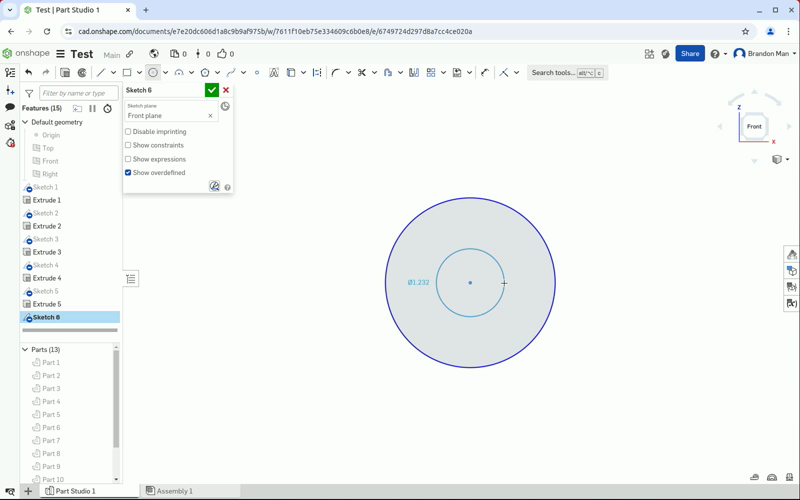
scroll(-6)
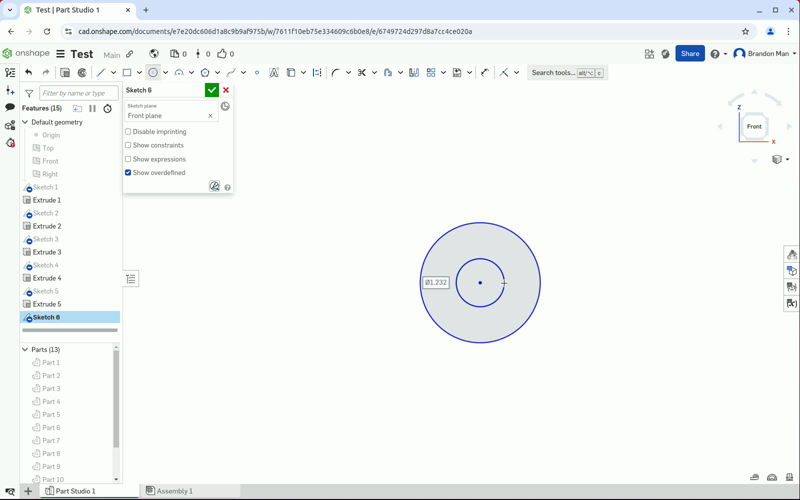
scroll(-6)
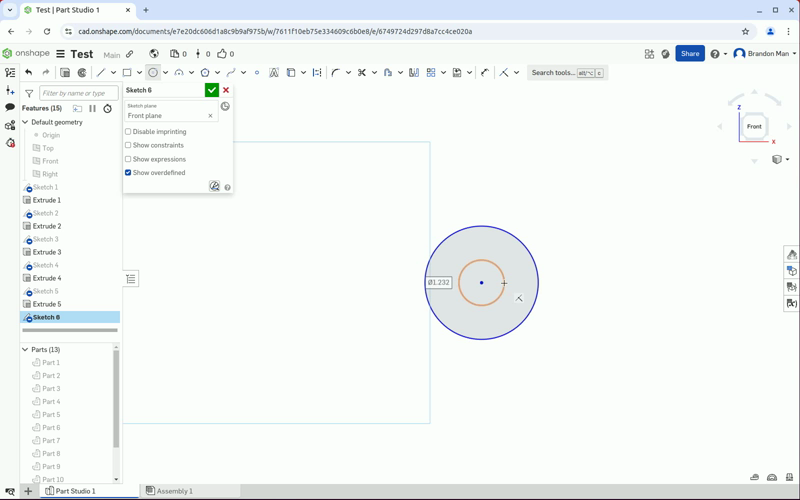
scroll(-6)
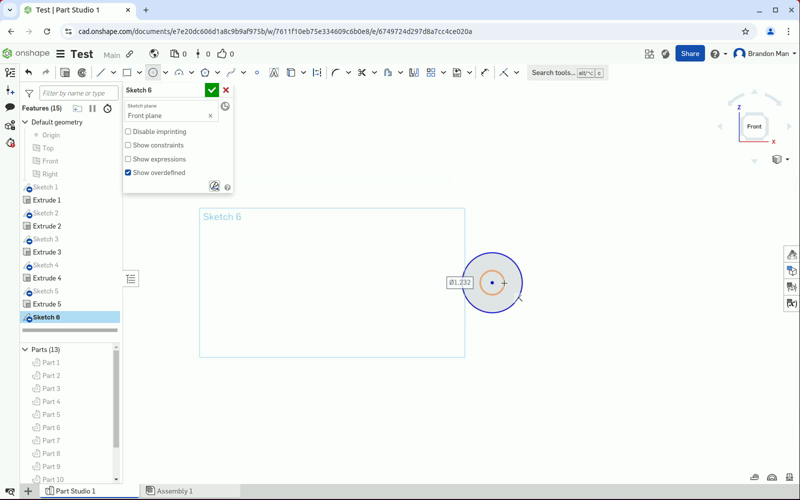
scroll(-6)
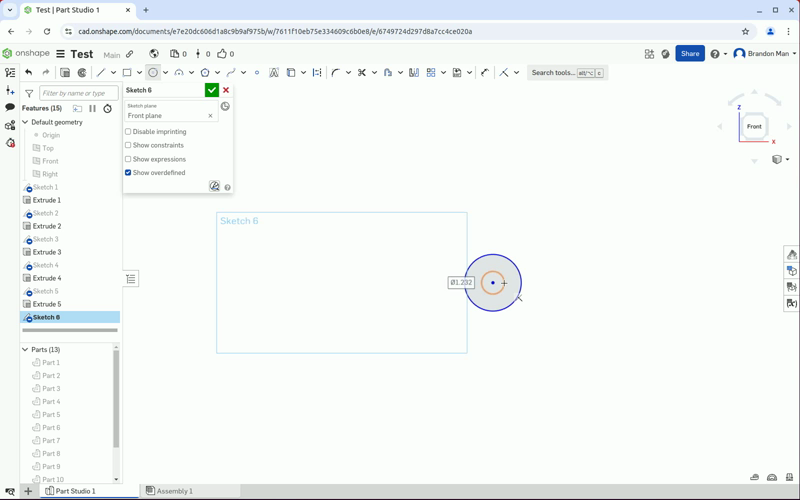
scroll(-6)
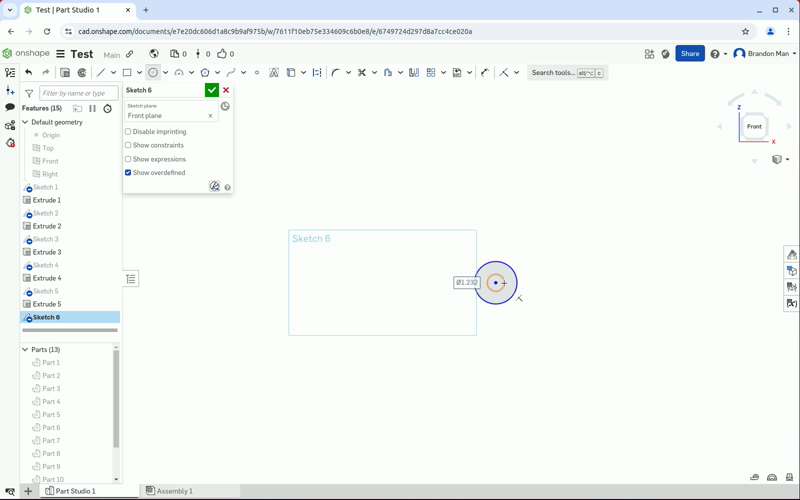
scroll(-6)
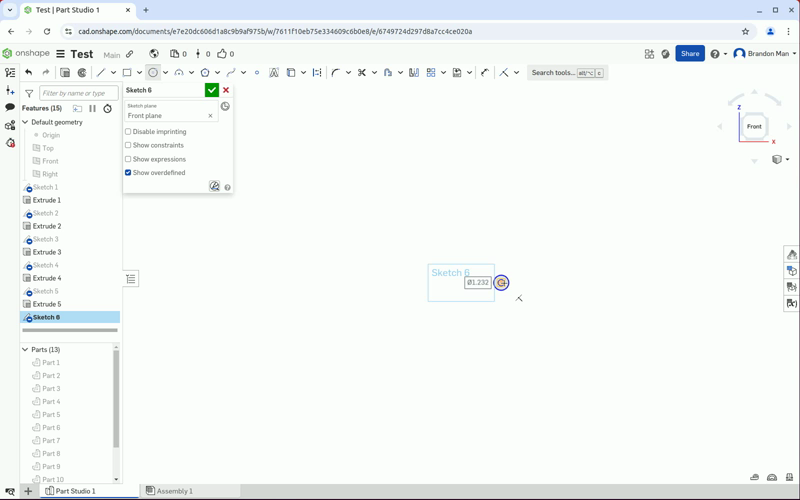
key(esc)
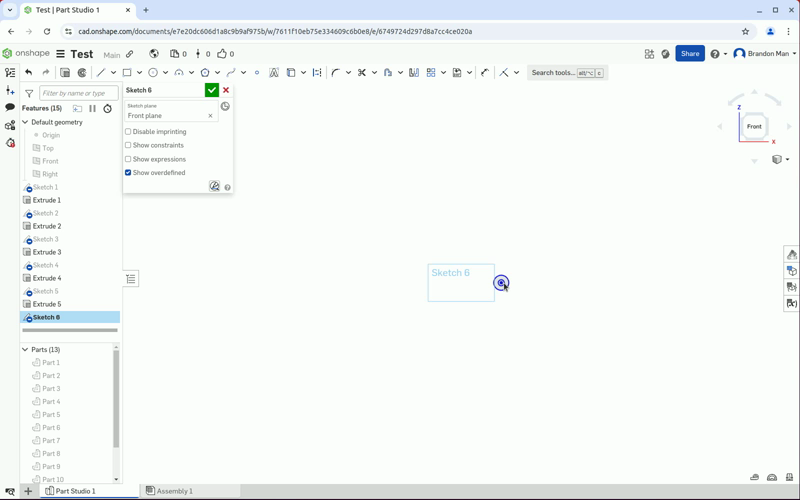
mouse_move(505, 281)
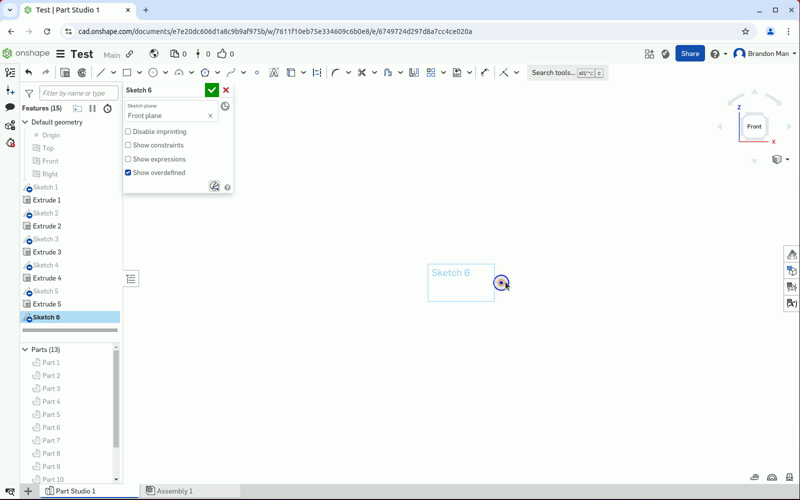
scroll(6)
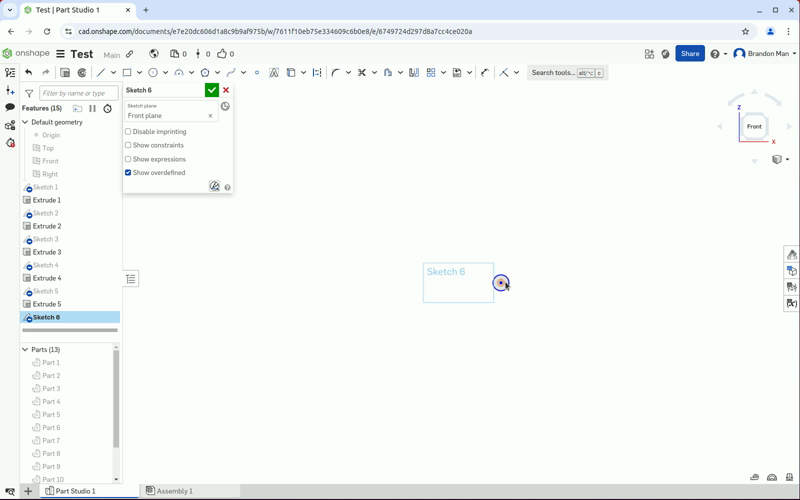
scroll(6)
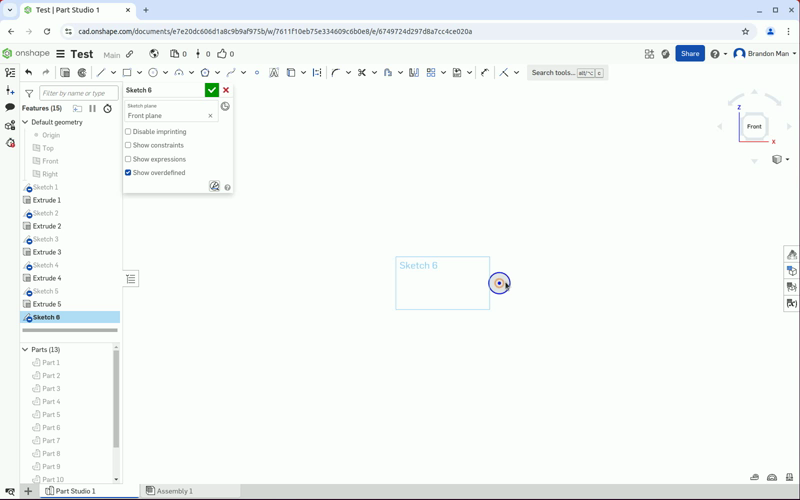
scroll(6)
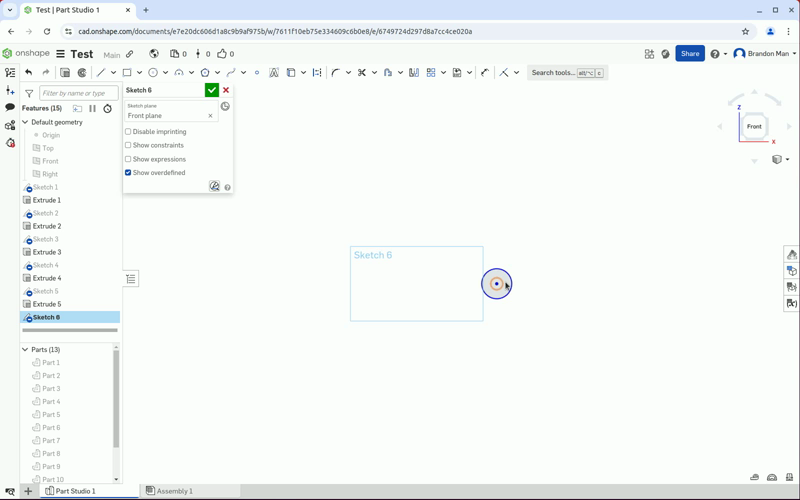
scroll(6)
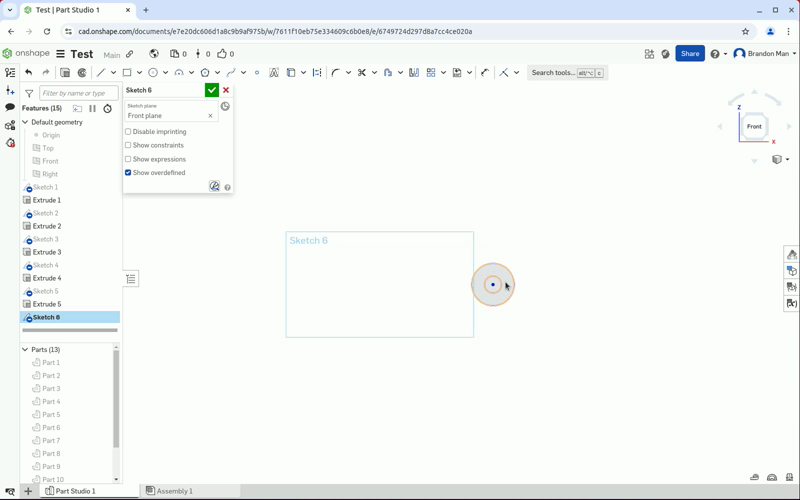
scroll(6)
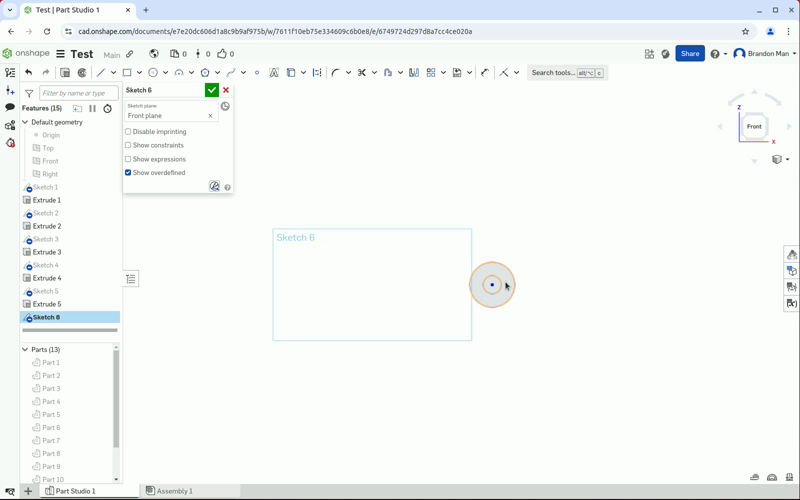
scroll(6)
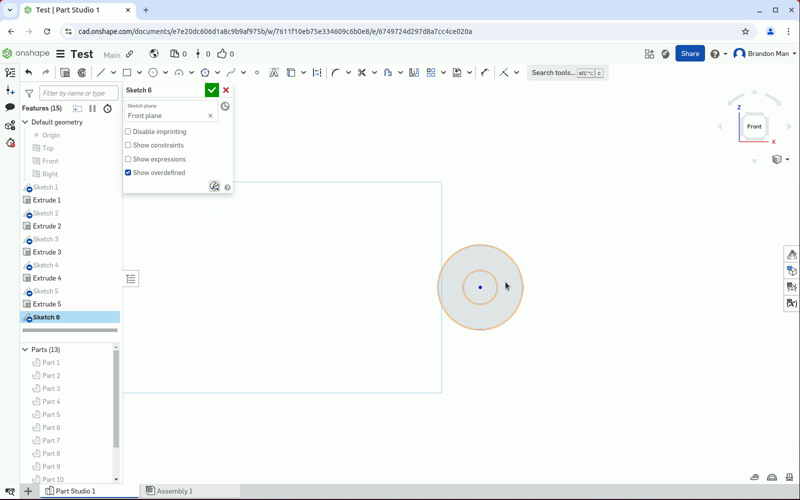
scroll(6)
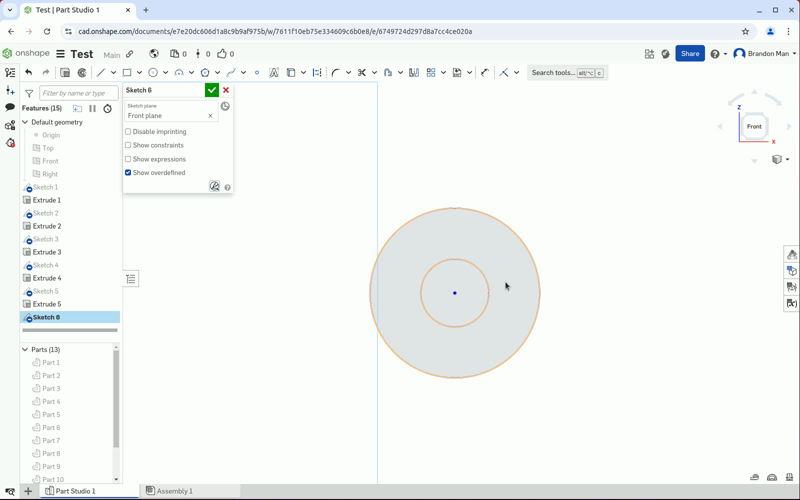
click(505, 281)
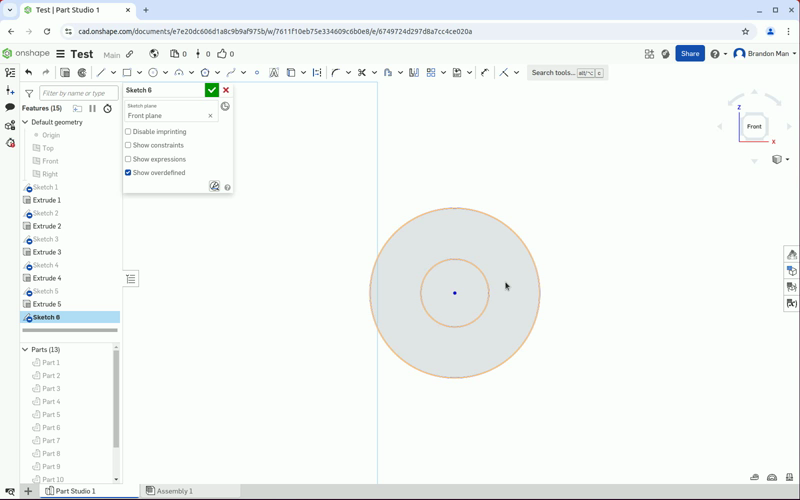
scroll(-6)
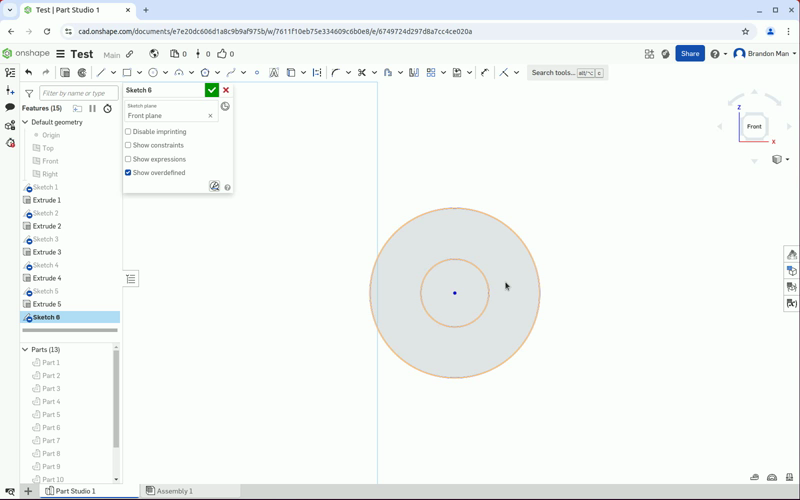
scroll(-6)
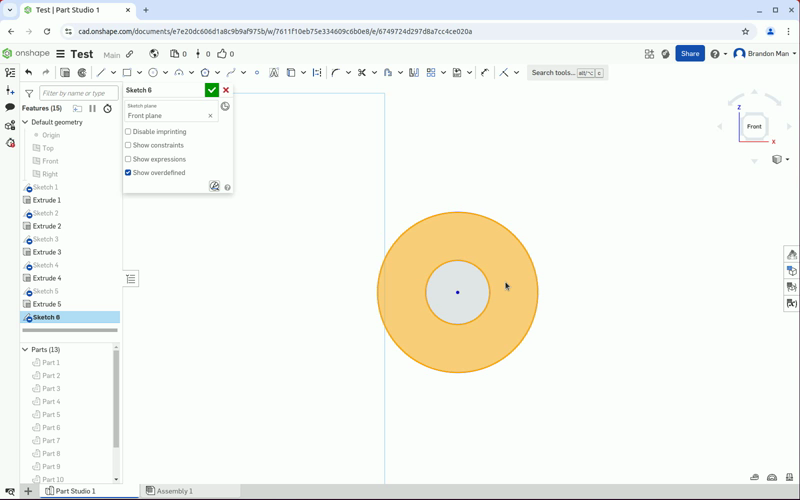
scroll(-6)
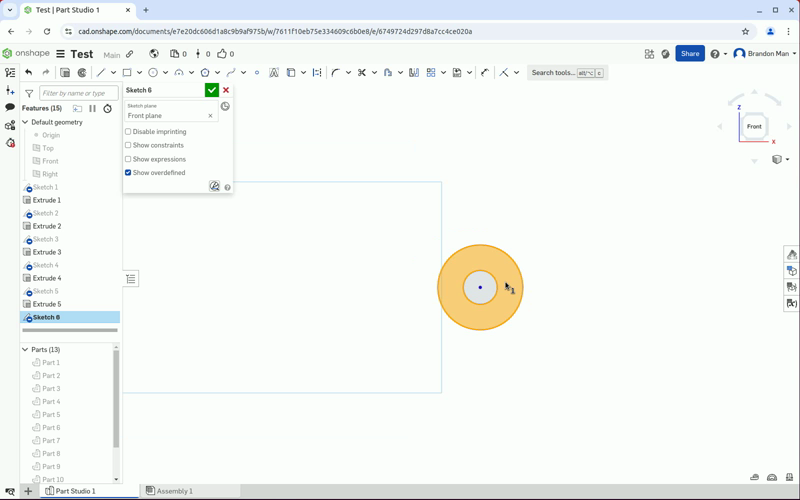
scroll(-6)
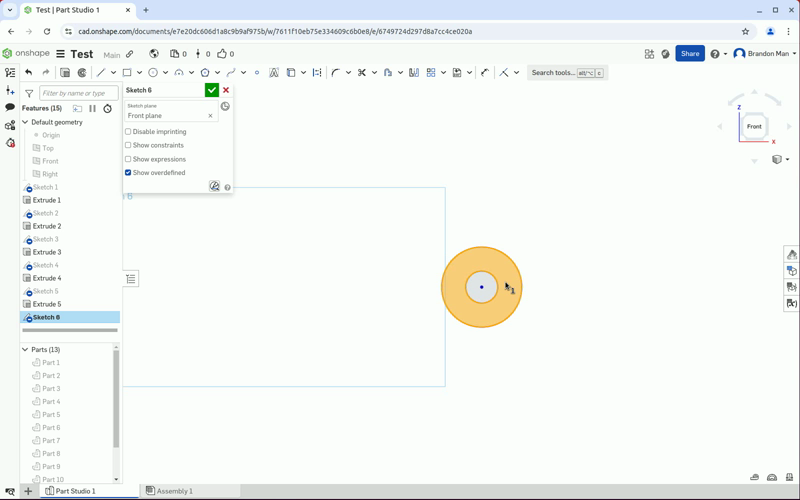
scroll(-6)
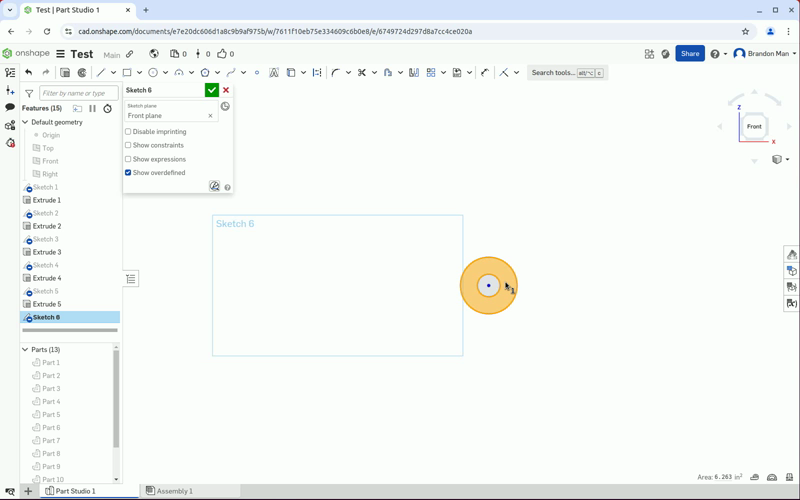
scroll(-6)
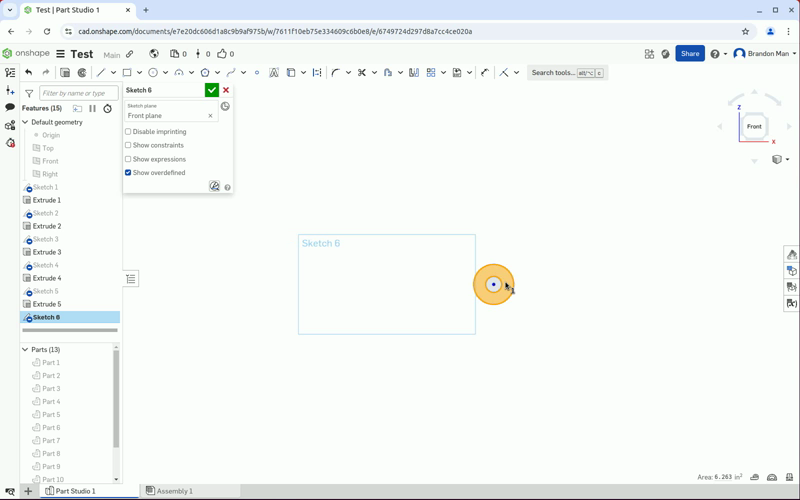
scroll(-6)
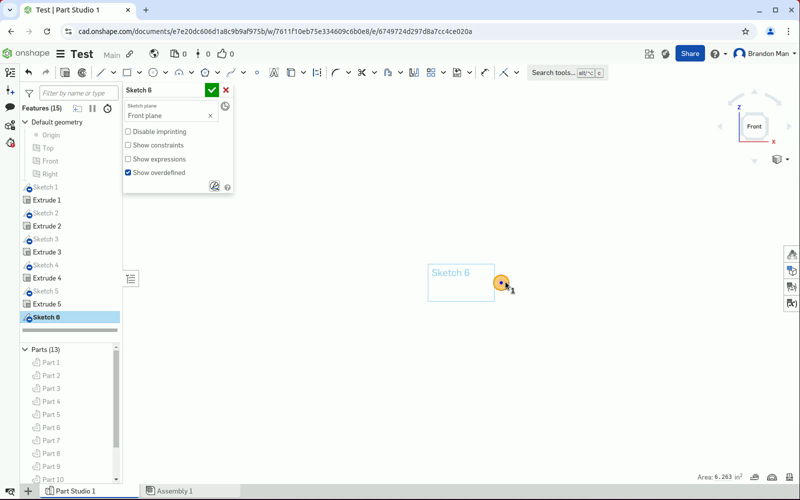
mouse_move(69, 352)
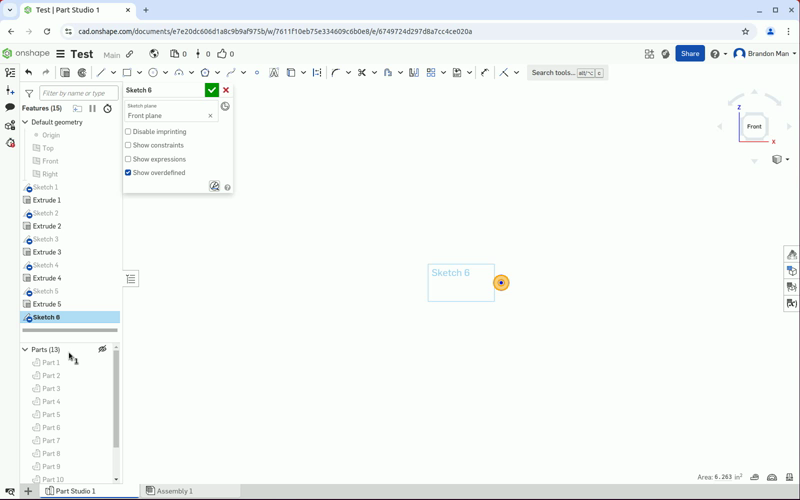
key(shift+y)
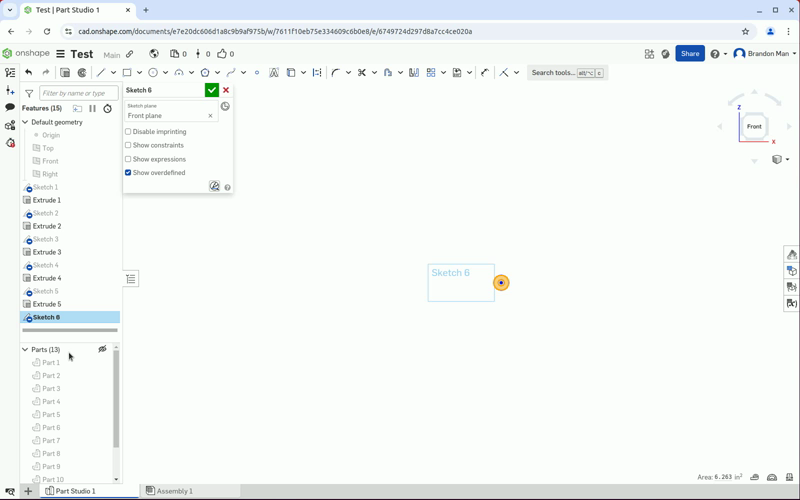
key(shift+e)
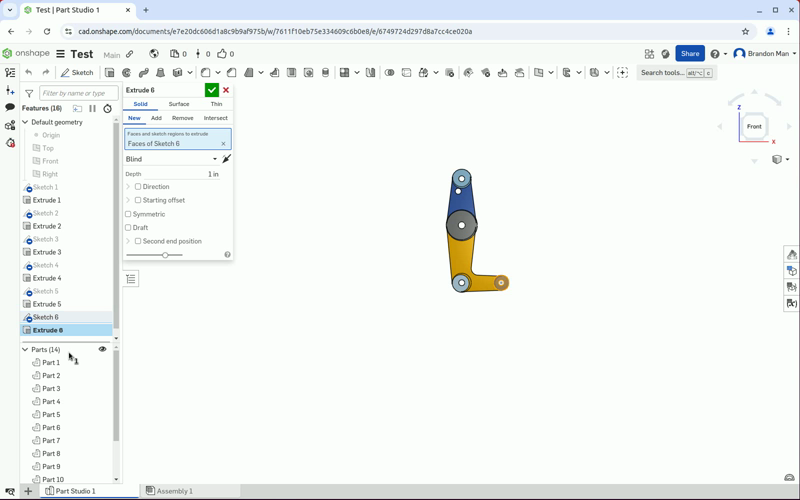
mouse_move(143, 106)
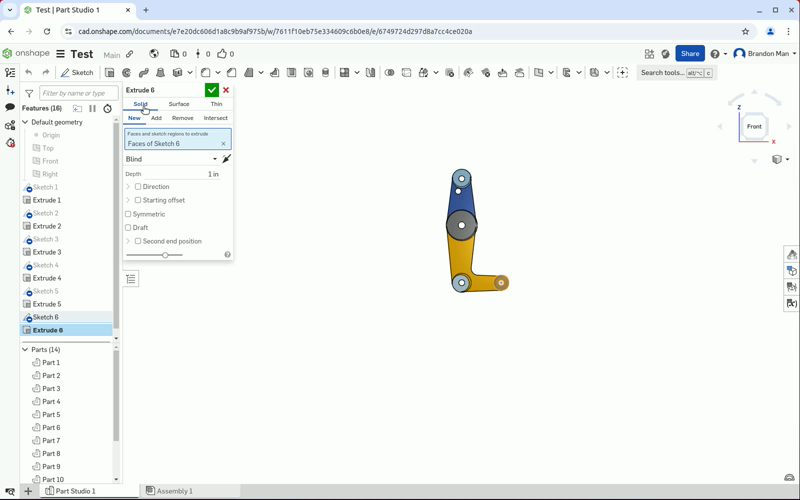
click(143, 106)
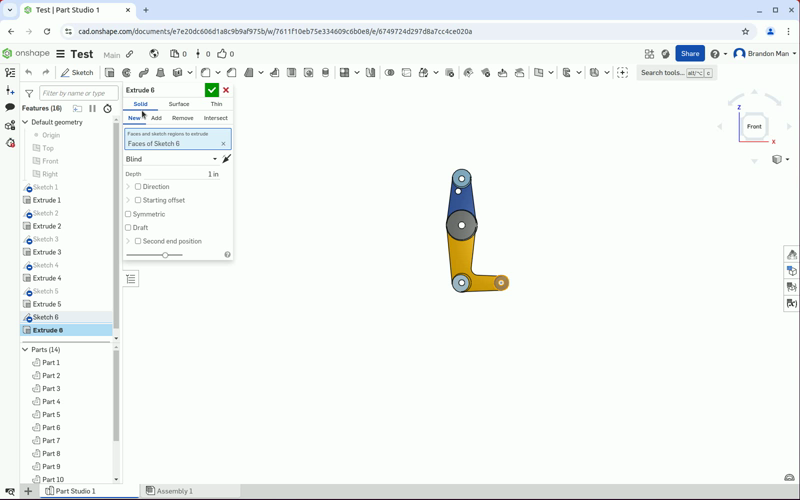
mouse_move(137, 120)
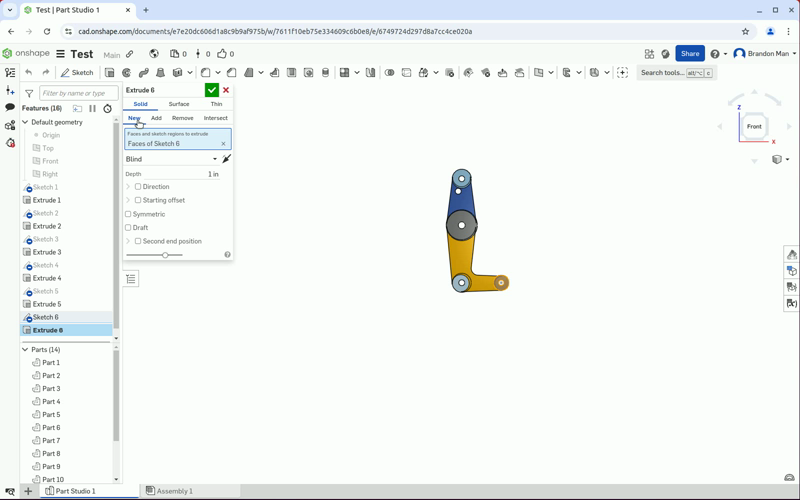
click(137, 120)
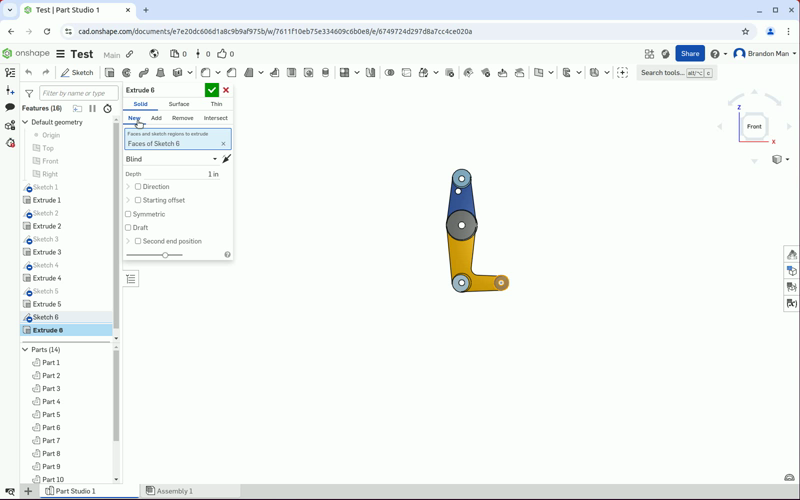
key(tab, 4)
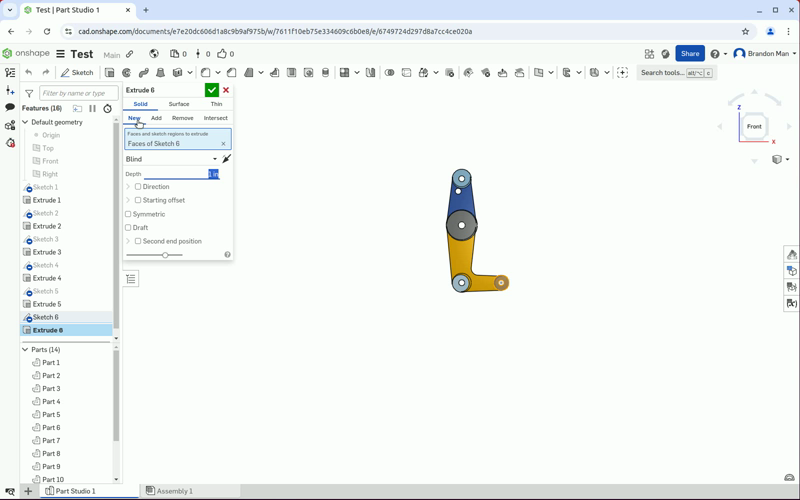
text(0.481)
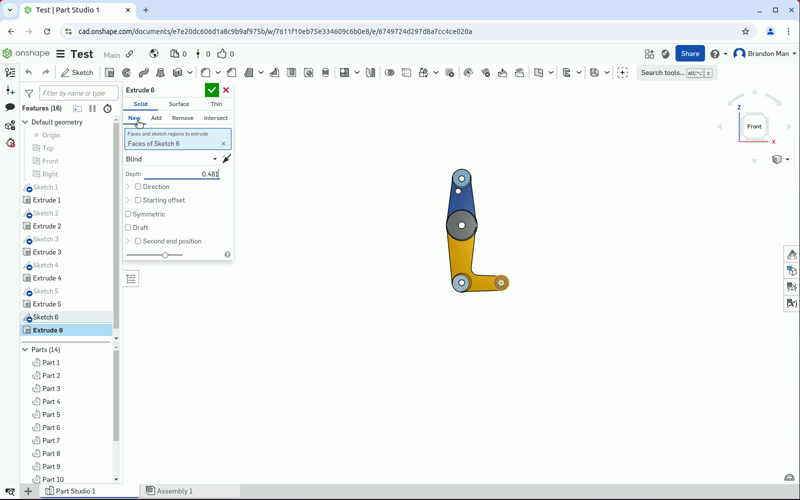
key(enter)
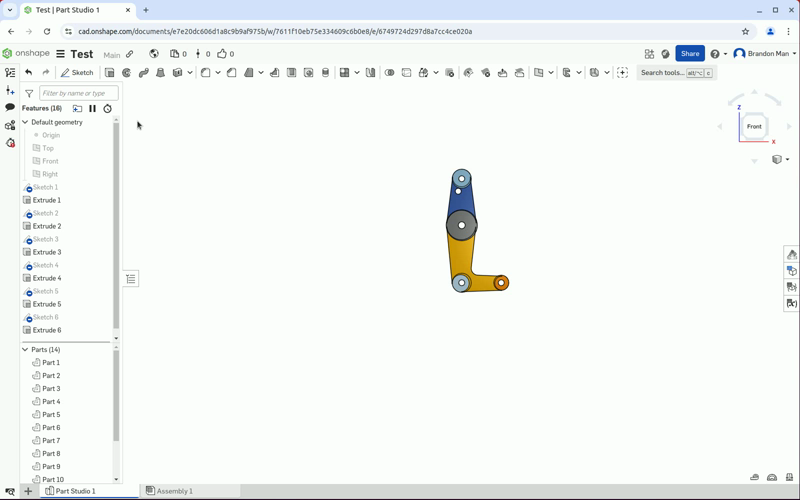
key(shift+h)
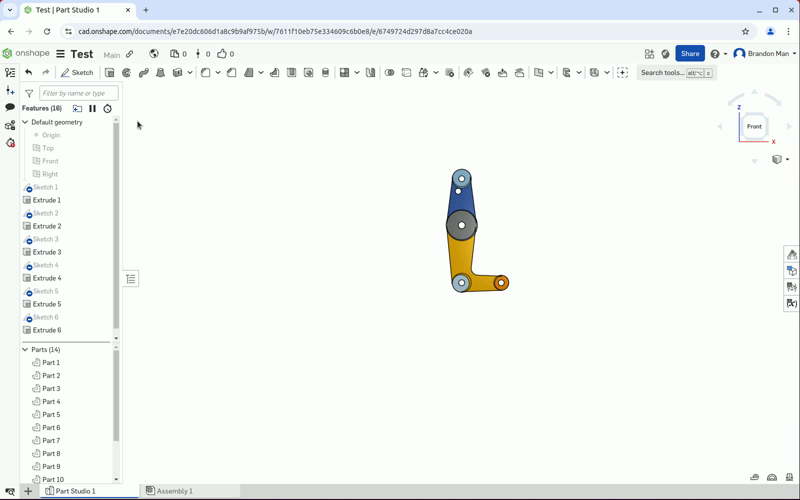
key(shift+h)
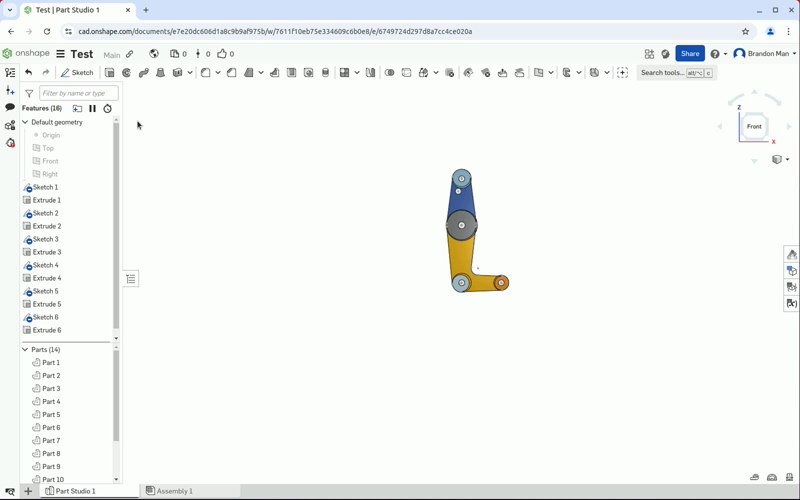
key(shift+7)
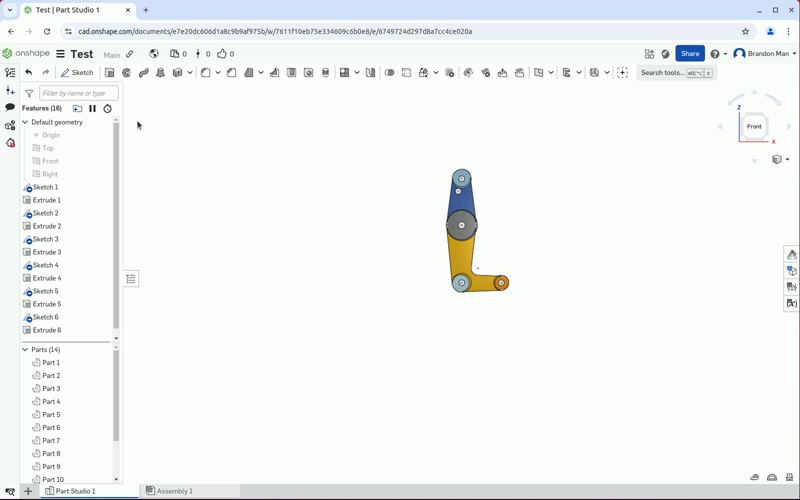
key(left, 2)
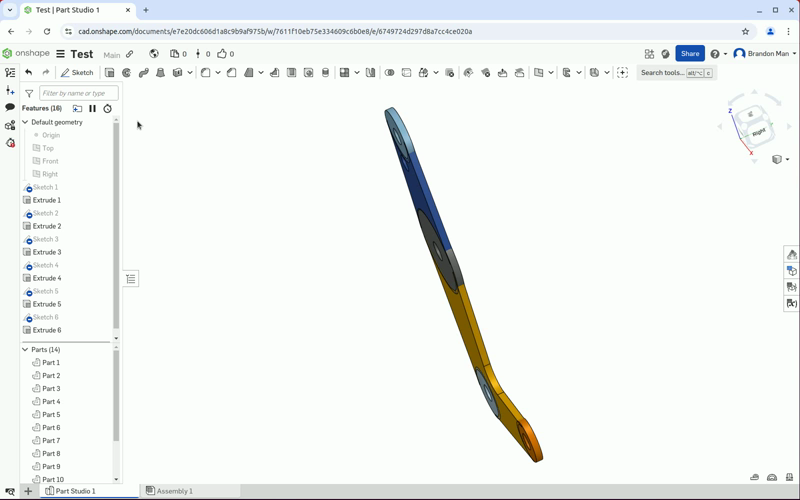
key(down, 2)
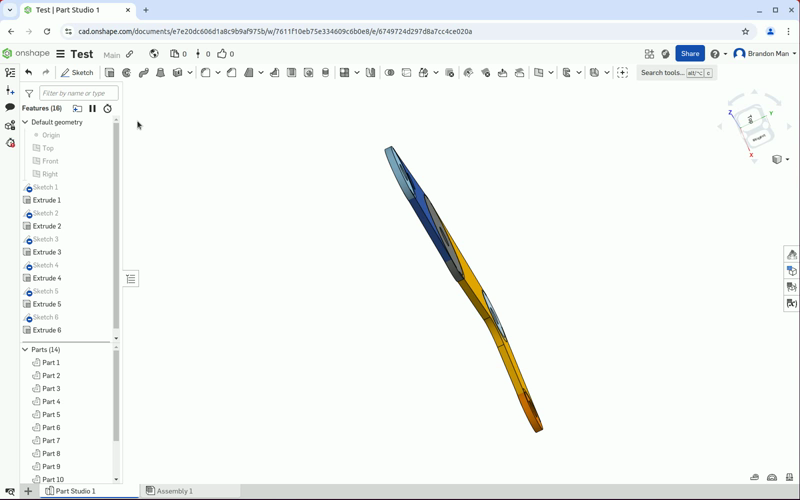
key(up, 2)
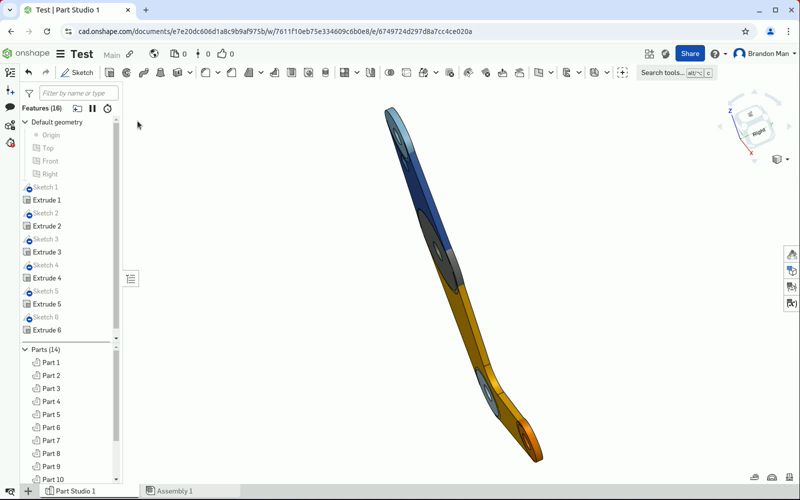
key(right, 2)
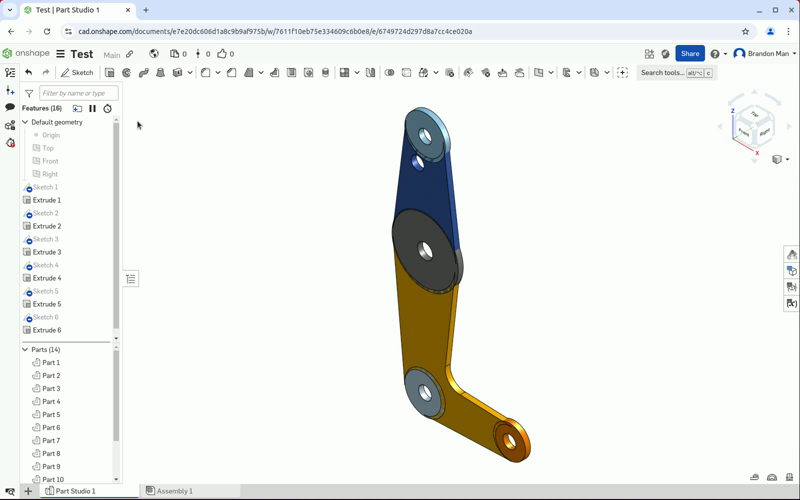
mouse_move(69, 189)
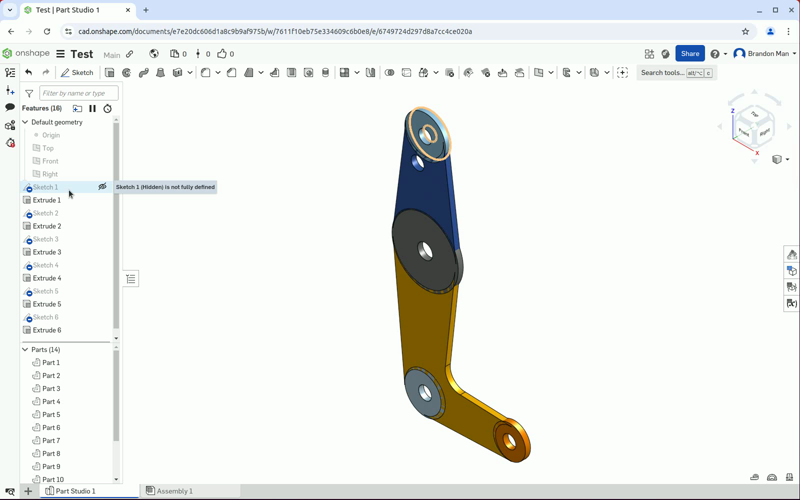
click(69, 189)